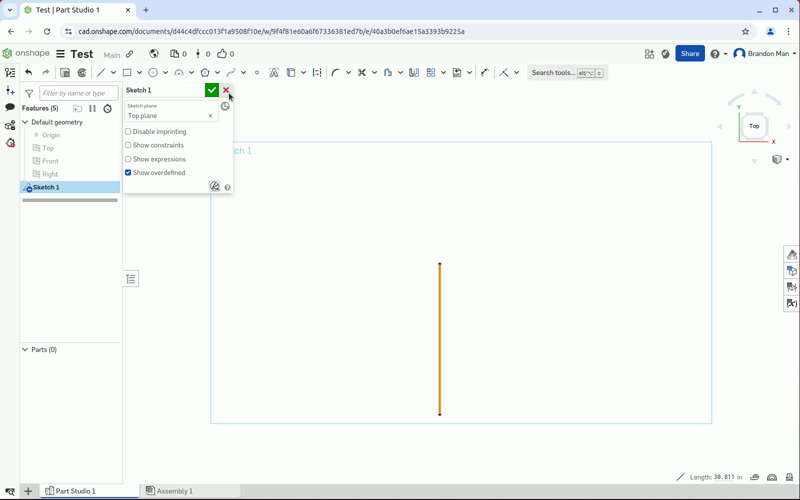
key(shift+h)
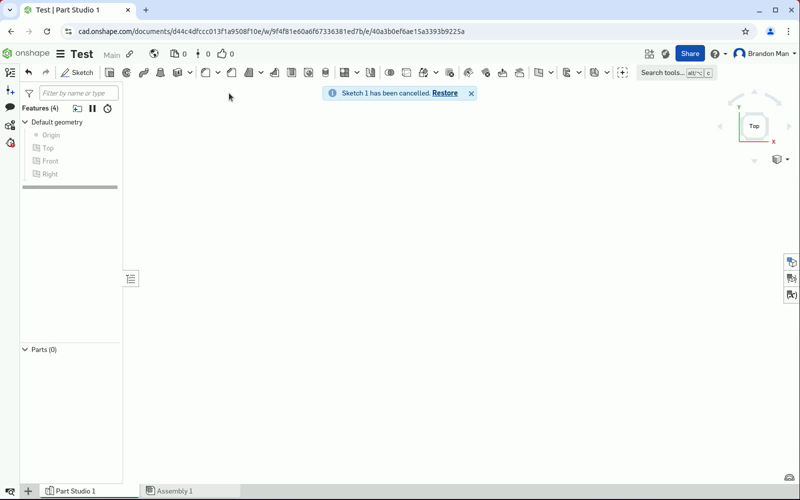
mouse_move(73, 352)
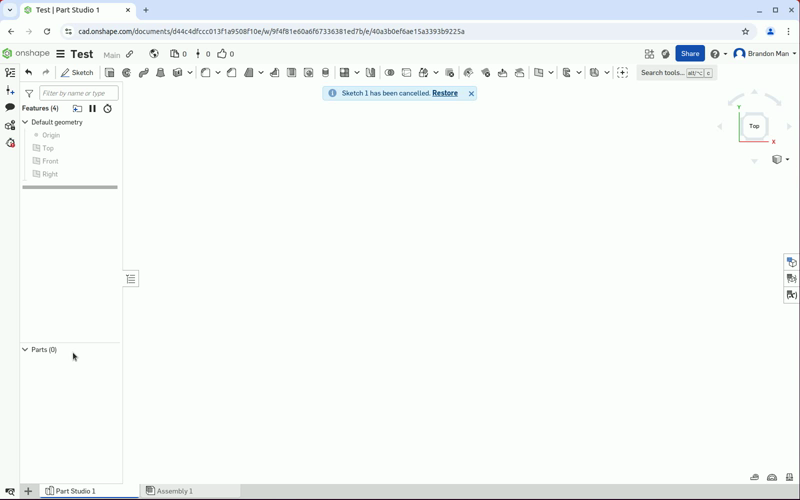
key(y)
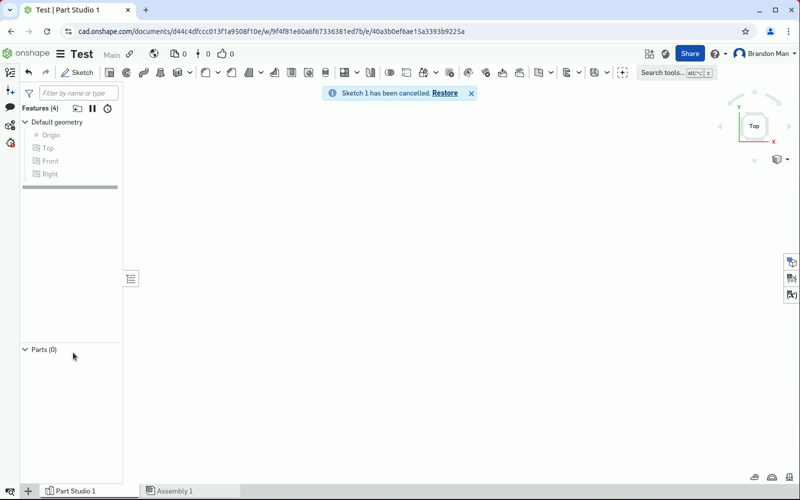
key(shift+p)
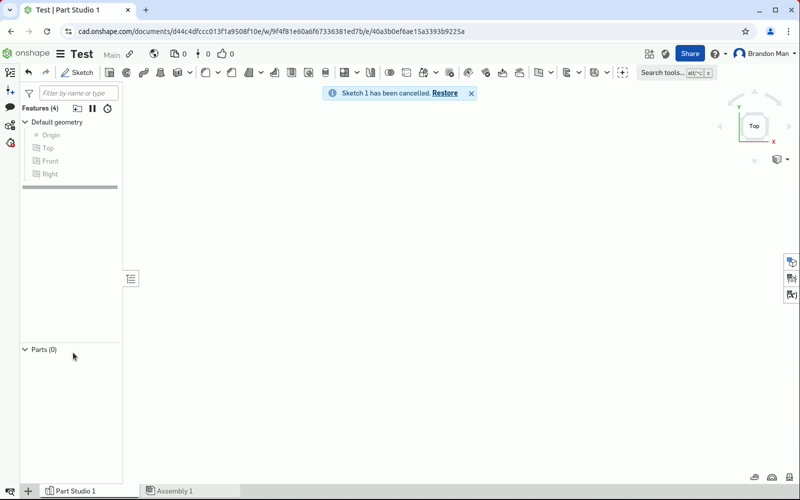
key(space)
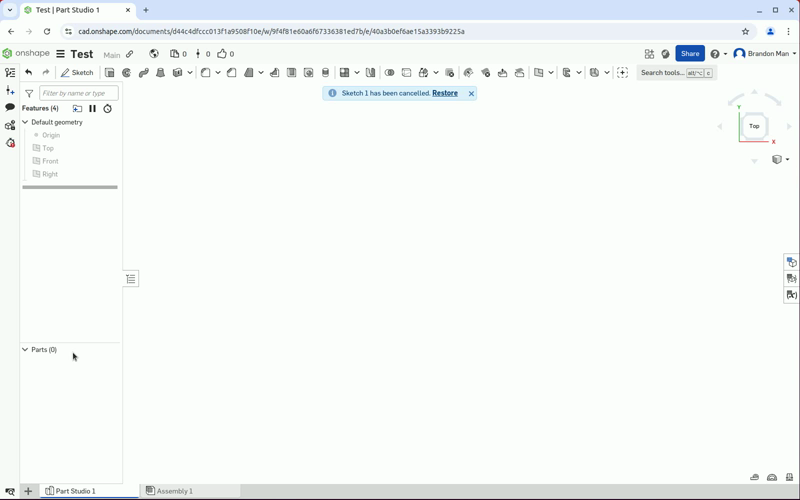
key_down(shift)
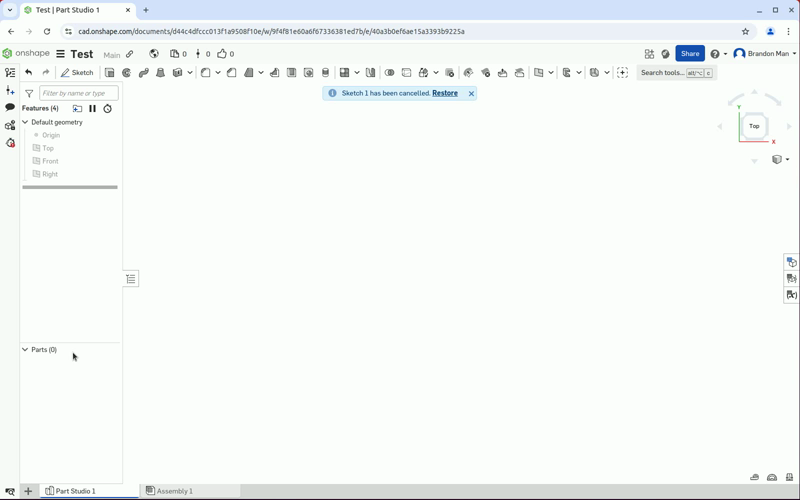
key(up)
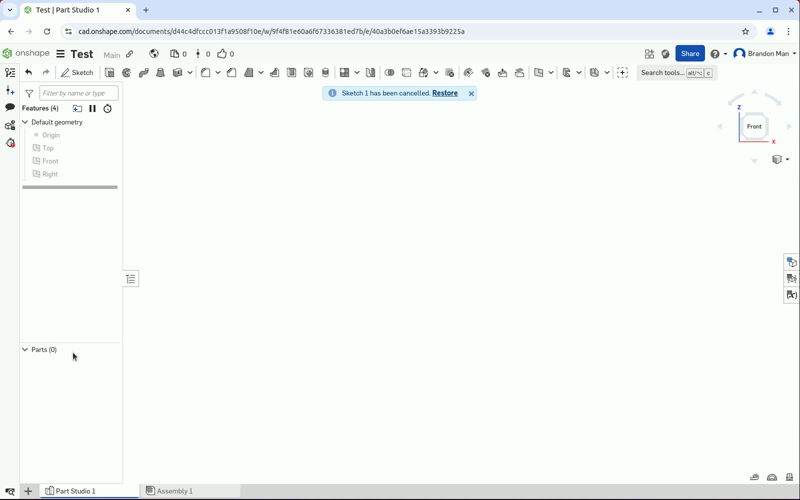
key_up(shift)
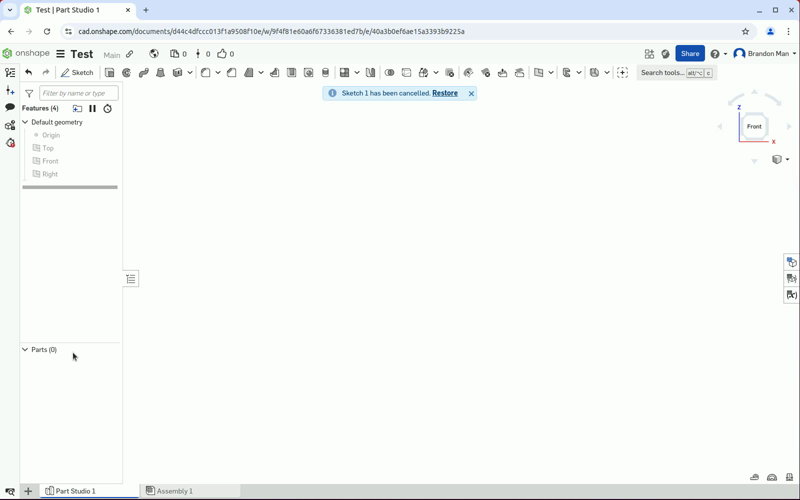
mouse_move(73, 352)
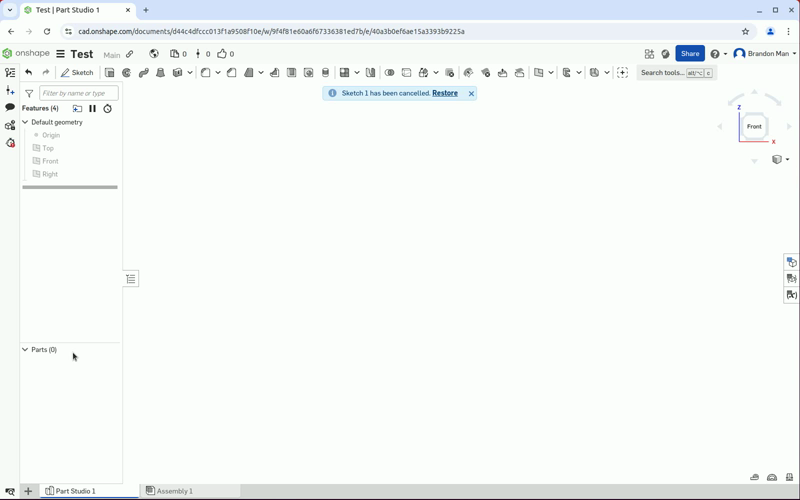
key(shift+y)
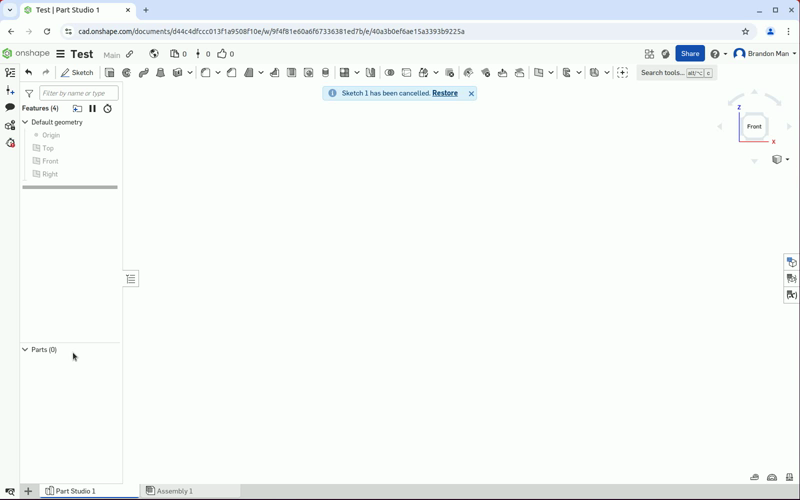
key(shift+s)
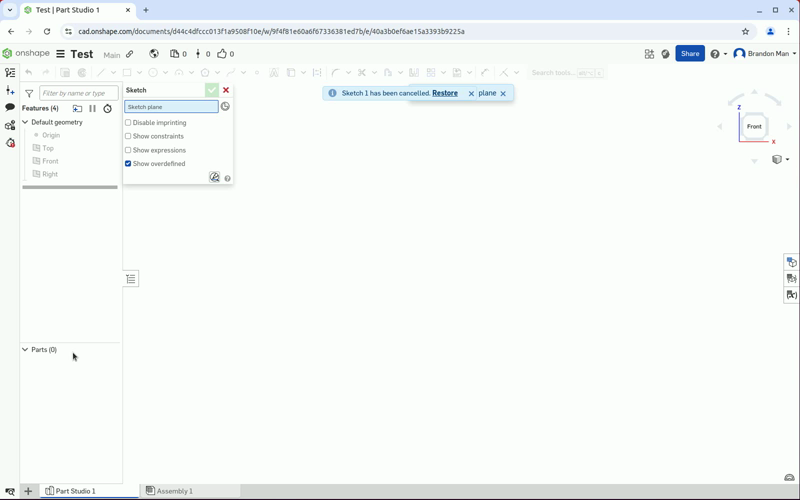
mouse_move(73, 163)
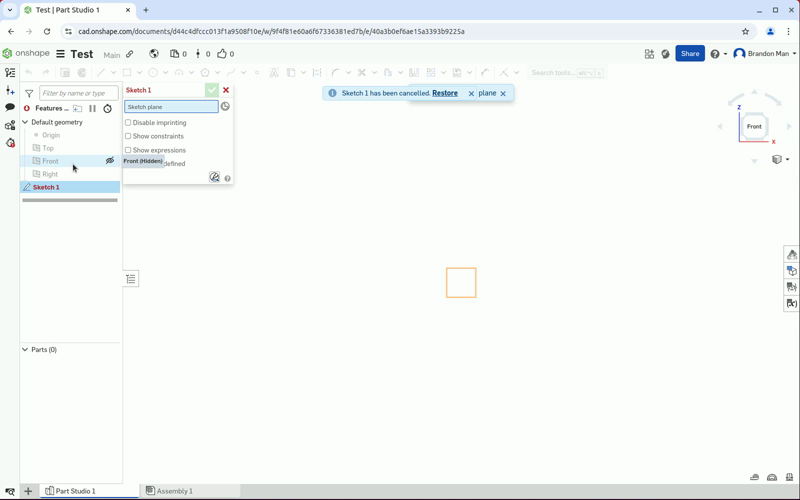
click(73, 163)
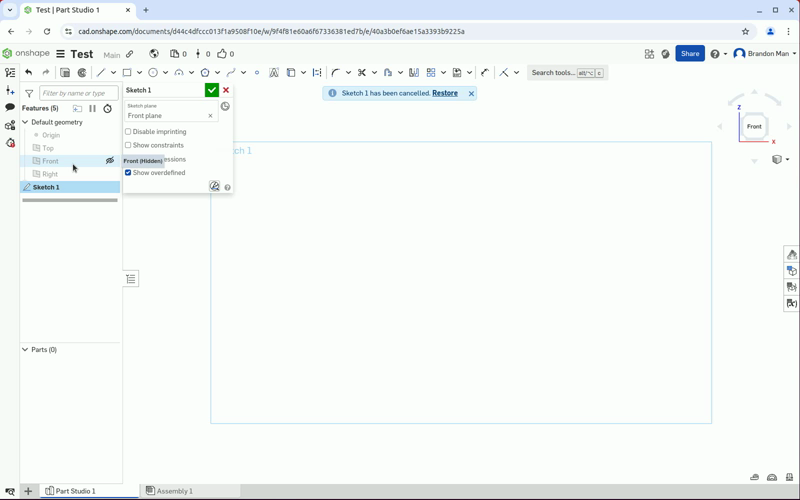
mouse_move(73, 352)
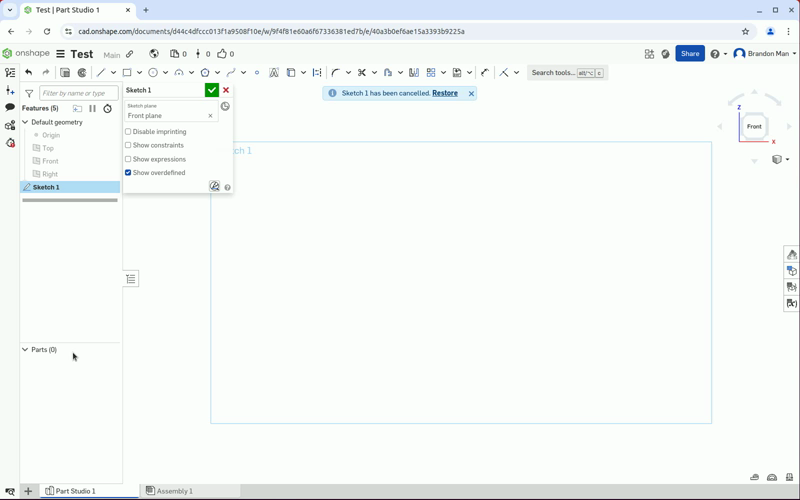
key(y)
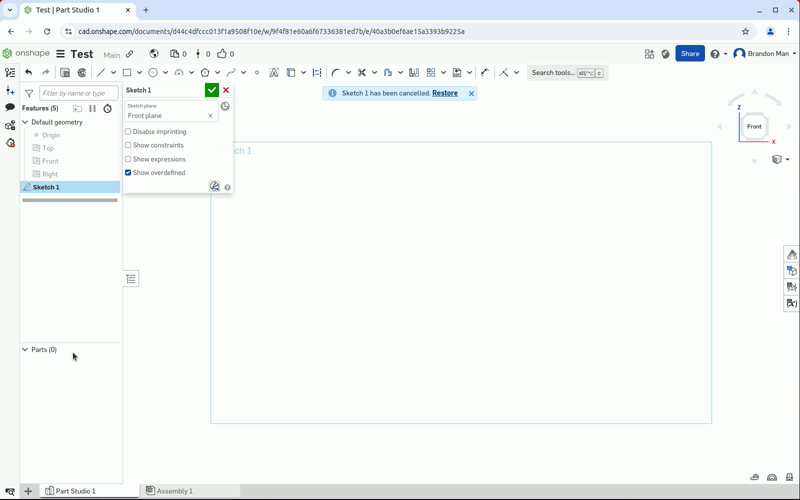
key(l)
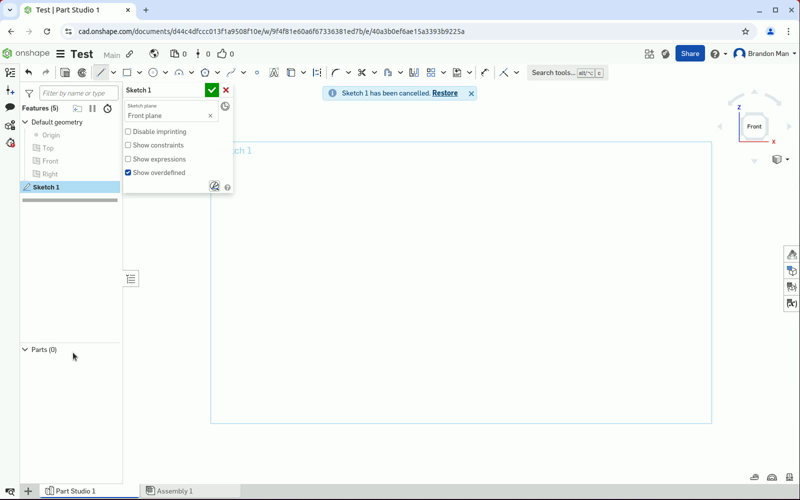
key_down(shift)
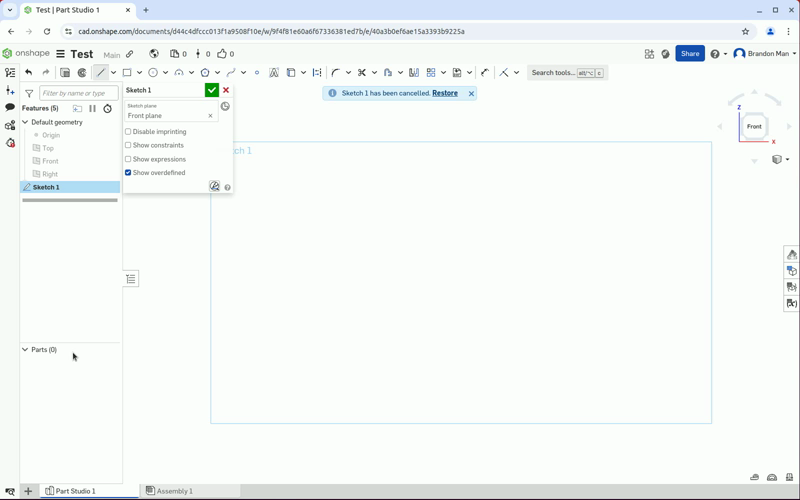
mouse_move(460, 282)
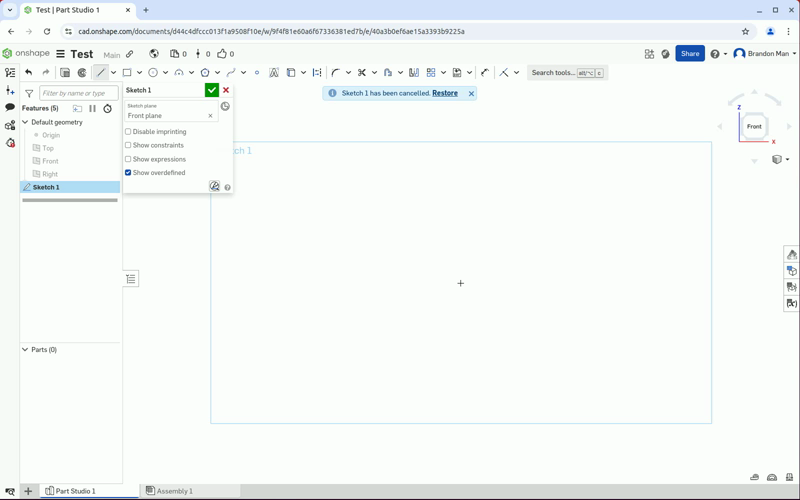
click(460, 282)
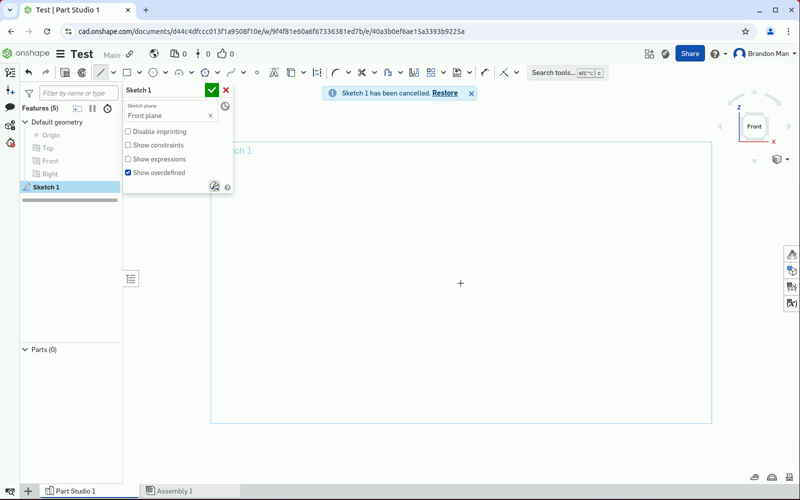
key_up(shift)
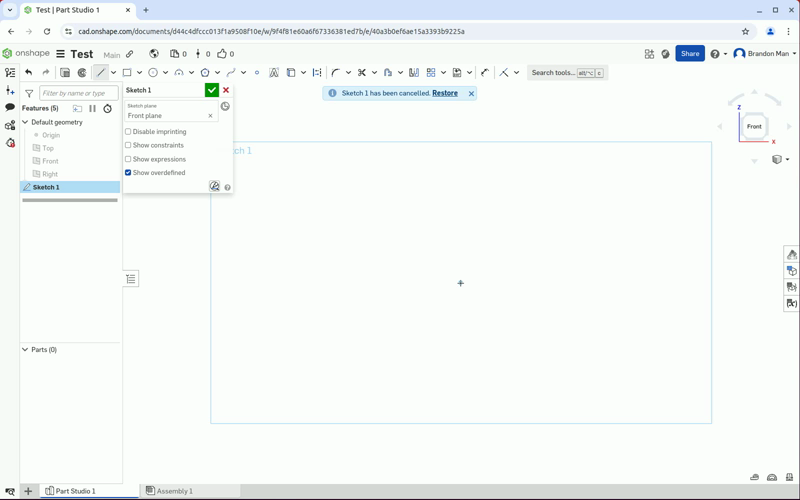
key_down(shift)
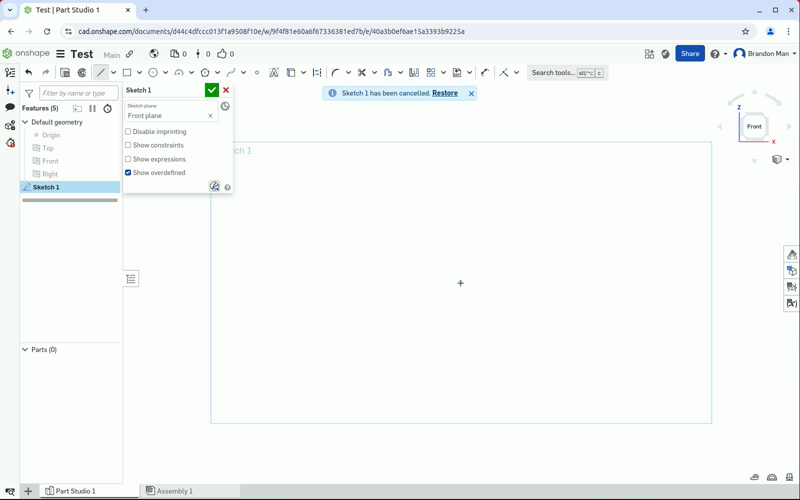
mouse_move(490, 282)
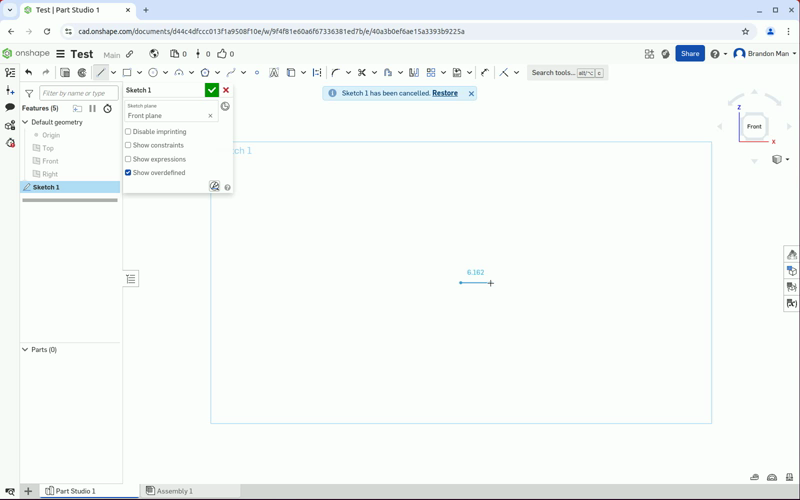
mouse_move(478, 282)
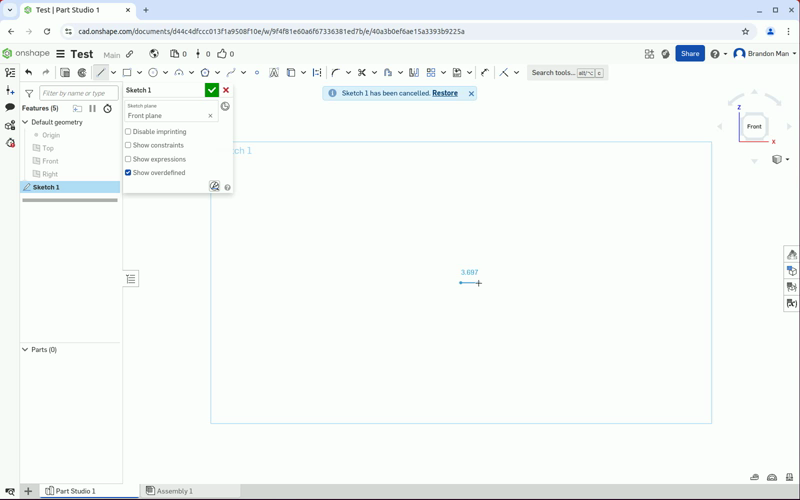
click(478, 282)
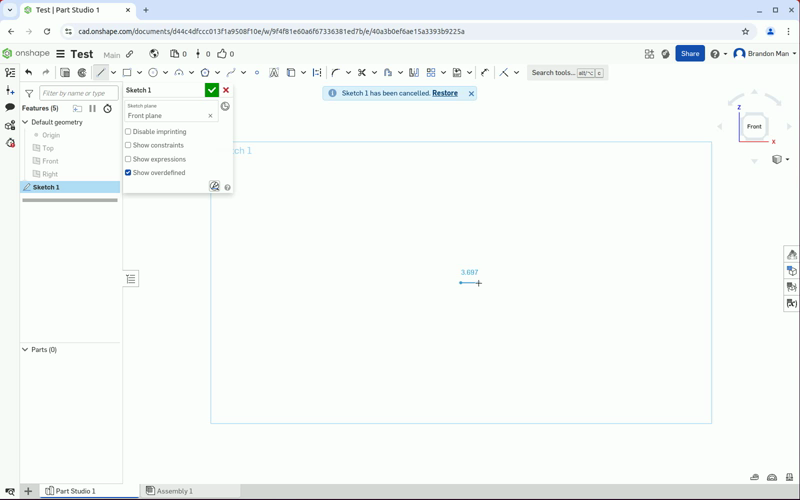
key_up(shift)
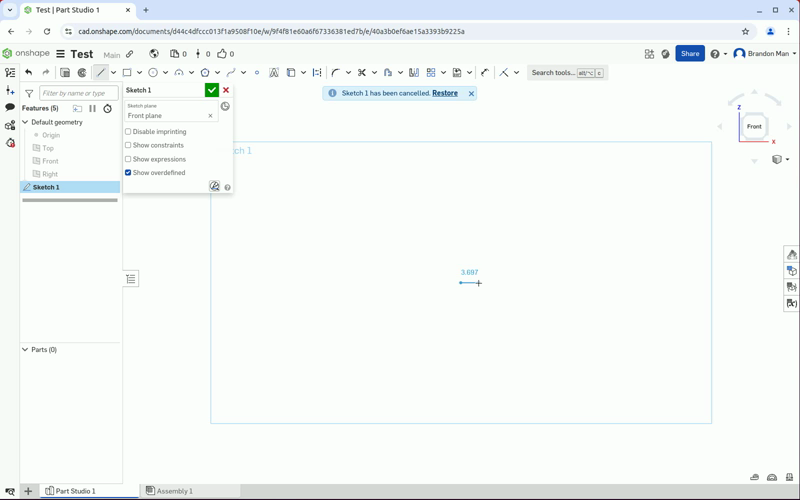
key_down(shift)
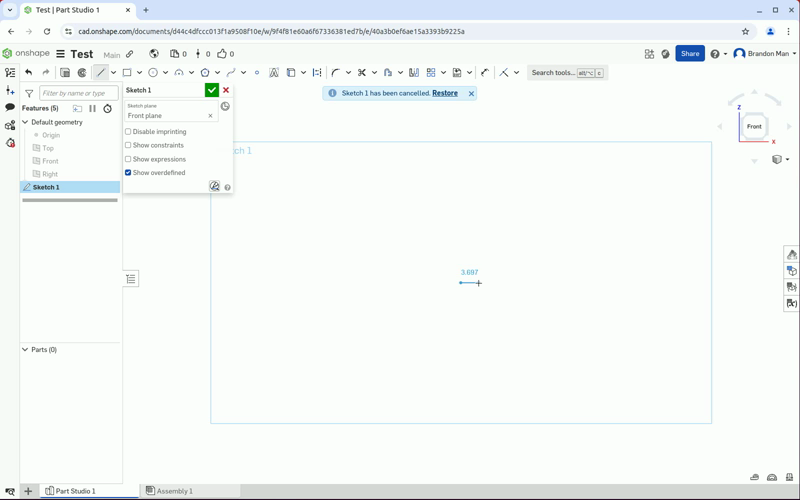
mouse_move(508, 282)
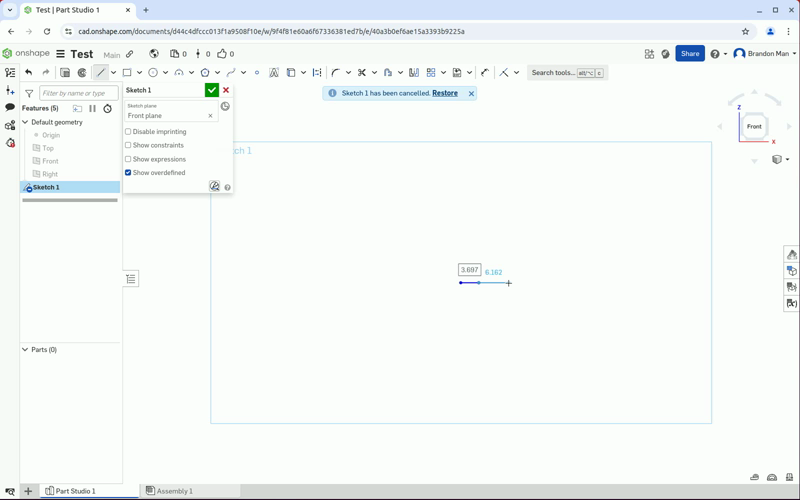
mouse_move(478, 252)
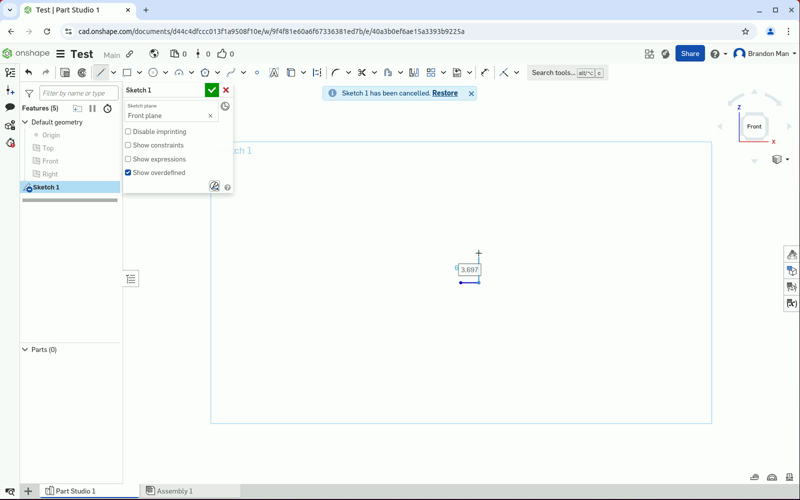
click(478, 252)
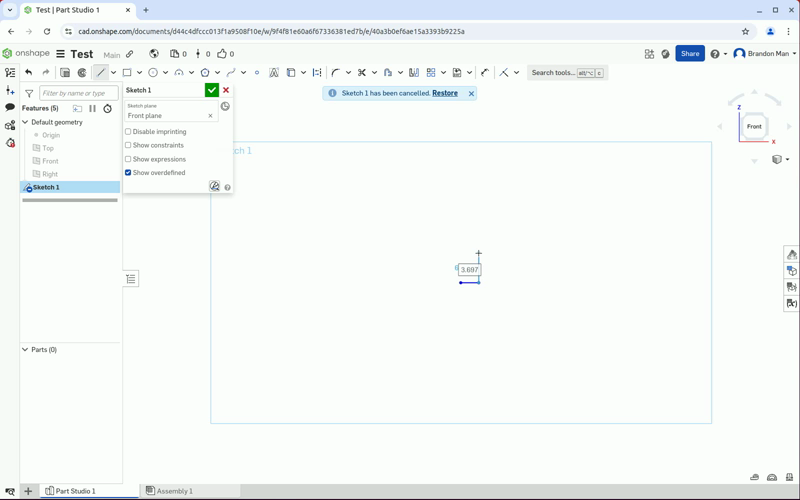
key_up(shift)
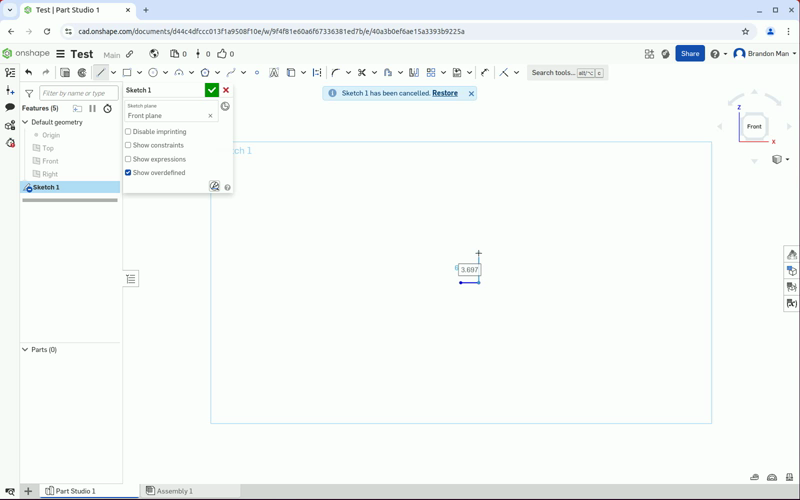
key_down(shift)
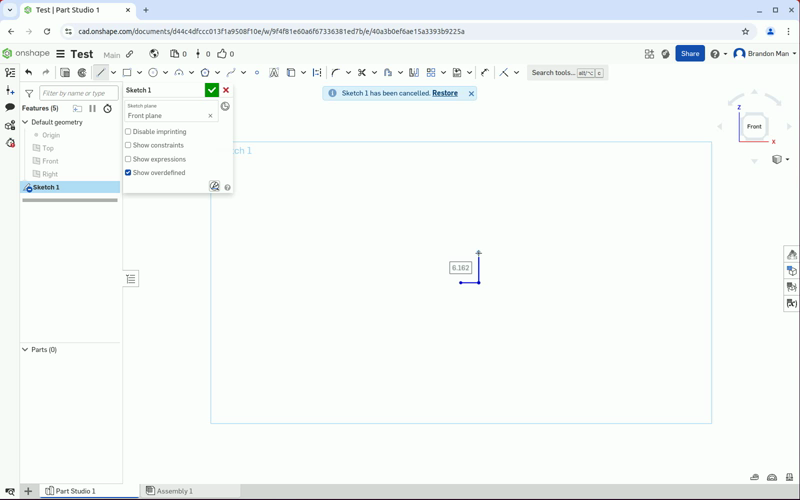
mouse_move(508, 252)
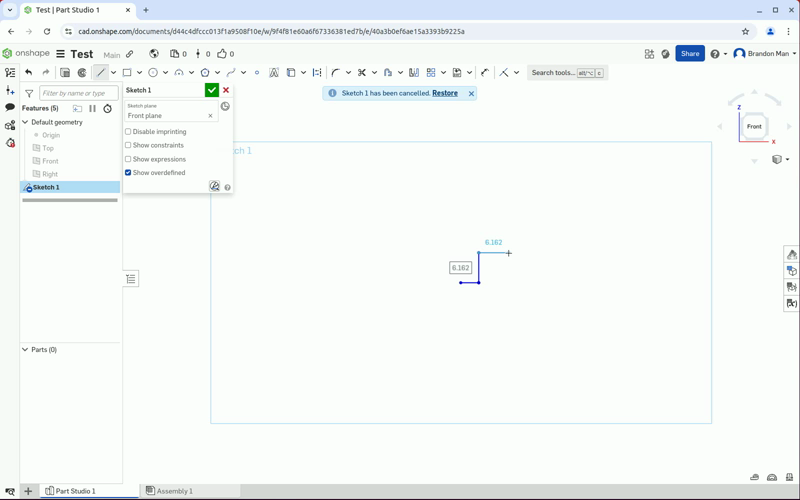
mouse_move(460, 252)
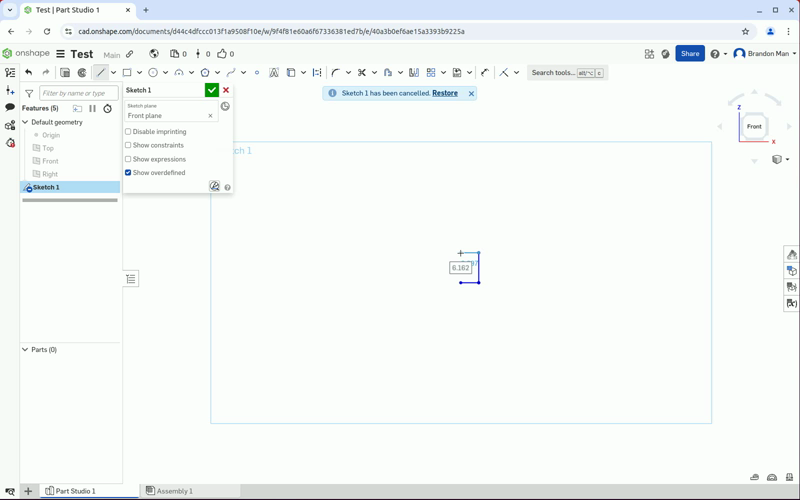
click(460, 252)
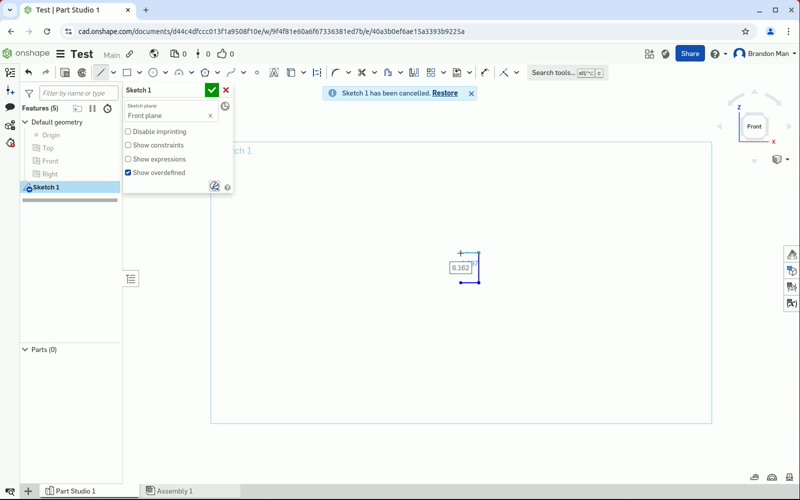
key_up(shift)
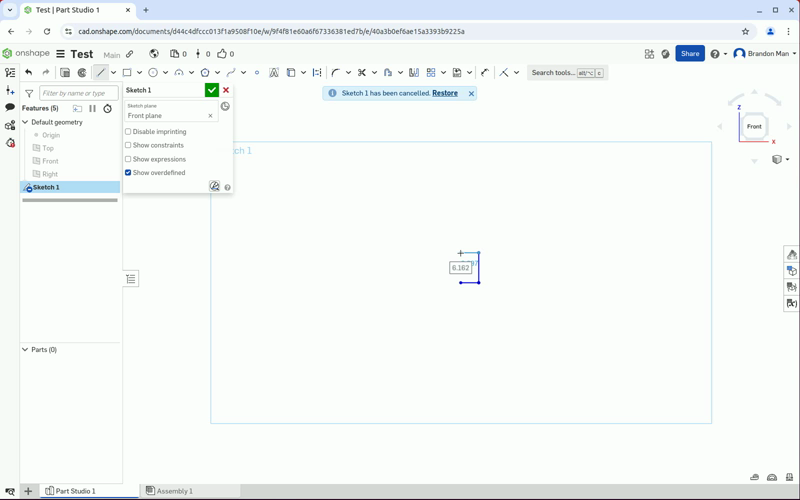
mouse_move(490, 252)
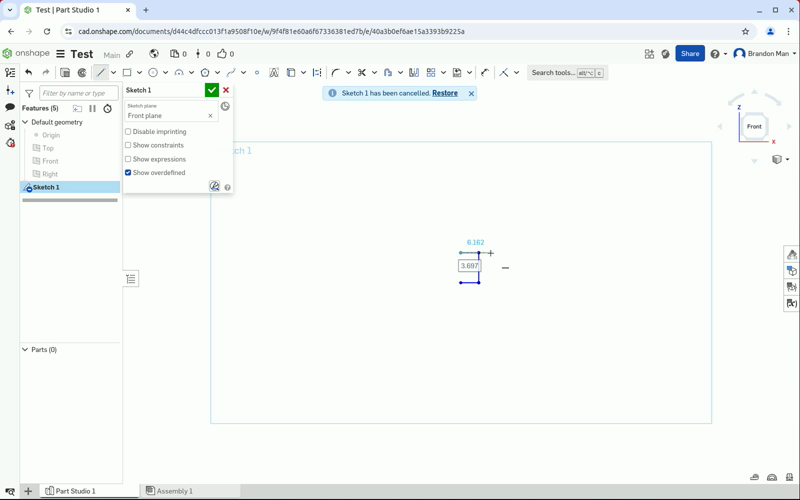
key_down(shift)
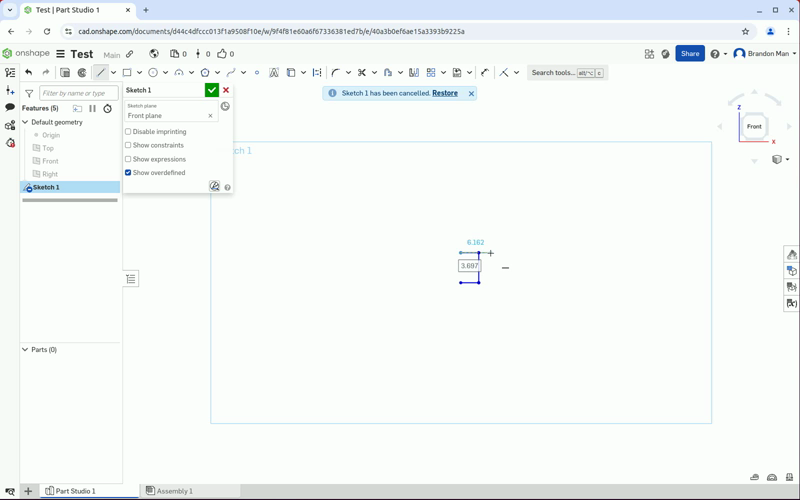
mouse_move(460, 282)
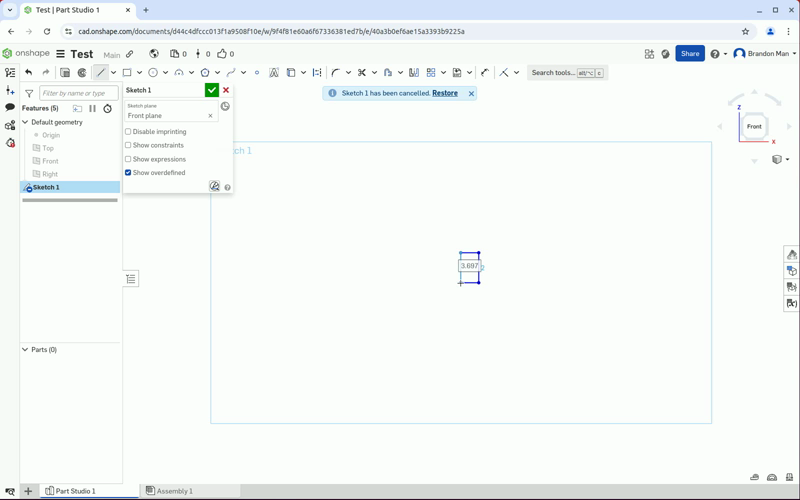
key_up(shift)
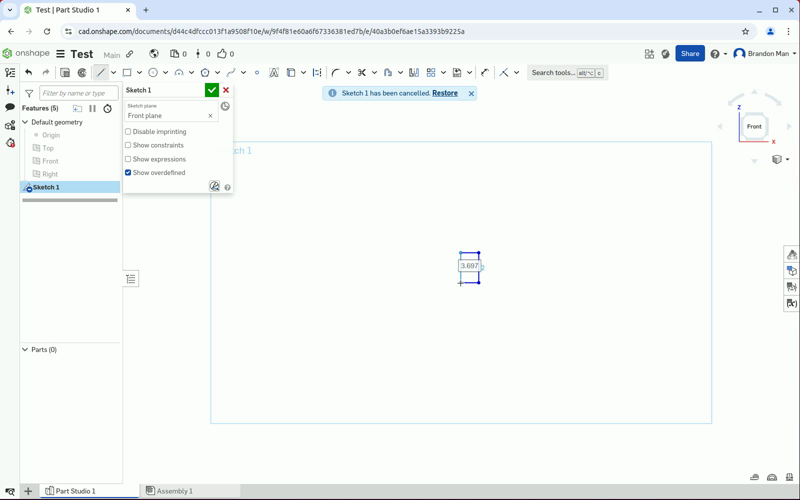
click(460, 282)
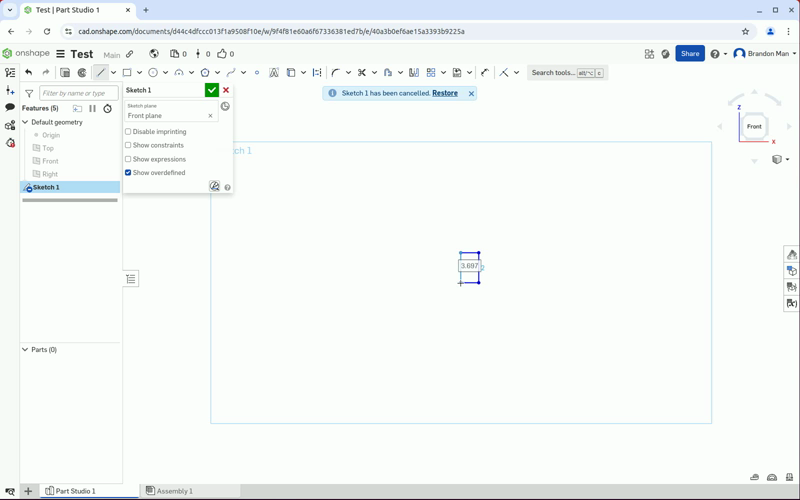
key(esc)
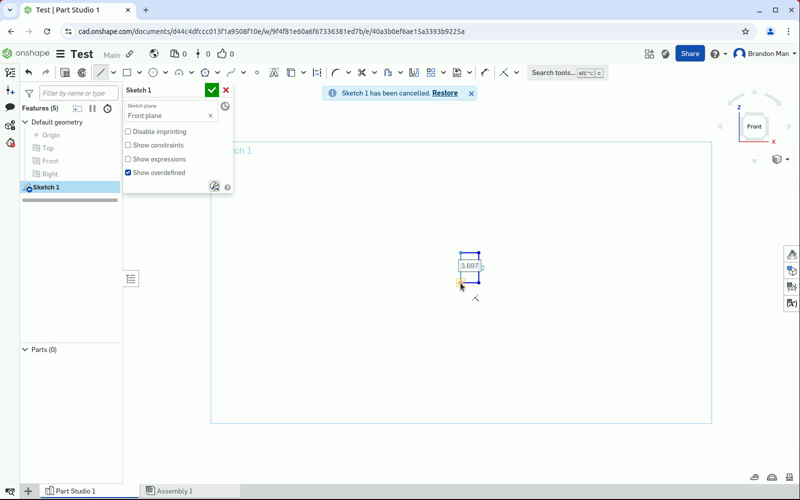
mouse_move(464, 268)
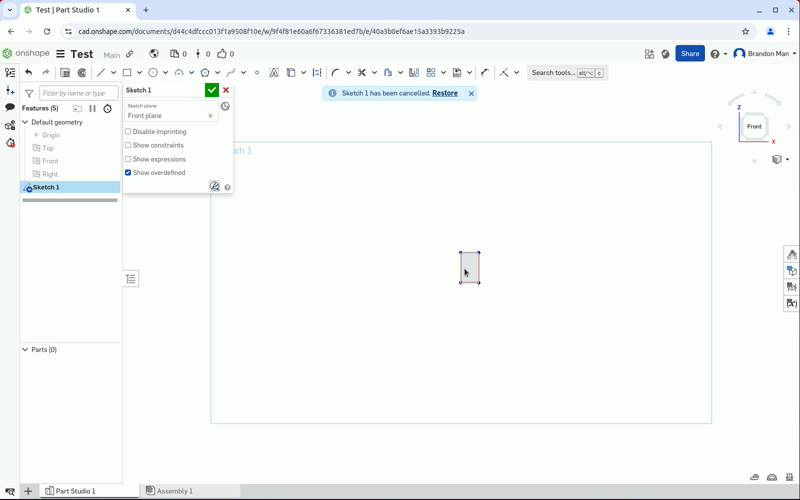
scroll(6)
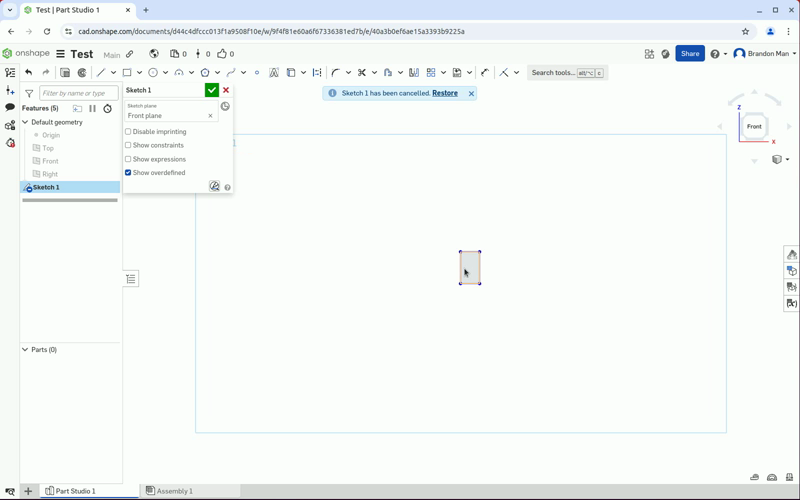
scroll(6)
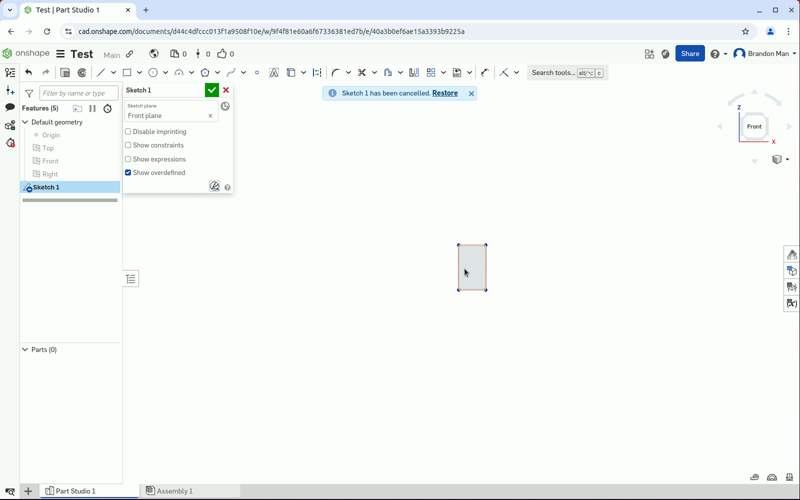
scroll(6)
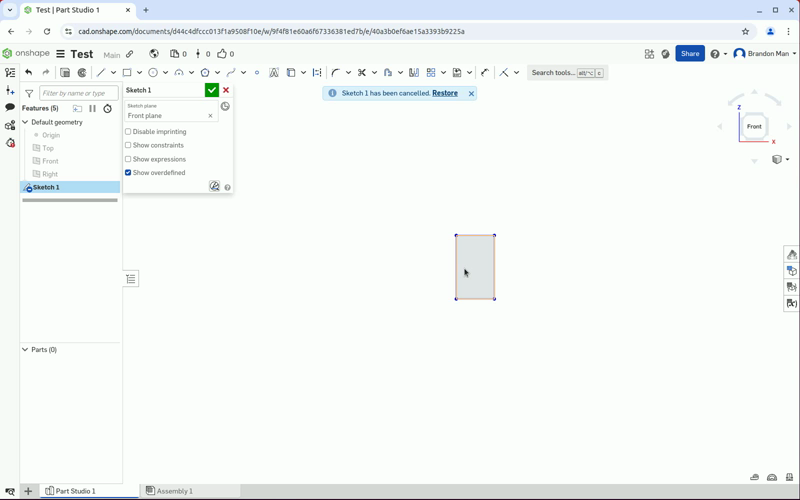
scroll(6)
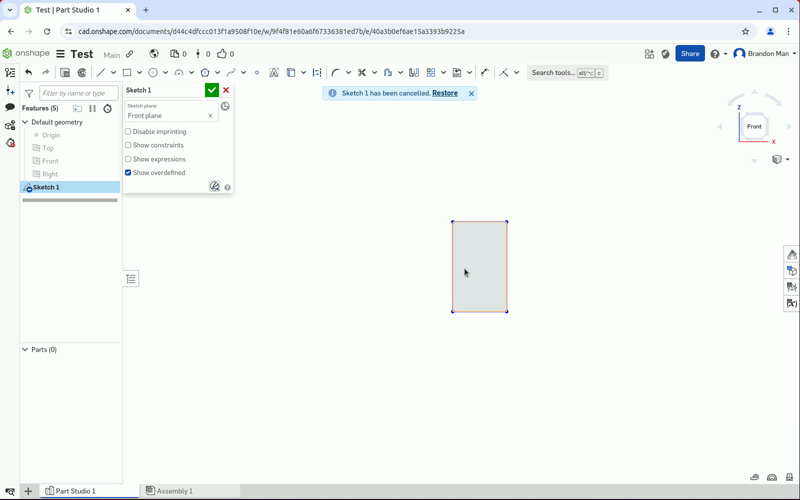
scroll(6)
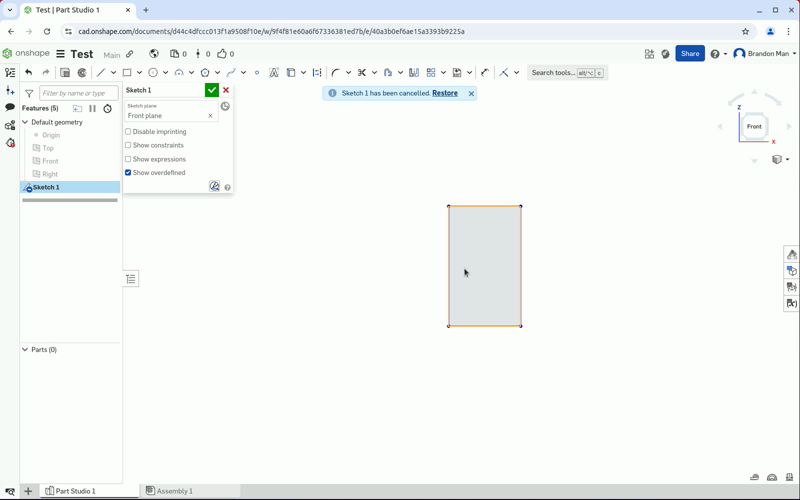
scroll(6)
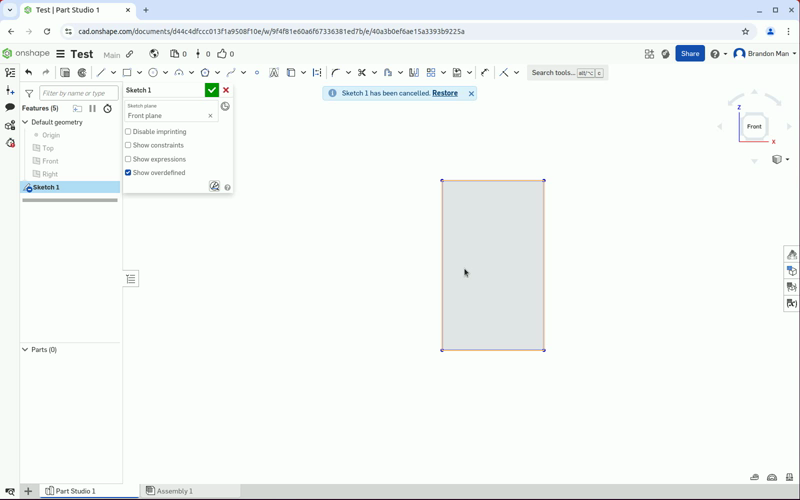
scroll(6)
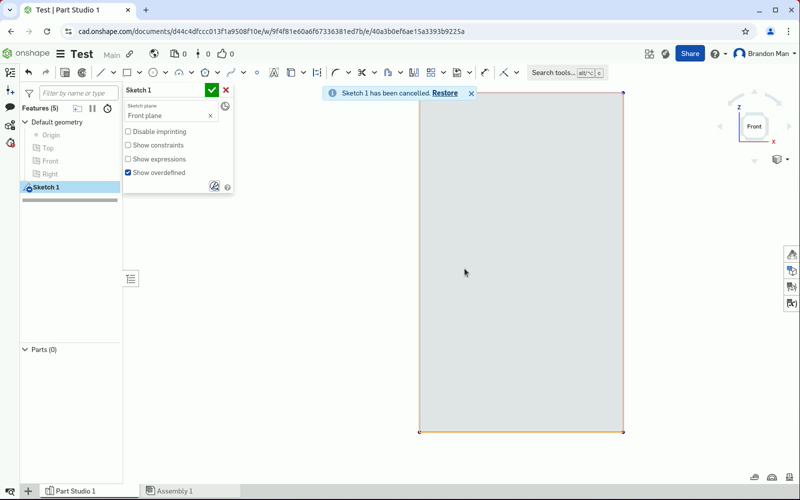
click(464, 268)
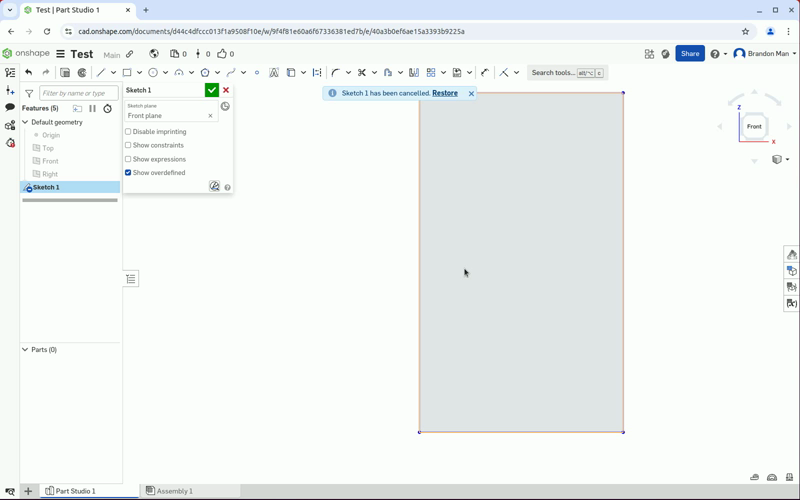
scroll(-6)
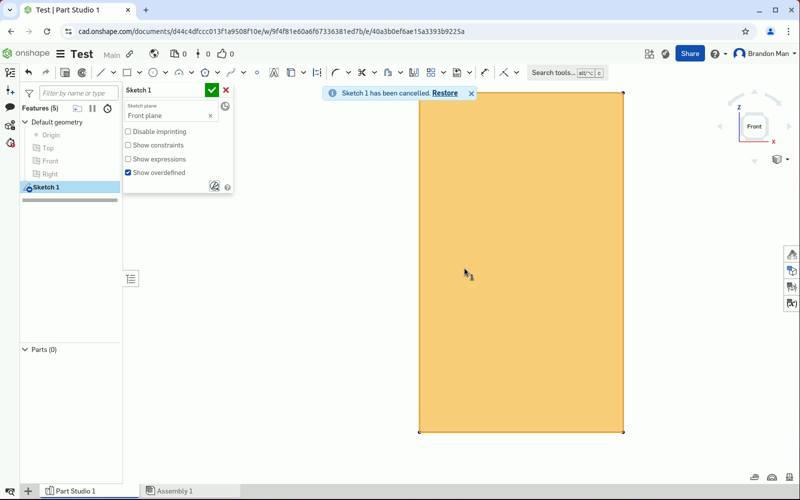
scroll(-6)
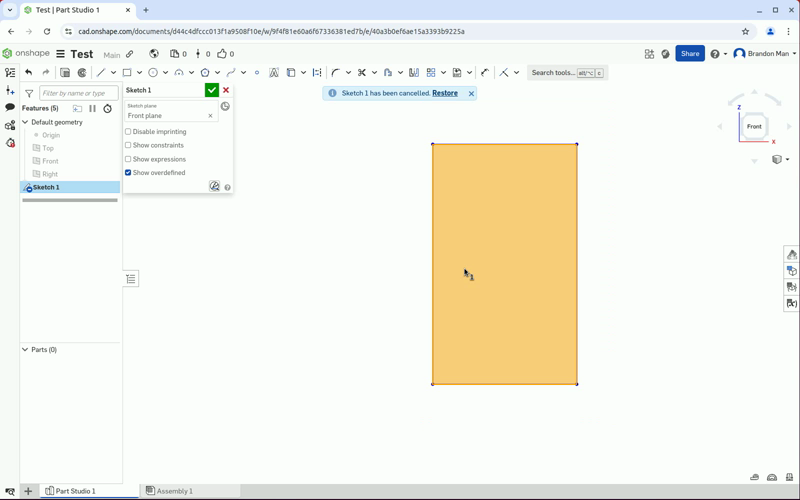
scroll(-6)
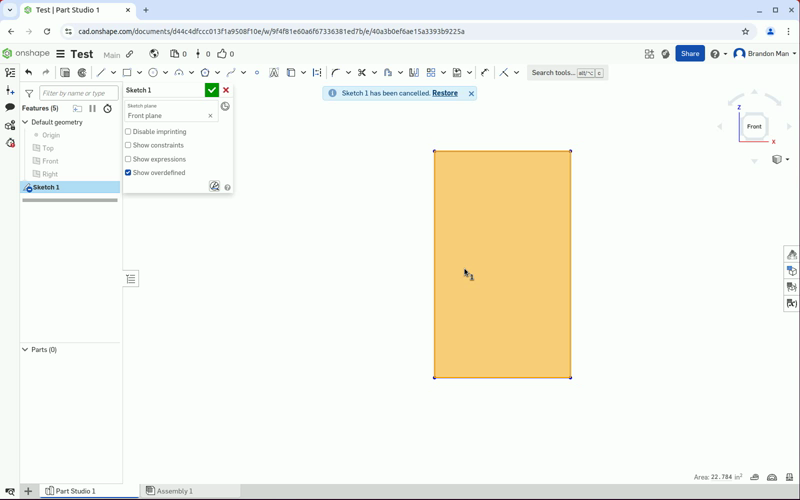
scroll(-6)
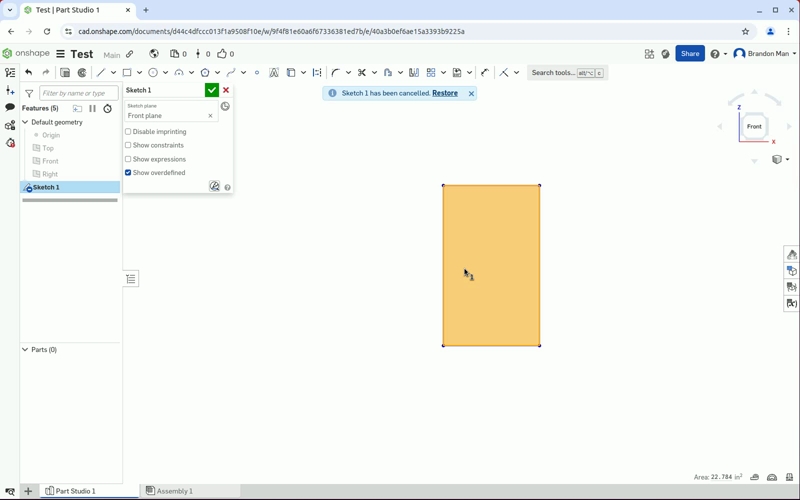
scroll(-6)
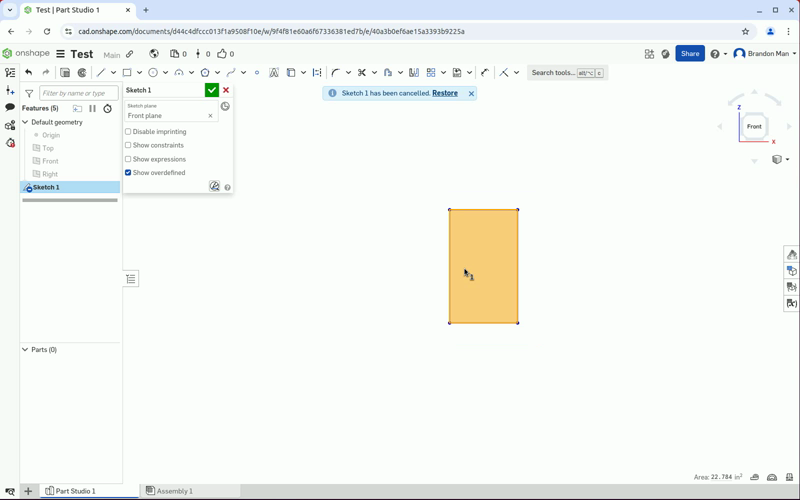
scroll(-6)
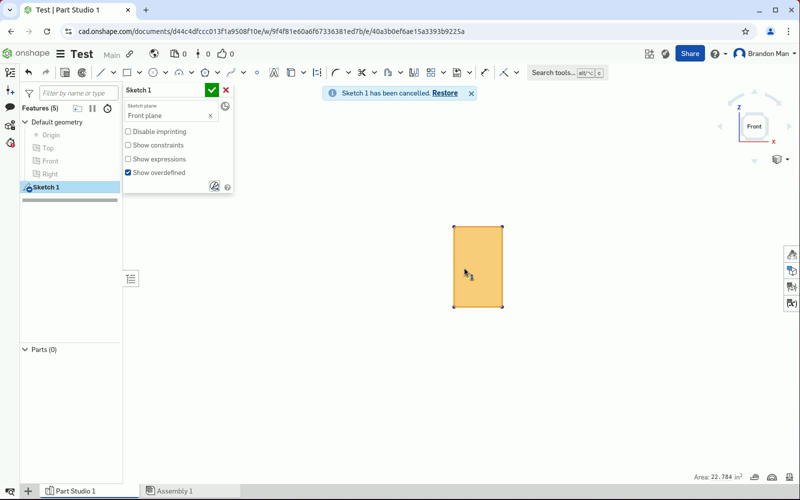
scroll(-6)
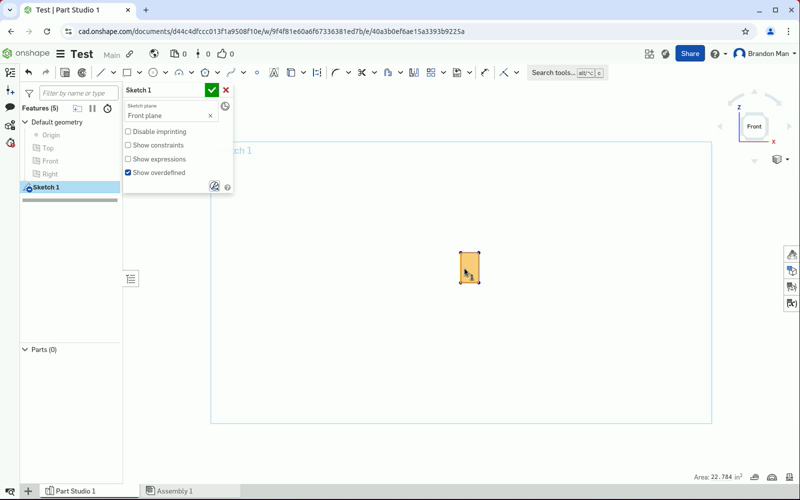
mouse_move(73, 352)
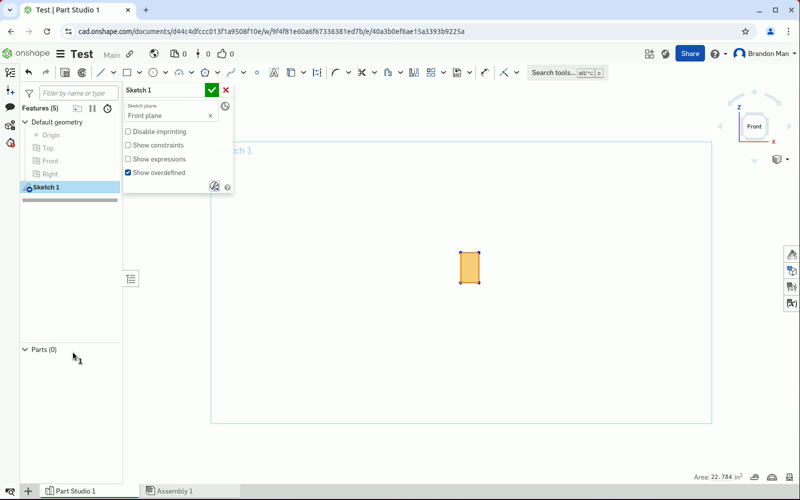
key(shift+y)
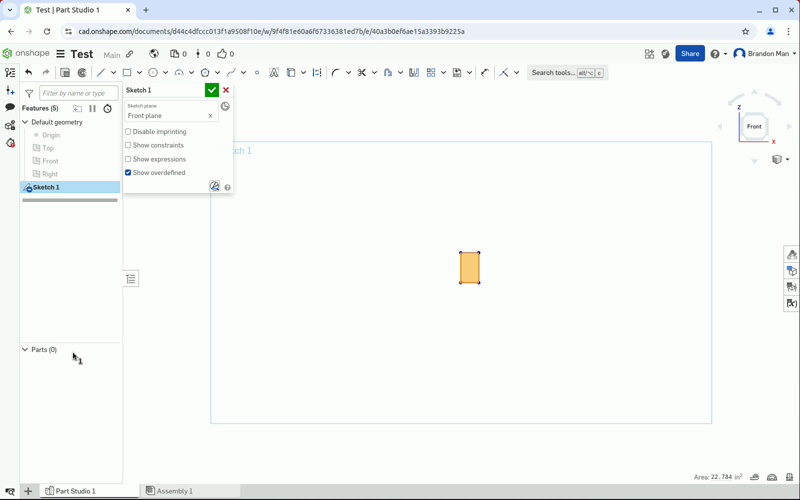
key(shift+e)
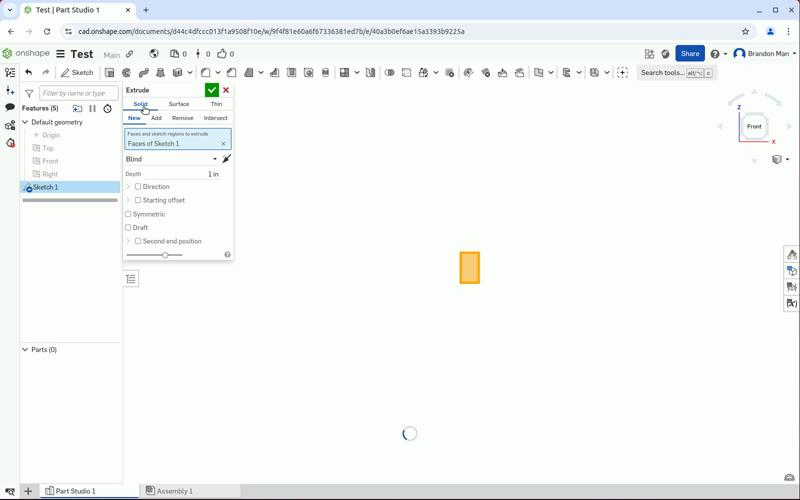
mouse_move(143, 106)
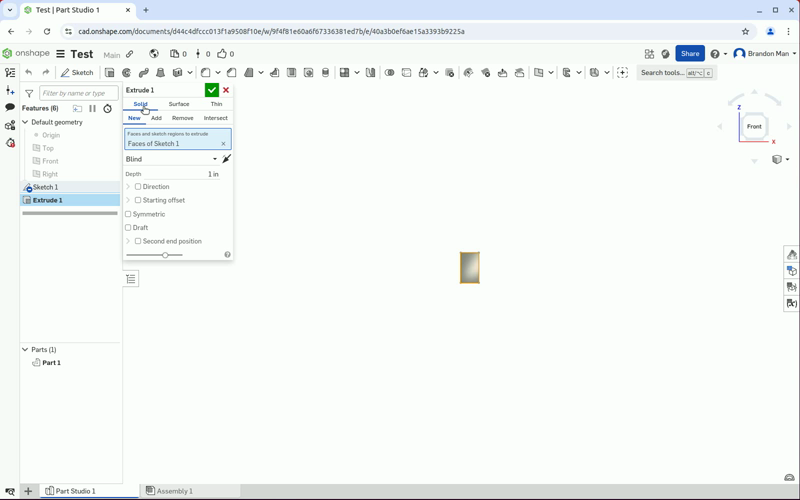
click(143, 106)
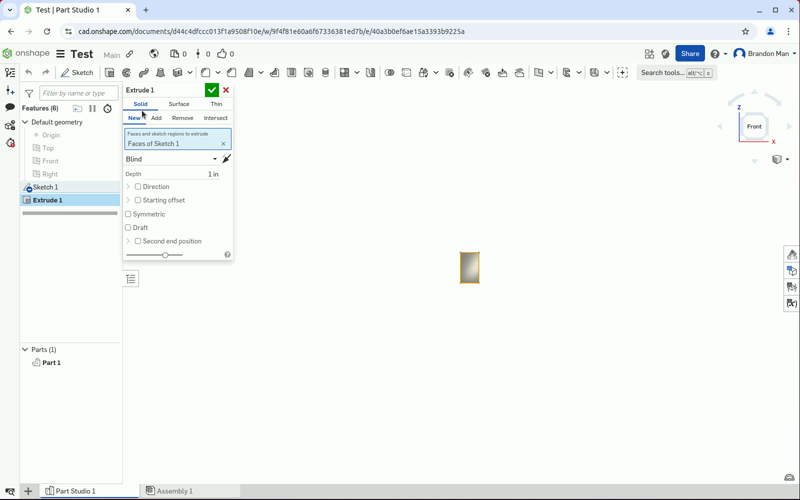
mouse_move(137, 120)
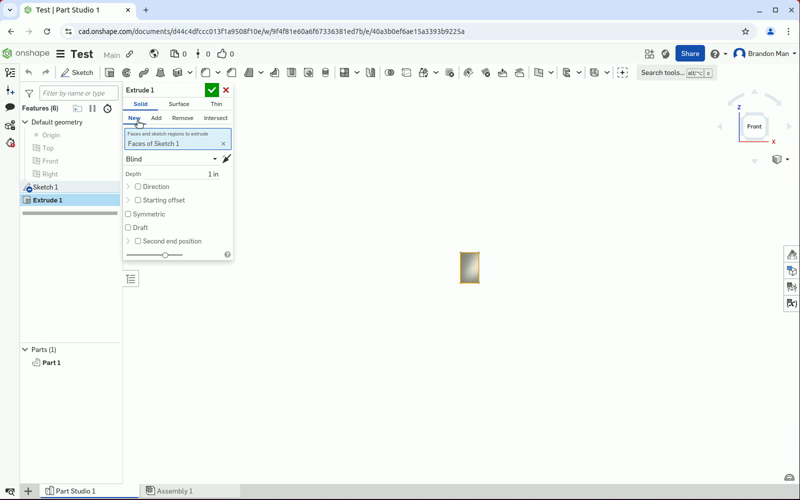
click(137, 120)
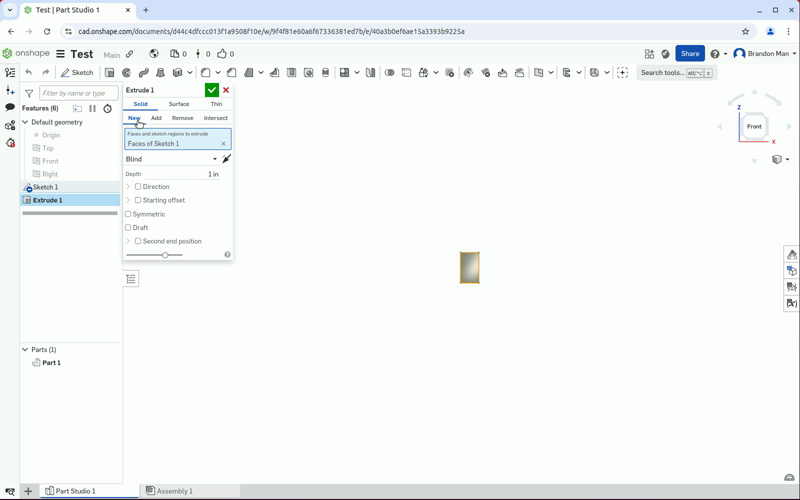
key(tab, 4)
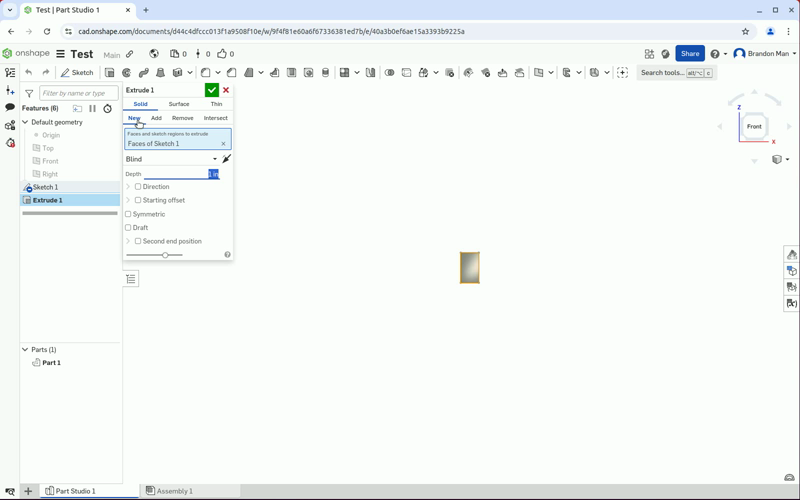
text(-0.241)
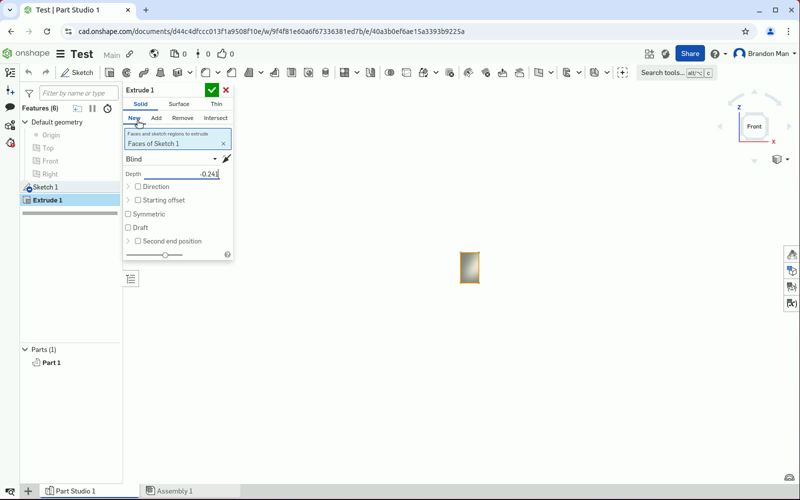
key(enter)
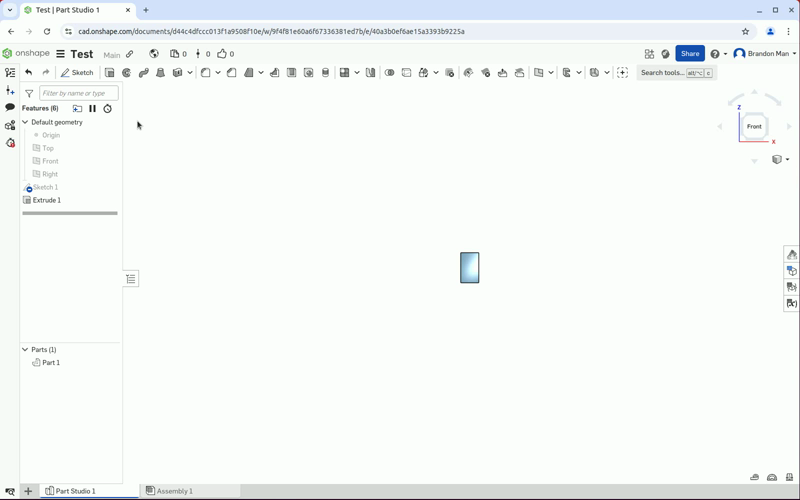
key(shift+h)
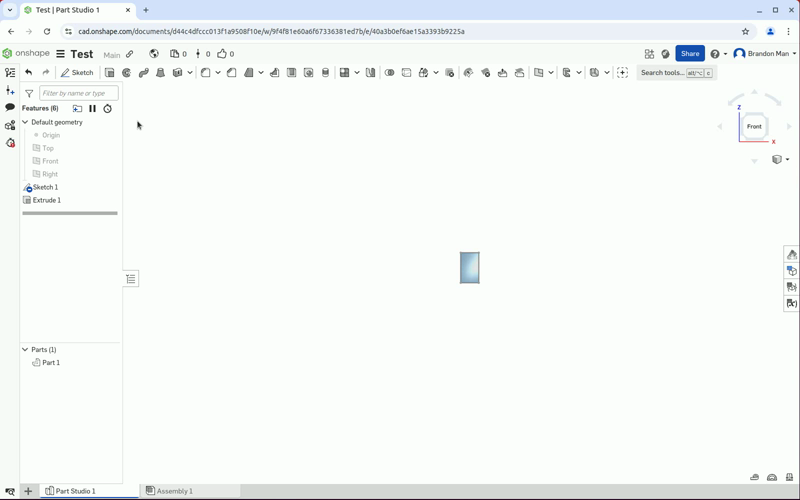
key(shift+h)
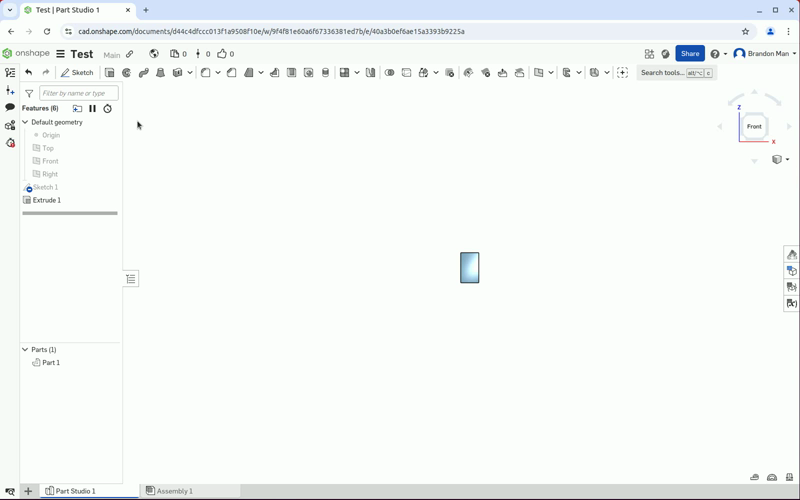
mouse_move(73, 189)
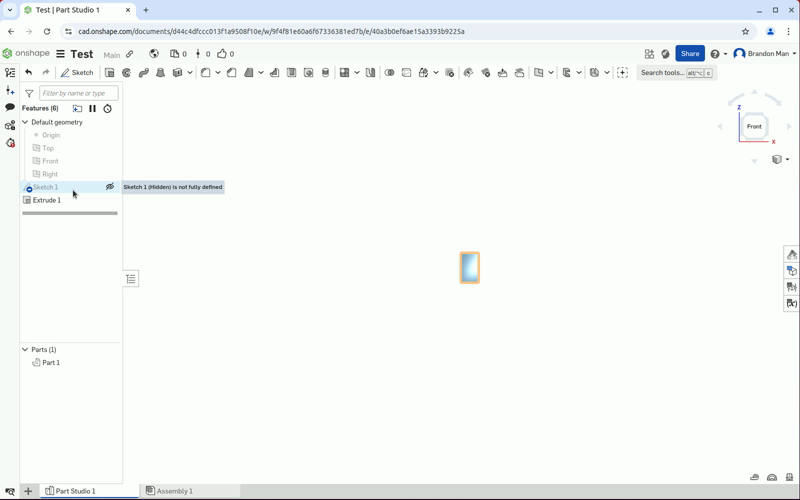
click(73, 189)
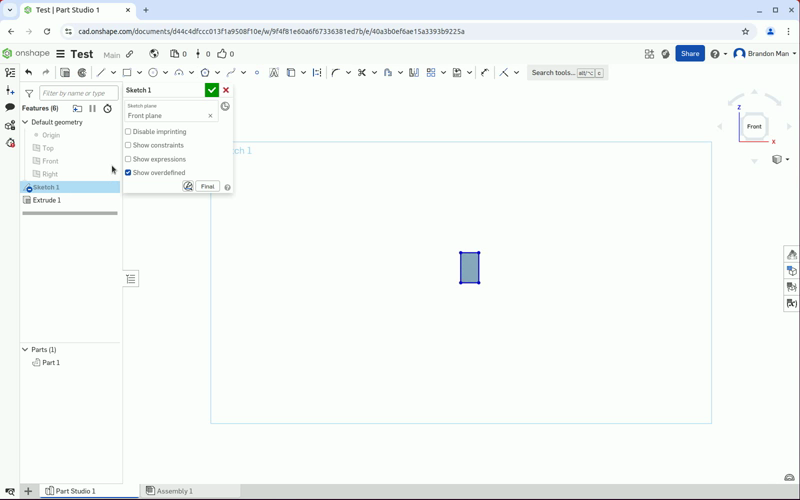
mouse_move(229, 92)
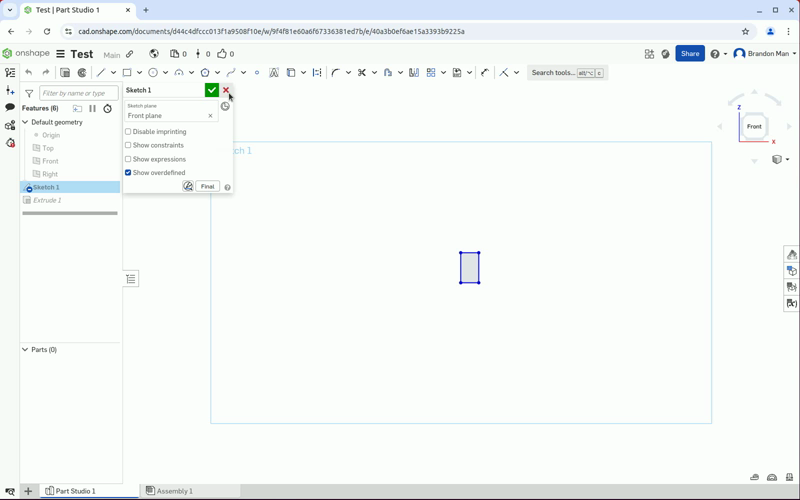
click(229, 92)
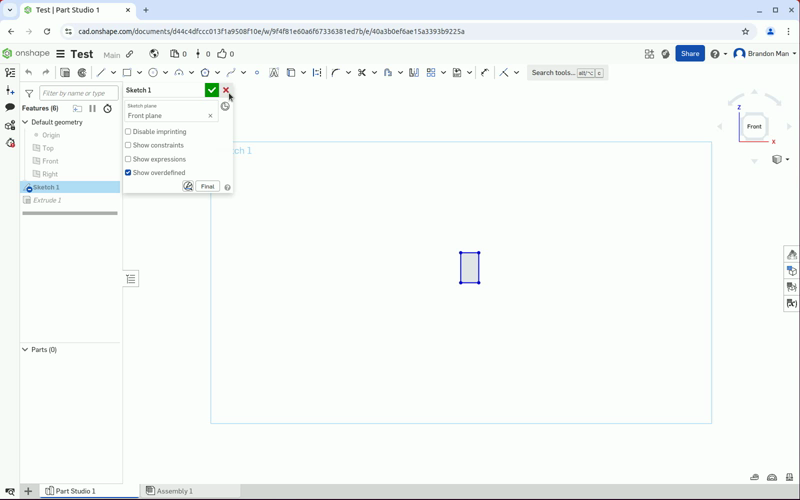
key(shift+s)
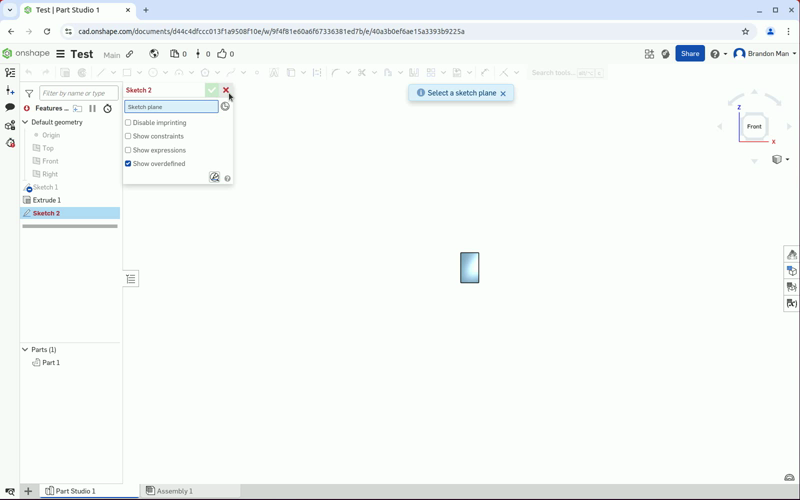
mouse_move(73, 163)
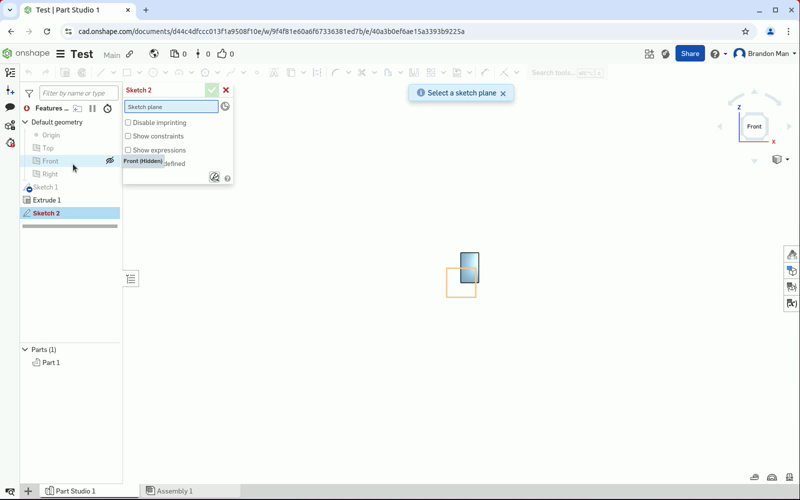
click(73, 163)
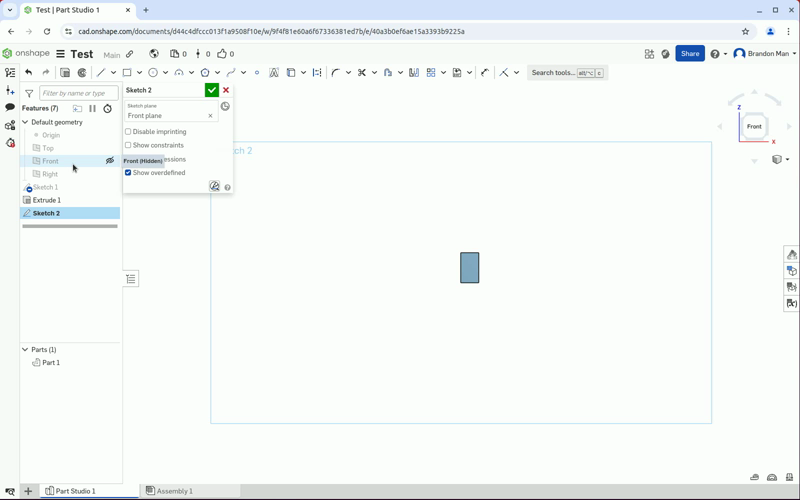
mouse_move(73, 352)
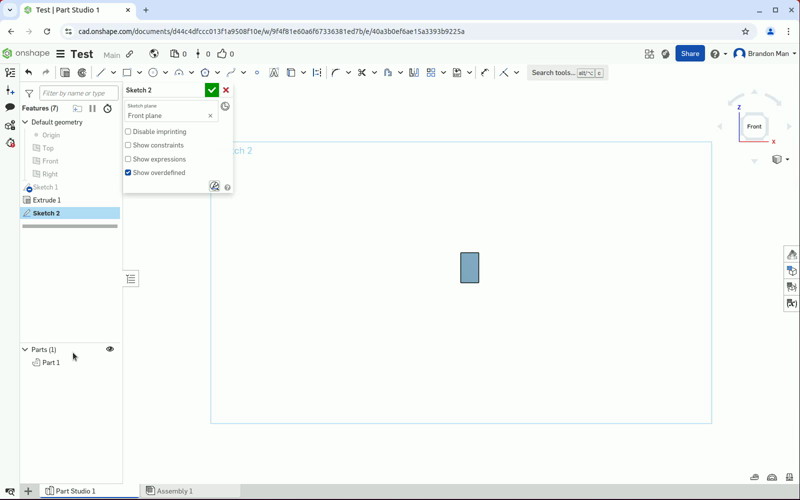
key(y)
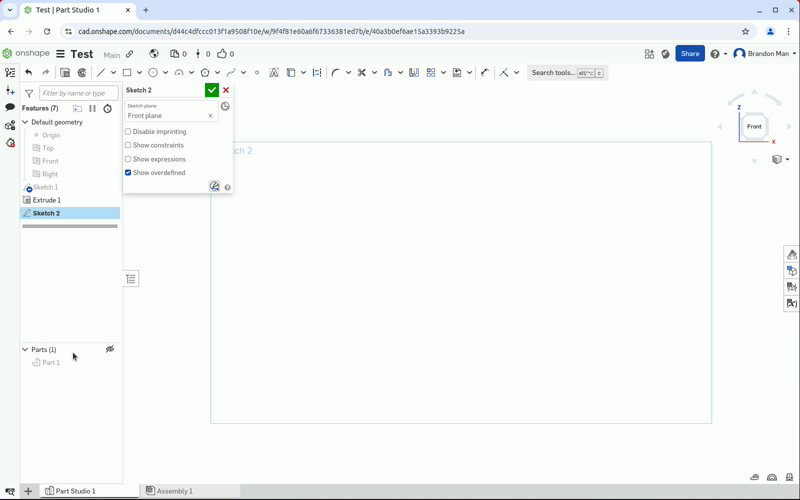
key(l)
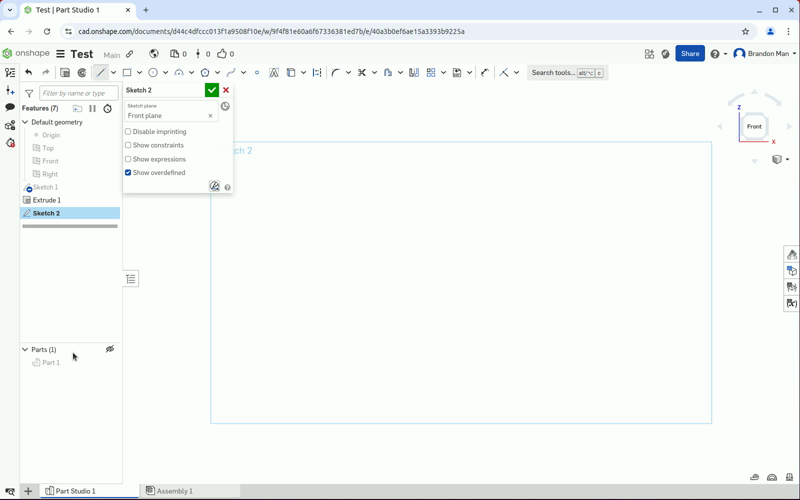
key_down(shift)
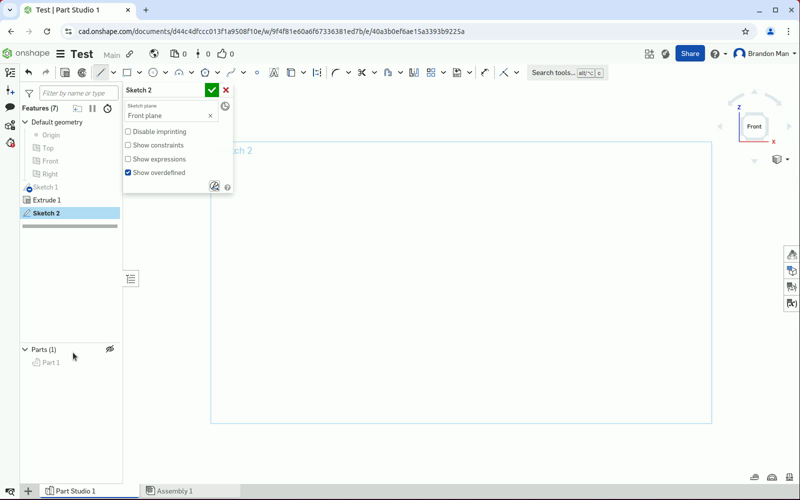
mouse_move(460, 282)
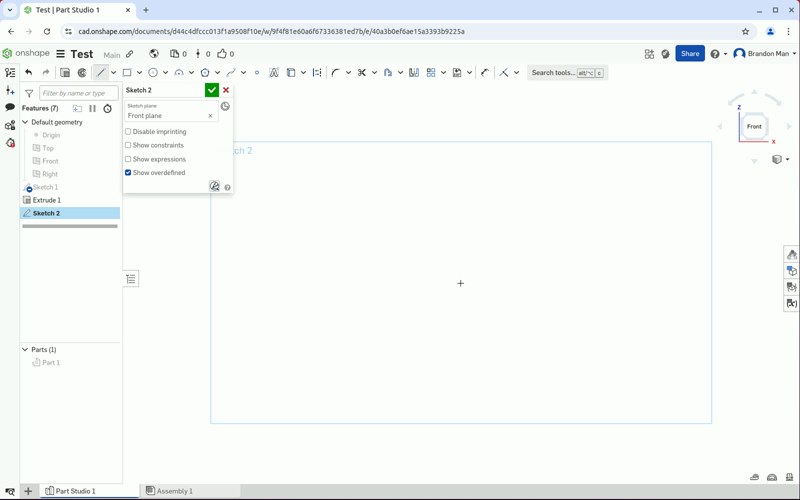
click(460, 282)
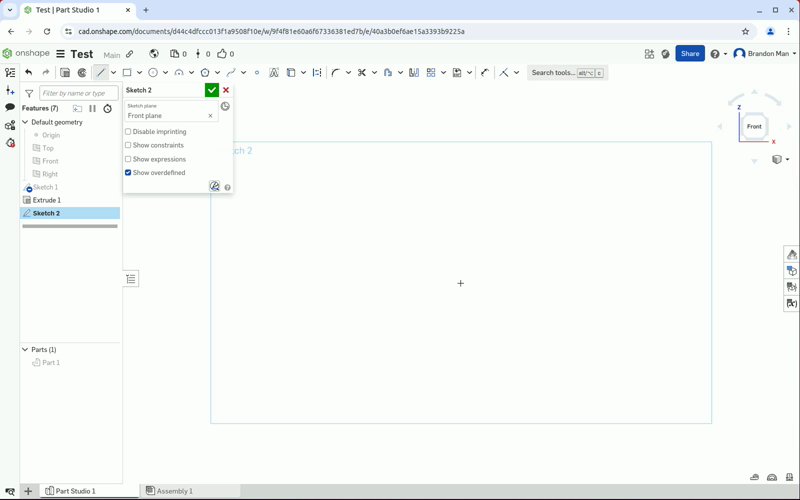
key_up(shift)
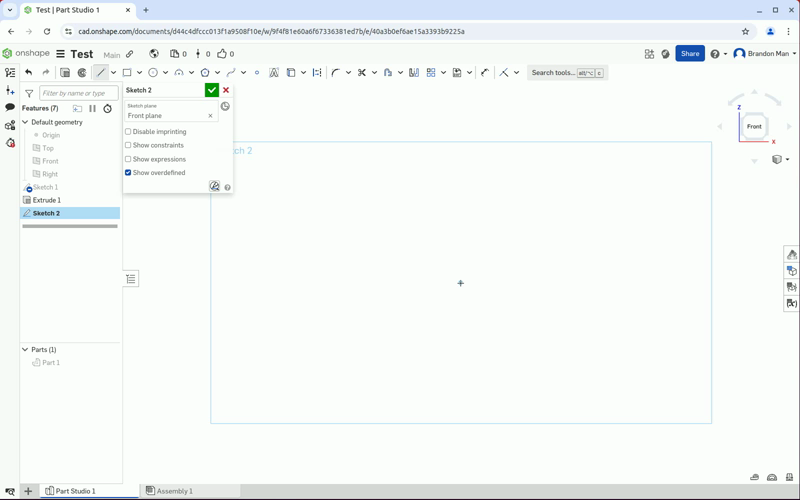
key_down(shift)
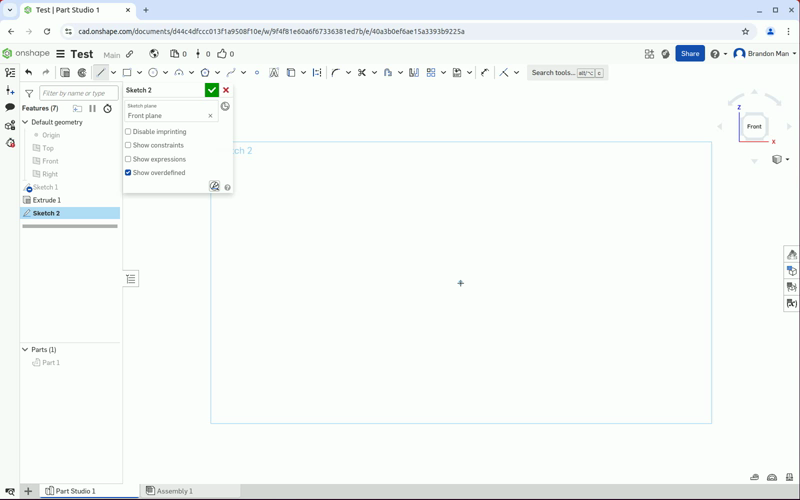
mouse_move(490, 282)
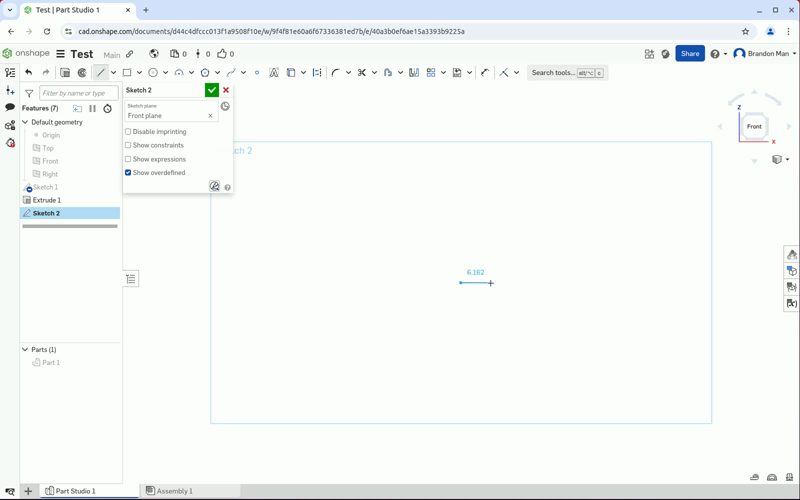
mouse_move(478, 282)
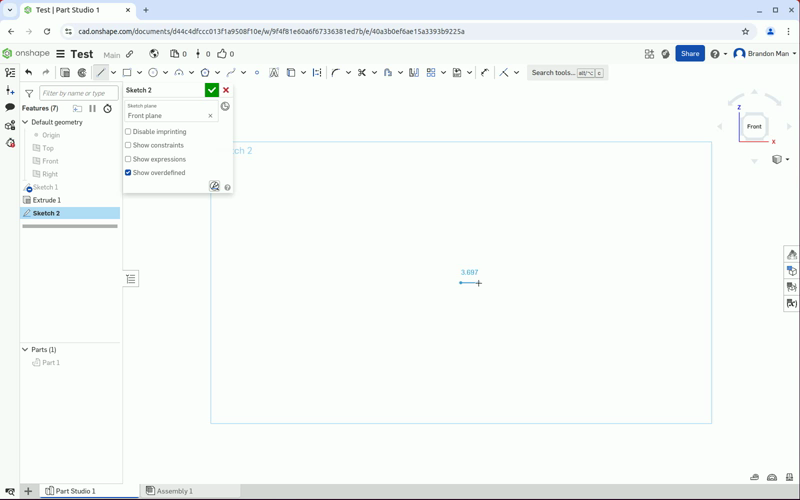
click(478, 282)
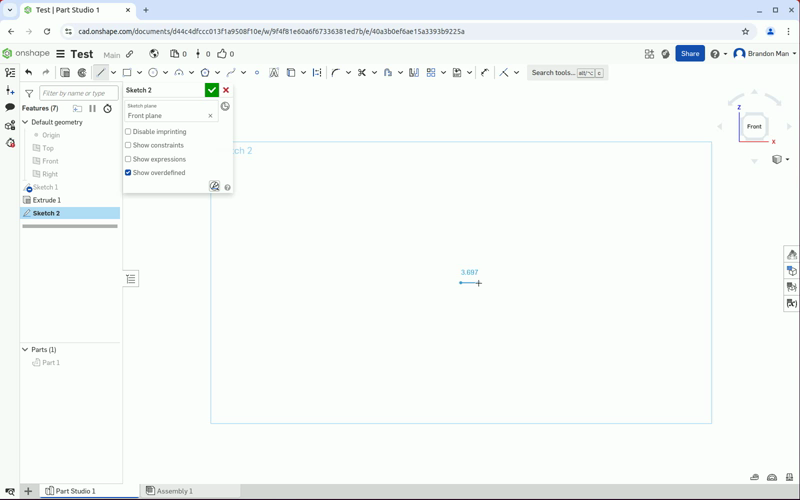
key_up(shift)
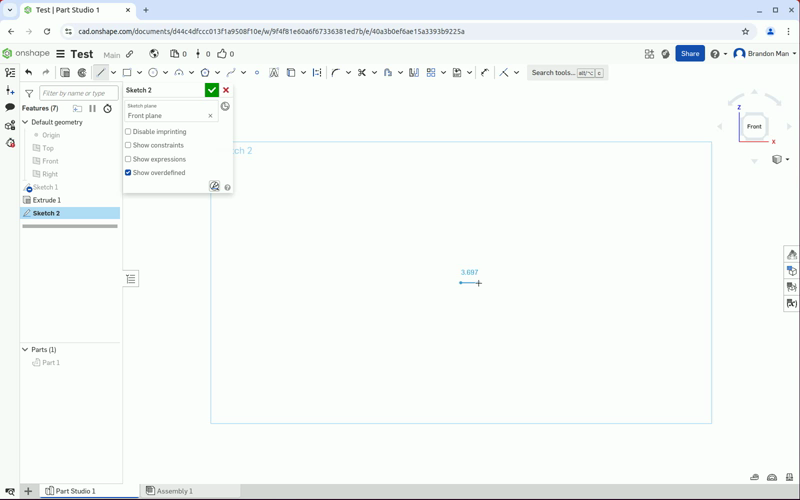
key_down(shift)
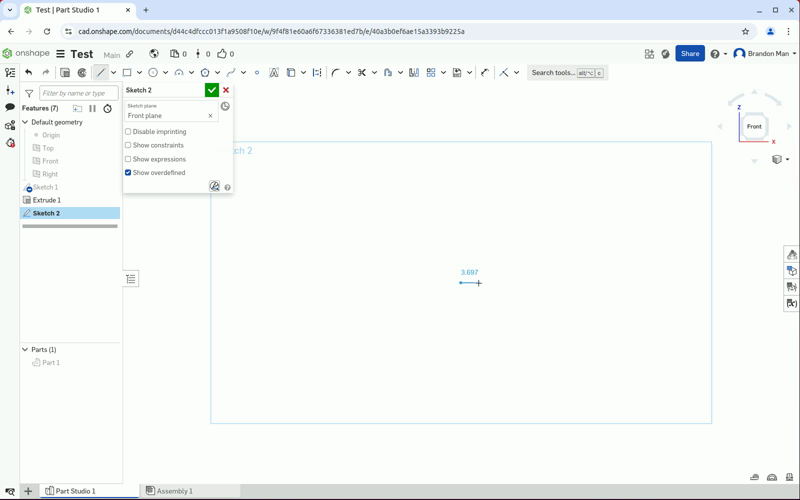
mouse_move(508, 282)
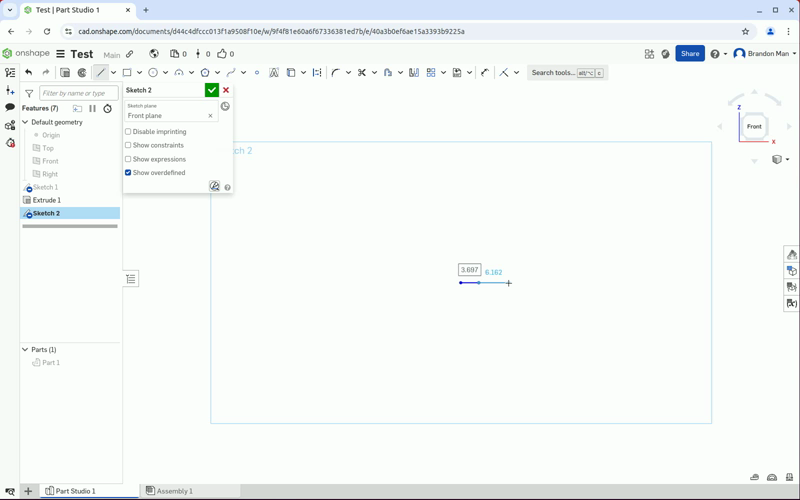
mouse_move(478, 252)
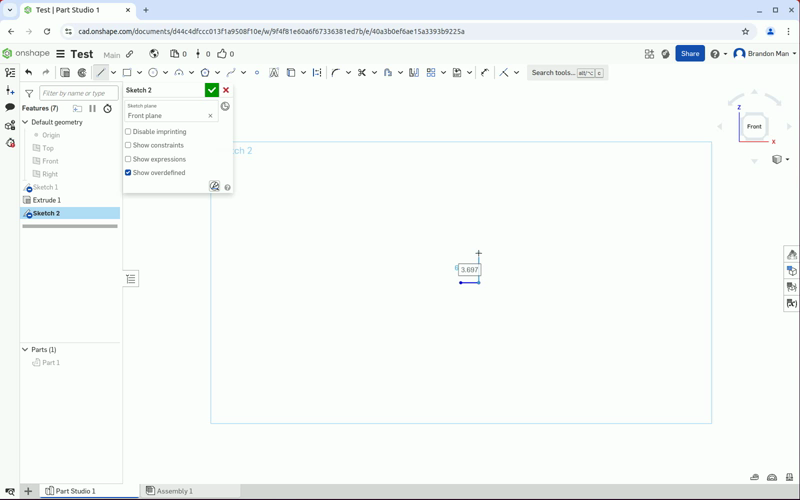
click(478, 252)
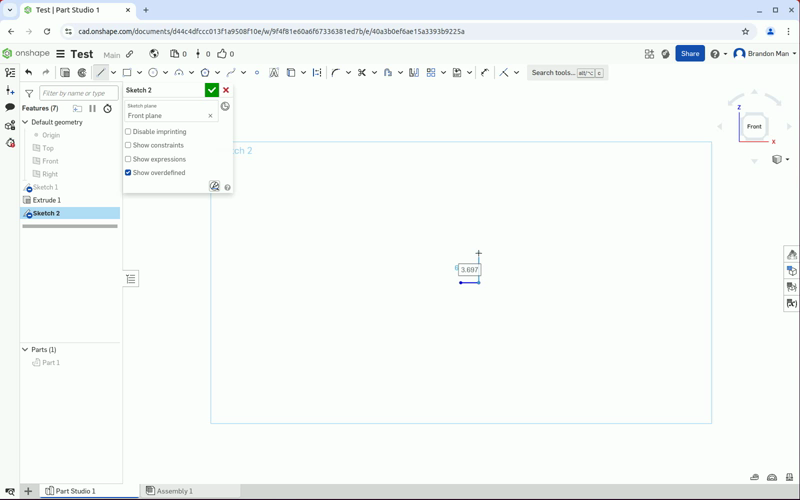
key_up(shift)
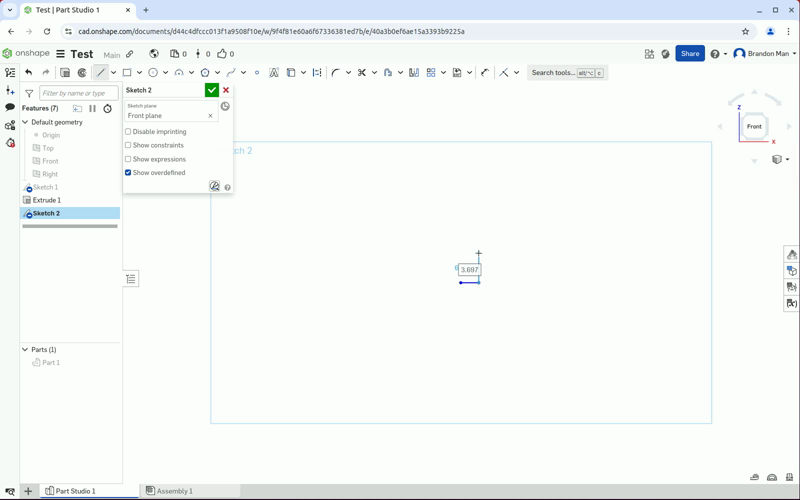
key_down(shift)
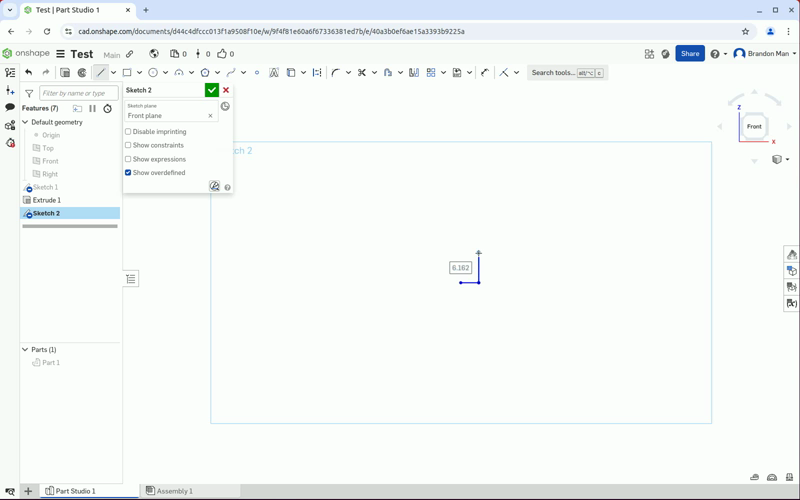
mouse_move(508, 252)
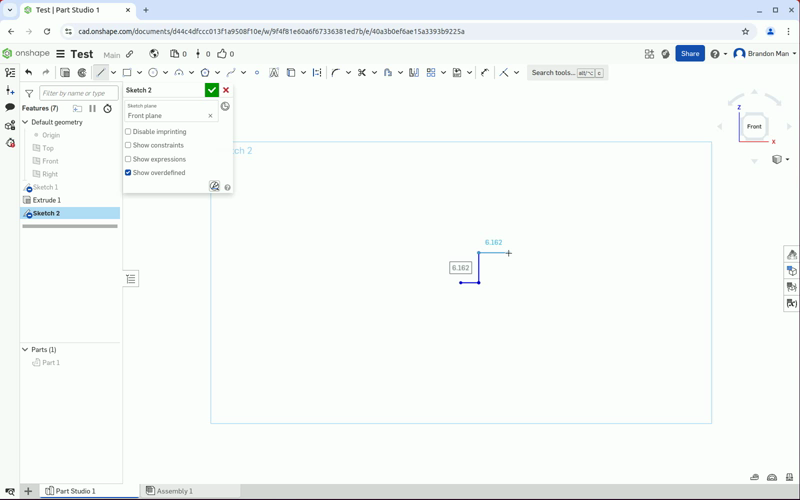
mouse_move(460, 252)
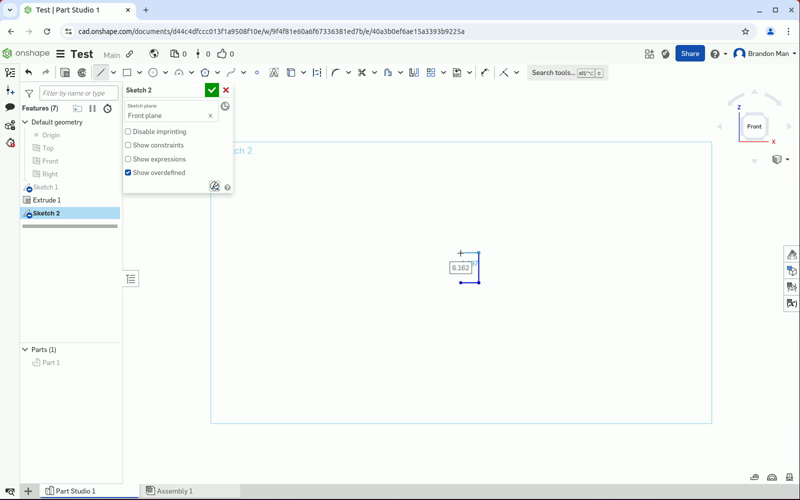
click(460, 252)
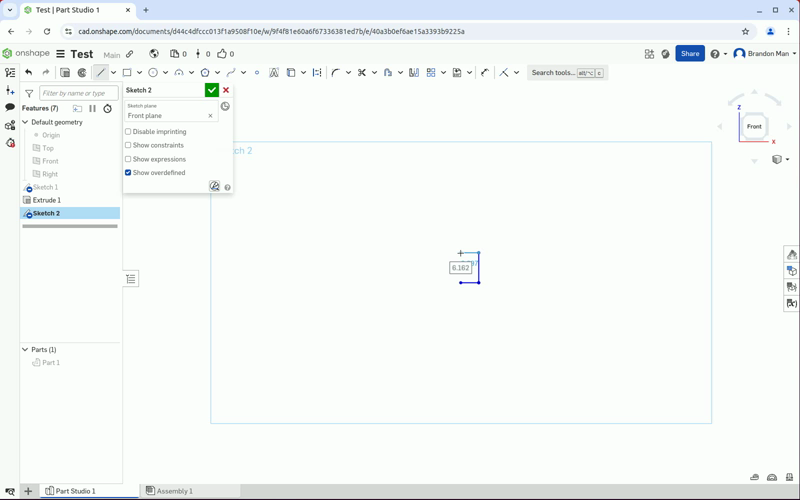
key_up(shift)
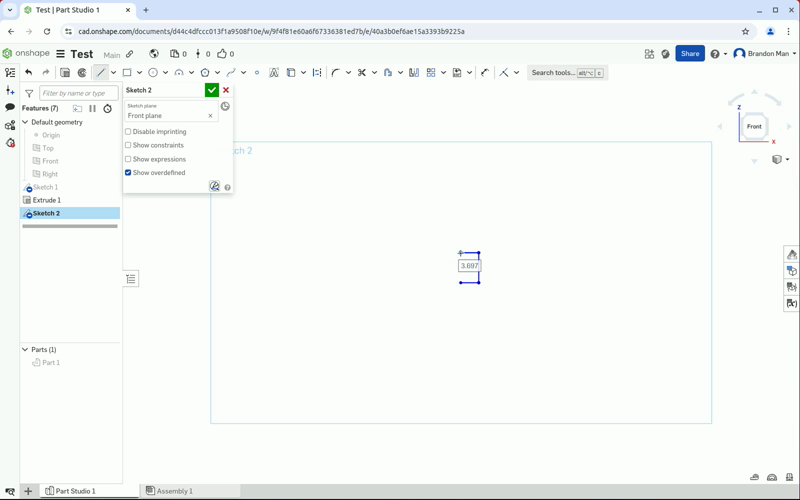
mouse_move(490, 252)
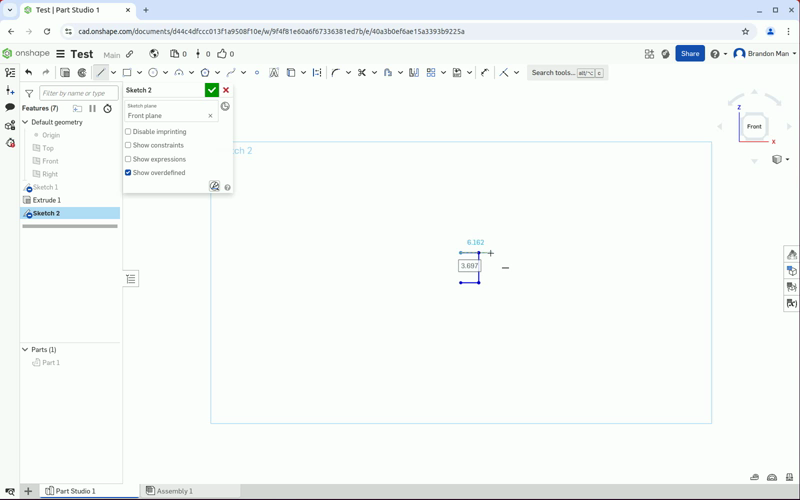
key_down(shift)
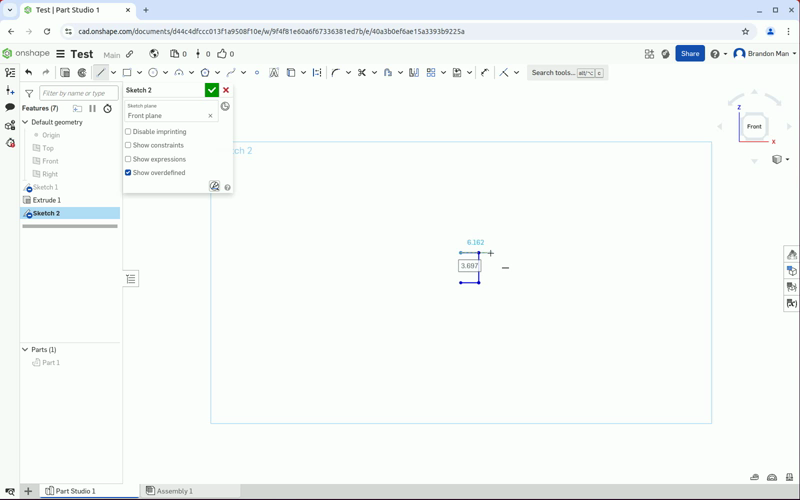
mouse_move(460, 282)
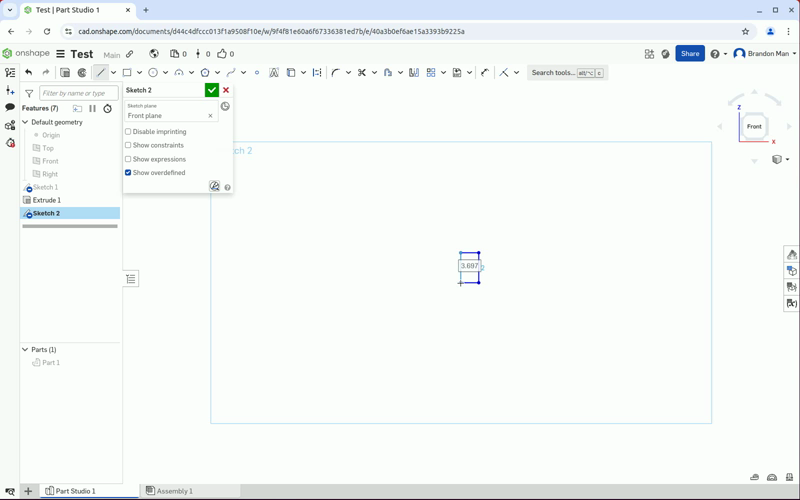
key_up(shift)
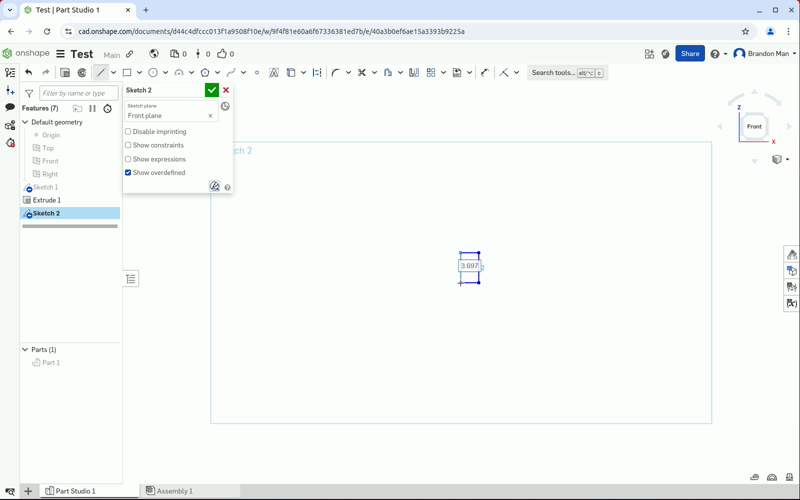
click(460, 282)
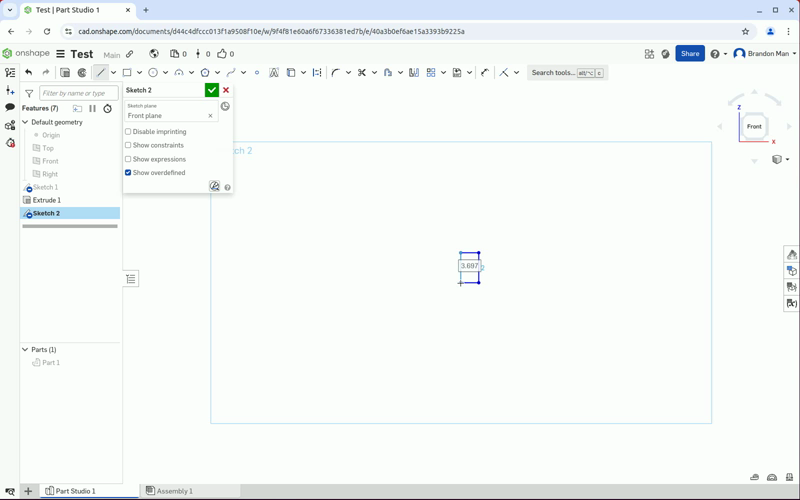
key(esc)
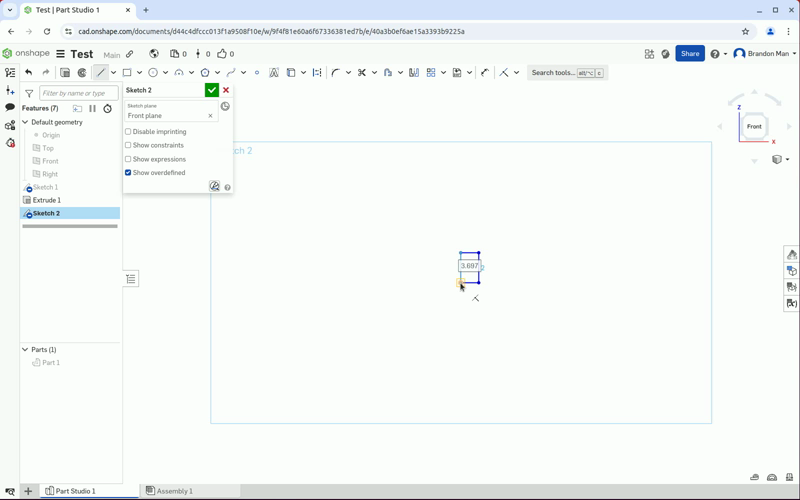
mouse_move(476, 264)
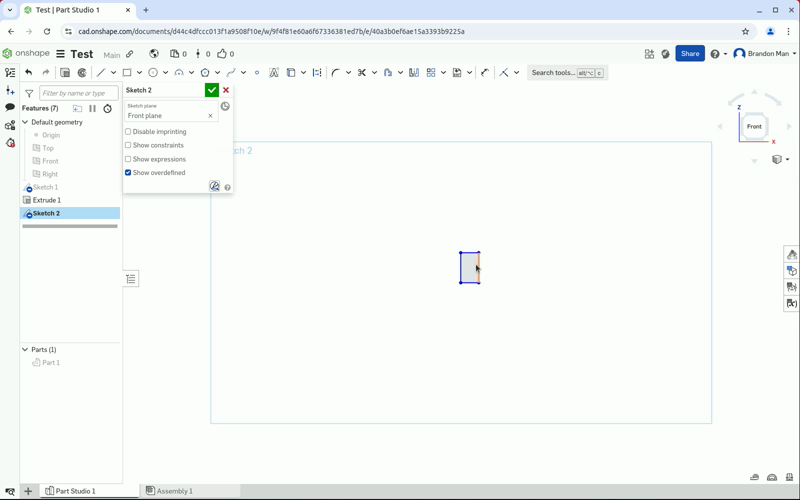
scroll(6)
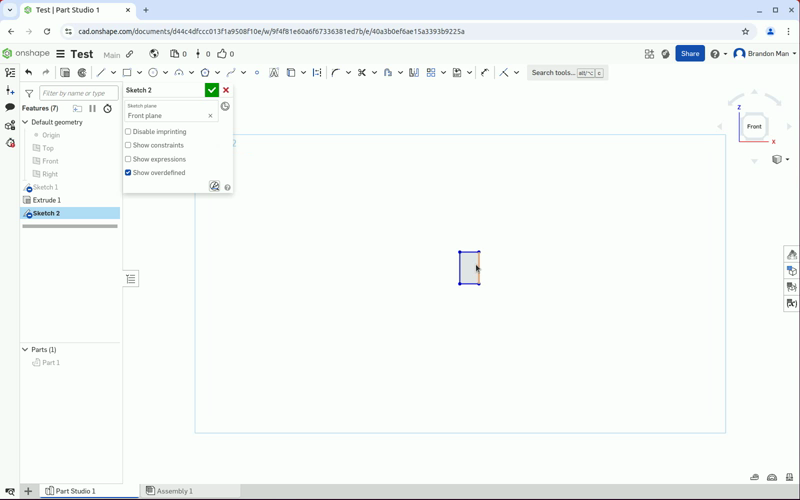
scroll(6)
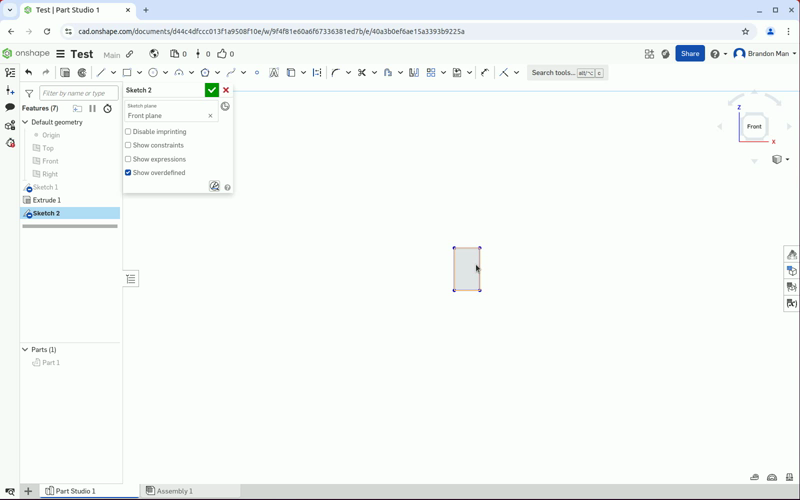
scroll(6)
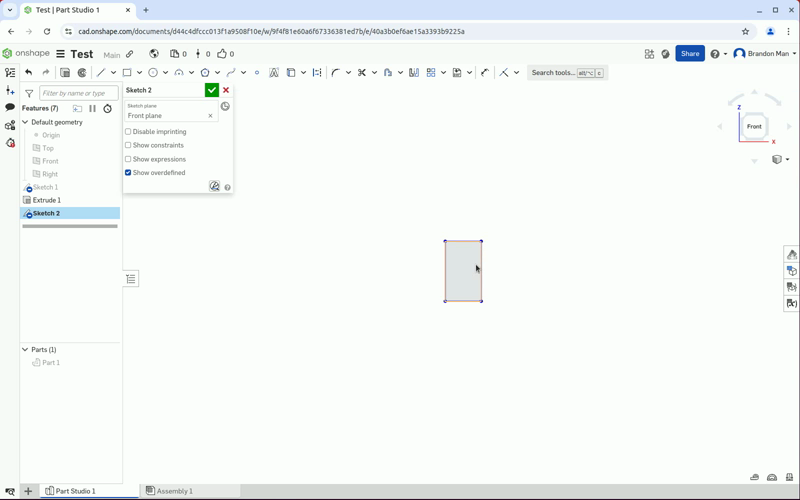
scroll(6)
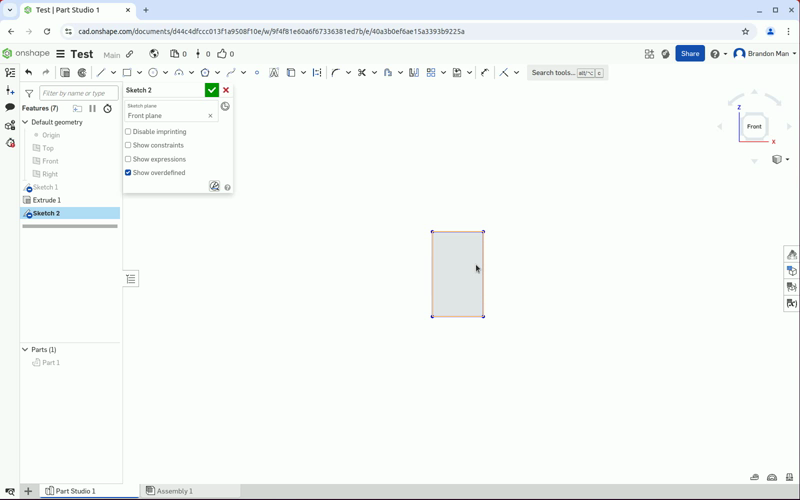
scroll(6)
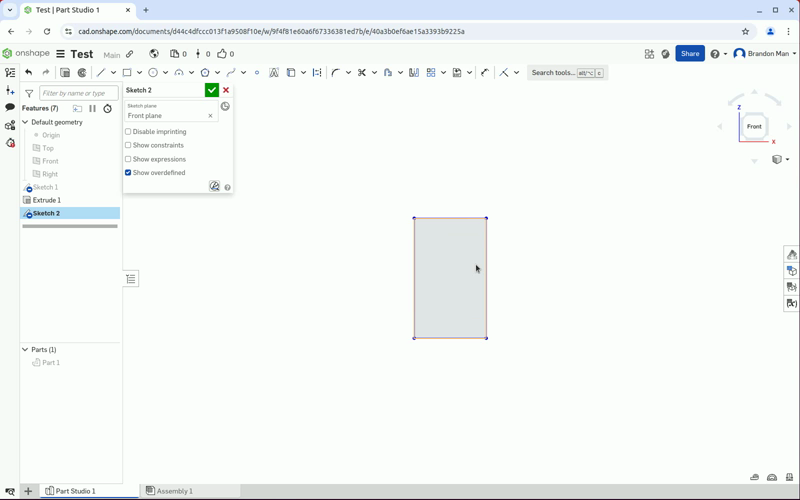
scroll(6)
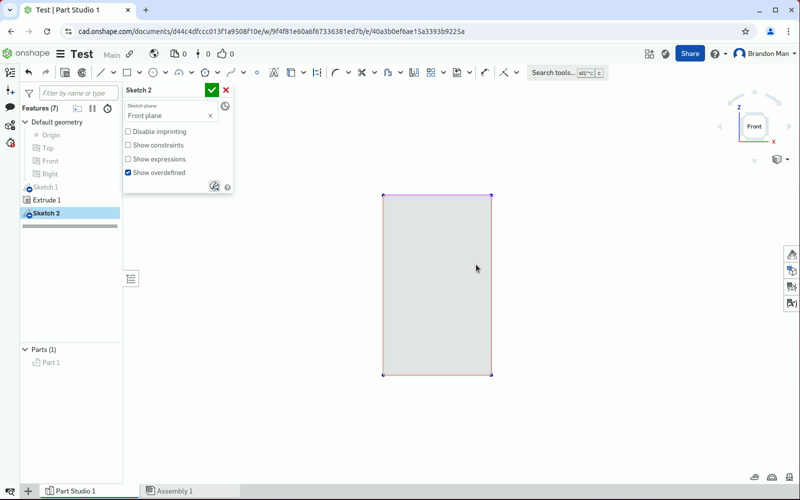
scroll(6)
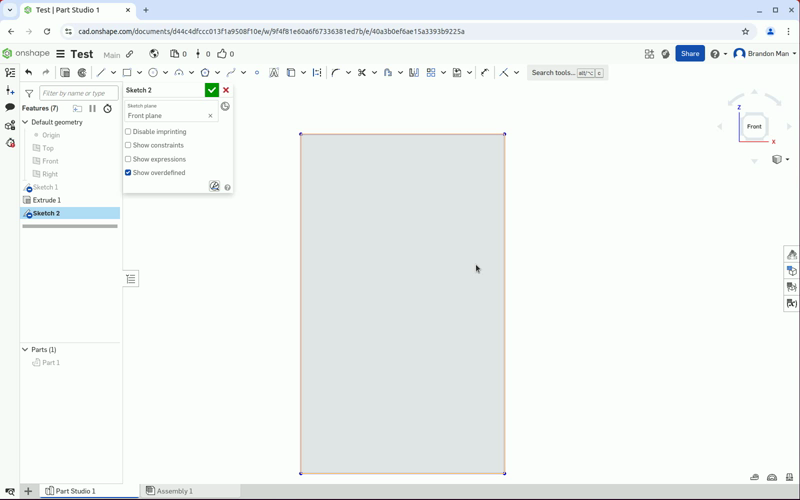
click(476, 264)
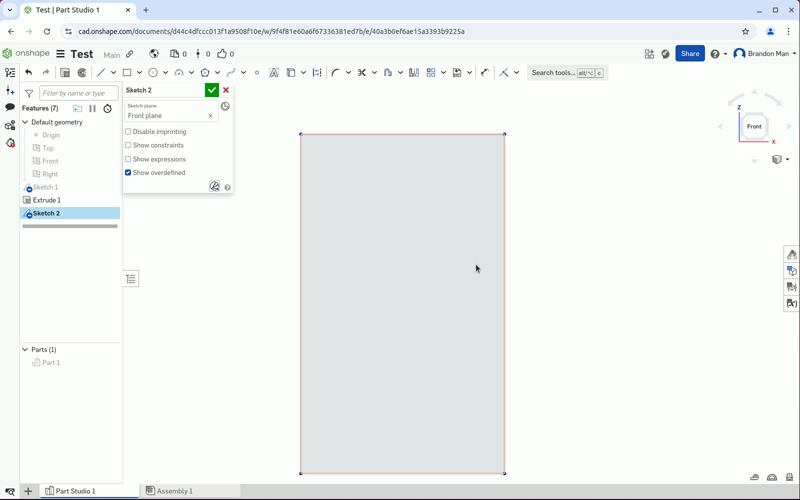
scroll(-6)
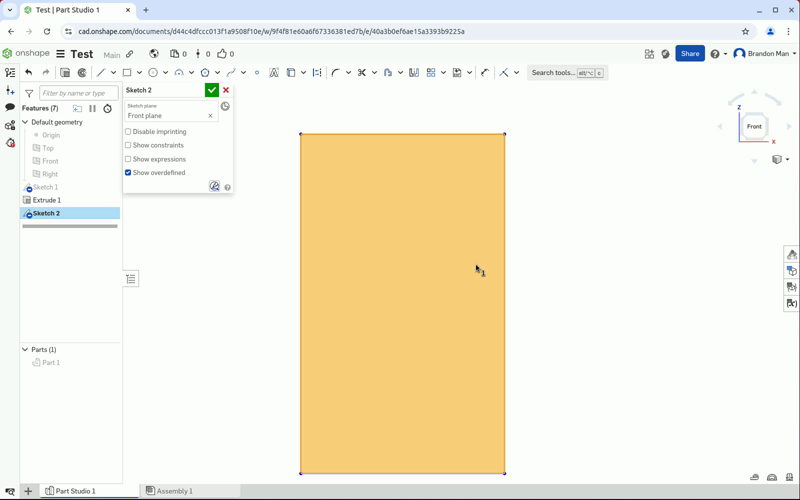
scroll(-6)
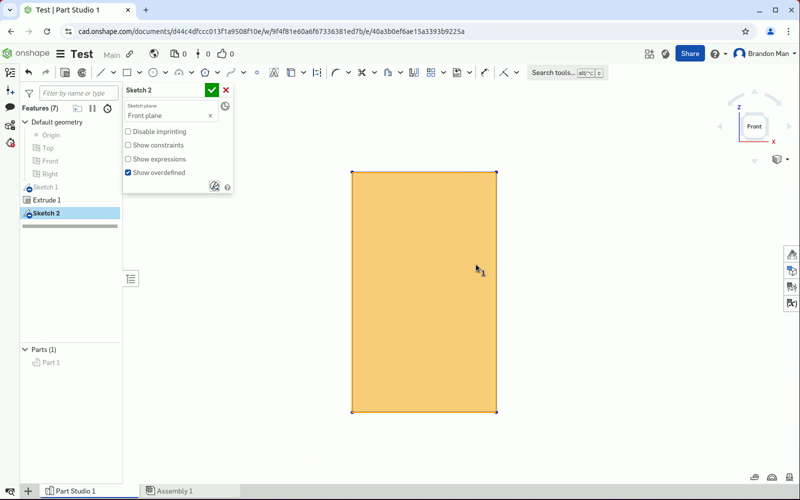
scroll(-6)
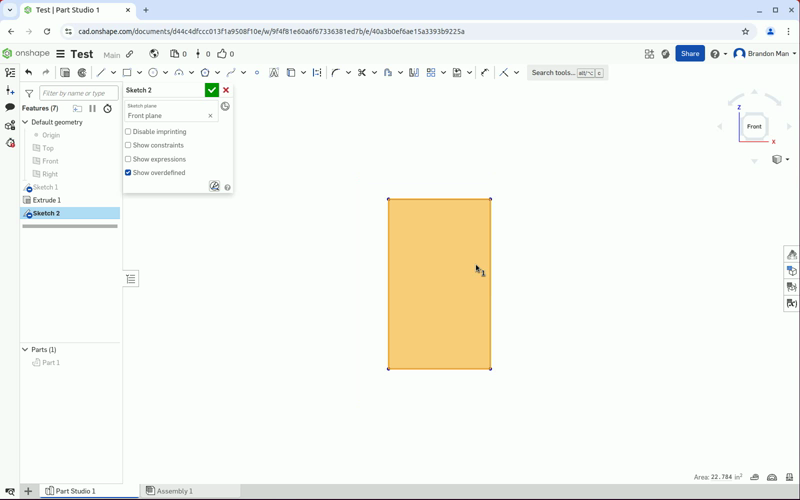
scroll(-6)
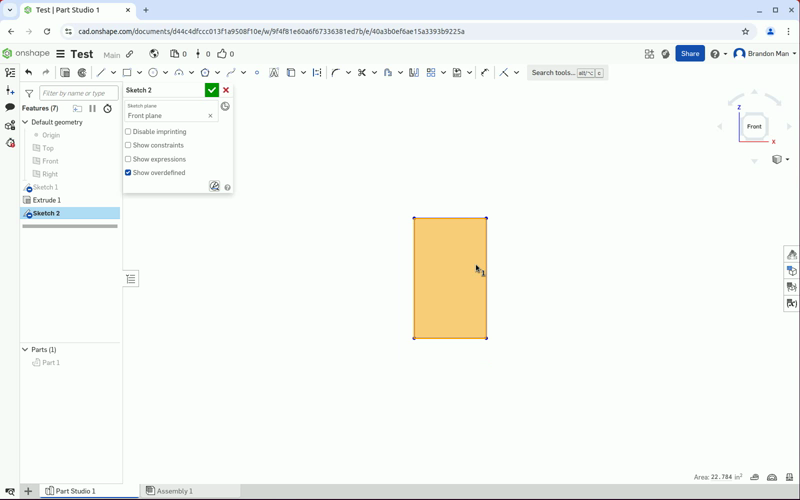
scroll(-6)
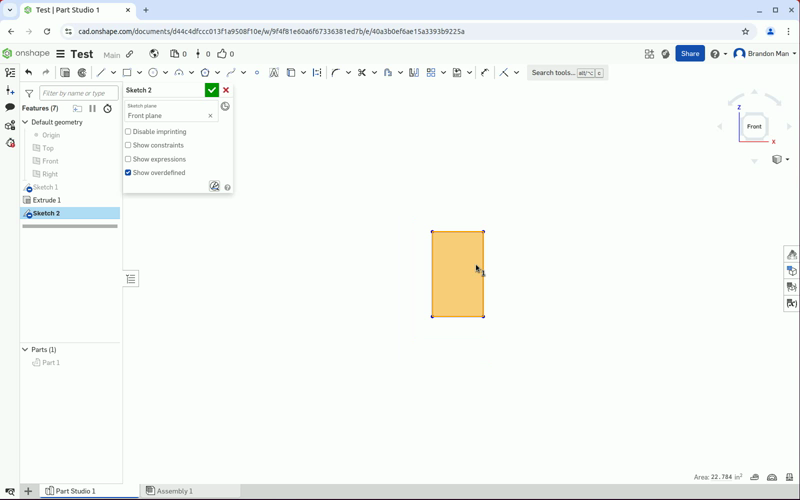
scroll(-6)
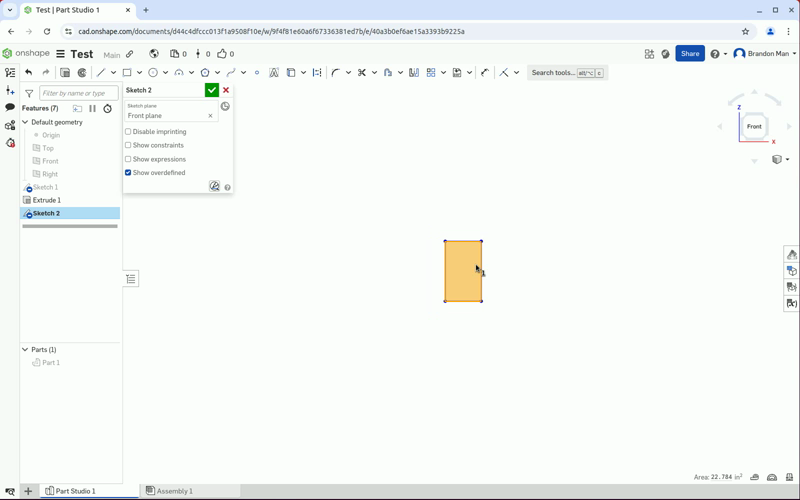
scroll(-6)
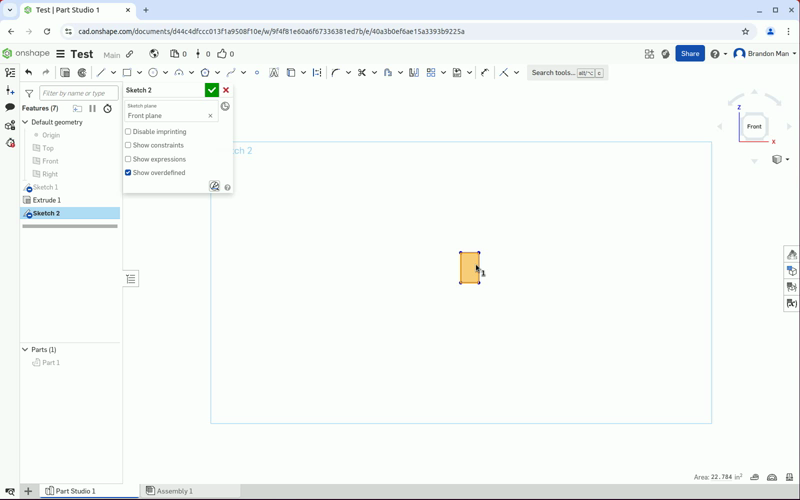
mouse_move(73, 352)
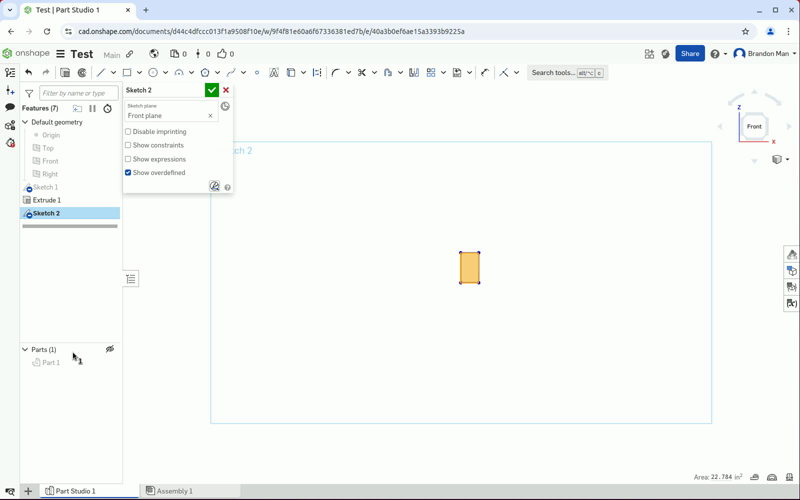
key(shift+y)
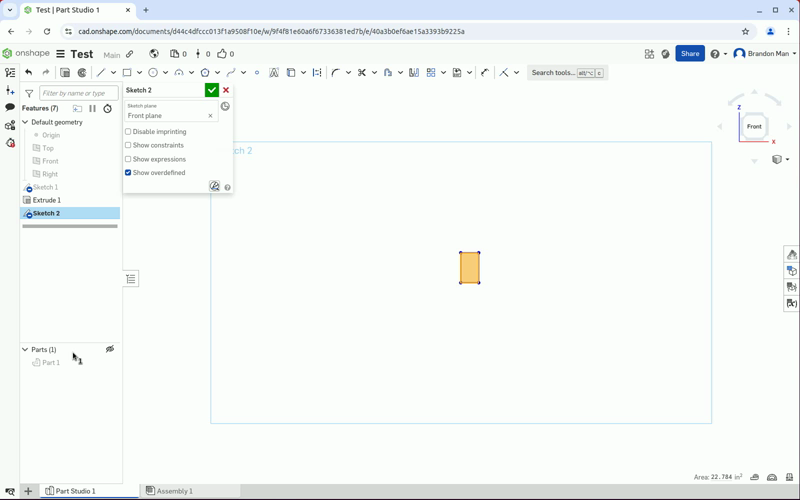
key(shift+e)
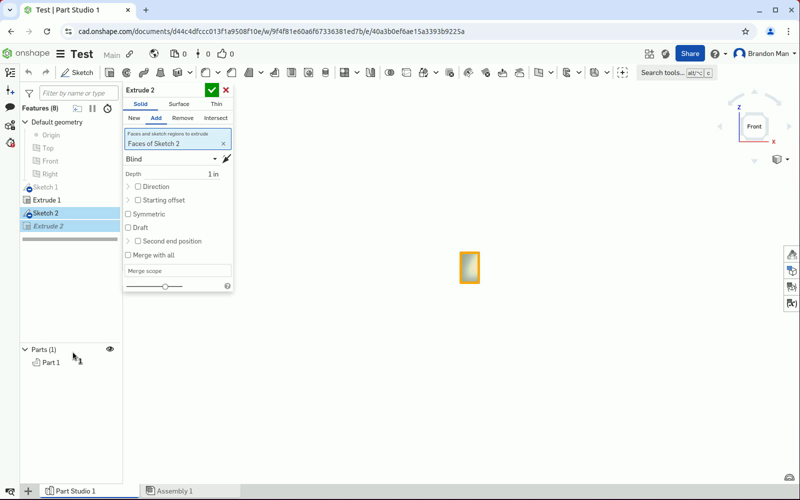
mouse_move(143, 106)
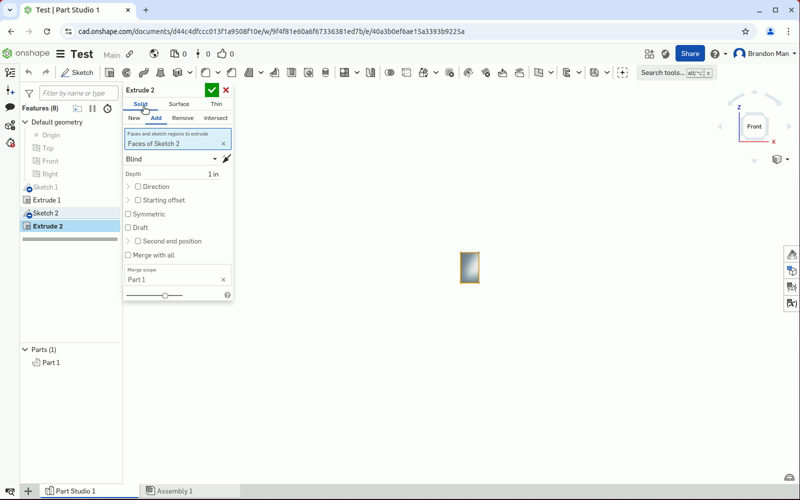
click(143, 106)
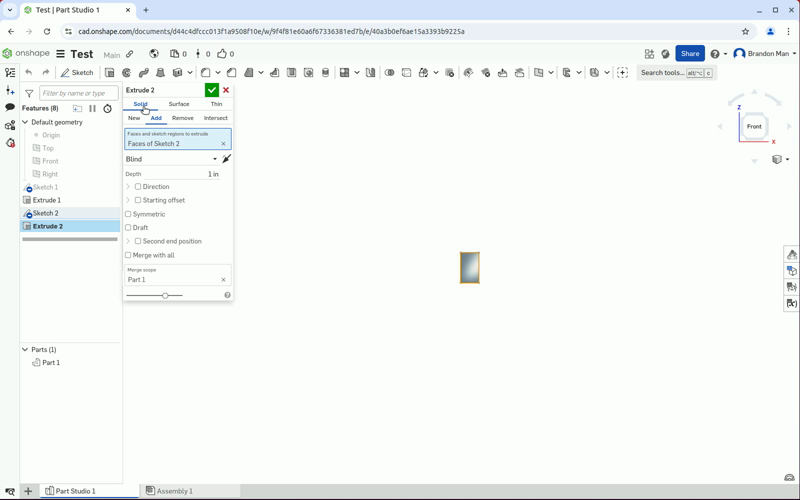
mouse_move(137, 120)
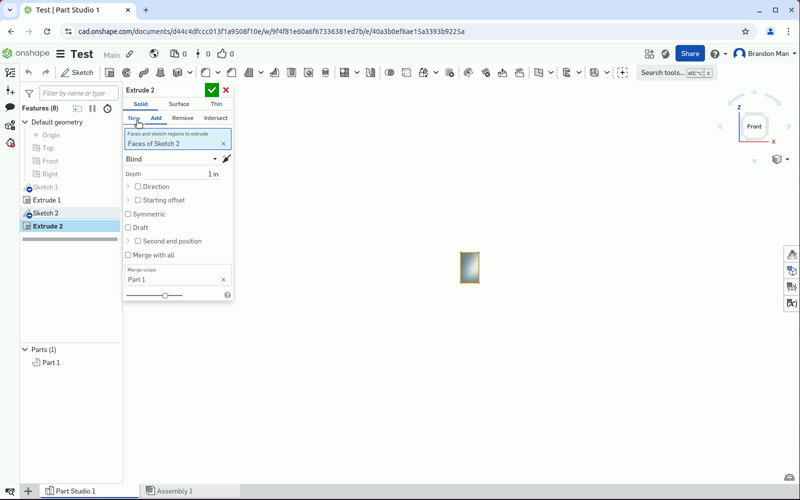
click(137, 120)
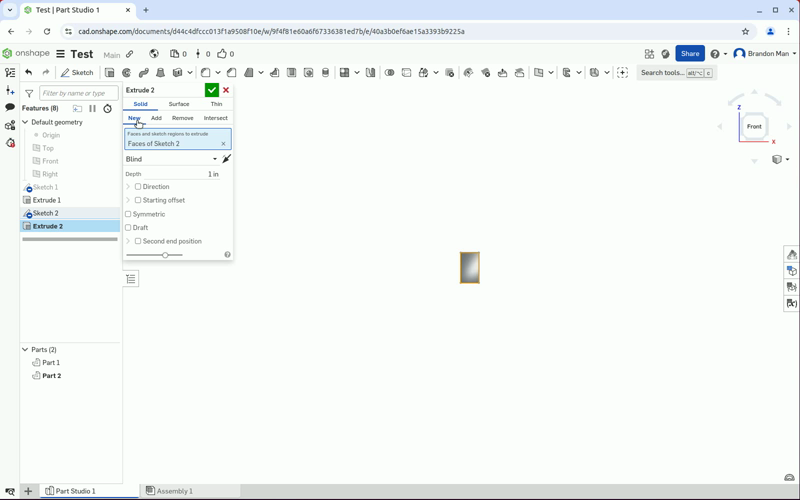
key(tab, 4)
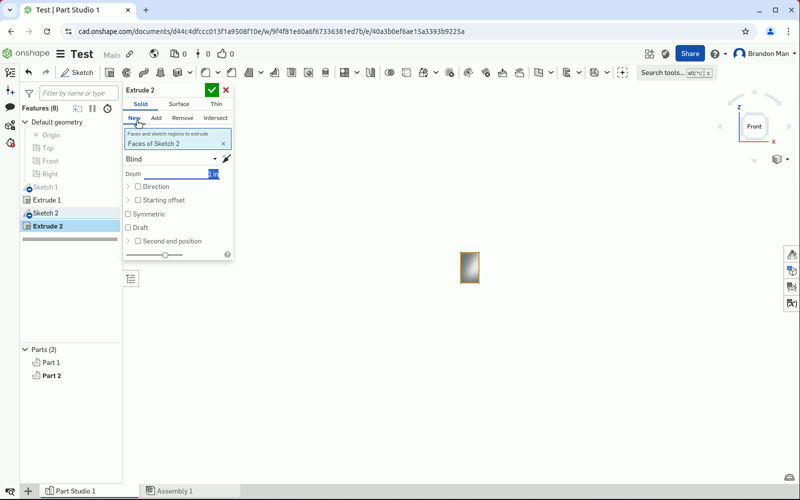
text(-0.241)
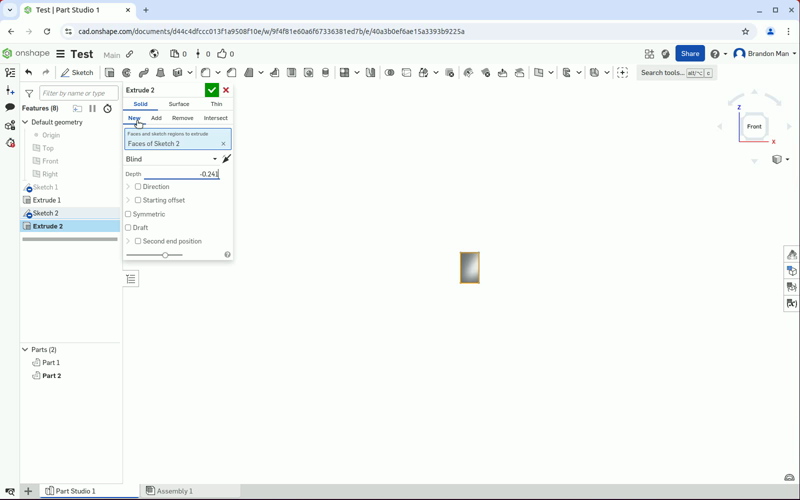
key(enter)
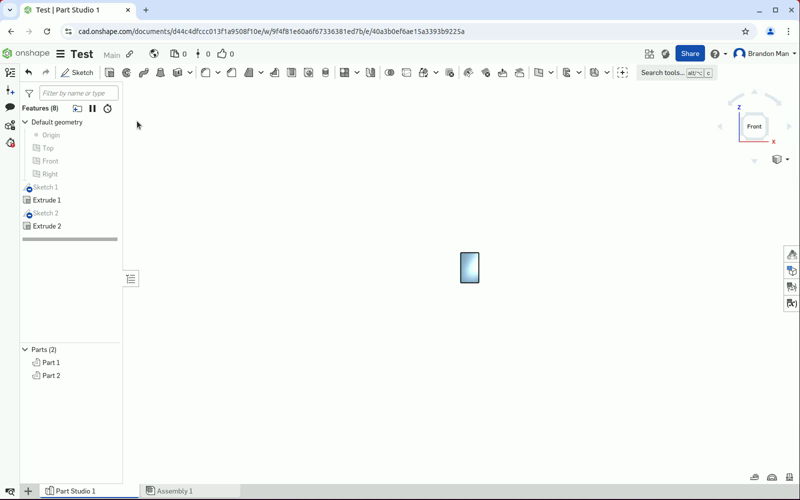
key(shift+h)
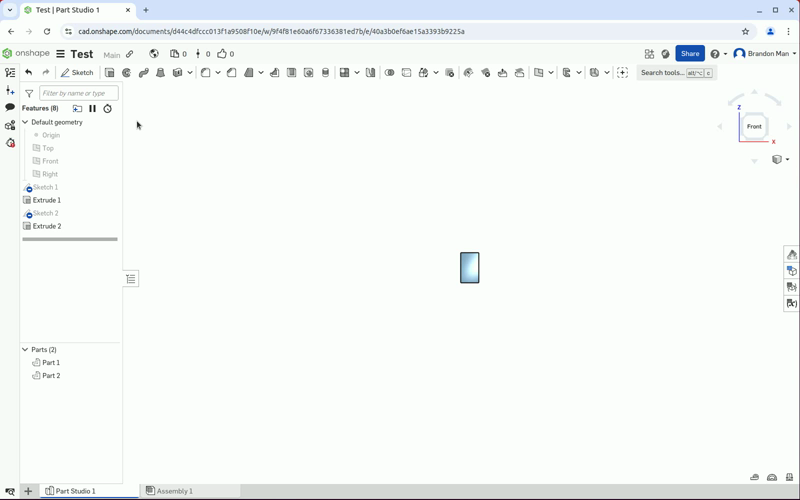
key(shift+h)
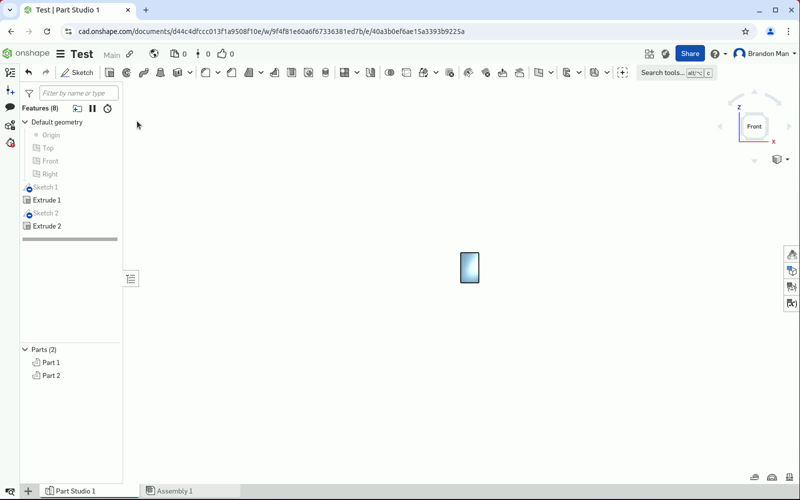
mouse_move(73, 189)
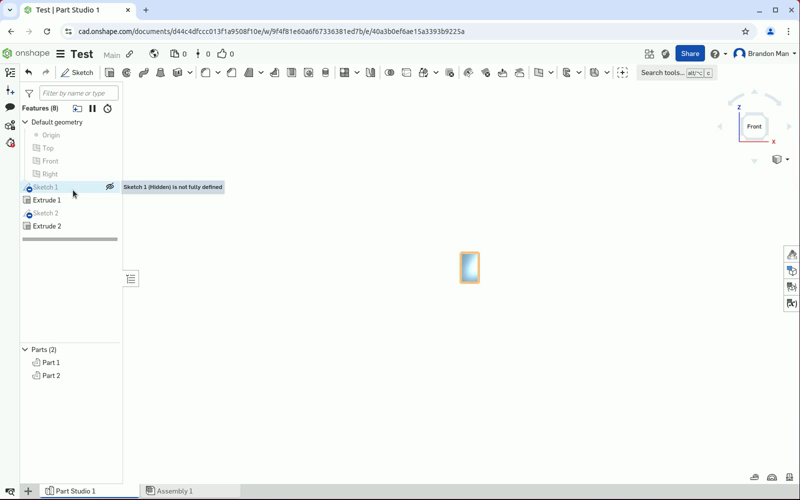
click(73, 189)
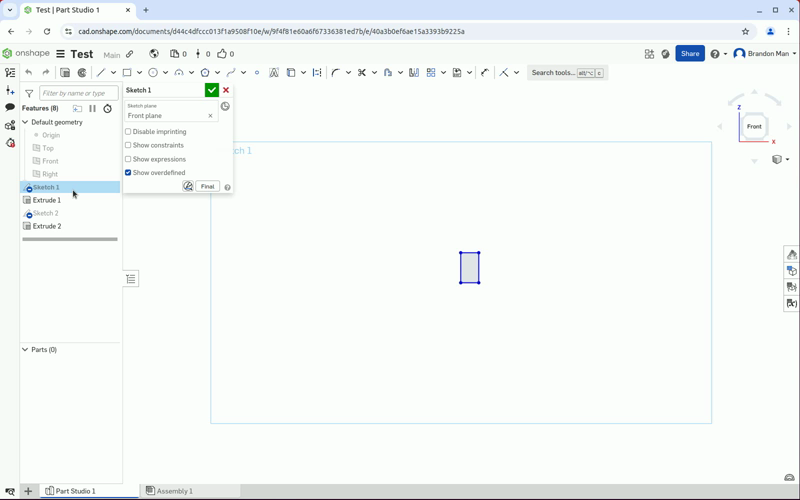
mouse_move(229, 92)
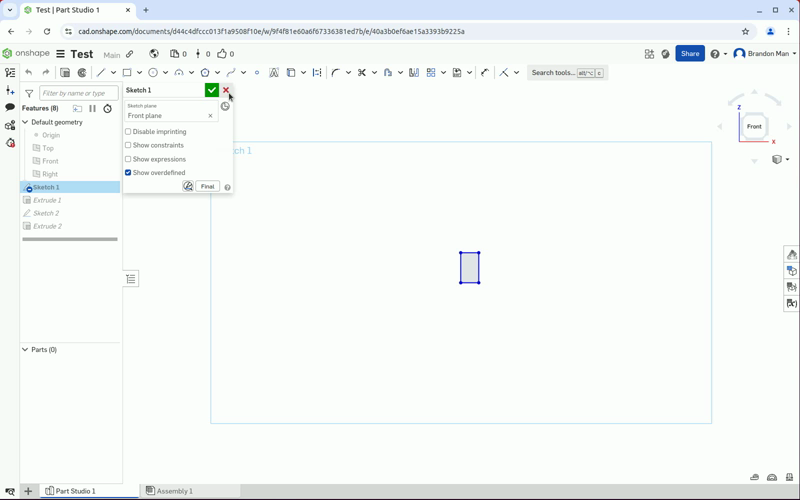
click(229, 92)
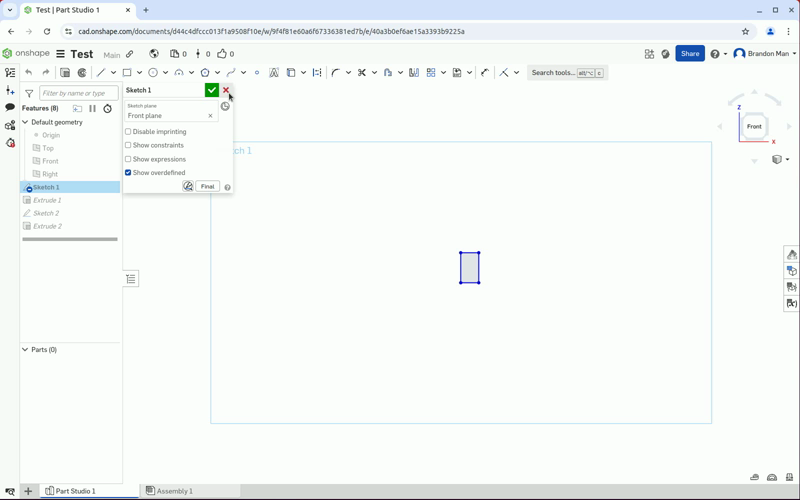
key(shift+s)
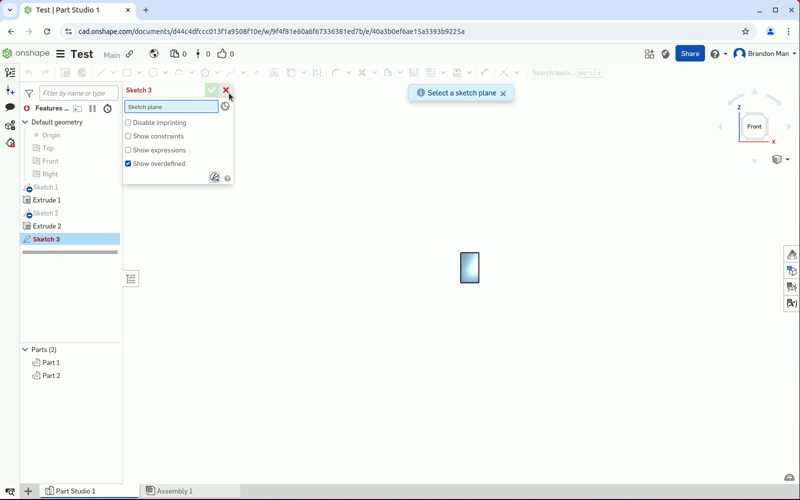
mouse_move(73, 163)
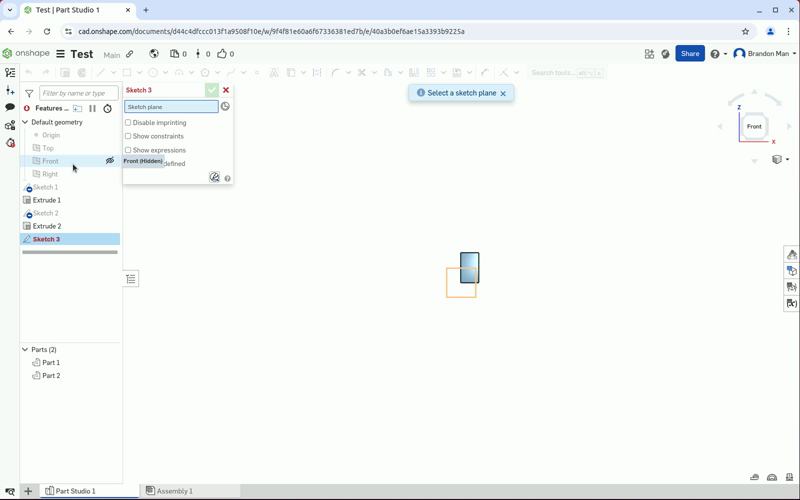
click(73, 163)
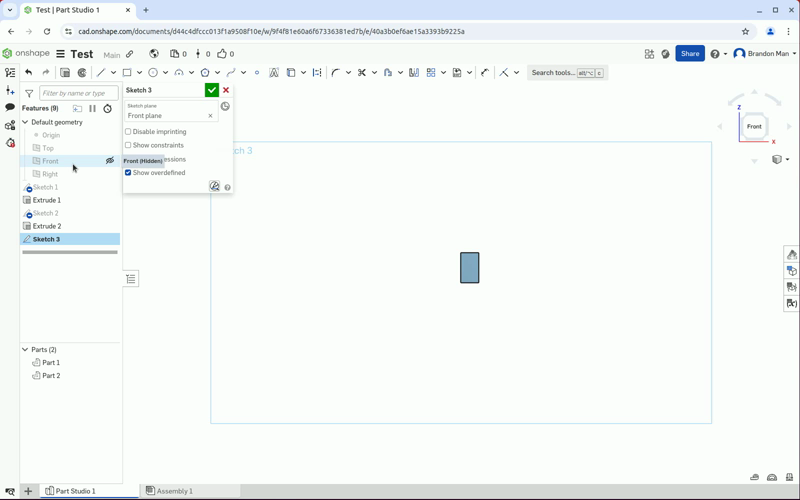
mouse_move(73, 352)
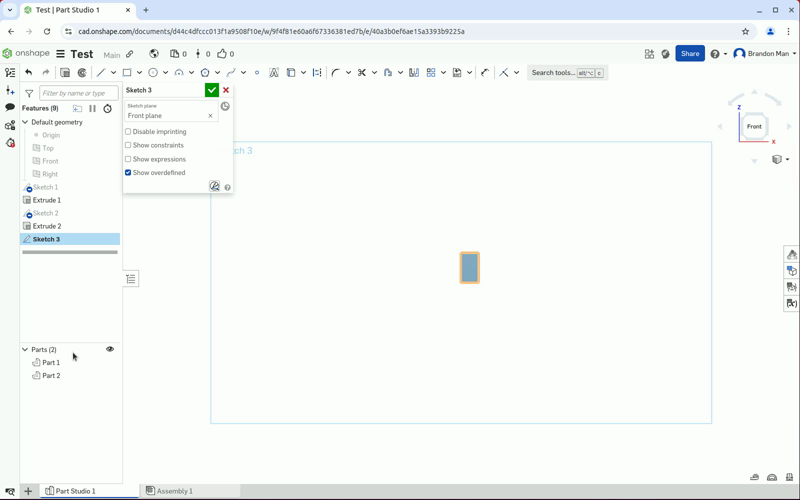
key(y)
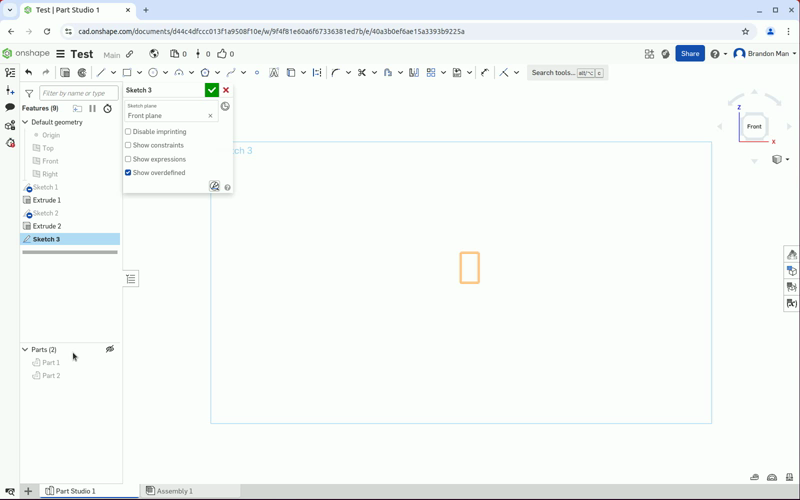
key(l)
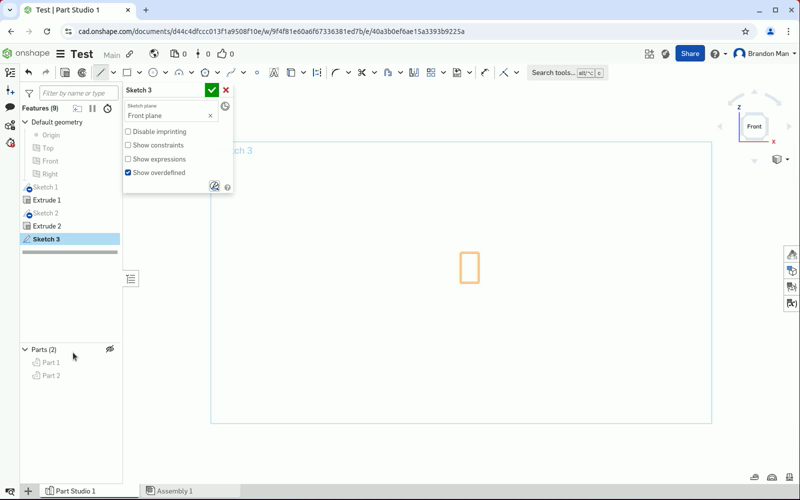
key_down(shift)
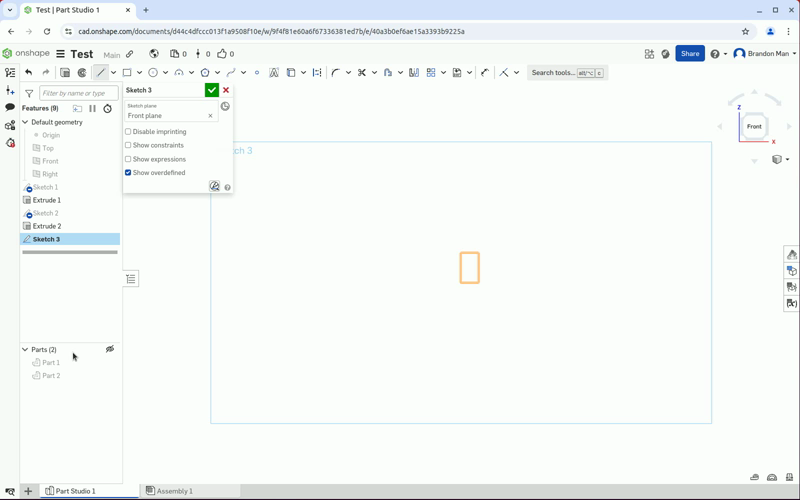
mouse_move(481, 282)
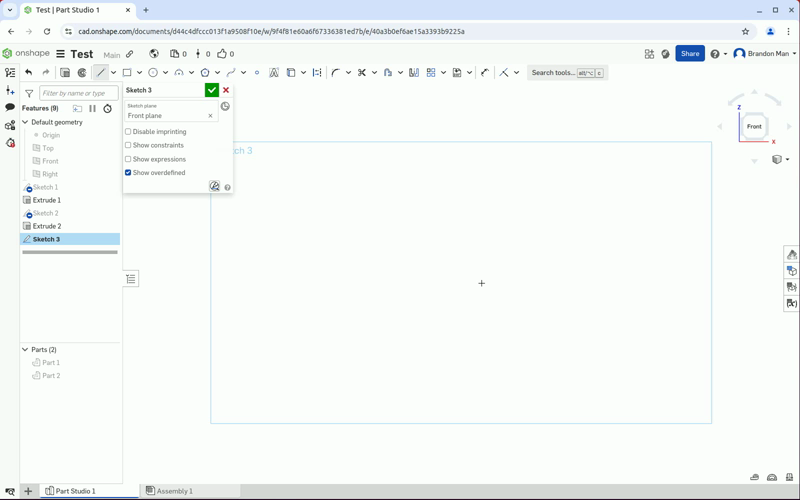
click(481, 282)
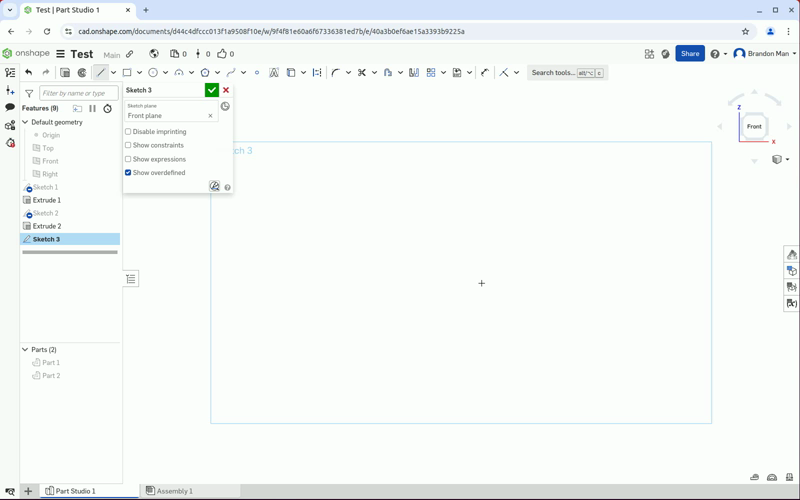
key_up(shift)
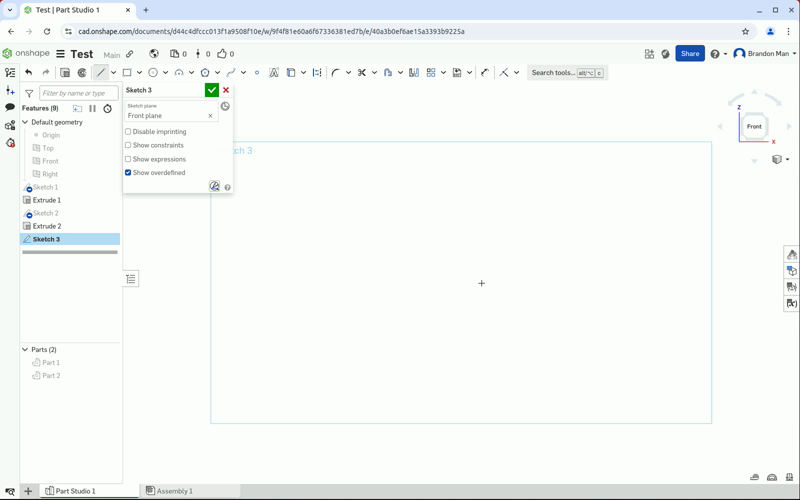
key_down(shift)
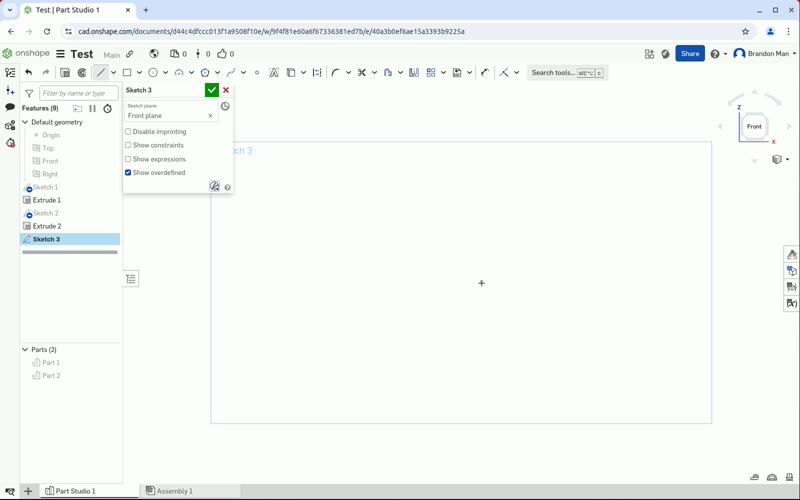
mouse_move(511, 282)
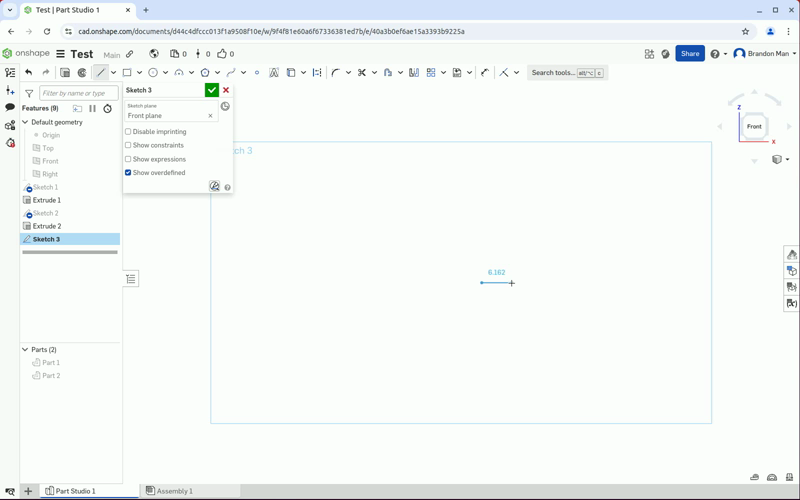
mouse_move(496, 282)
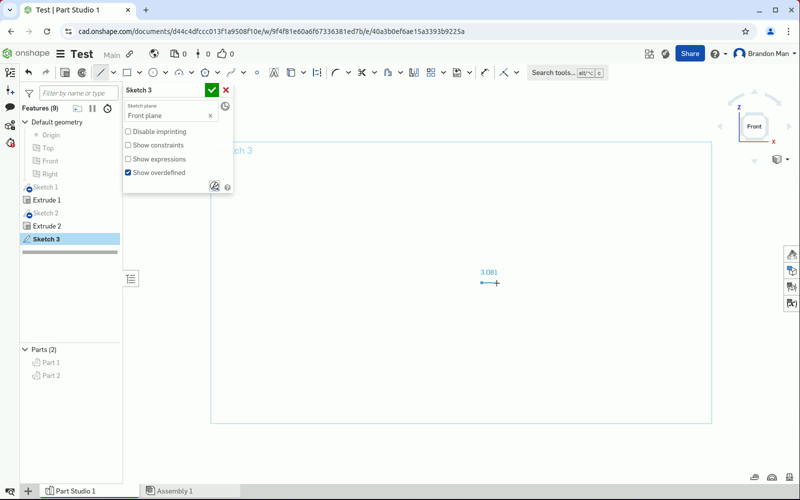
click(496, 282)
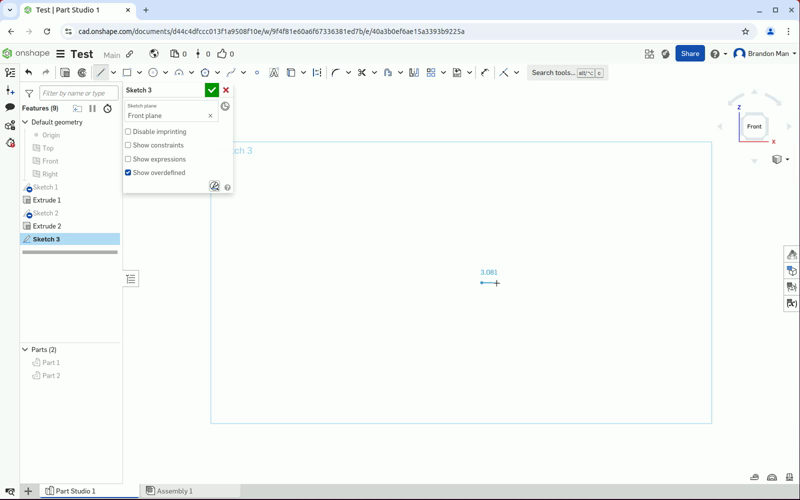
key_up(shift)
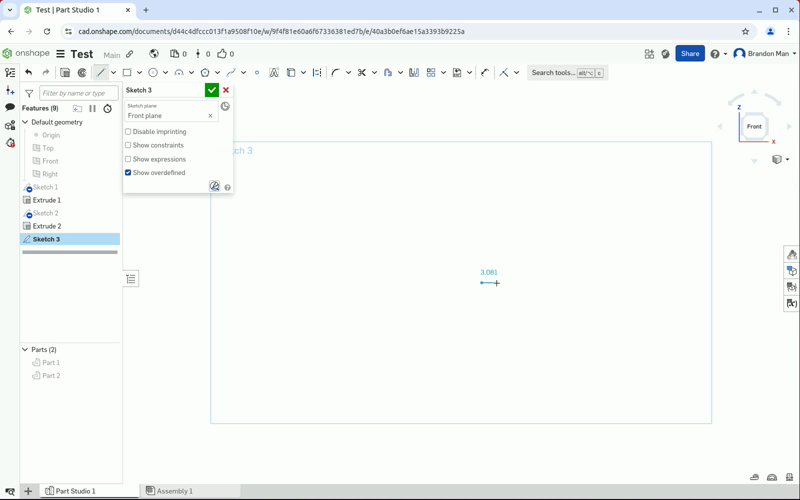
key_down(shift)
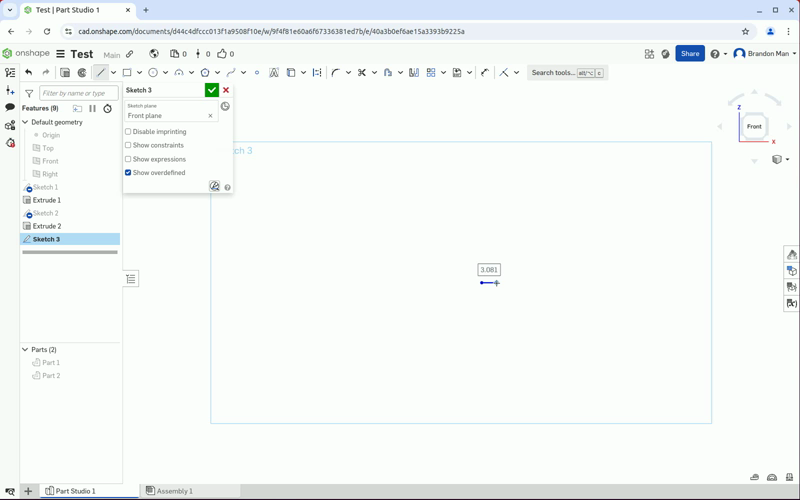
mouse_move(526, 282)
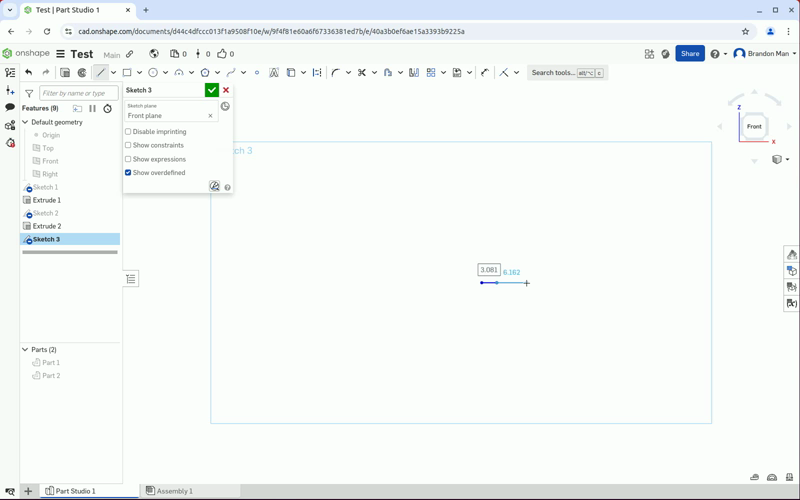
mouse_move(496, 252)
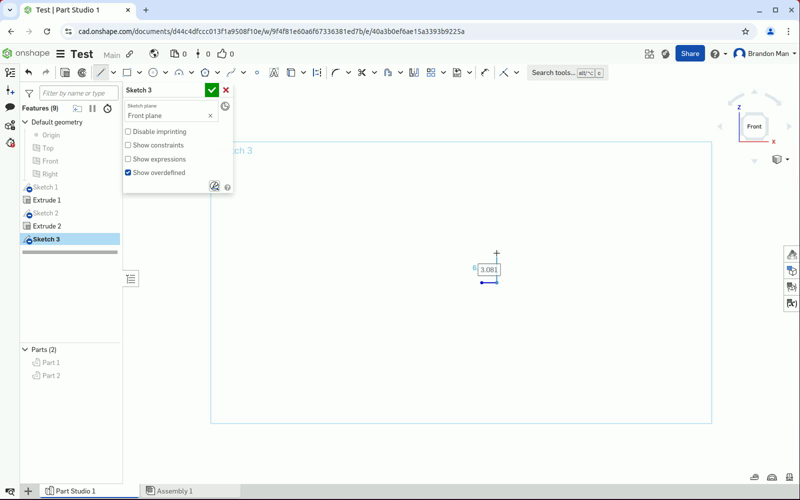
click(496, 252)
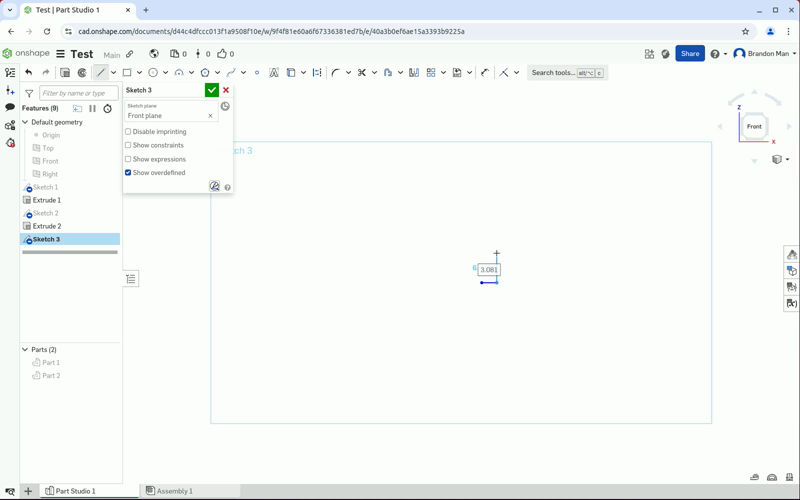
key_up(shift)
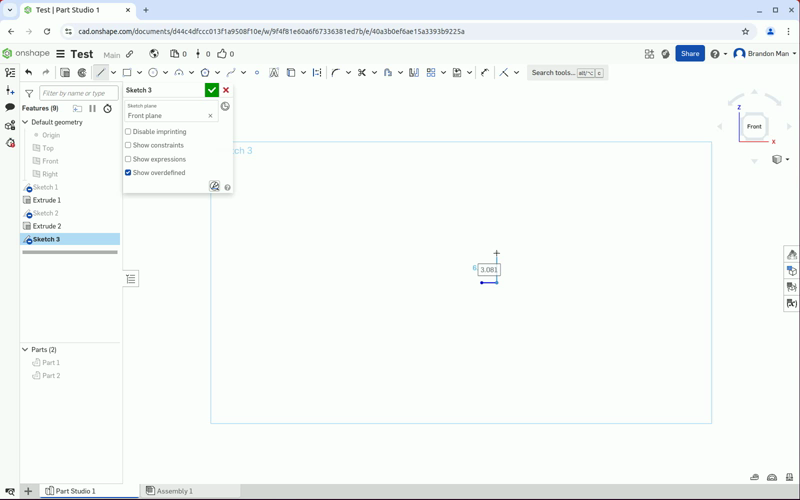
key_down(shift)
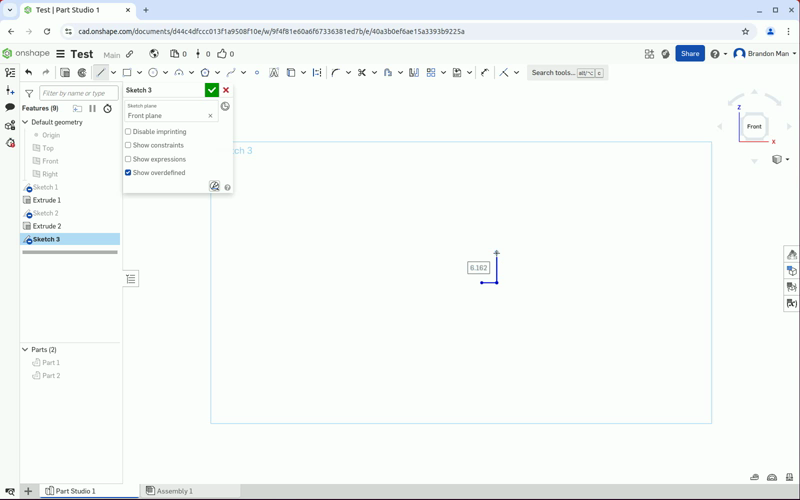
mouse_move(526, 252)
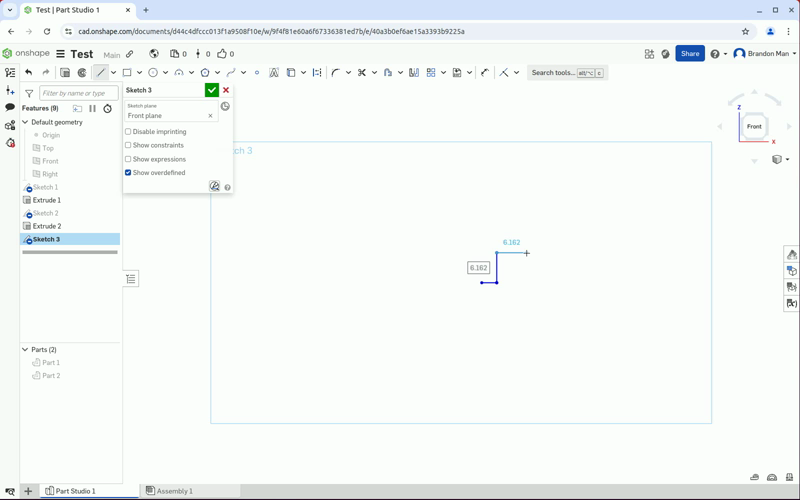
mouse_move(481, 252)
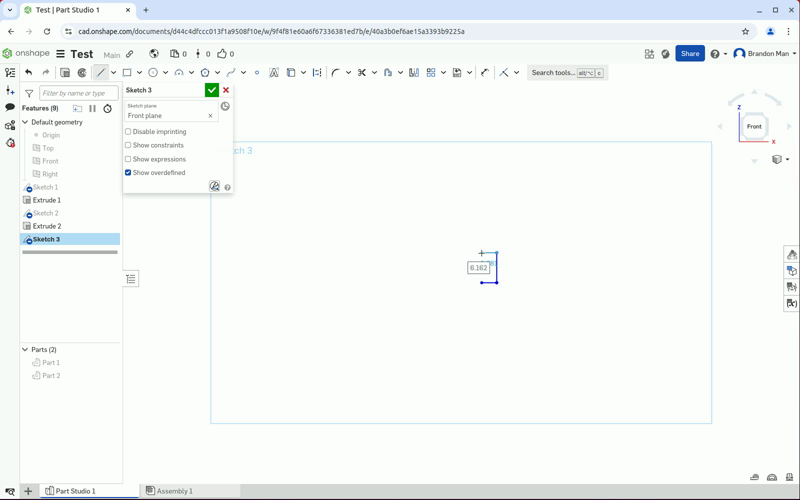
click(481, 252)
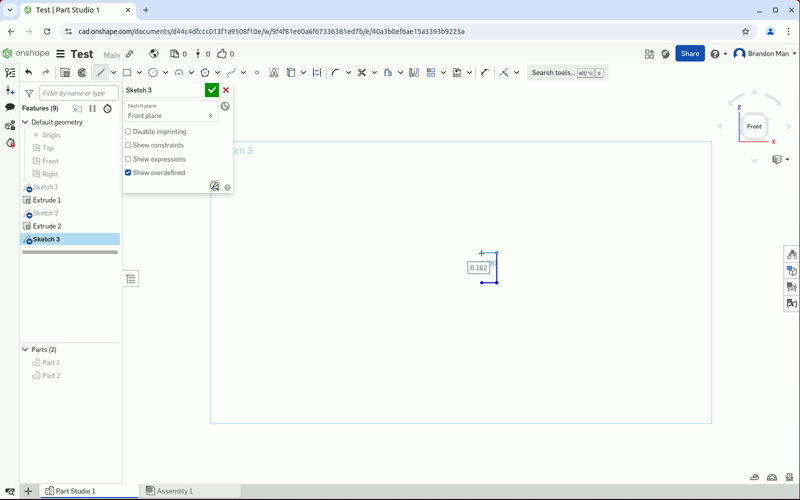
key_up(shift)
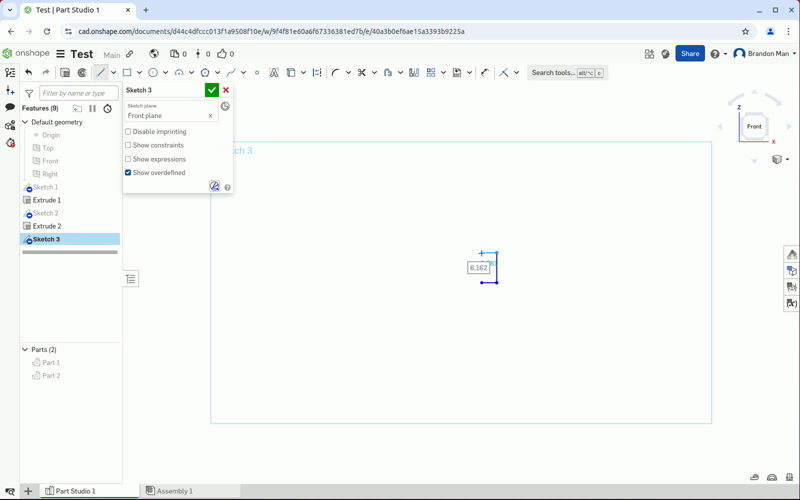
mouse_move(511, 252)
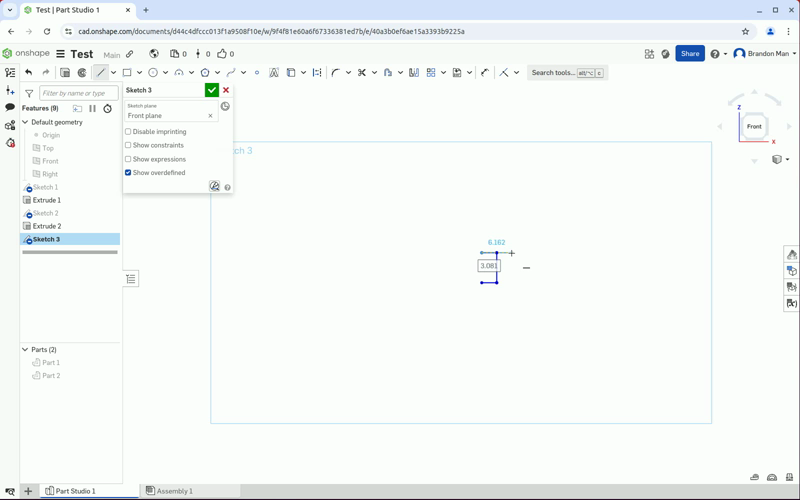
key_down(shift)
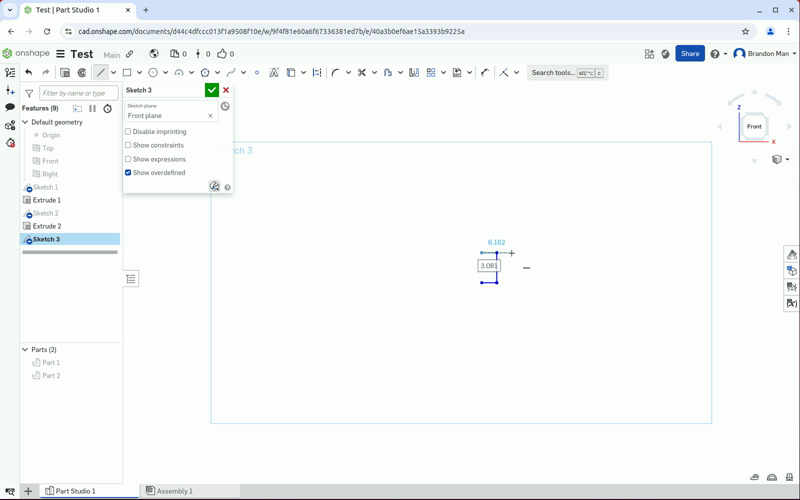
mouse_move(481, 282)
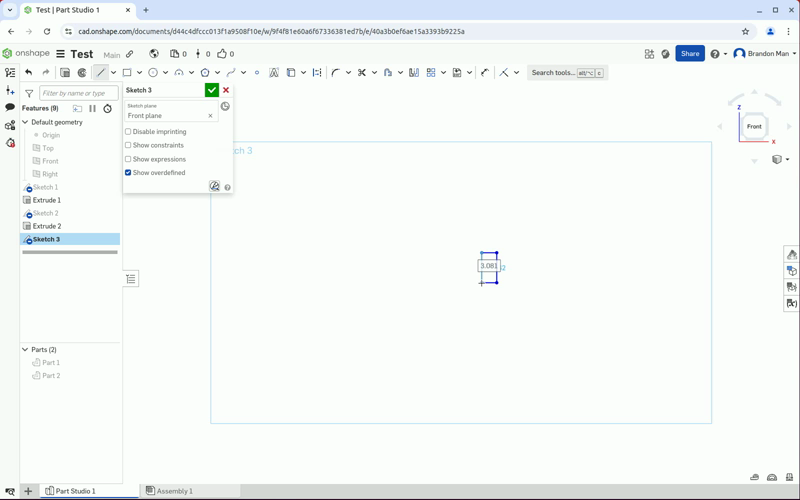
key_up(shift)
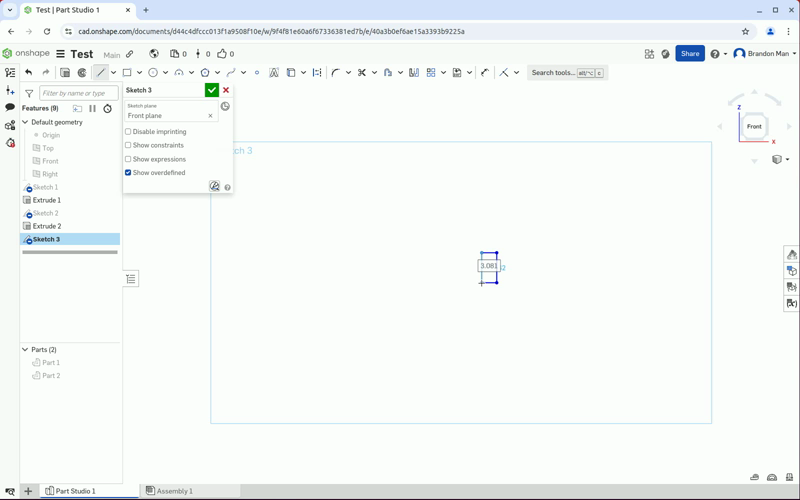
click(481, 282)
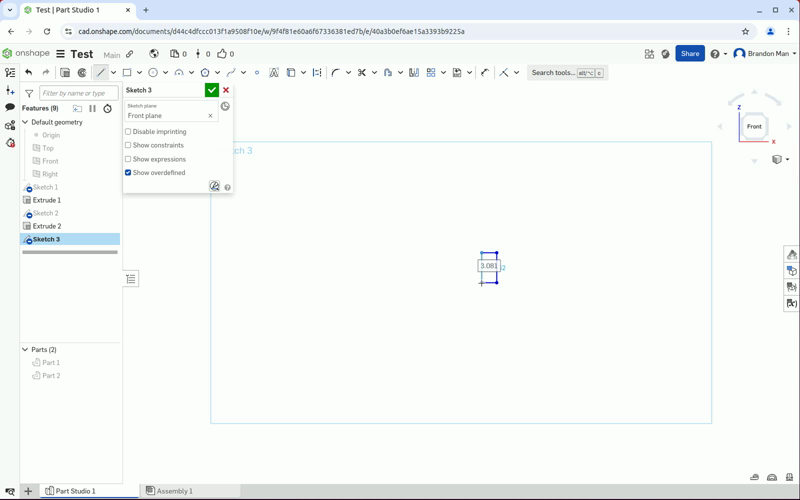
key(esc)
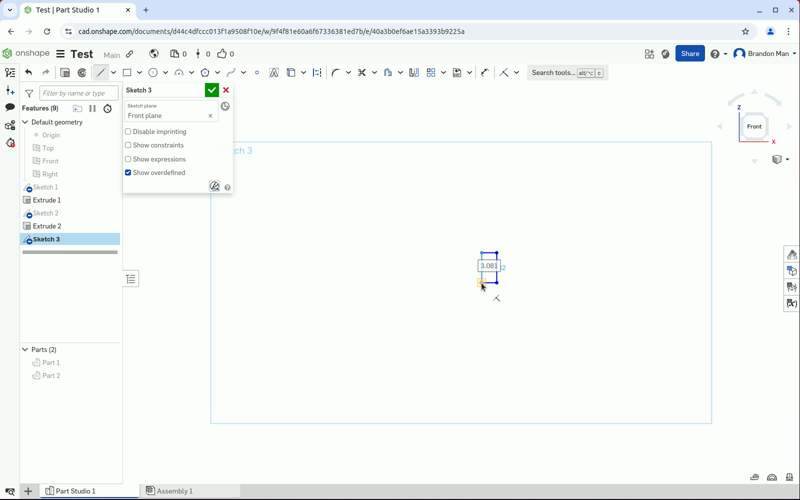
mouse_move(486, 265)
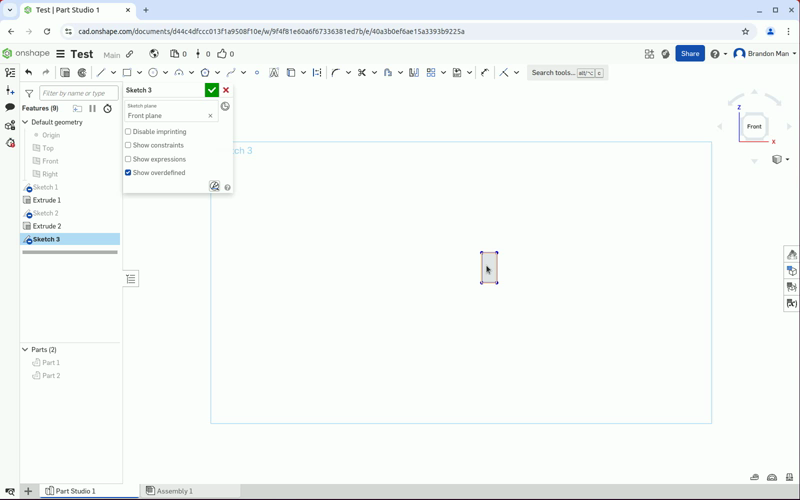
scroll(6)
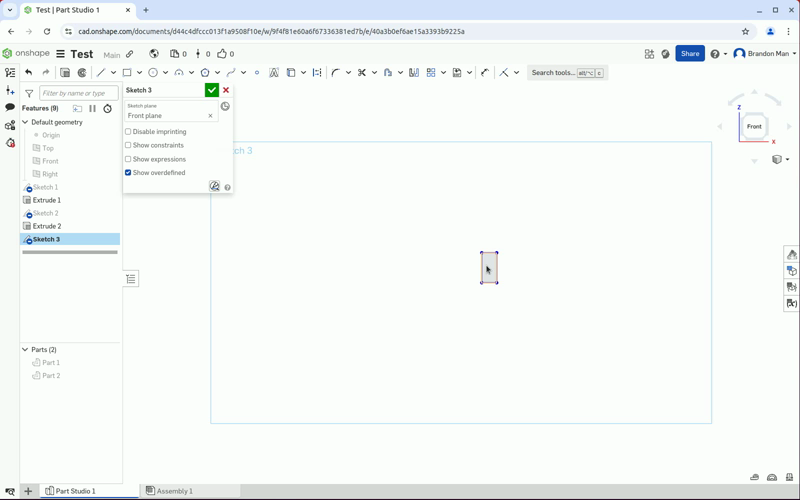
scroll(6)
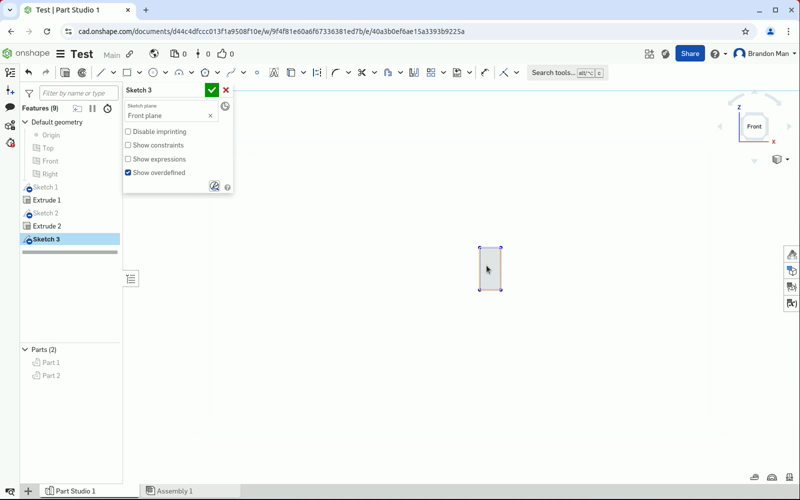
scroll(6)
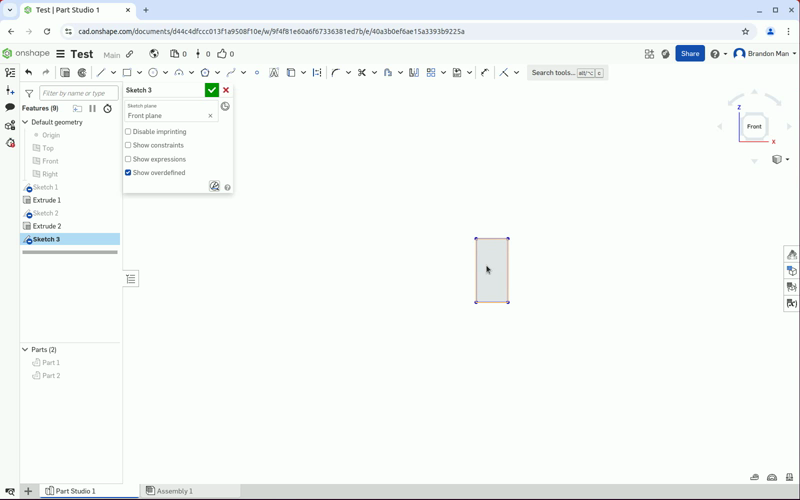
scroll(6)
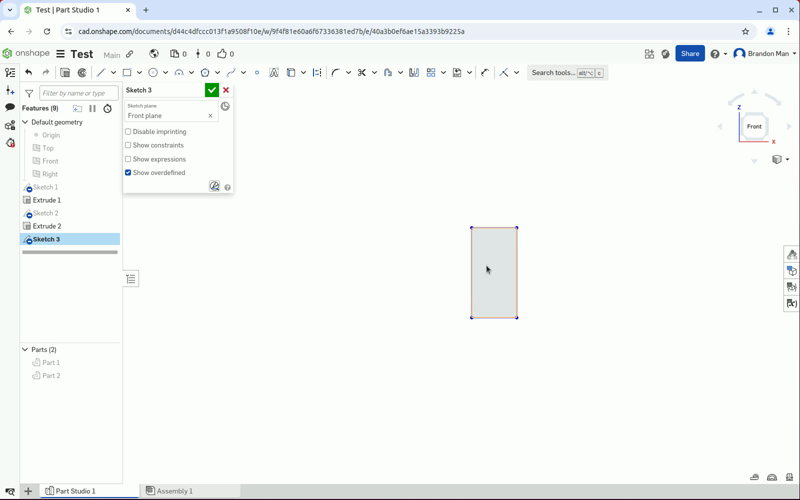
scroll(6)
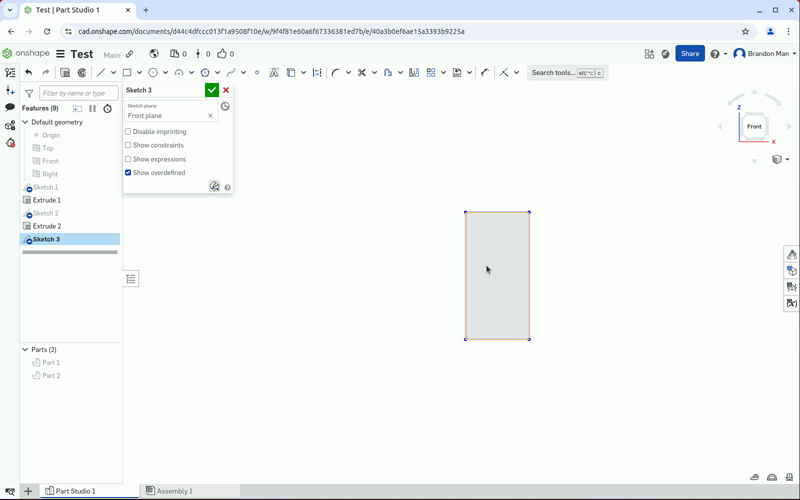
scroll(6)
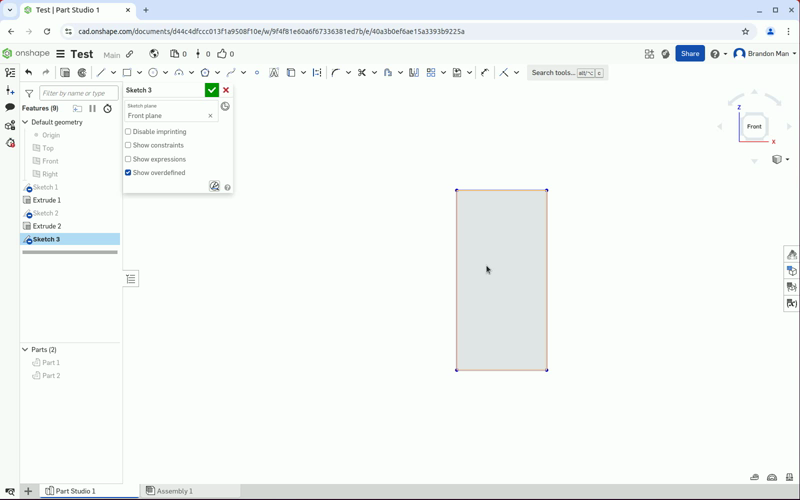
scroll(6)
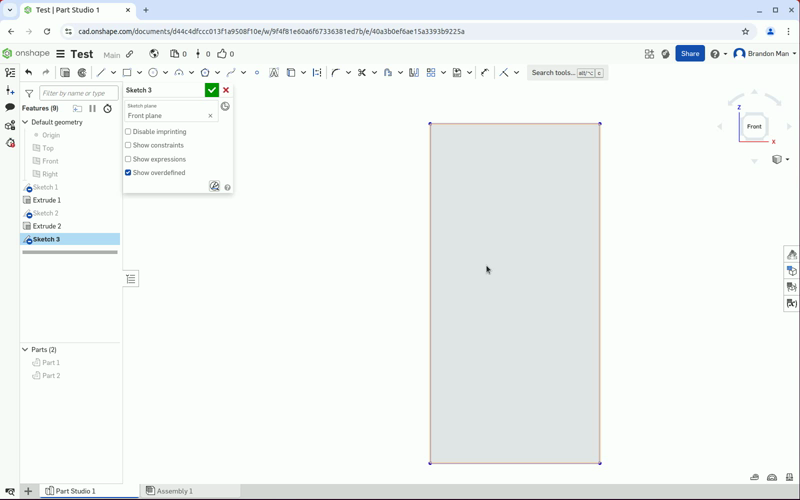
click(486, 265)
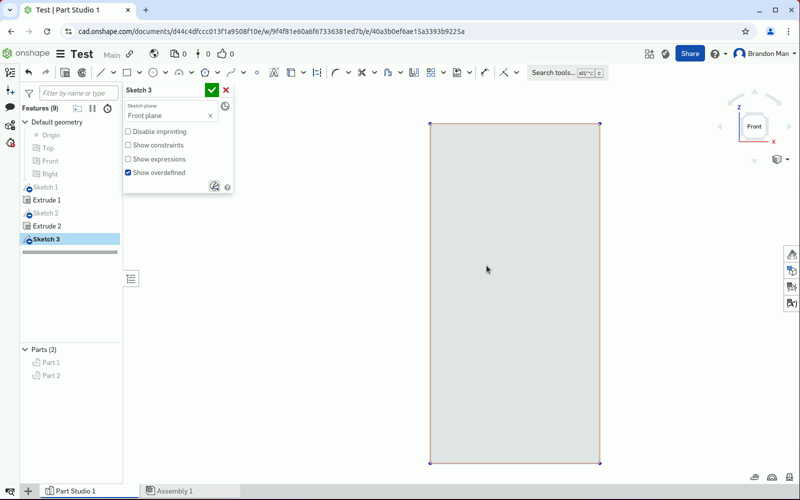
scroll(-6)
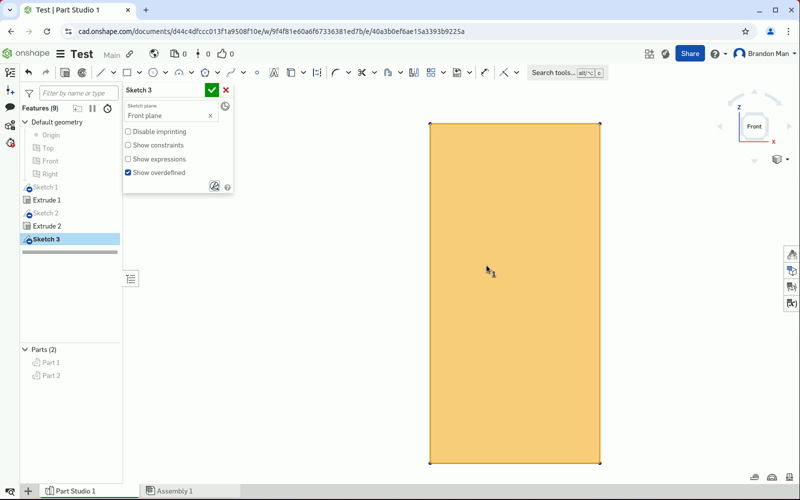
scroll(-6)
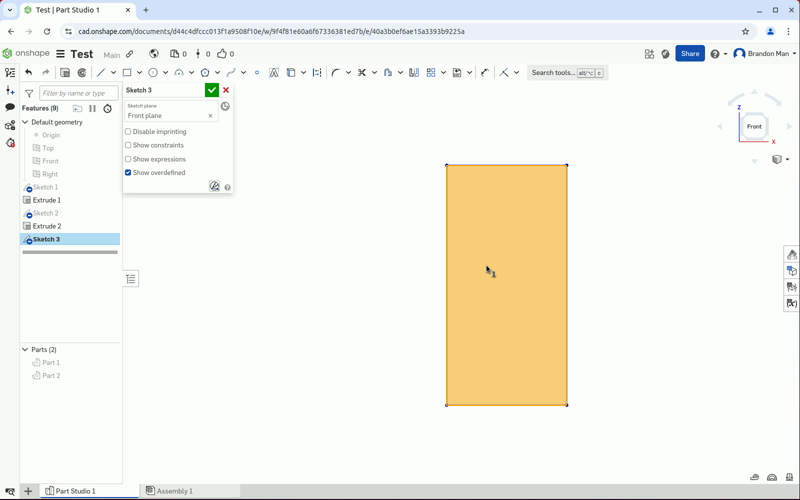
scroll(-6)
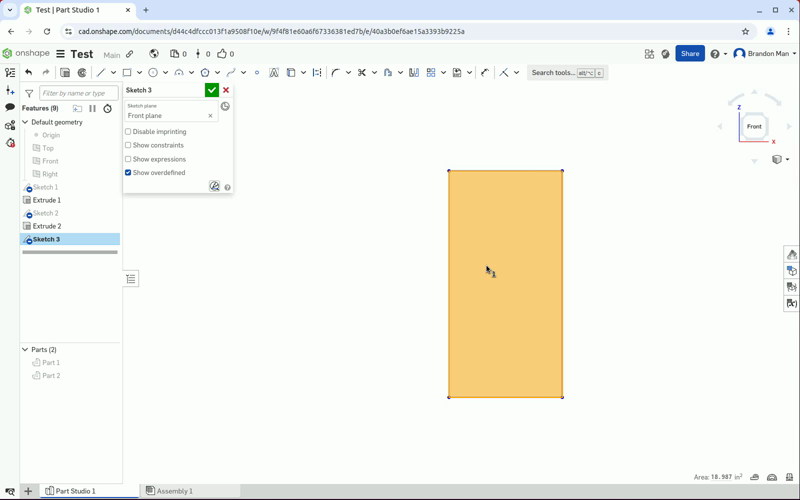
scroll(-6)
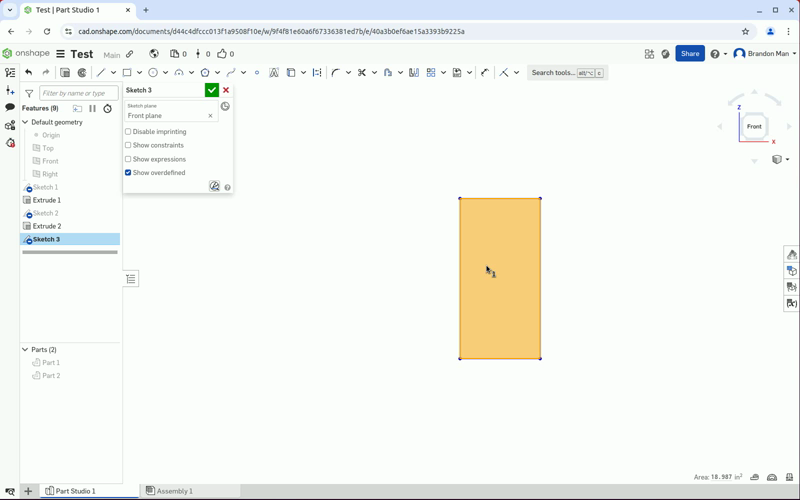
scroll(-6)
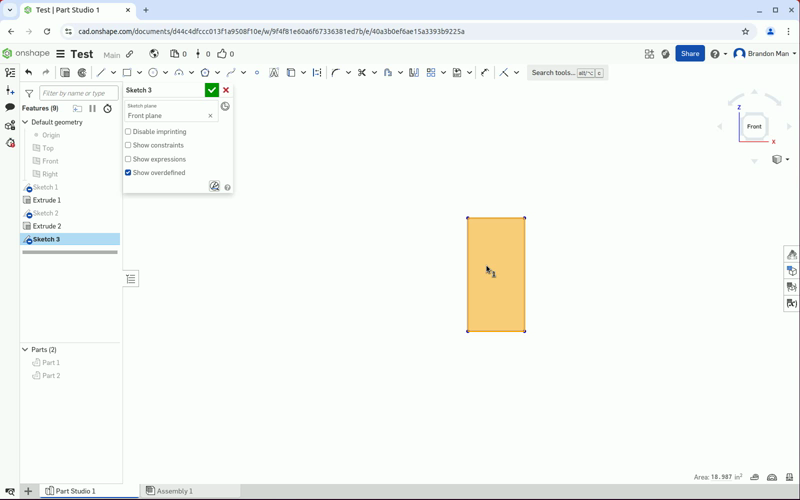
scroll(-6)
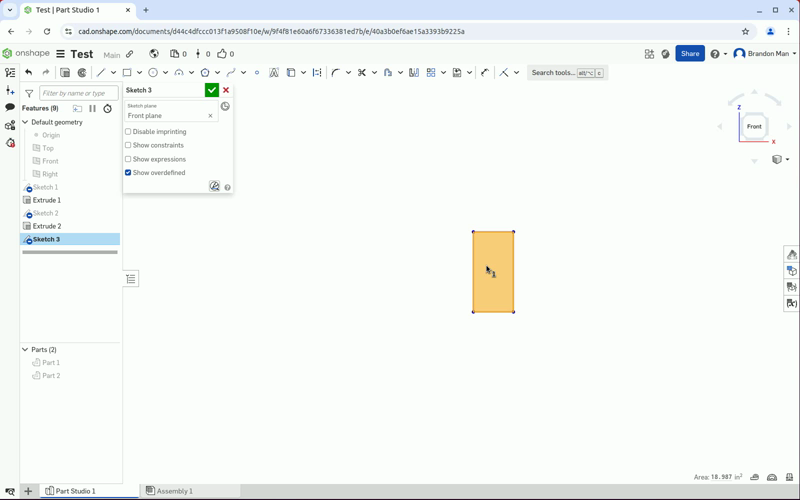
scroll(-6)
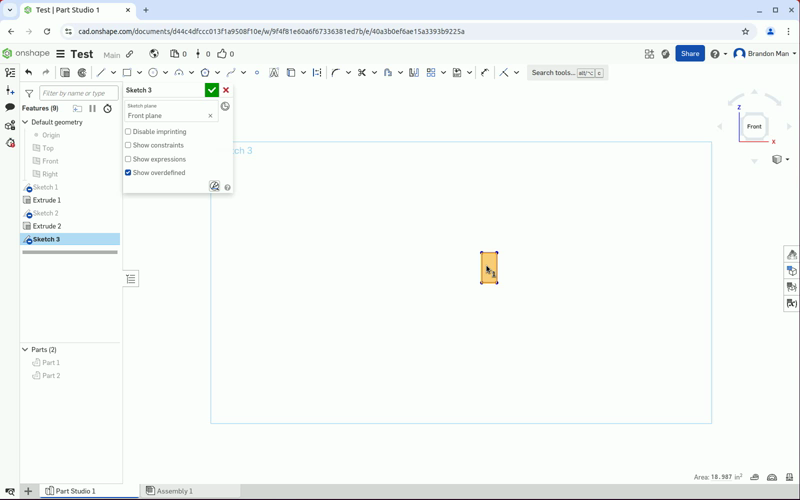
mouse_move(73, 352)
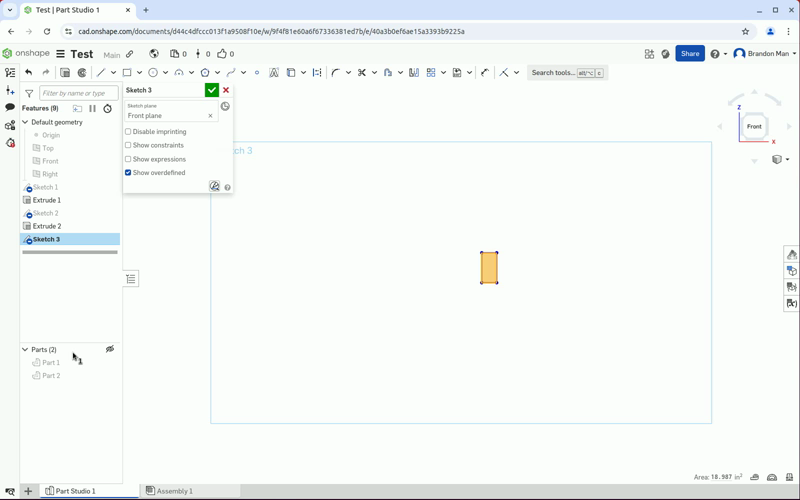
key(shift+y)
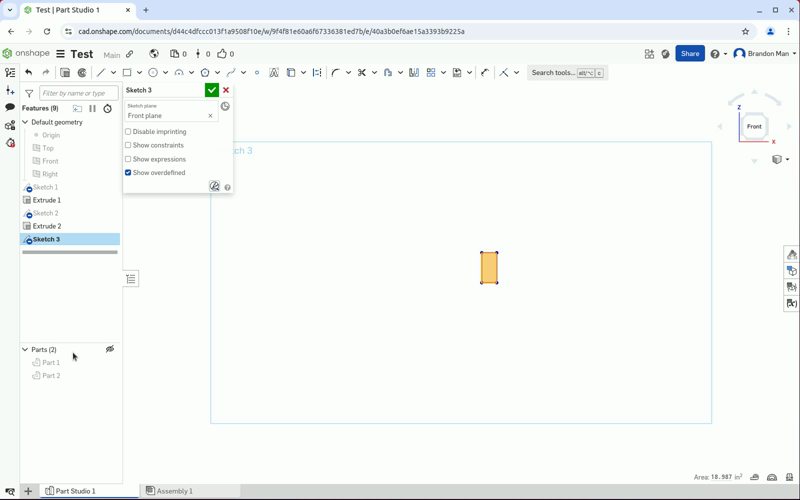
key(shift+e)
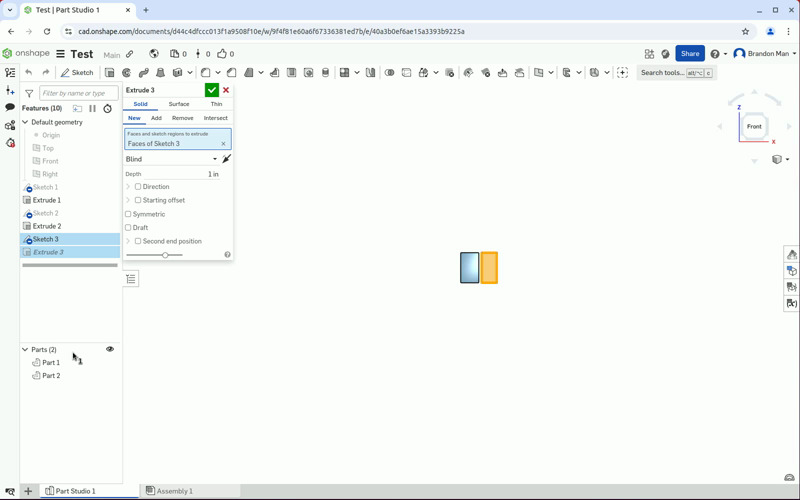
mouse_move(143, 106)
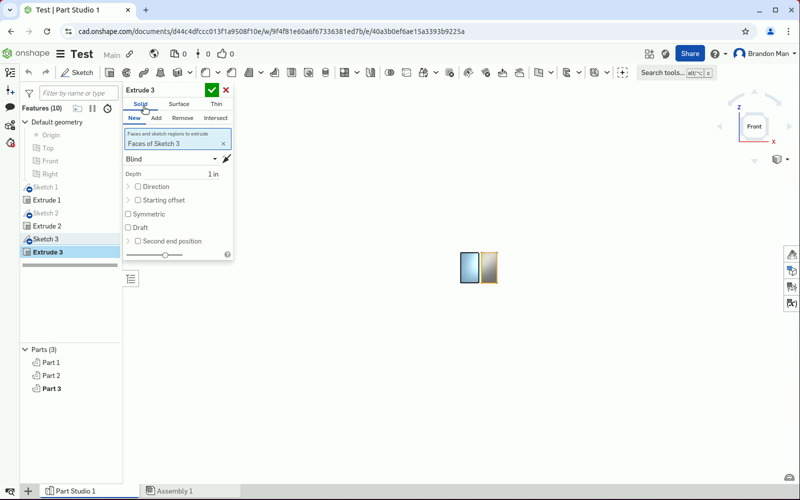
click(143, 106)
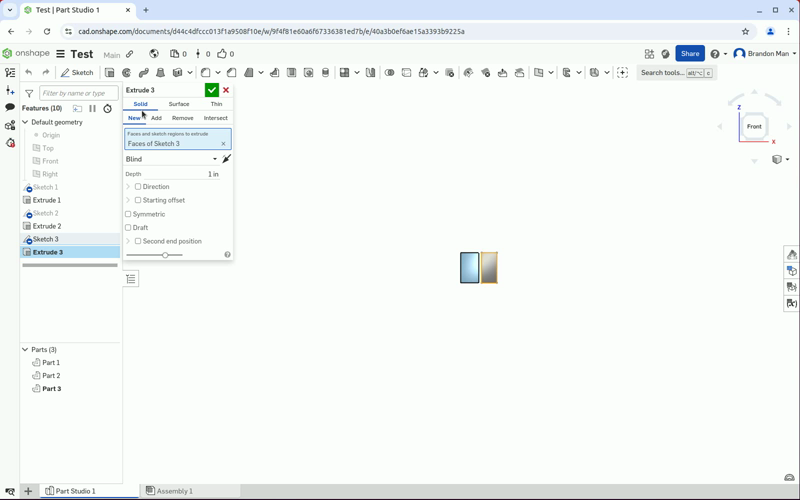
mouse_move(137, 120)
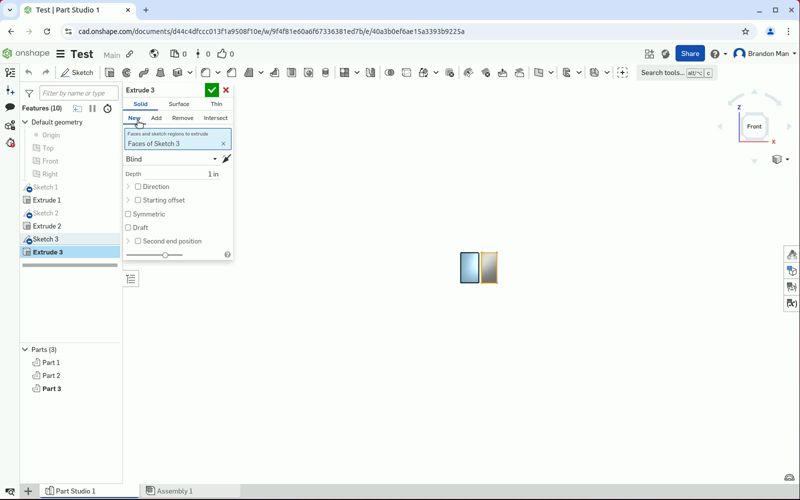
click(137, 120)
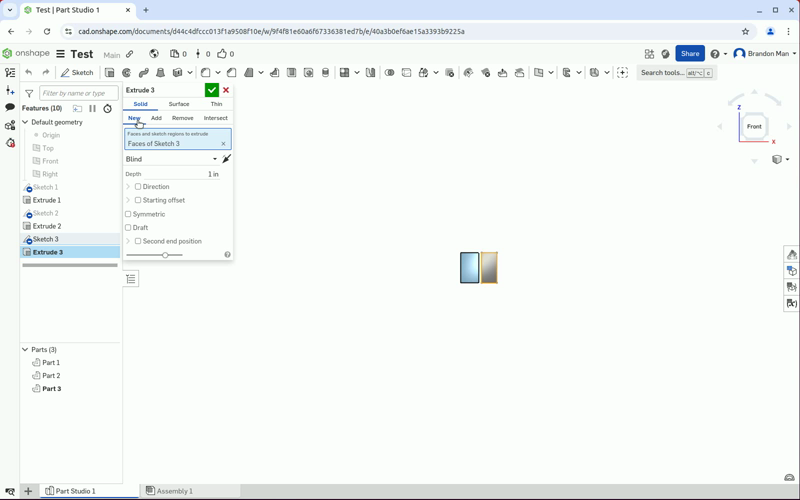
key(tab, 4)
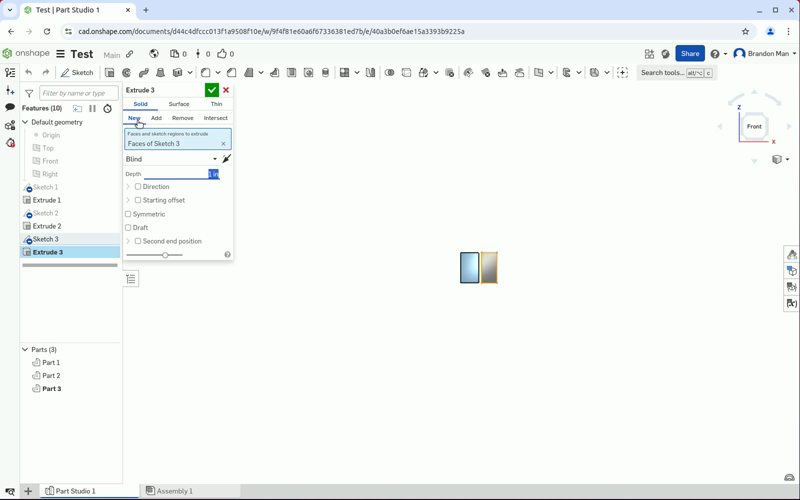
text(-0.241)
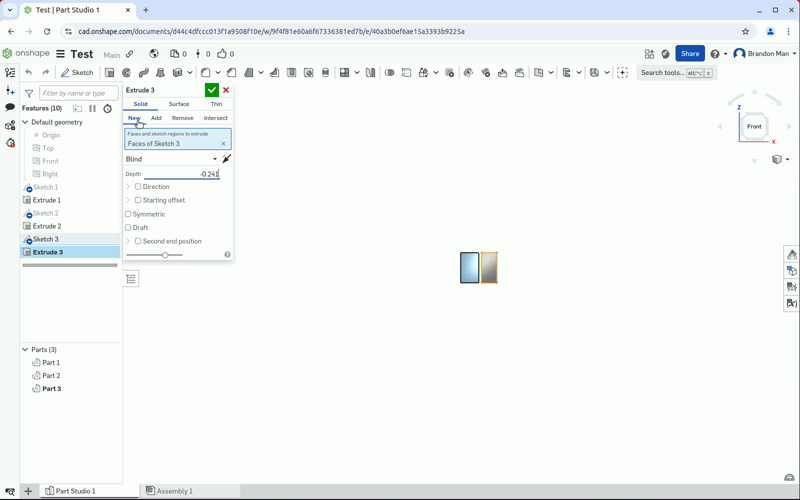
key(enter)
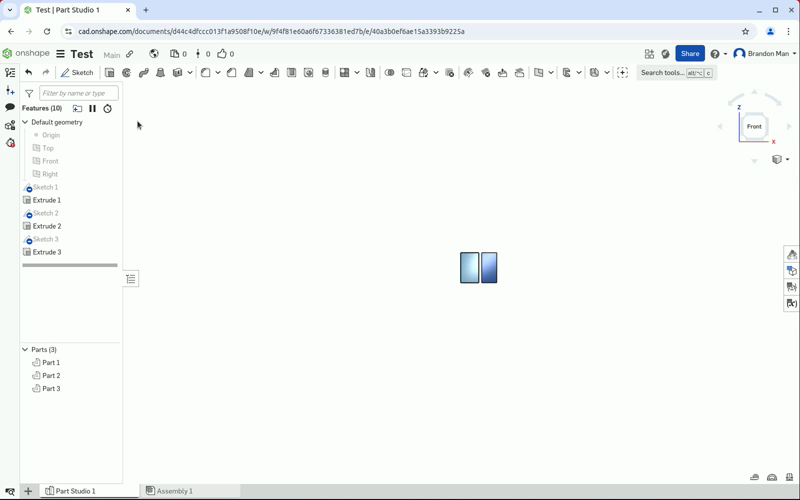
key(shift+h)
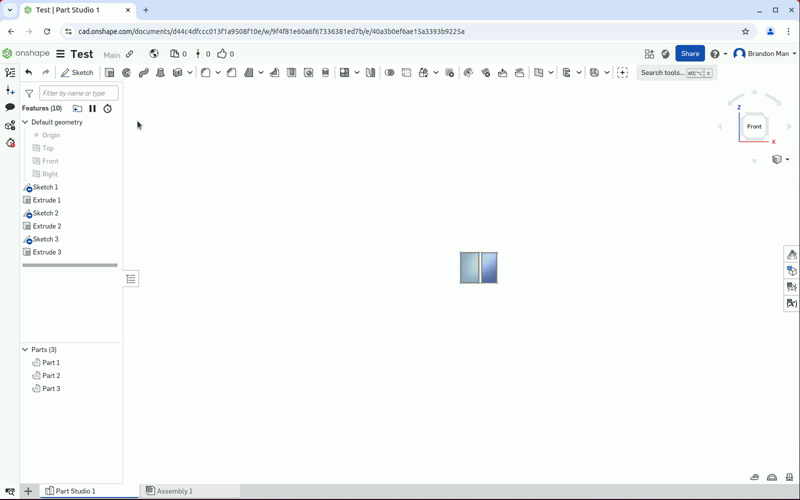
key(shift+h)
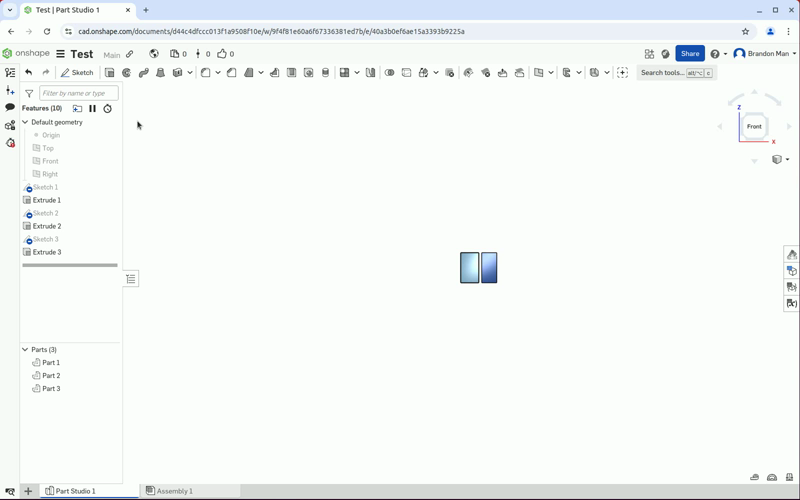
mouse_move(73, 189)
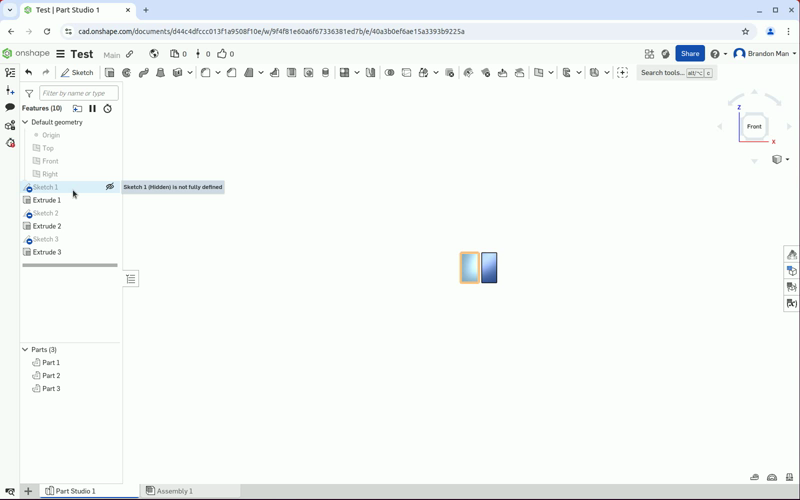
click(73, 189)
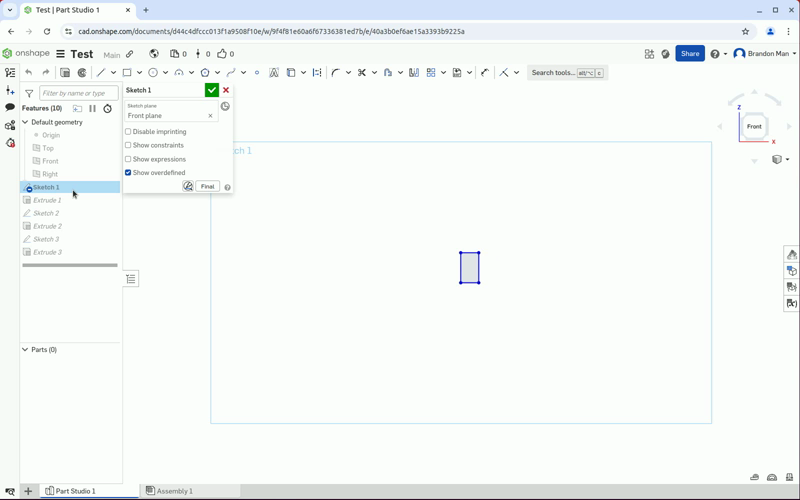
mouse_move(229, 92)
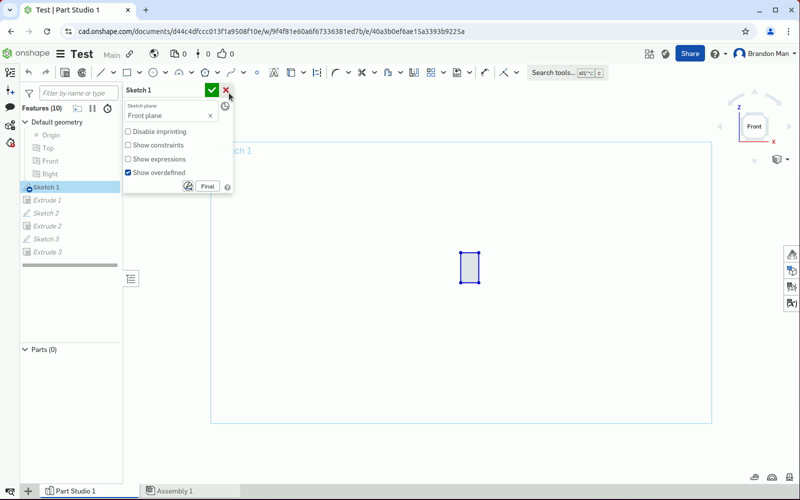
click(229, 92)
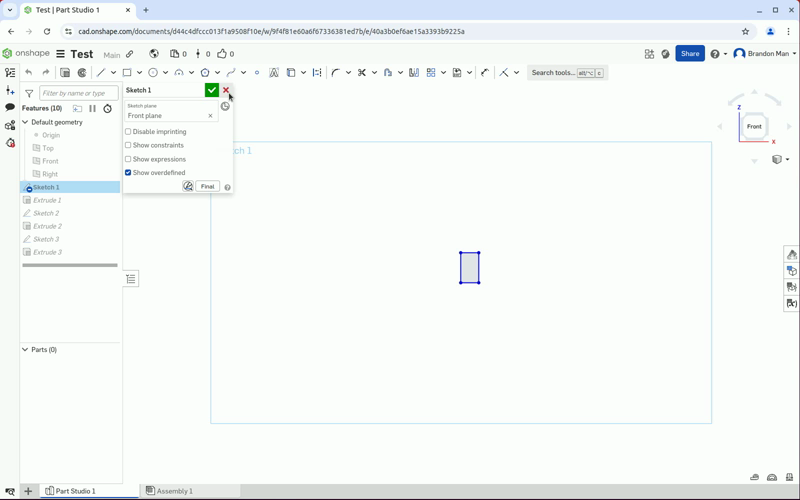
key(shift+s)
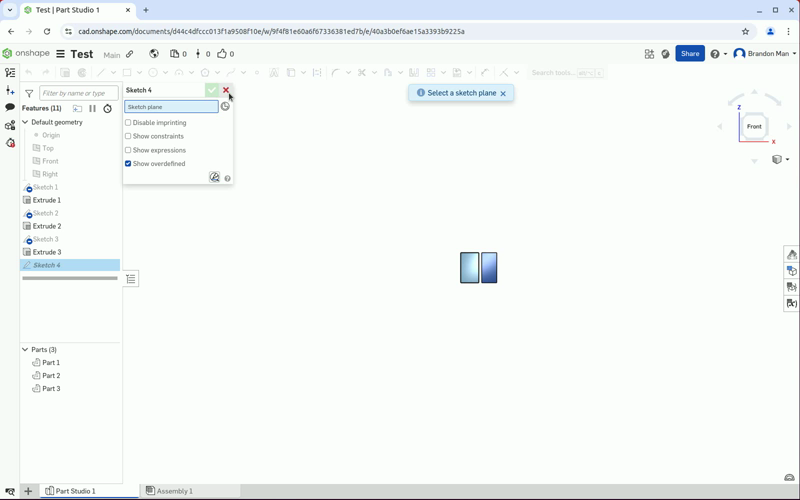
mouse_move(73, 163)
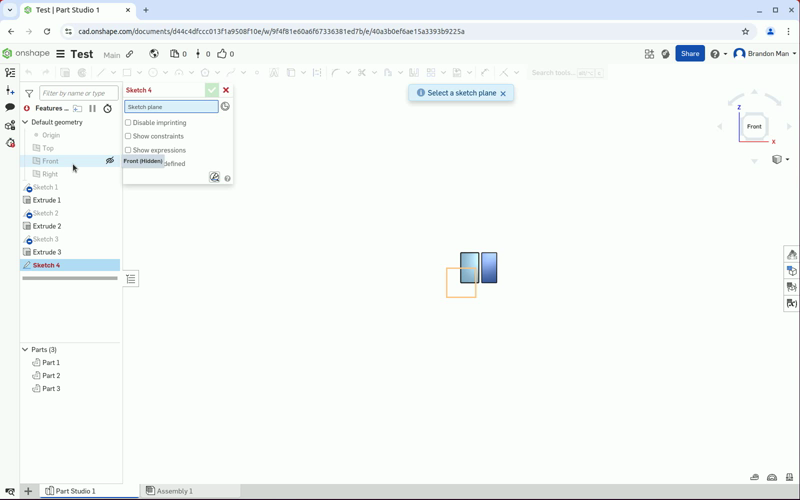
click(73, 163)
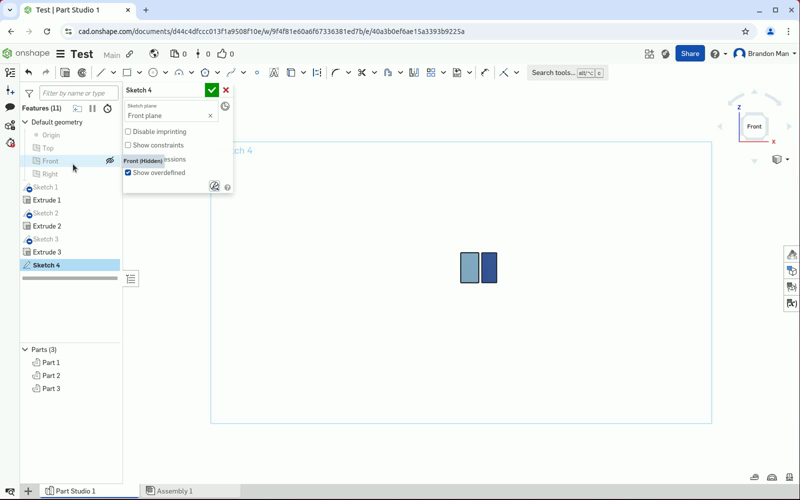
mouse_move(73, 352)
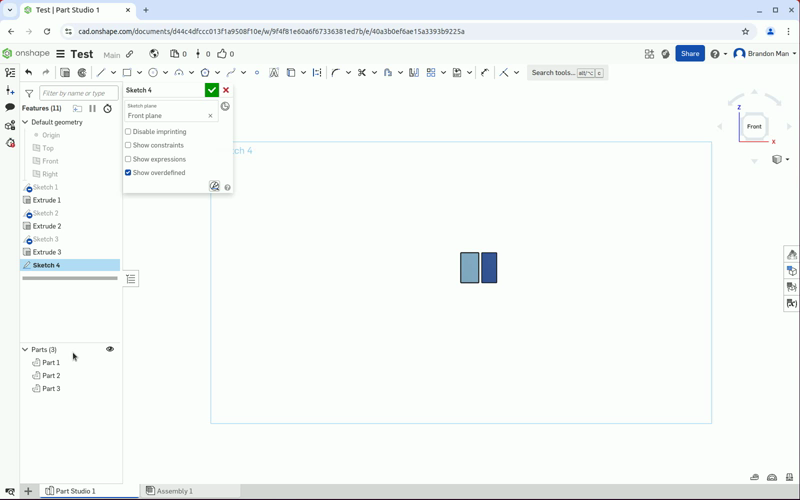
key(y)
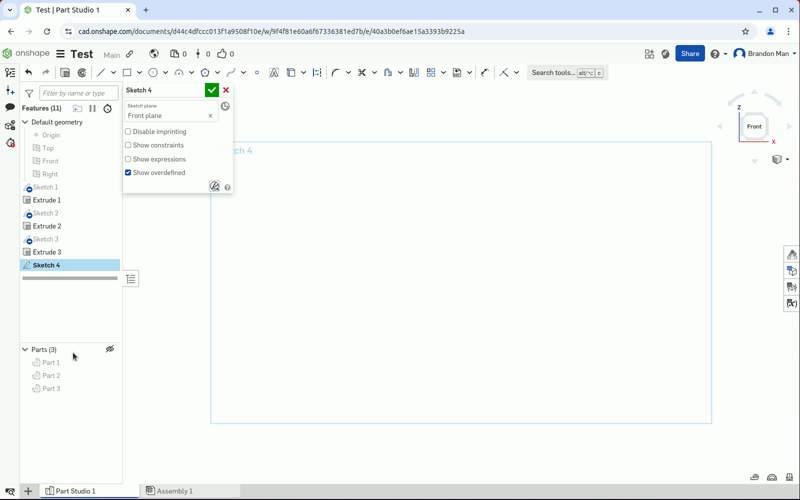
key(l)
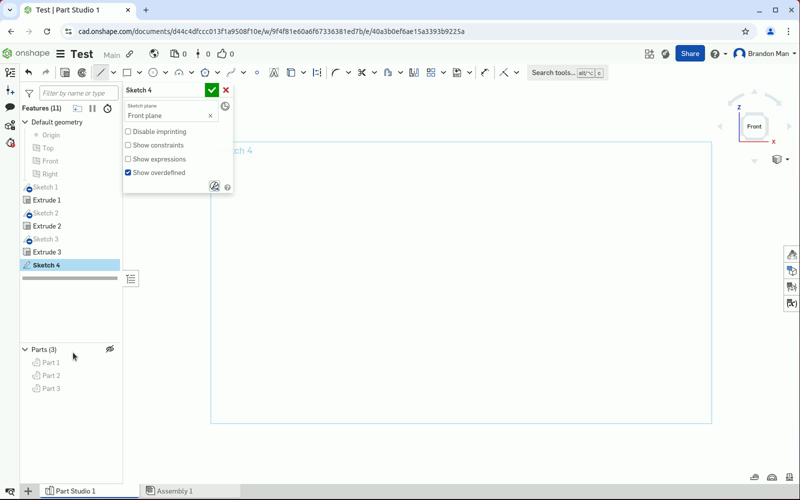
key_down(shift)
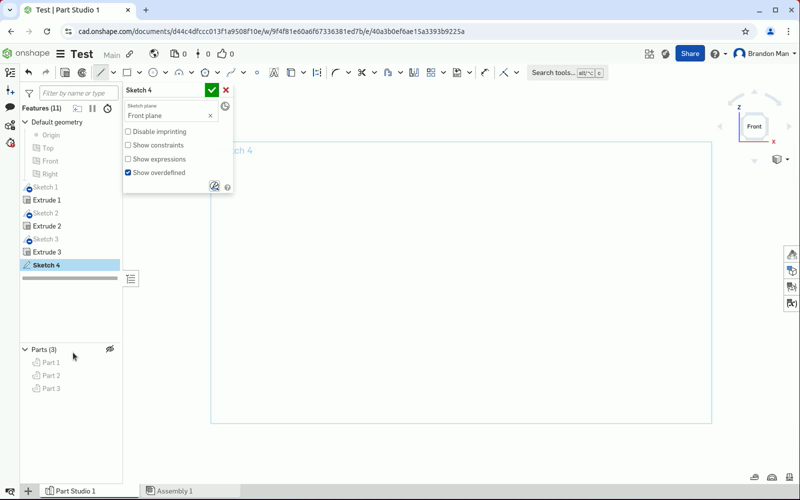
mouse_move(500, 282)
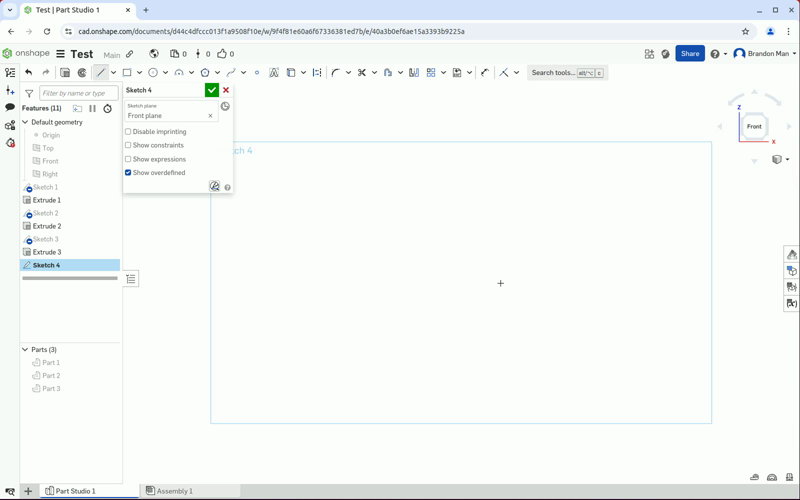
click(500, 282)
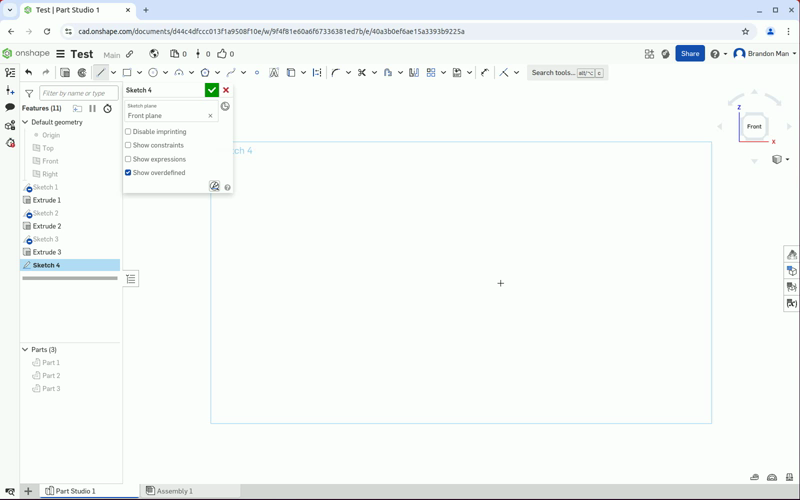
key_up(shift)
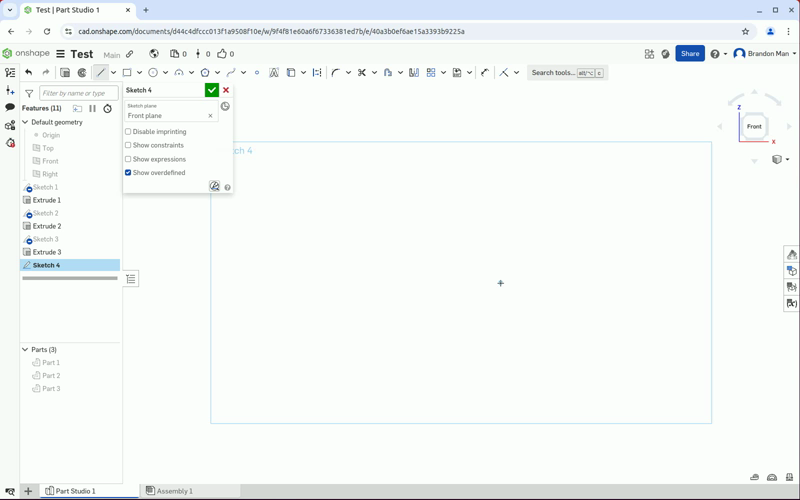
key_down(shift)
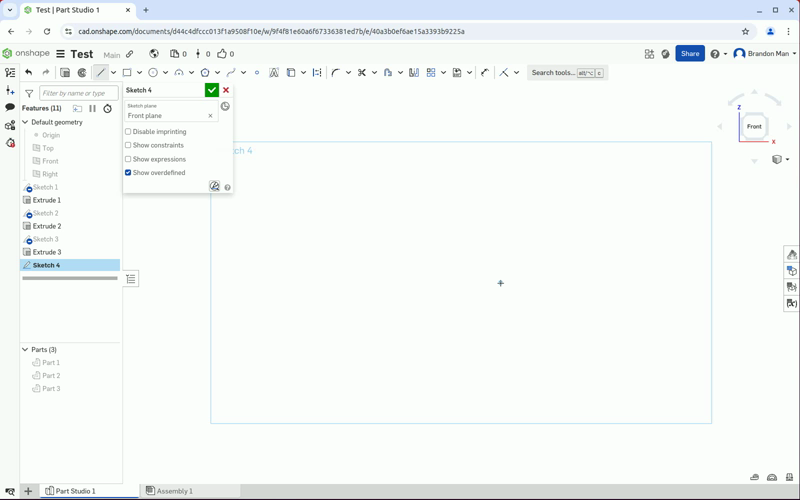
mouse_move(530, 282)
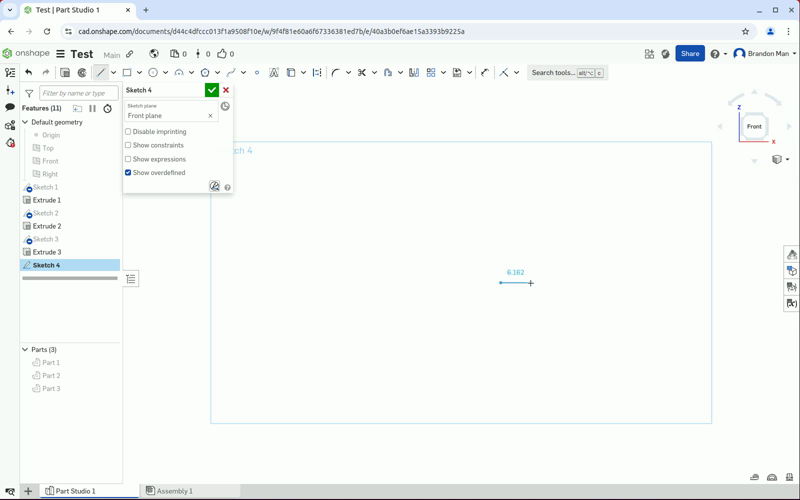
mouse_move(508, 282)
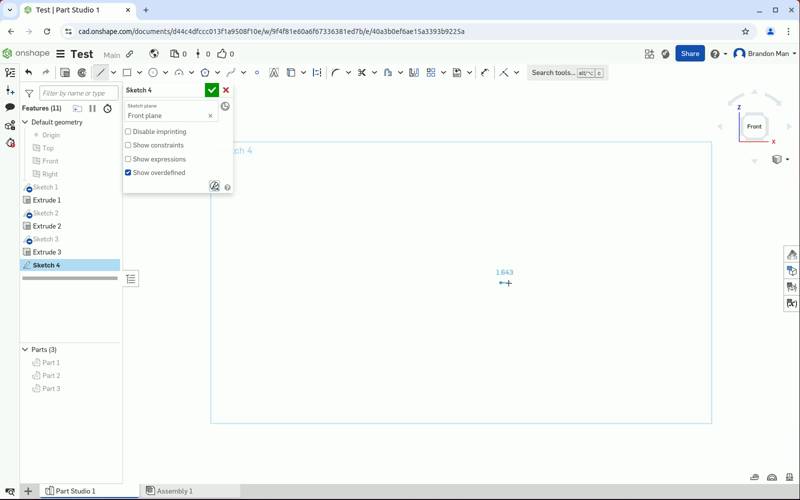
click(508, 282)
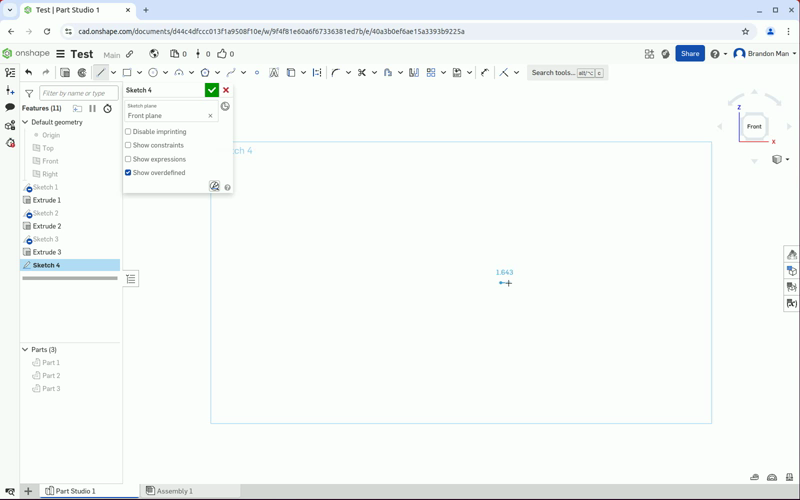
key_up(shift)
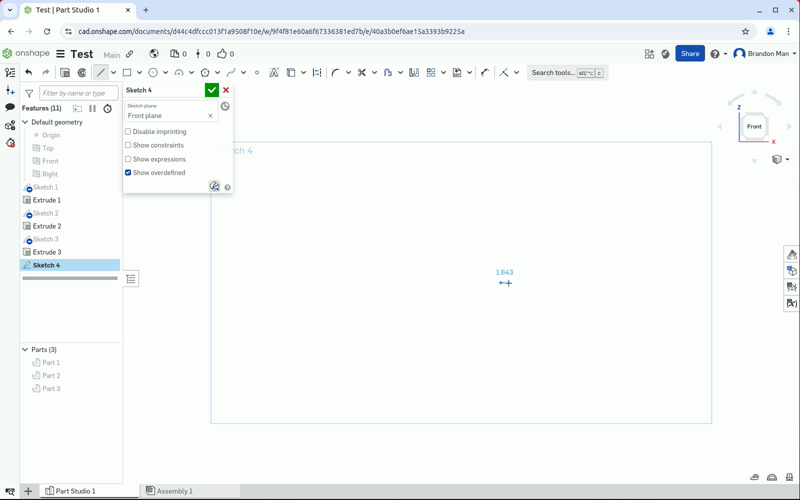
key_down(shift)
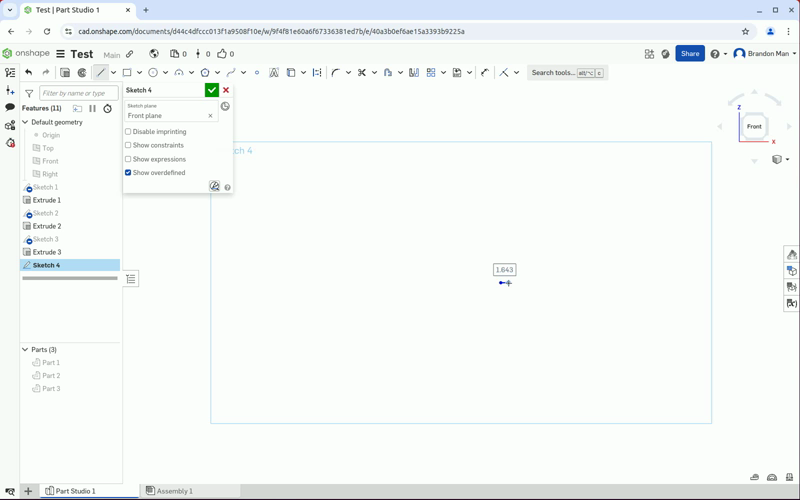
mouse_move(538, 282)
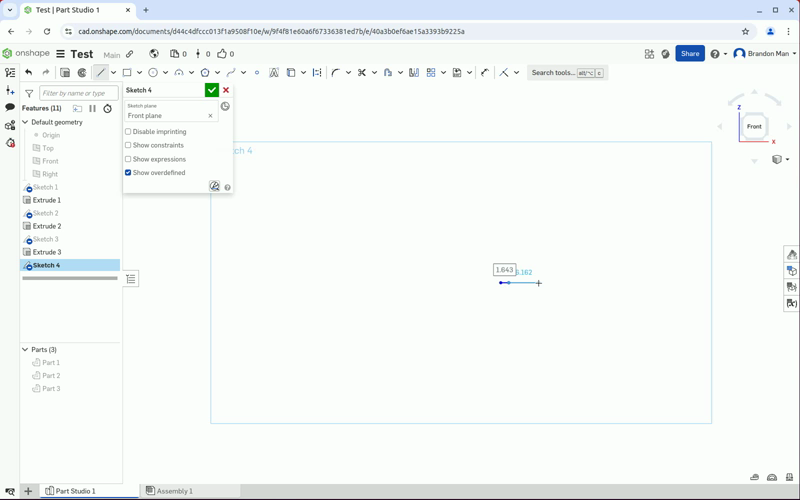
mouse_move(508, 252)
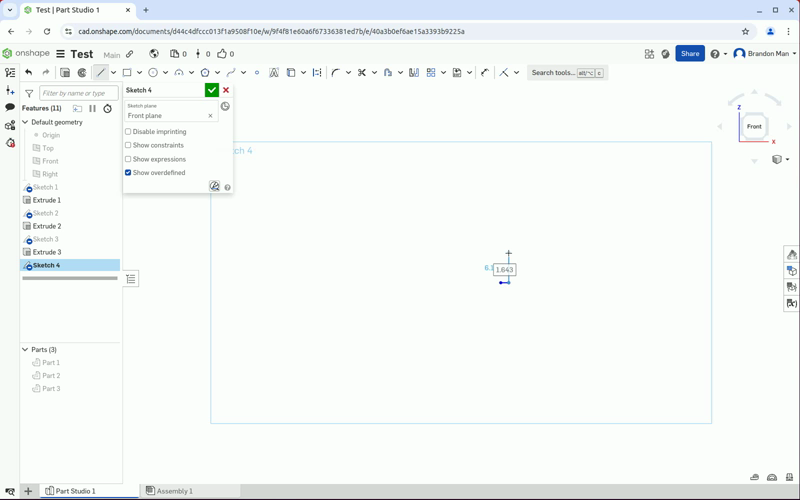
click(508, 252)
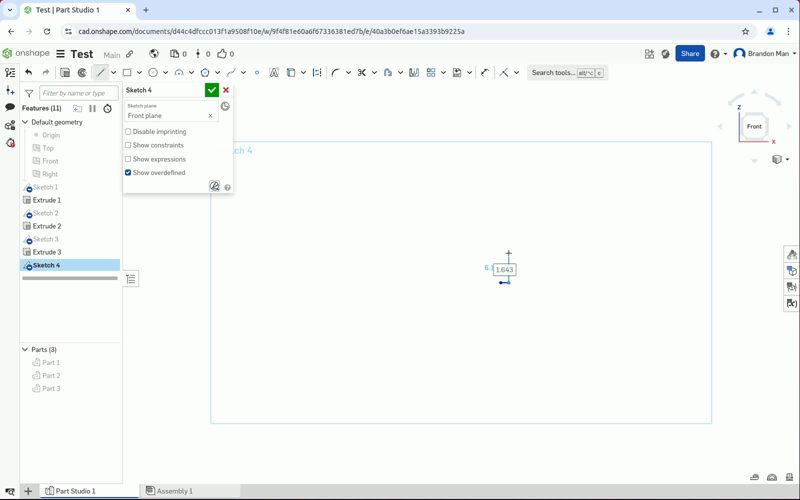
key_up(shift)
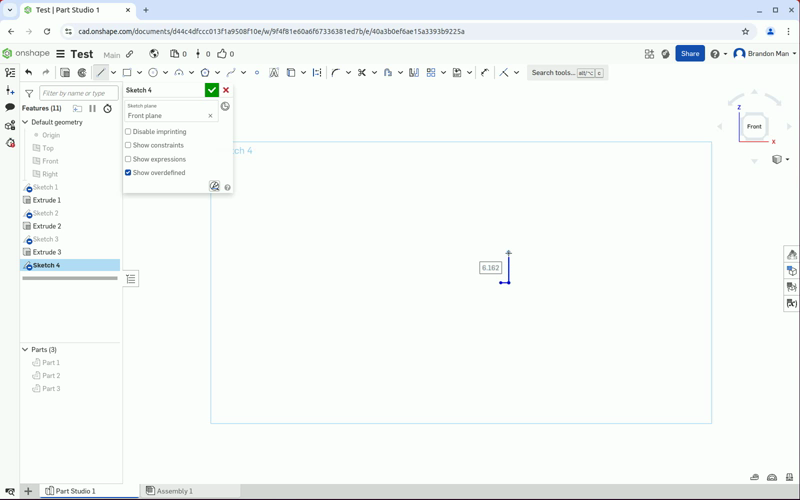
key_down(shift)
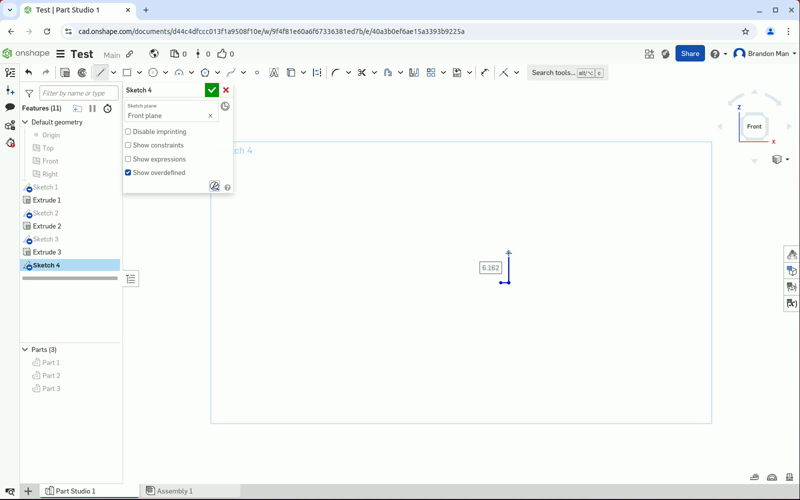
mouse_move(538, 252)
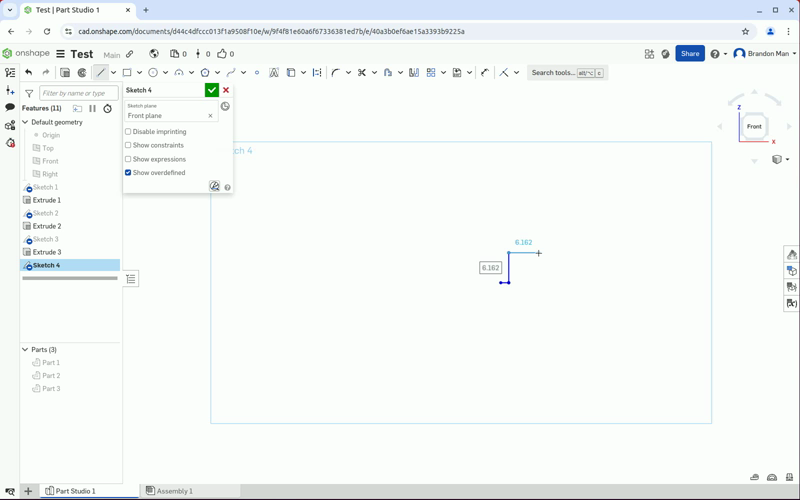
mouse_move(508, 250)
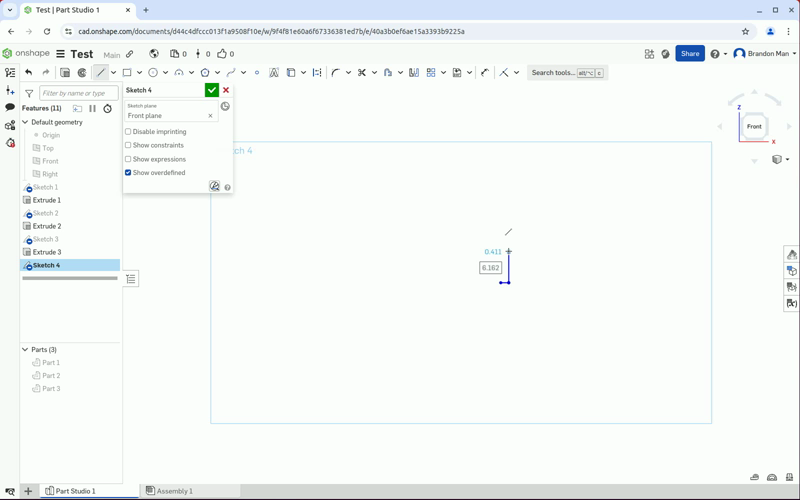
scroll(6)
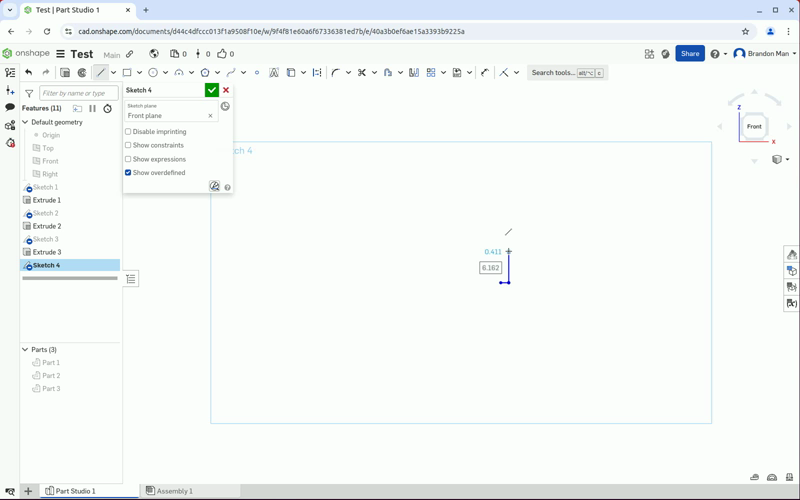
scroll(6)
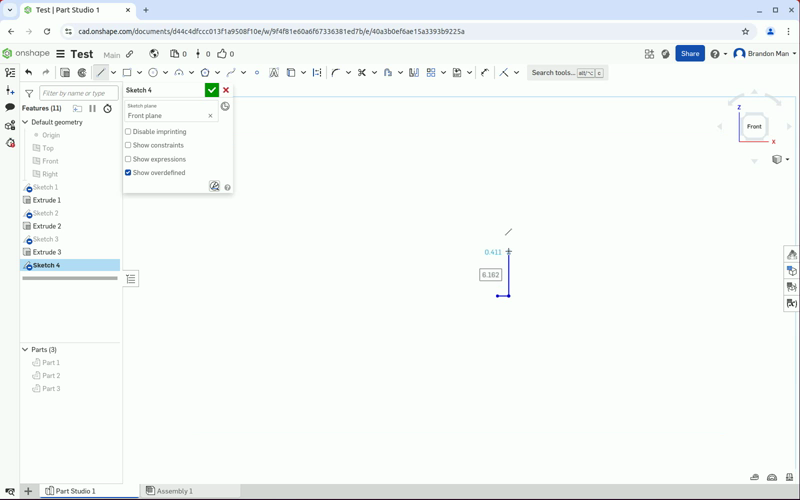
scroll(6)
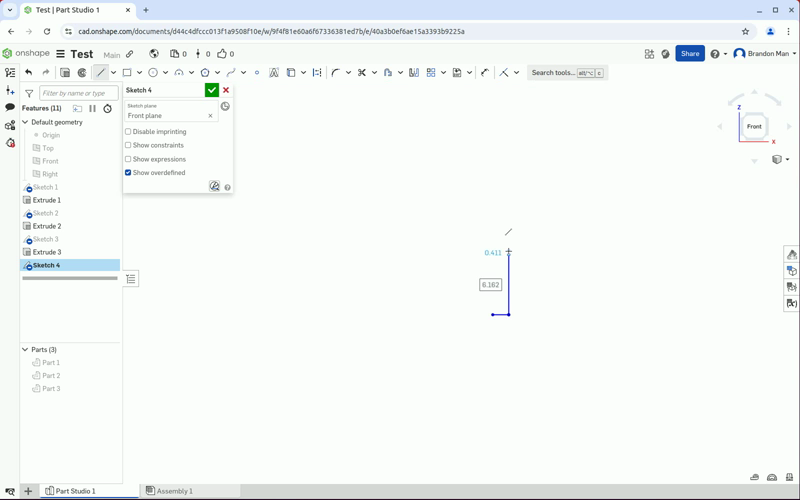
scroll(6)
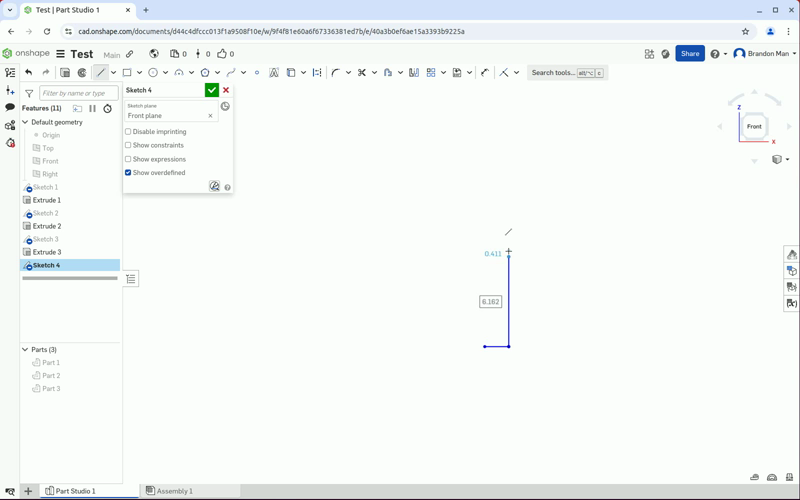
scroll(6)
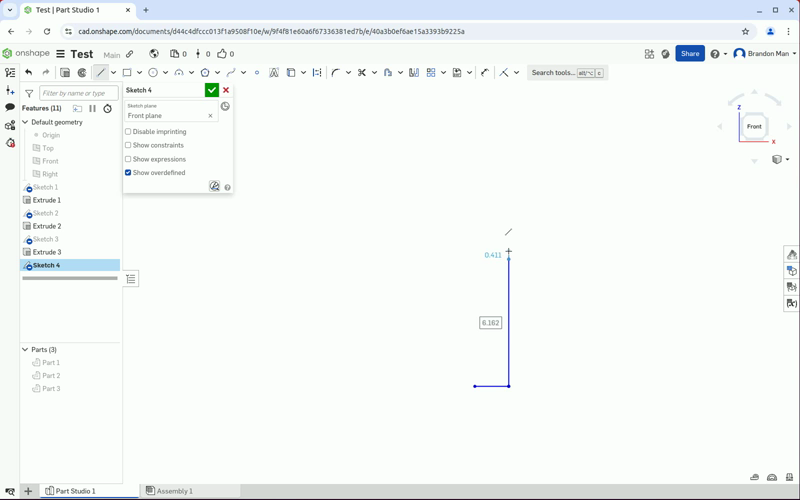
scroll(6)
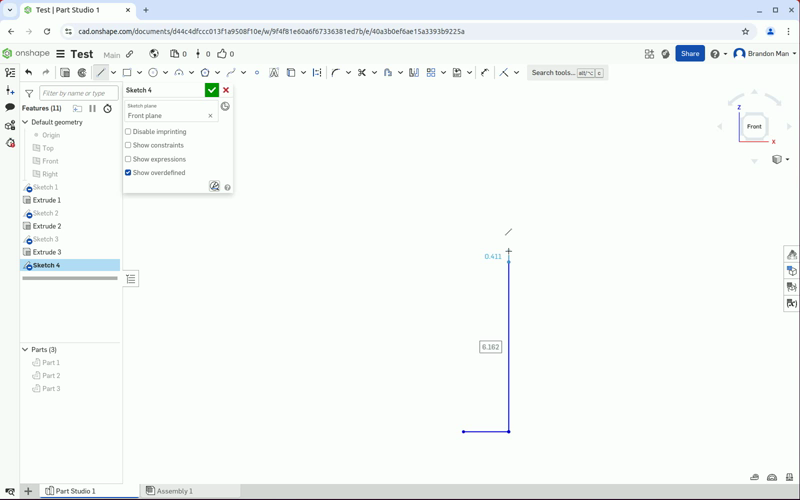
scroll(6)
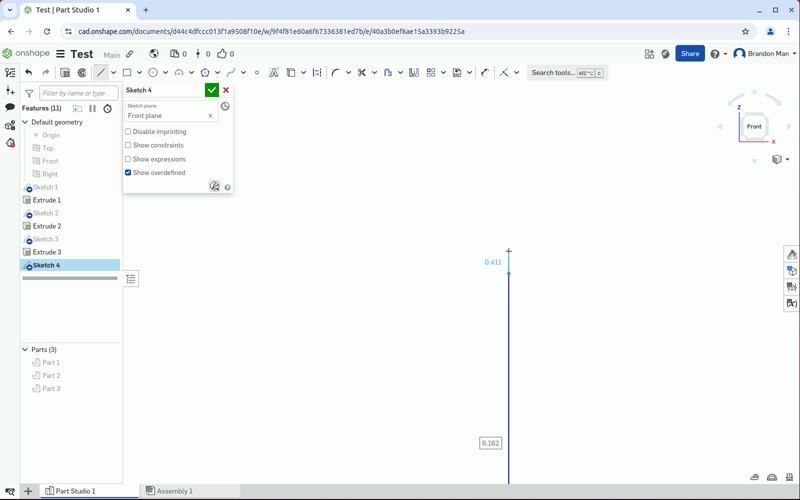
click(508, 250)
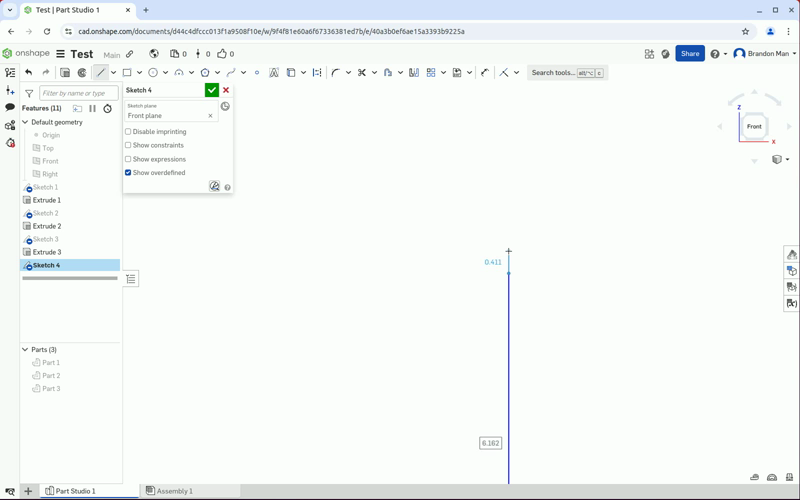
scroll(-6)
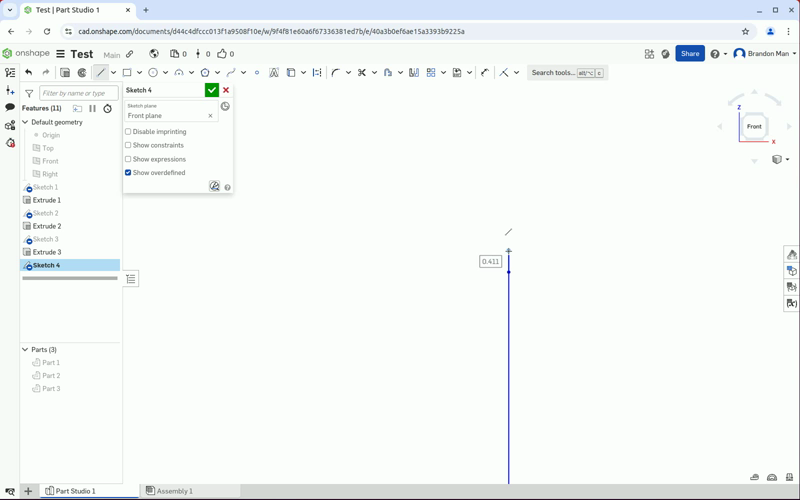
scroll(-6)
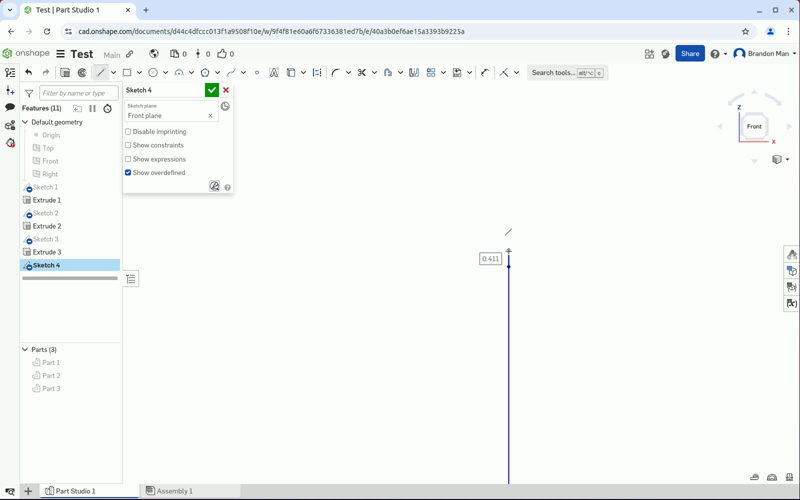
scroll(-6)
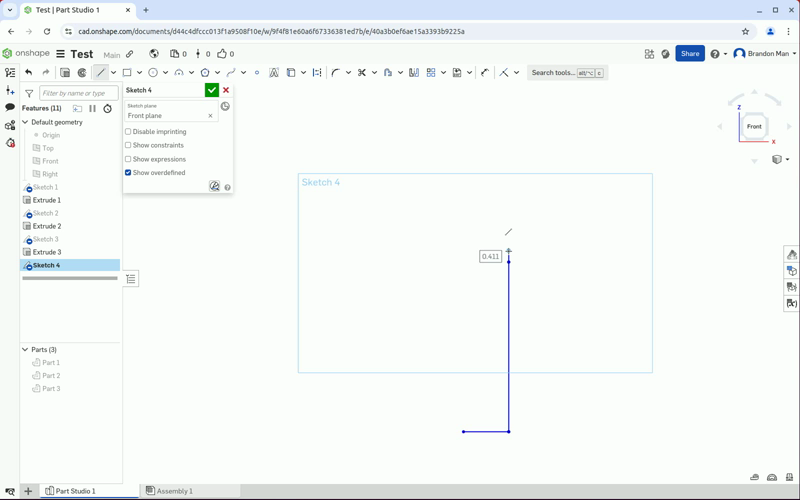
scroll(-6)
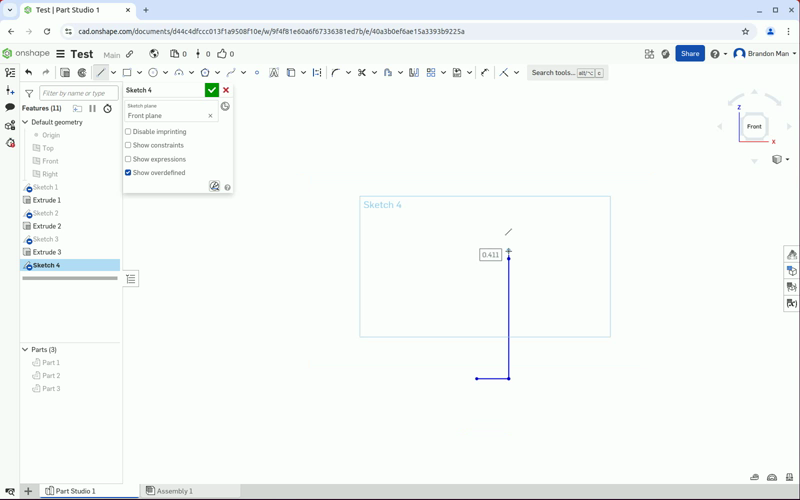
scroll(-6)
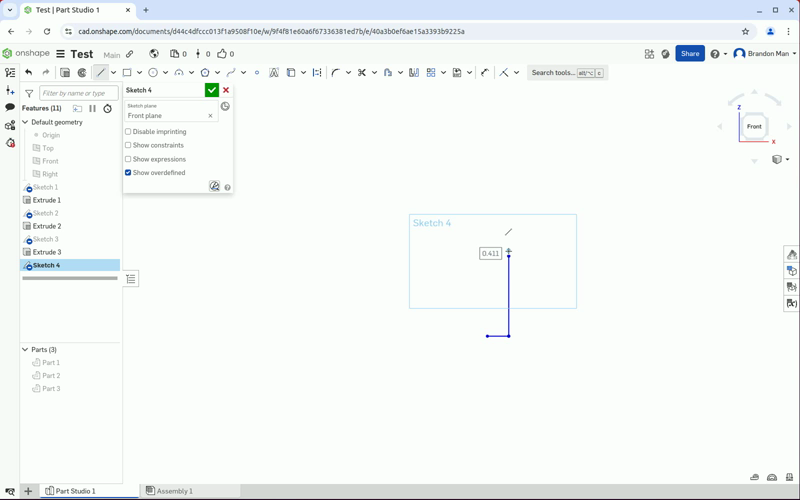
scroll(-6)
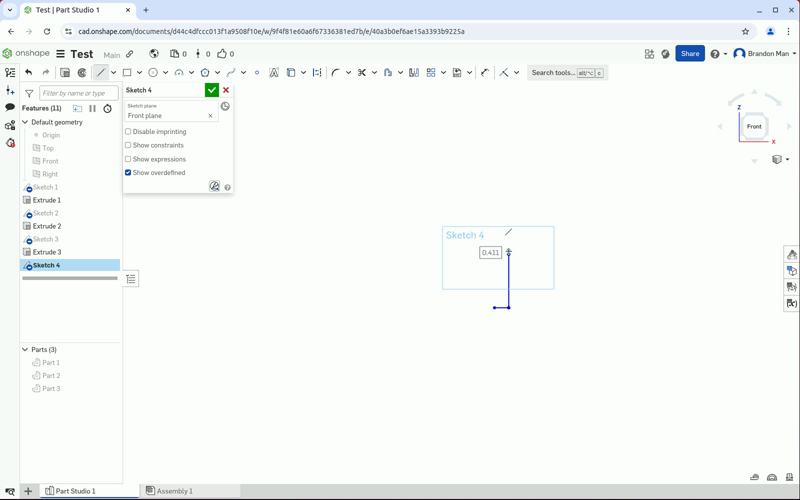
scroll(-6)
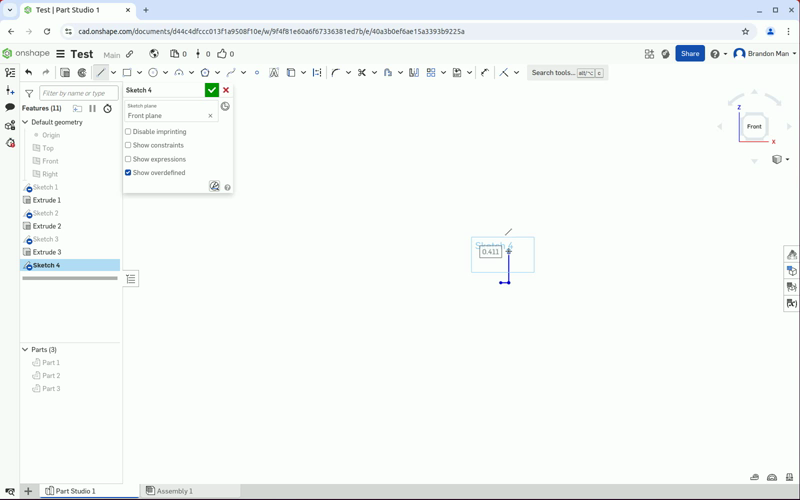
key_up(shift)
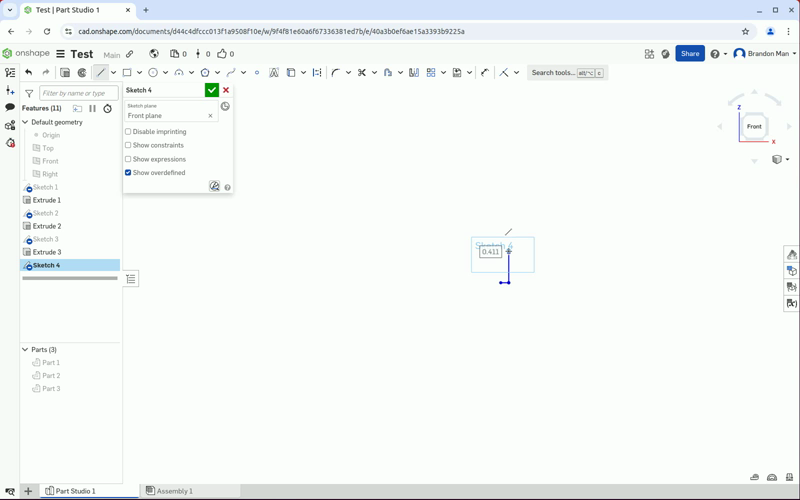
key_down(shift)
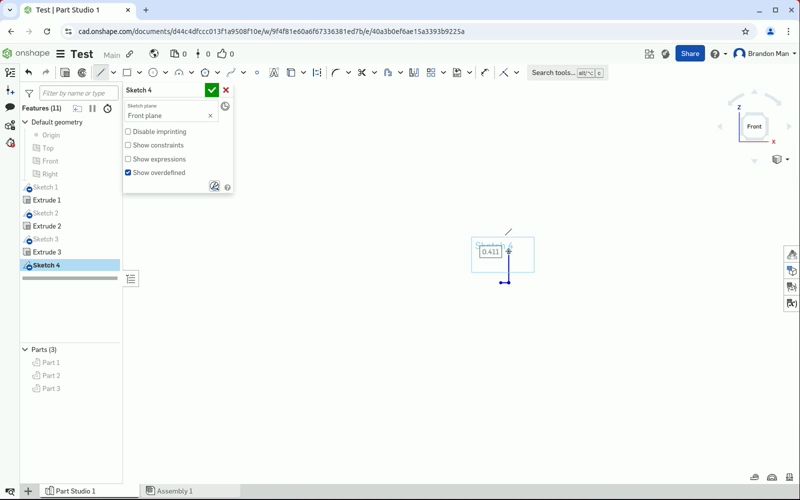
mouse_move(538, 250)
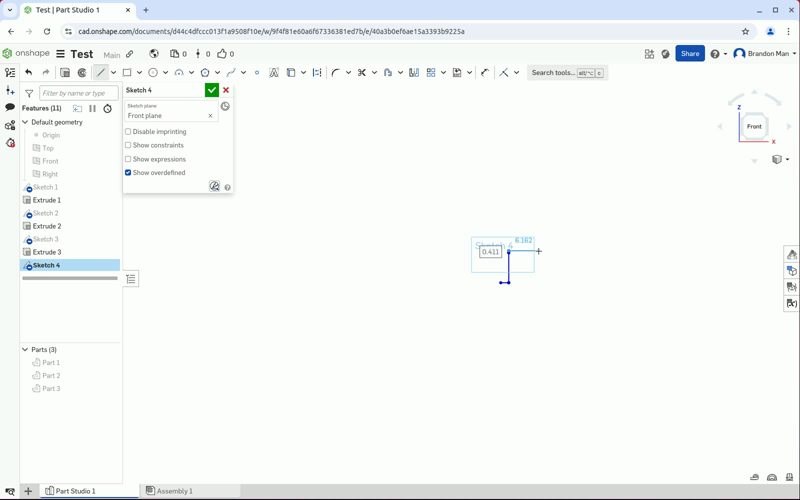
mouse_move(500, 250)
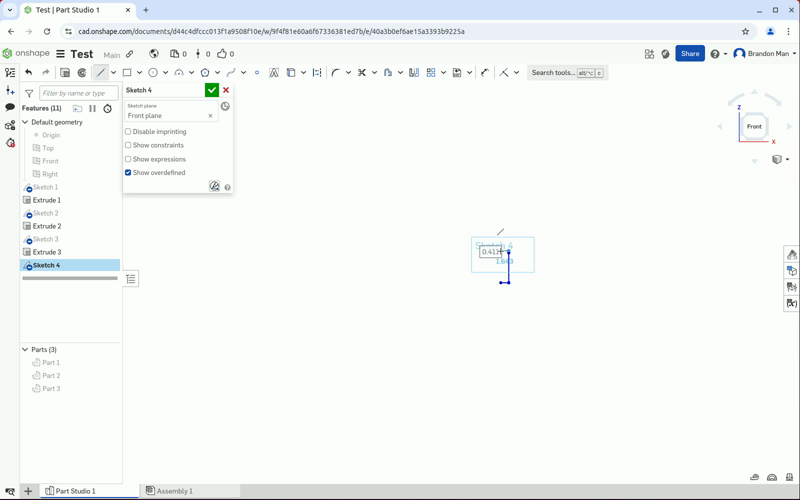
click(500, 250)
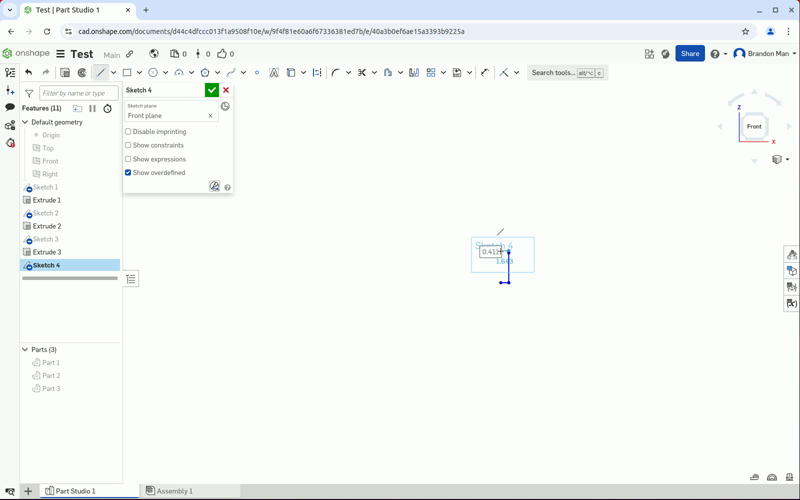
key_up(shift)
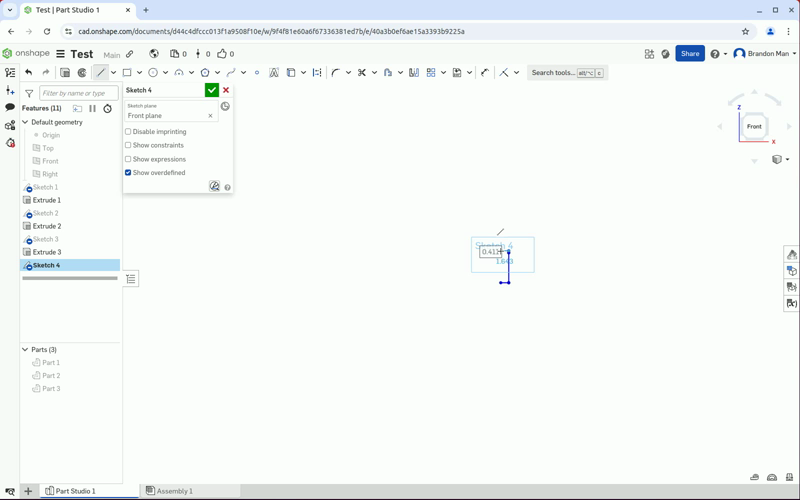
key_down(shift)
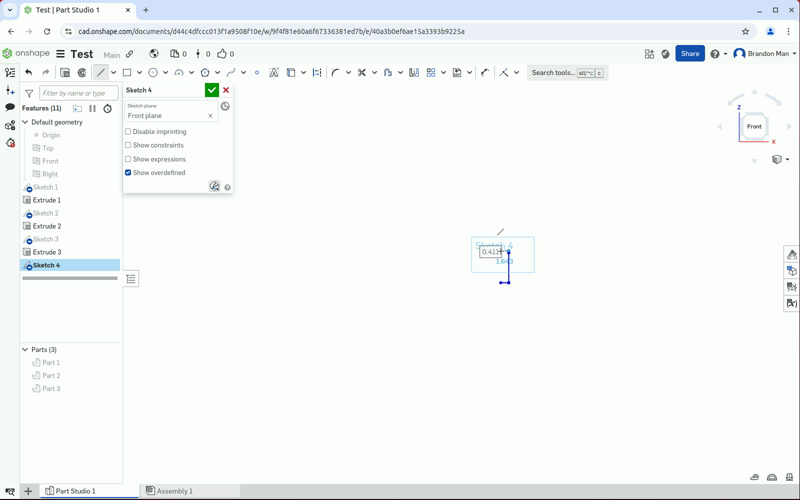
mouse_move(530, 250)
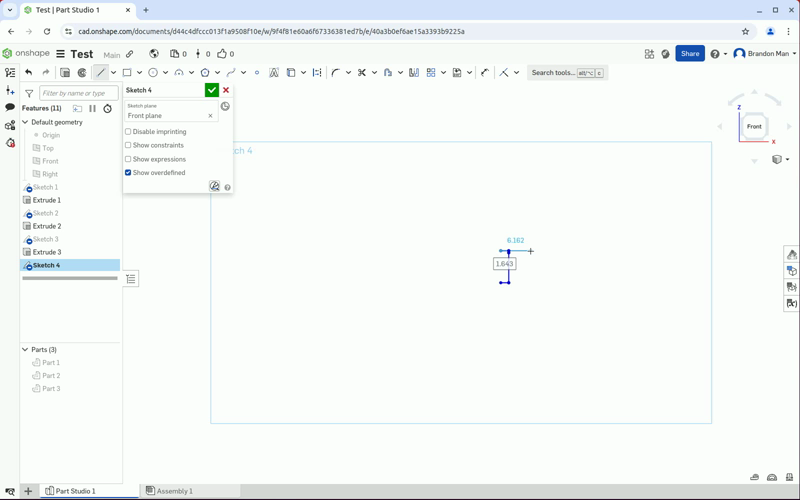
mouse_move(500, 252)
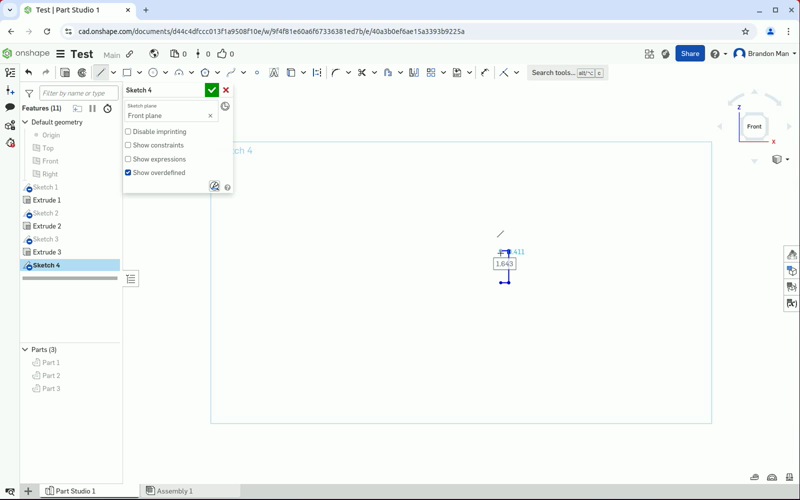
scroll(6)
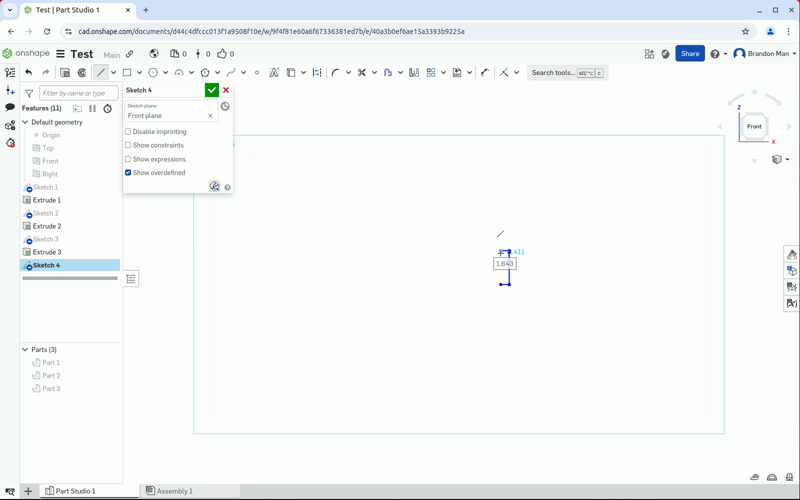
scroll(6)
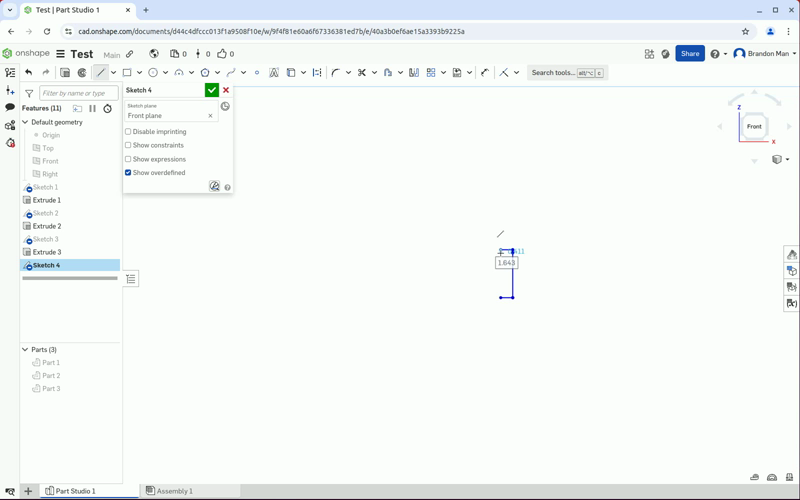
scroll(6)
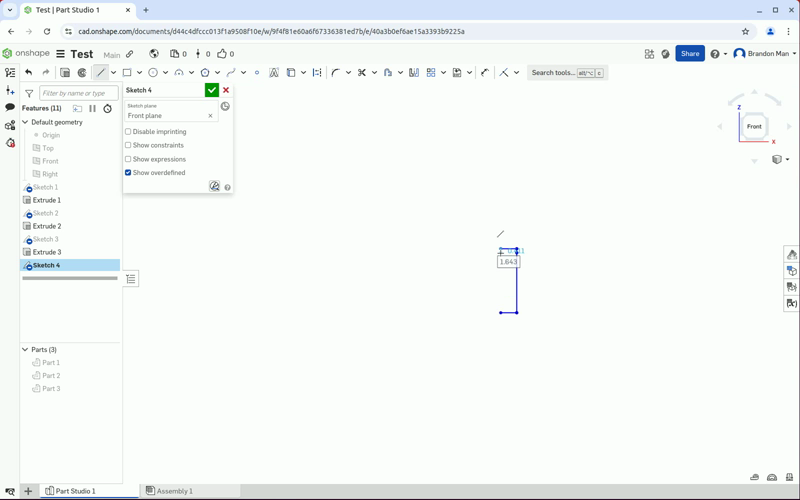
scroll(6)
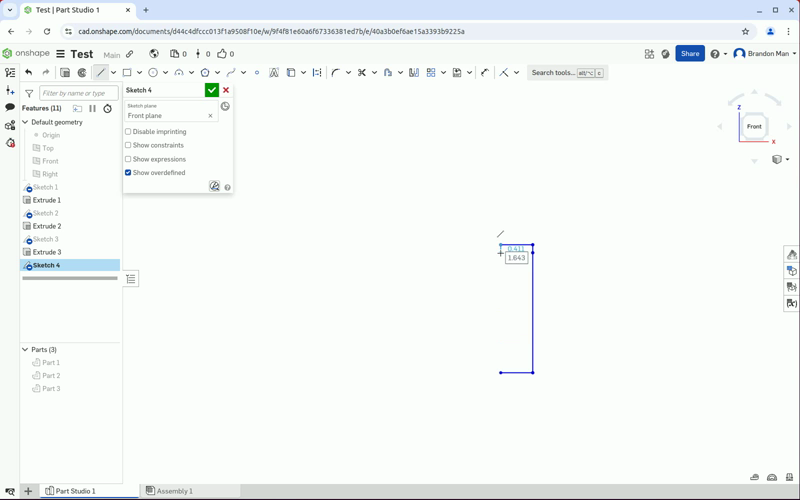
scroll(6)
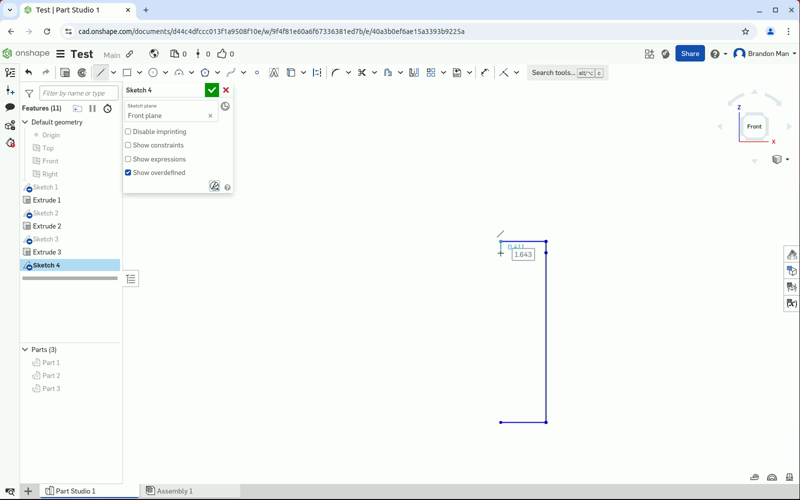
scroll(6)
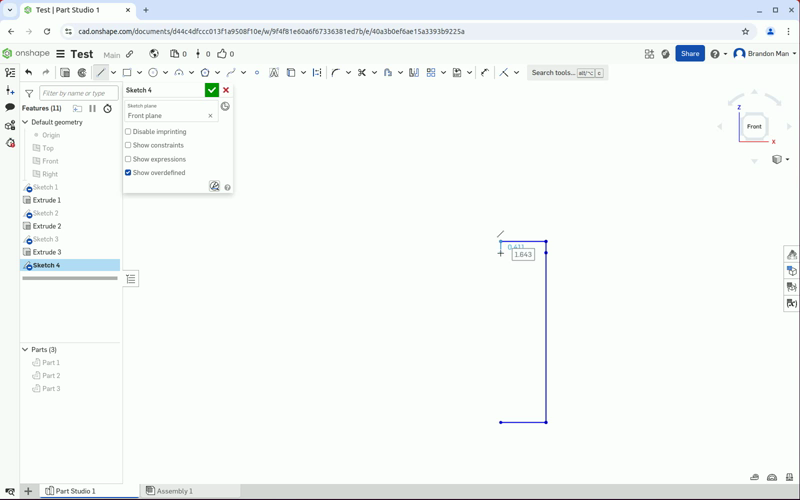
scroll(6)
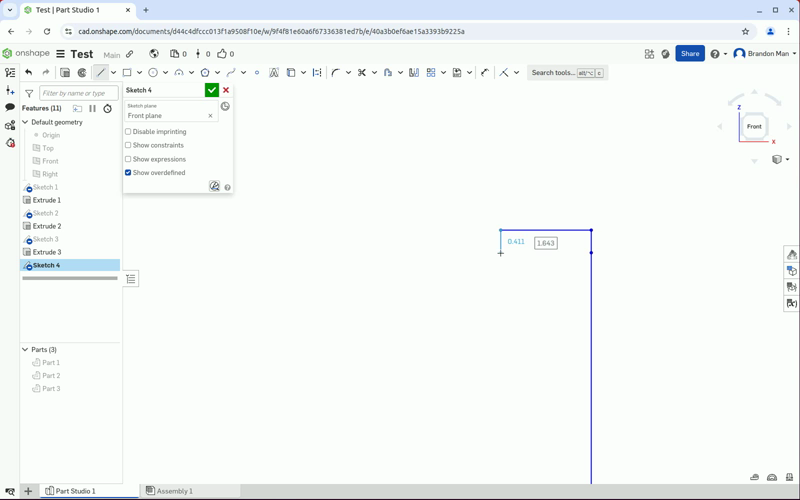
click(500, 252)
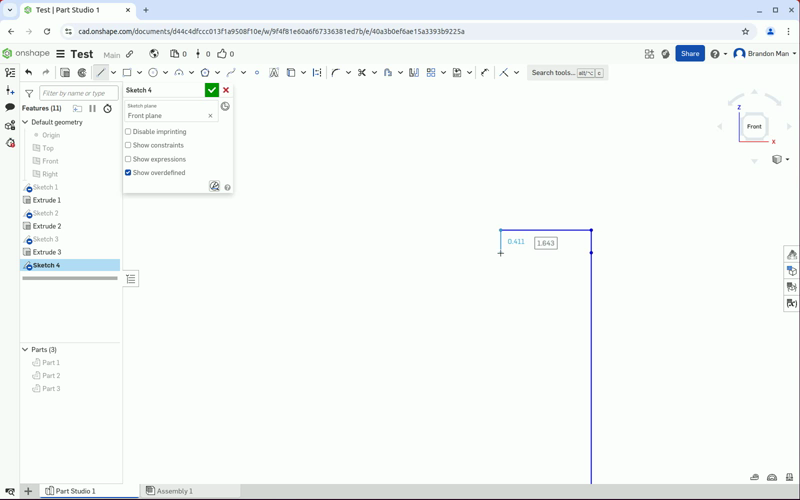
scroll(-6)
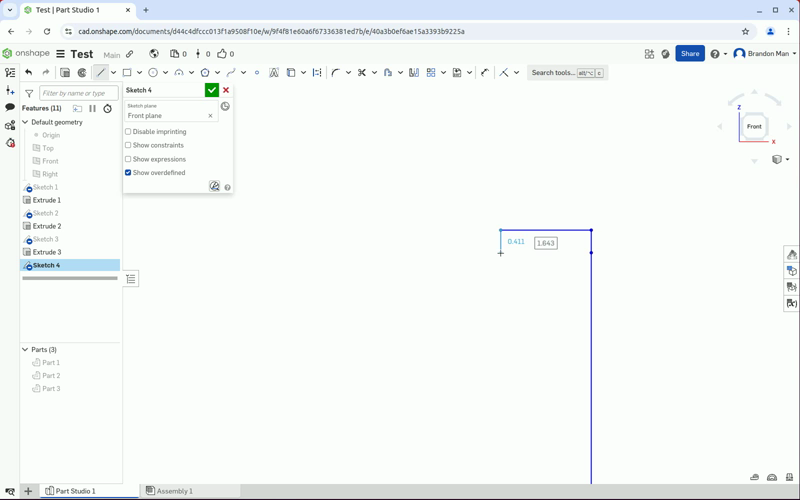
scroll(-6)
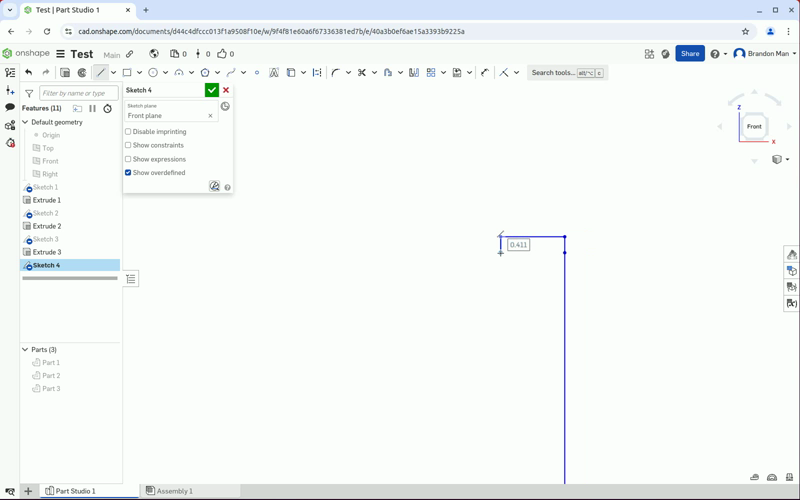
scroll(-6)
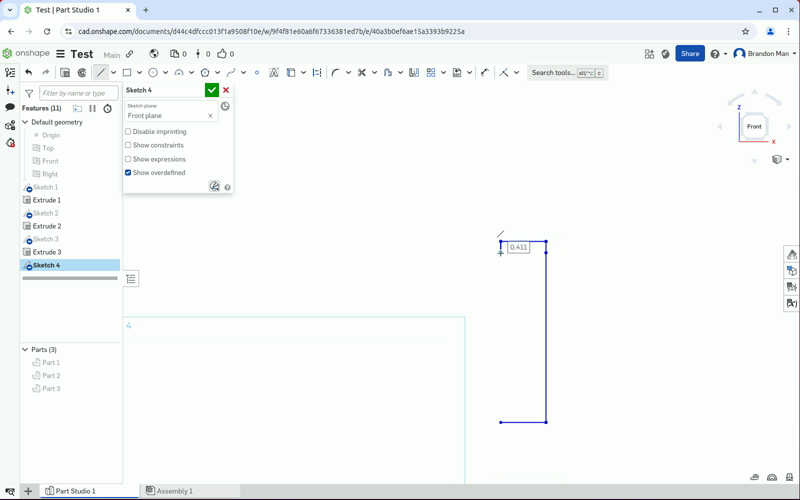
scroll(-6)
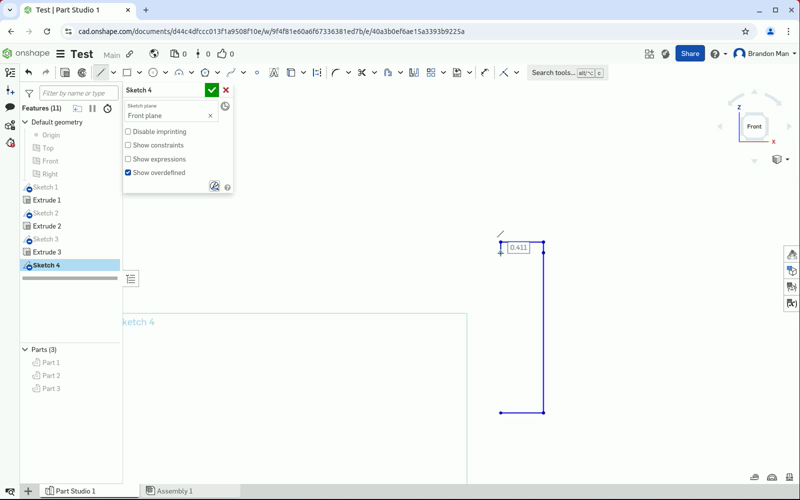
scroll(-6)
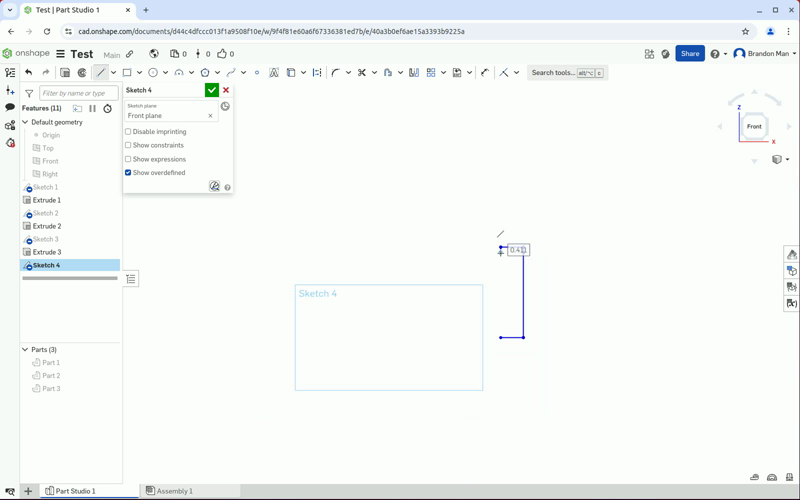
scroll(-6)
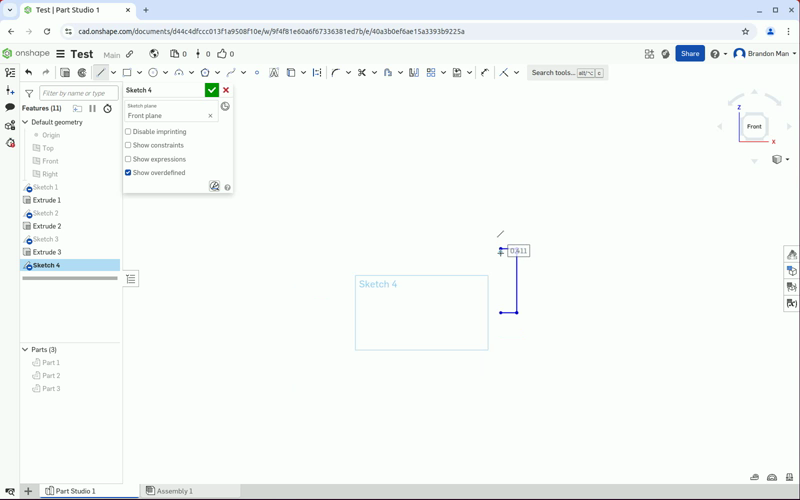
scroll(-6)
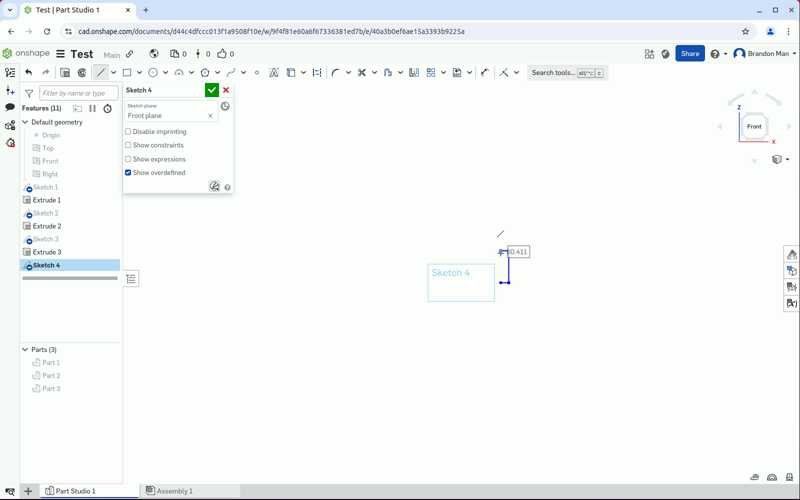
key_up(shift)
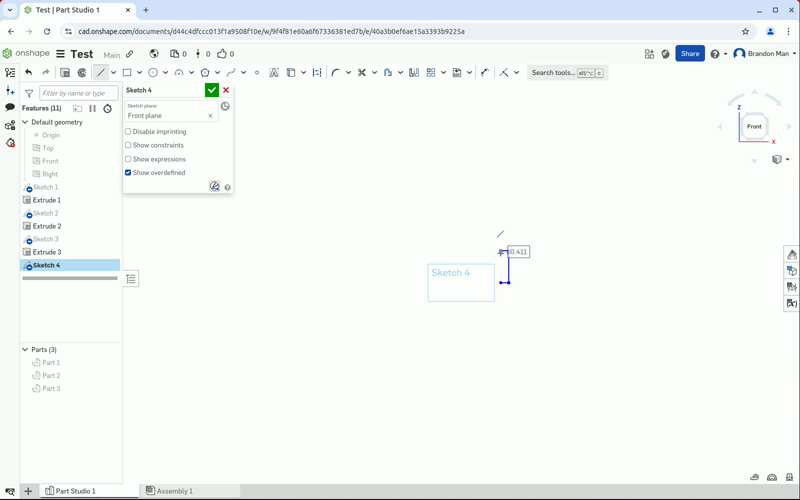
mouse_move(530, 252)
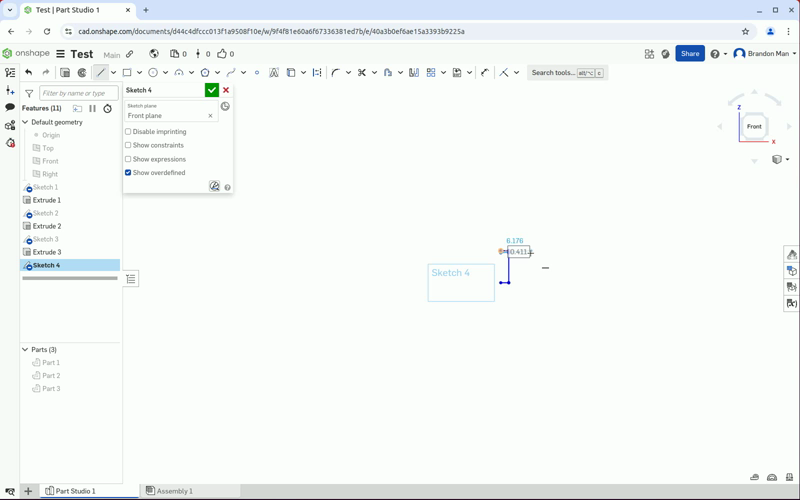
key_down(shift)
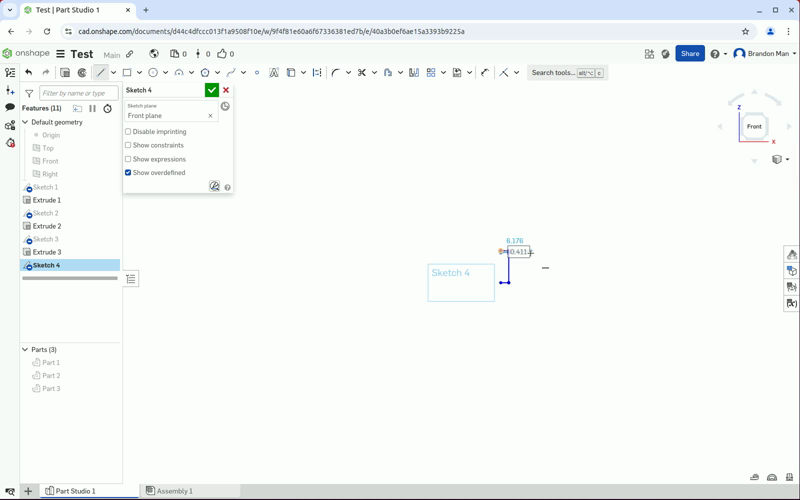
mouse_move(500, 282)
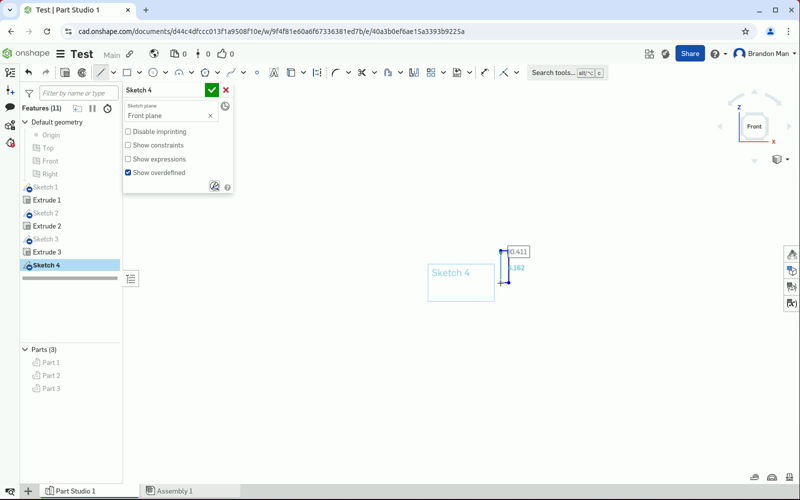
key_up(shift)
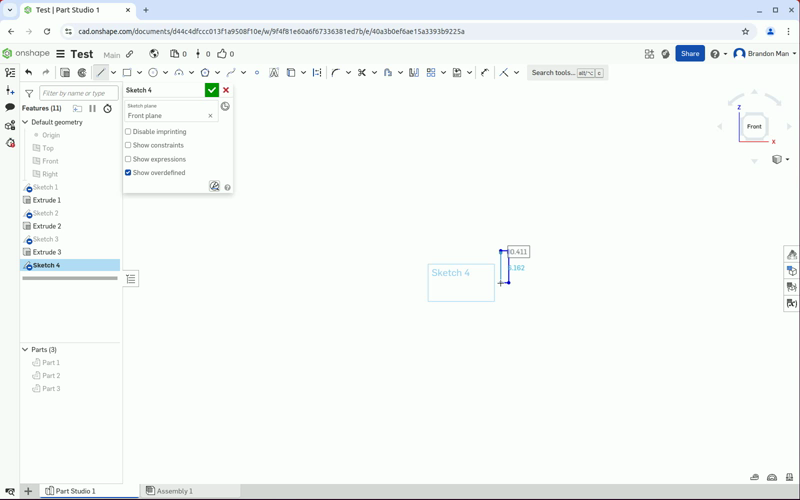
click(500, 282)
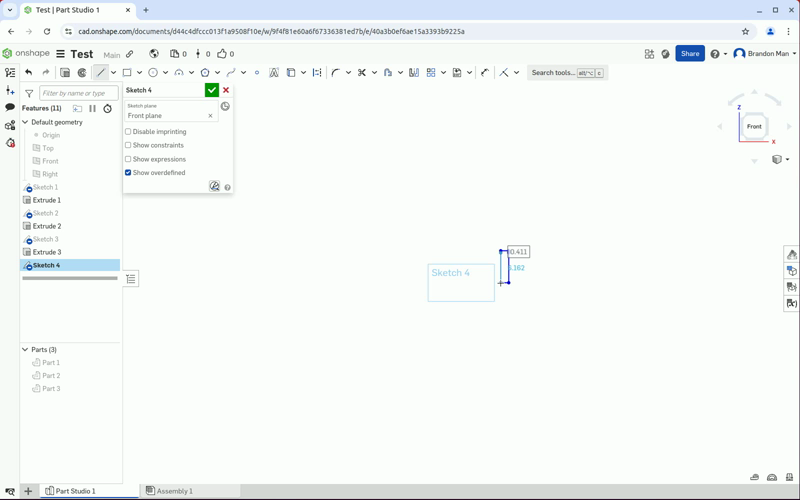
key(esc)
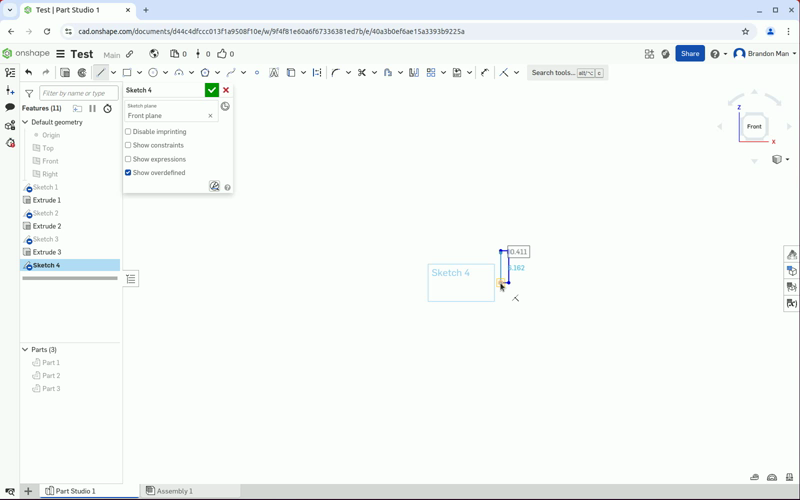
mouse_move(507, 260)
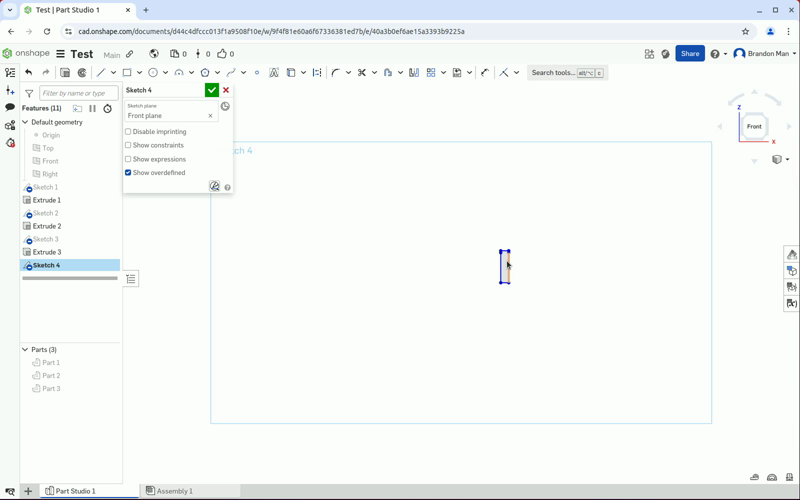
scroll(6)
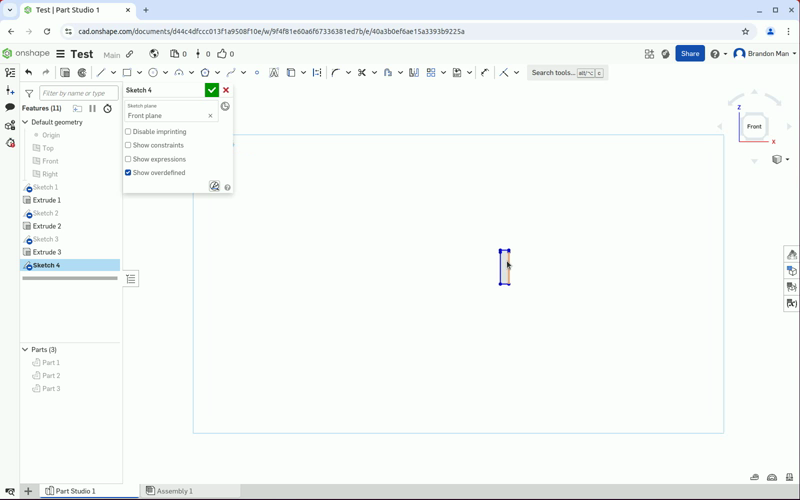
scroll(6)
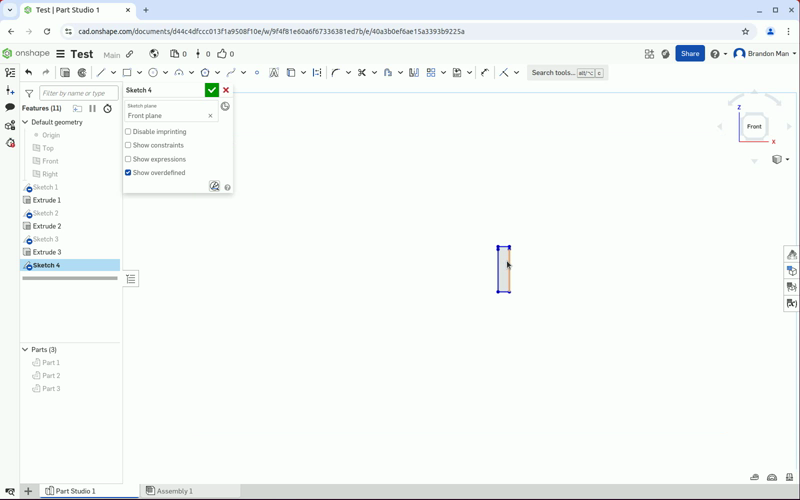
scroll(6)
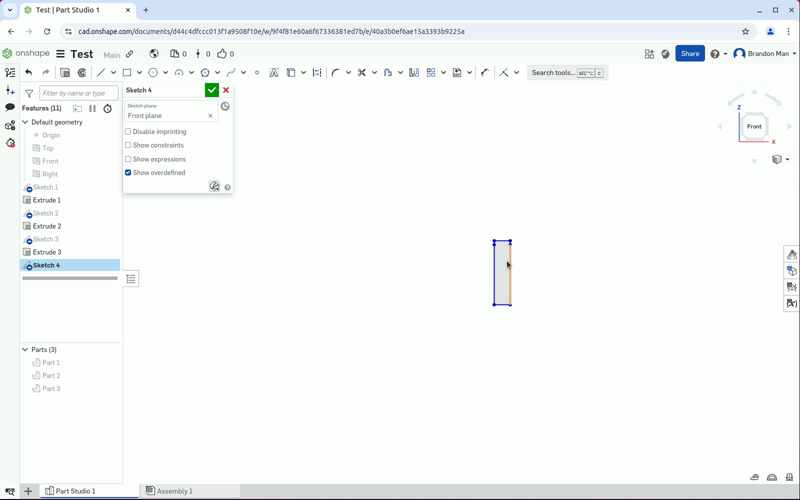
scroll(6)
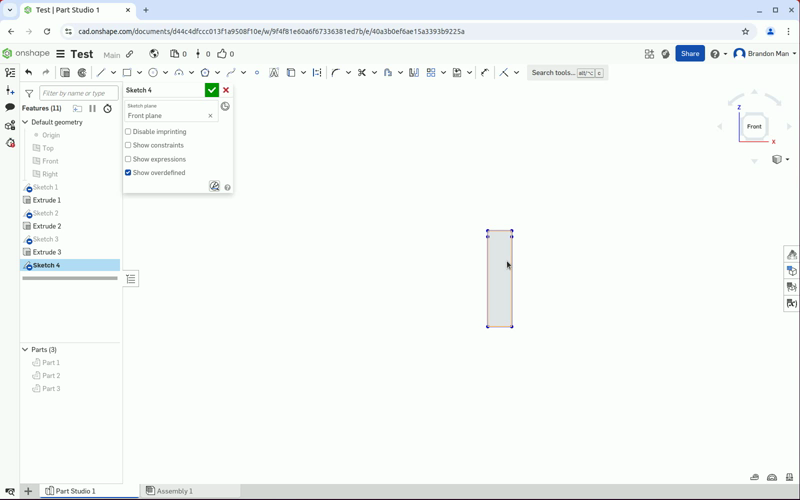
scroll(6)
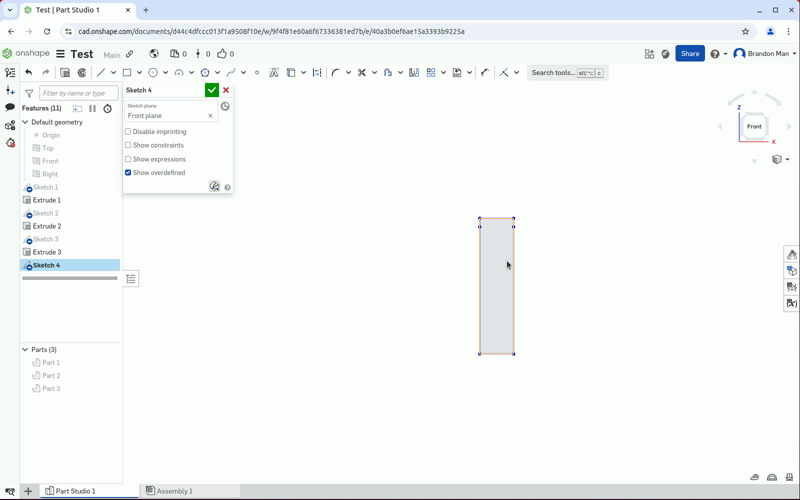
scroll(6)
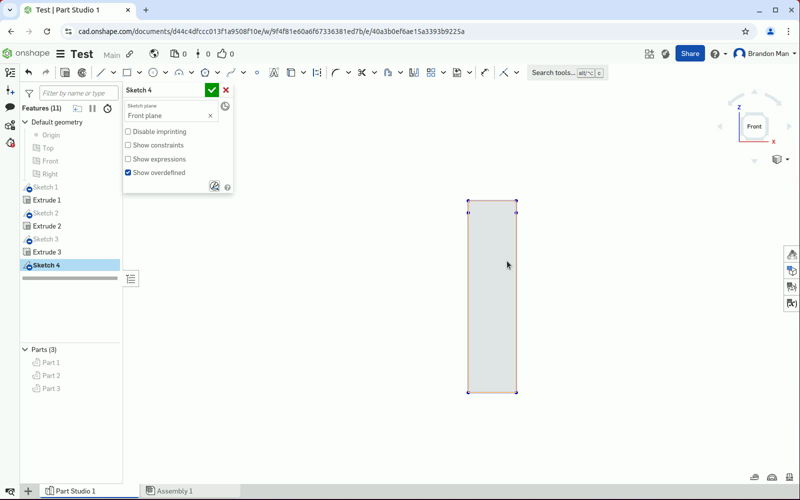
scroll(6)
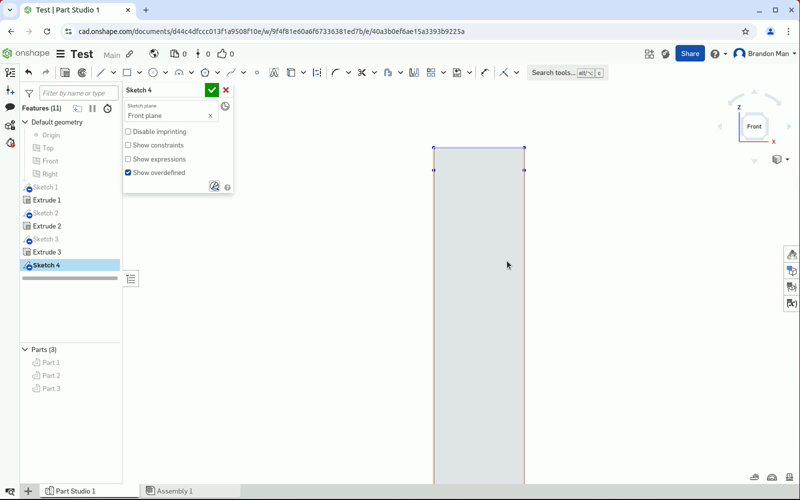
click(507, 260)
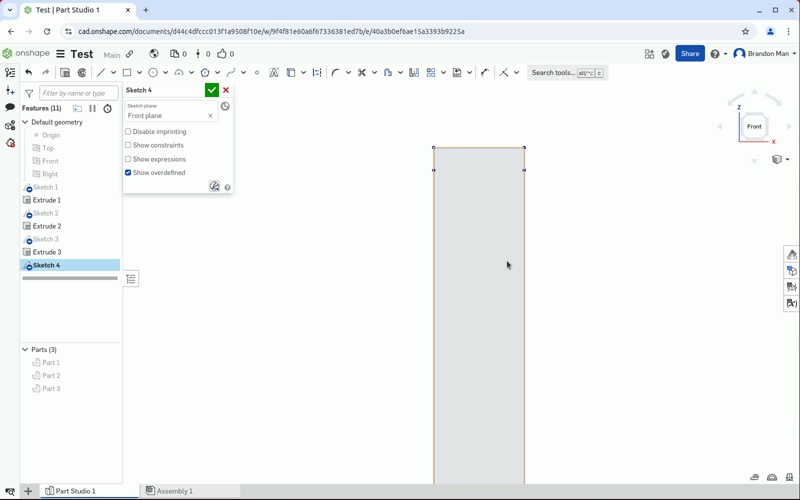
scroll(-6)
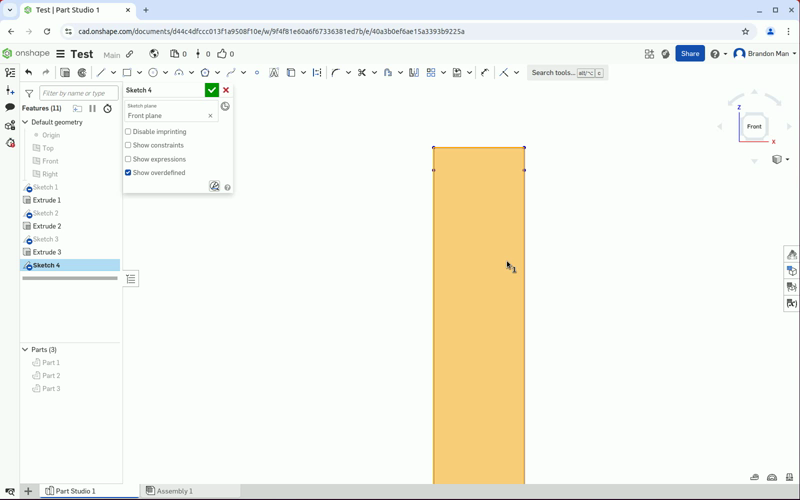
scroll(-6)
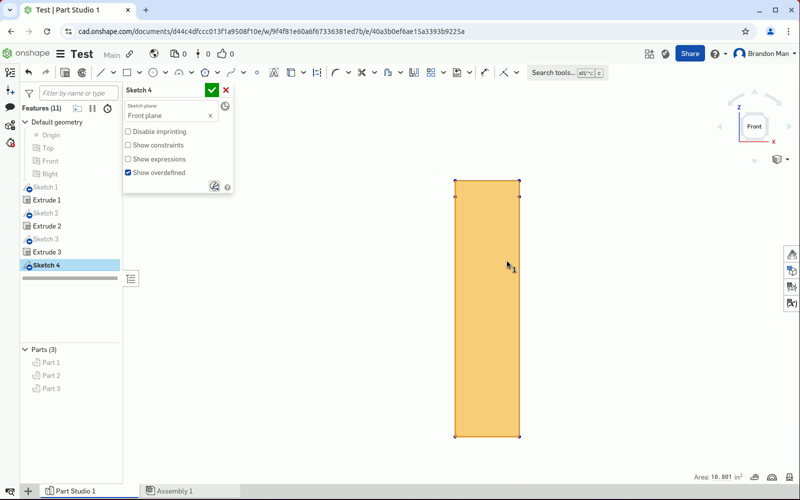
scroll(-6)
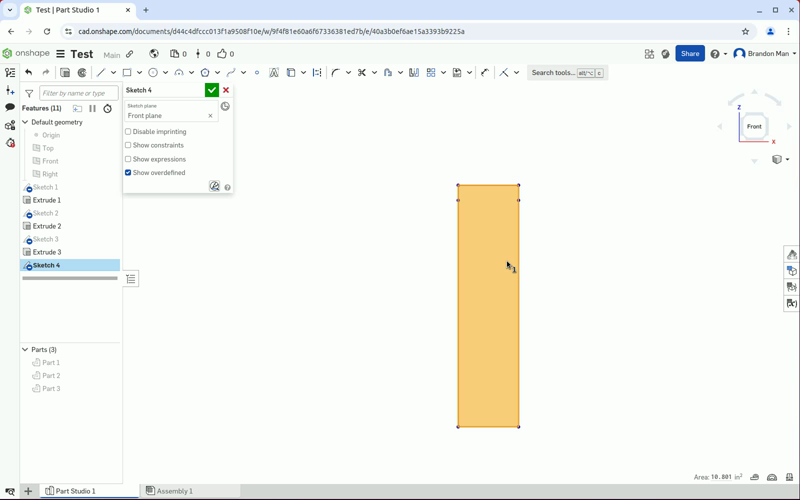
scroll(-6)
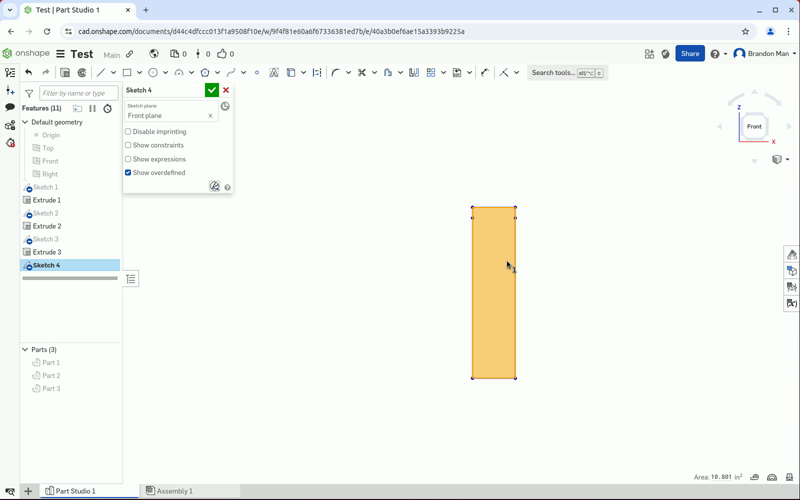
scroll(-6)
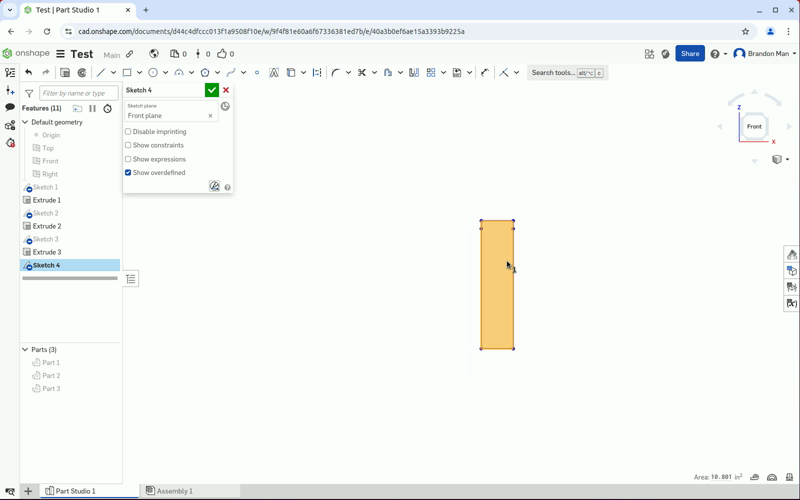
scroll(-6)
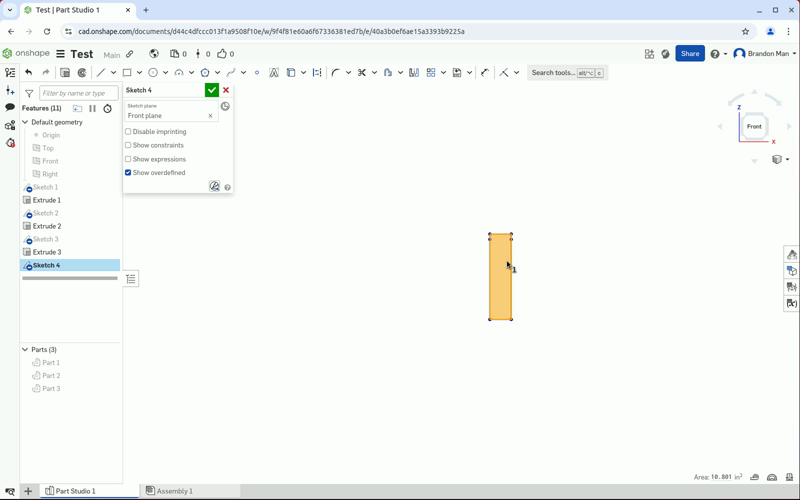
scroll(-6)
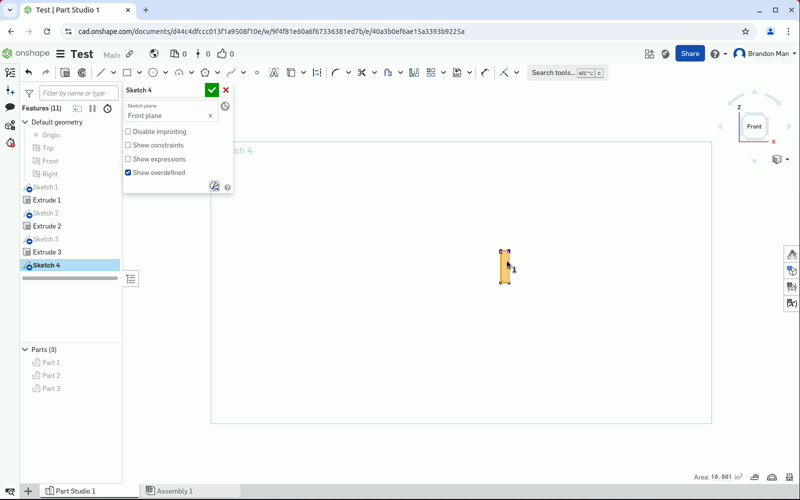
mouse_move(73, 352)
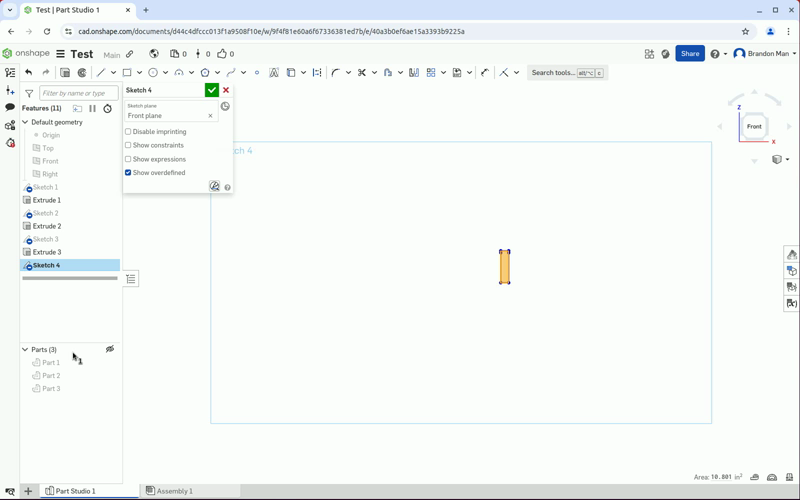
key(shift+y)
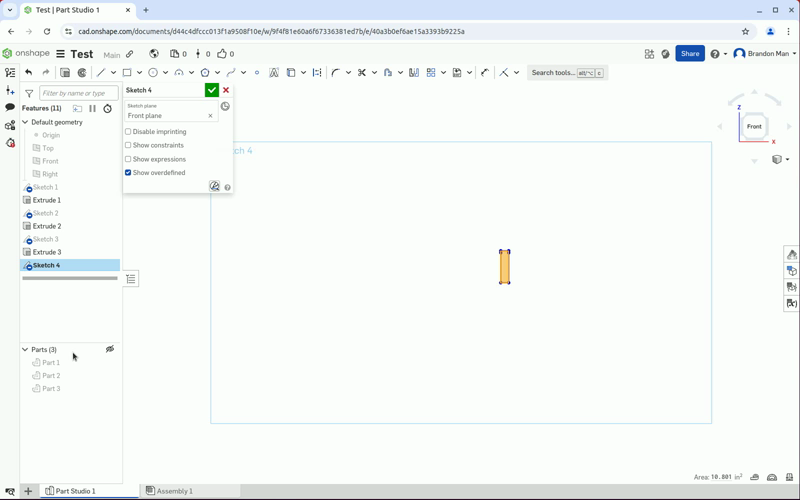
key(shift+e)
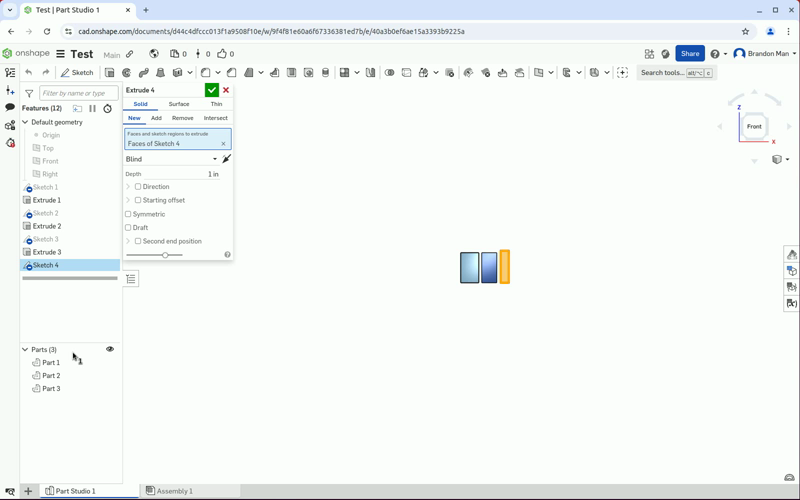
mouse_move(143, 106)
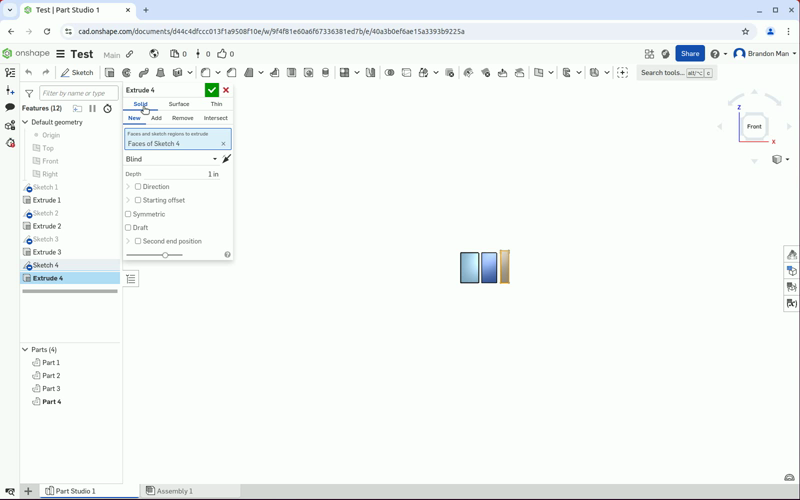
click(143, 106)
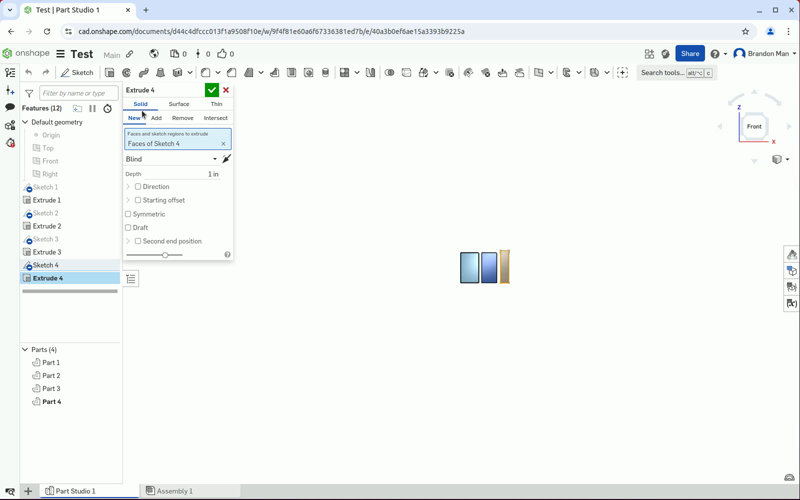
mouse_move(137, 120)
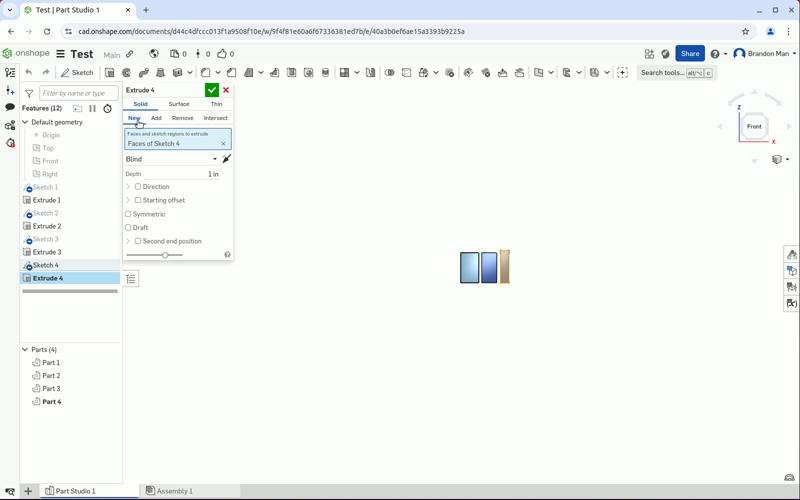
click(137, 120)
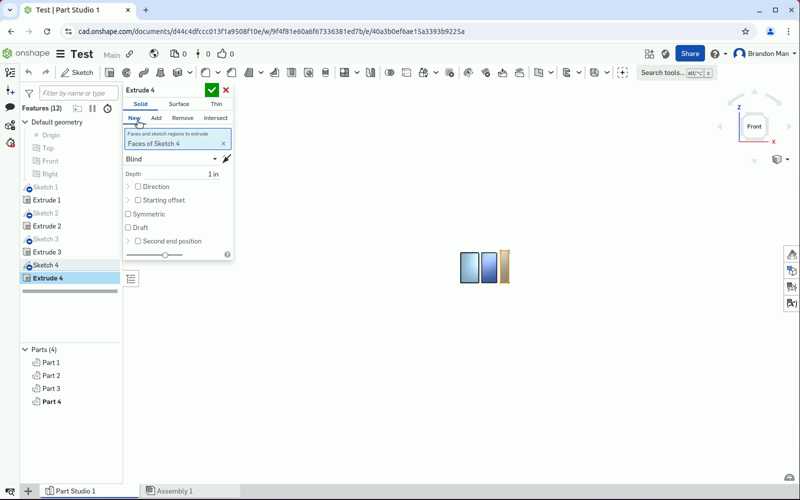
key(tab, 4)
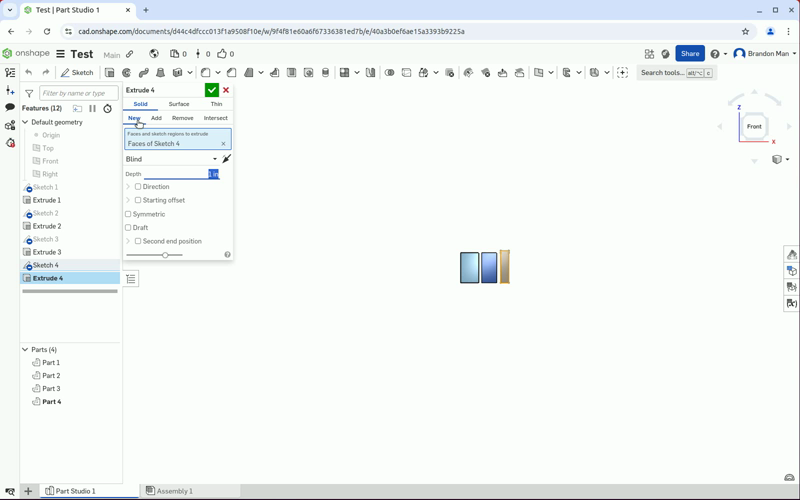
text(-0.241)
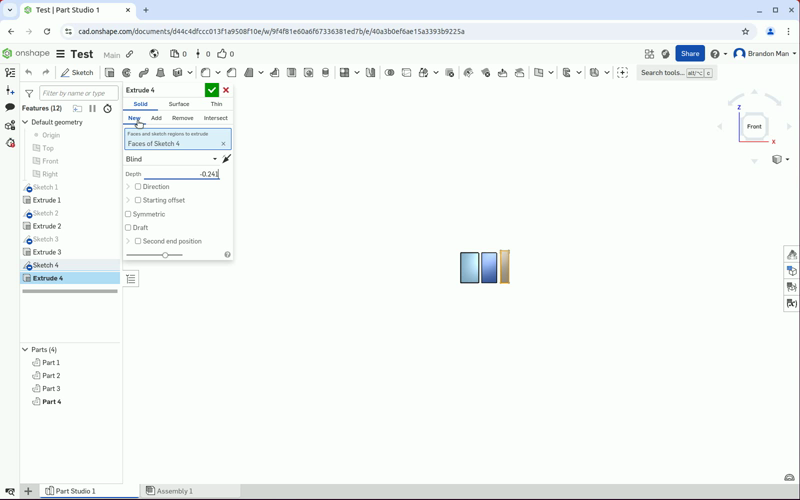
key(enter)
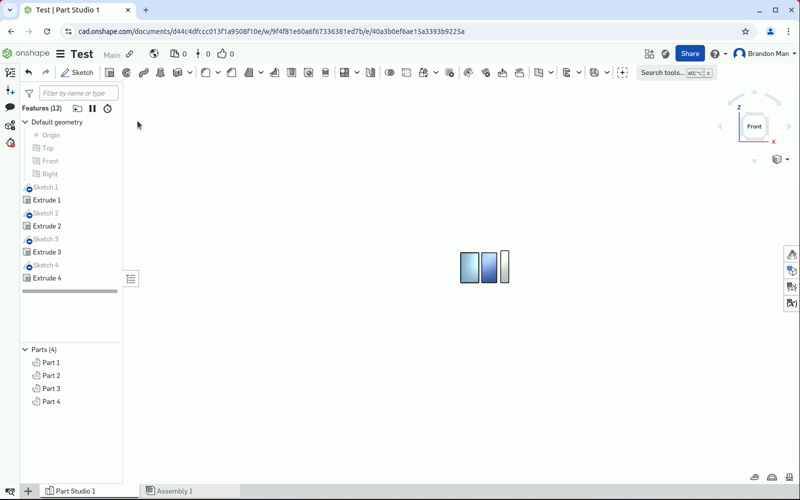
key(shift+h)
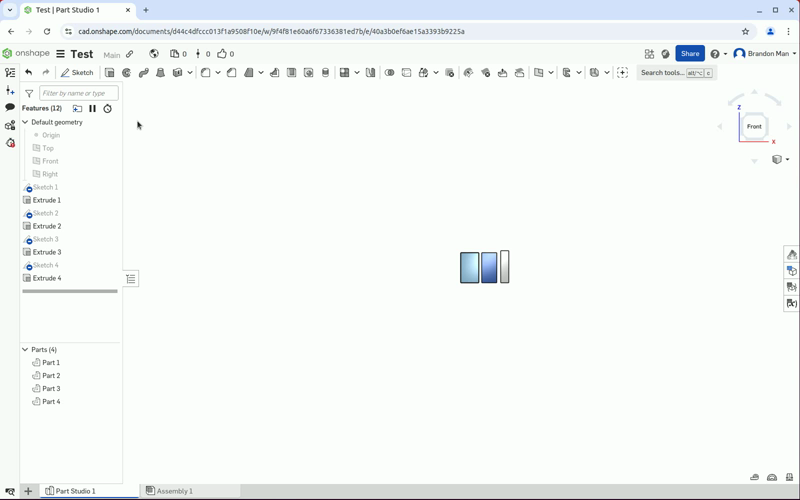
key(shift+h)
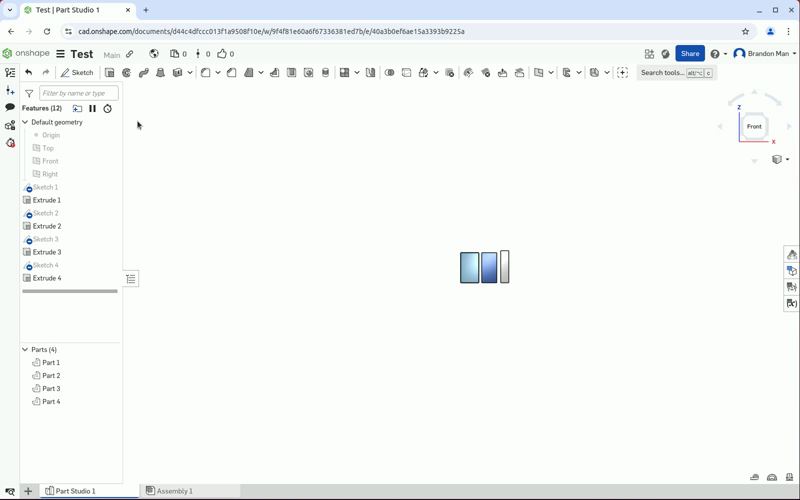
mouse_move(73, 189)
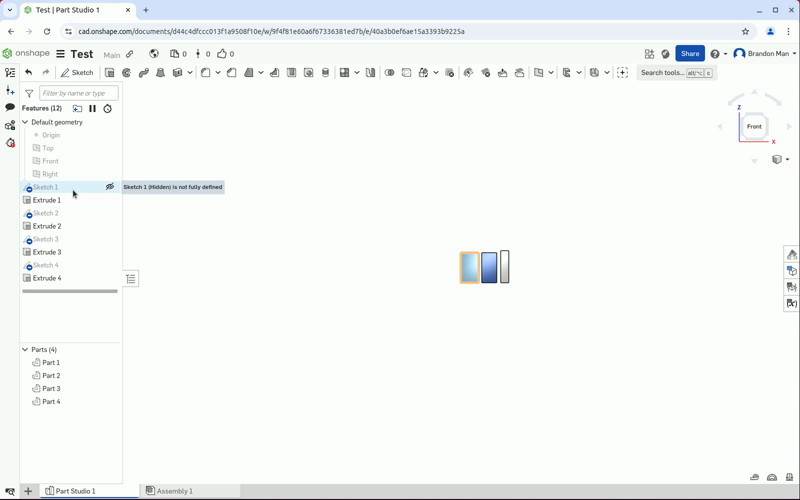
click(73, 189)
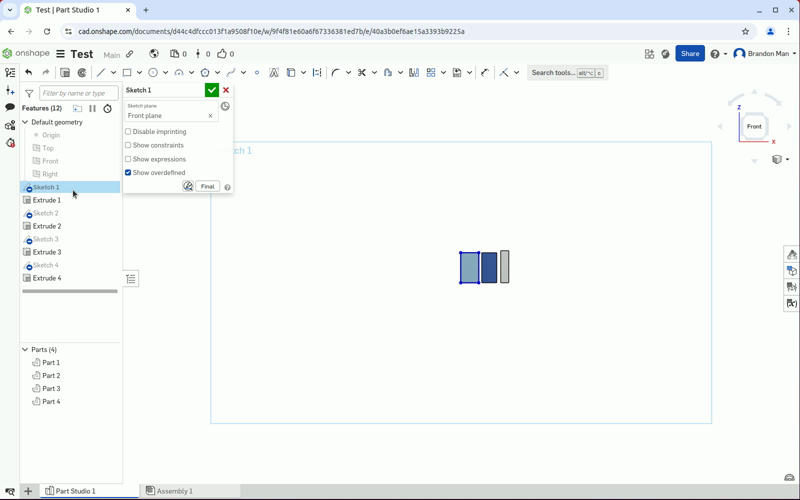
mouse_move(229, 92)
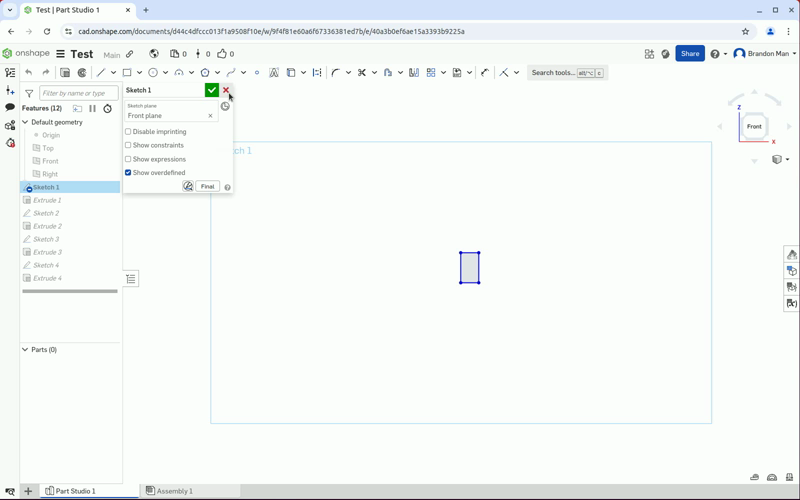
click(229, 92)
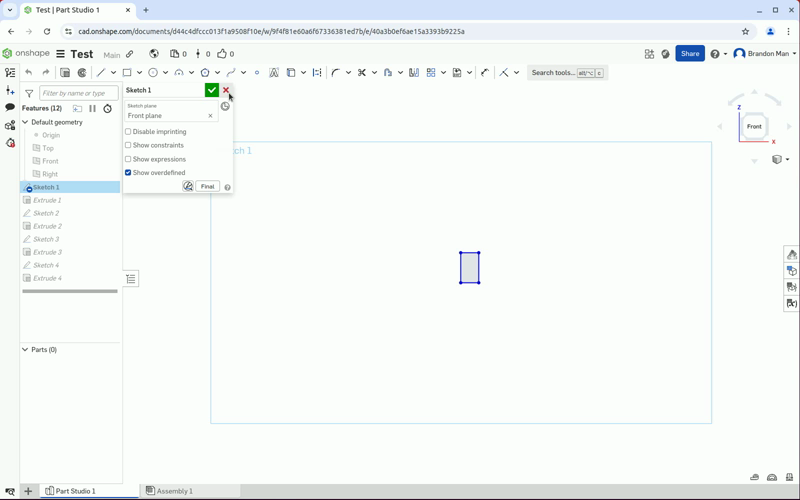
key(shift+s)
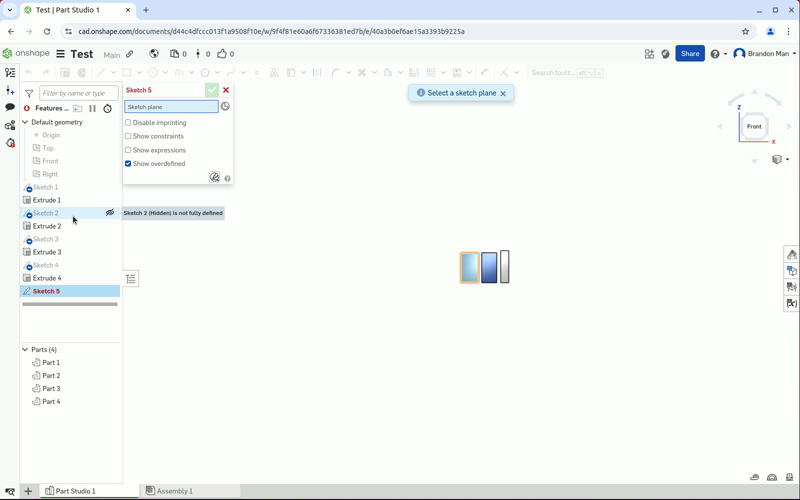
scroll(3)
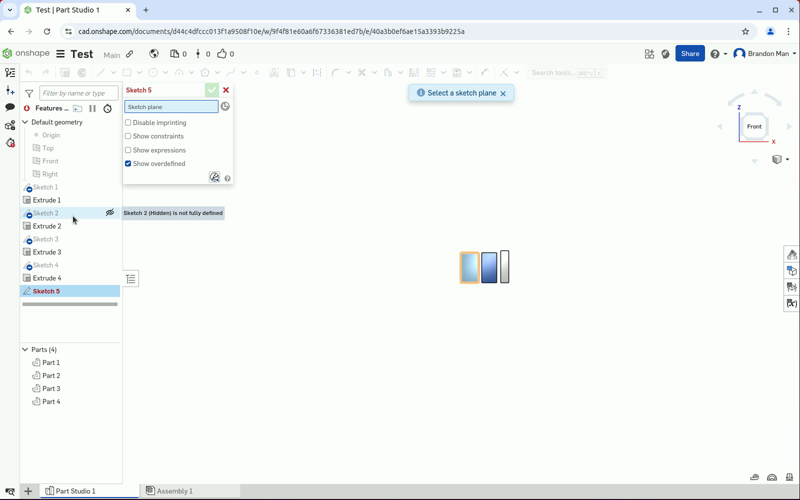
mouse_move(73, 163)
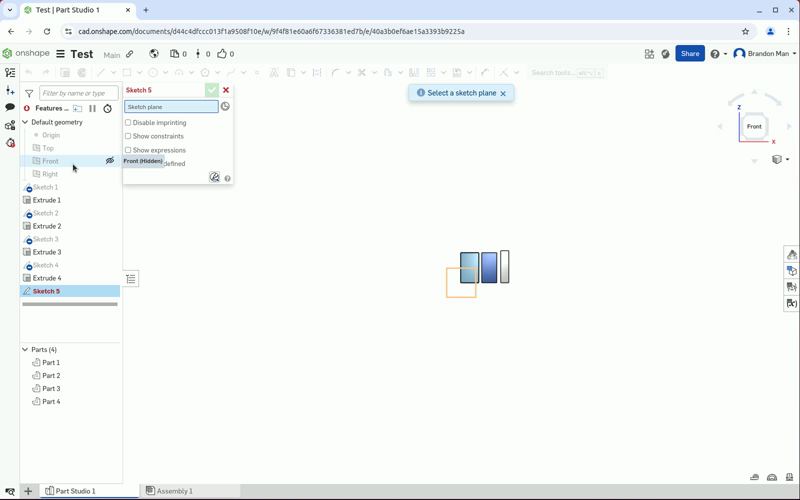
click(73, 163)
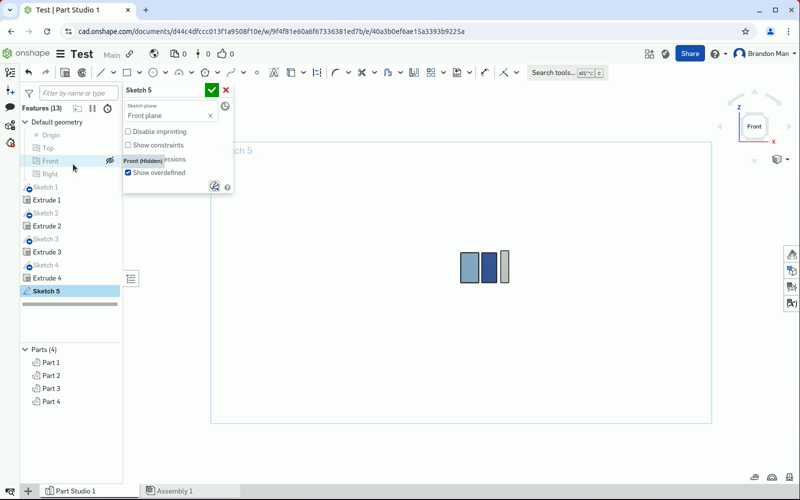
mouse_move(73, 352)
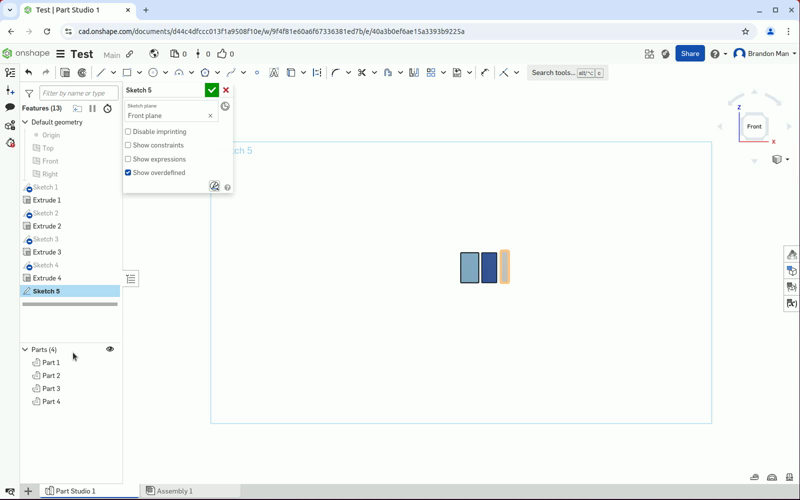
key(y)
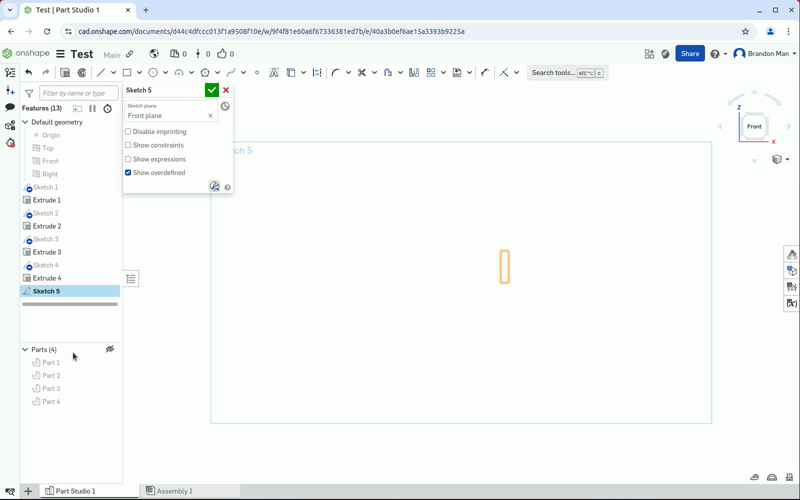
key(l)
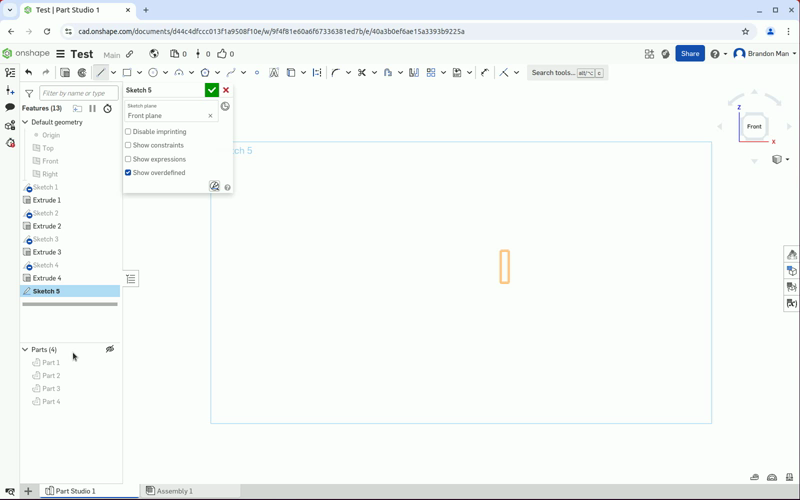
key_down(shift)
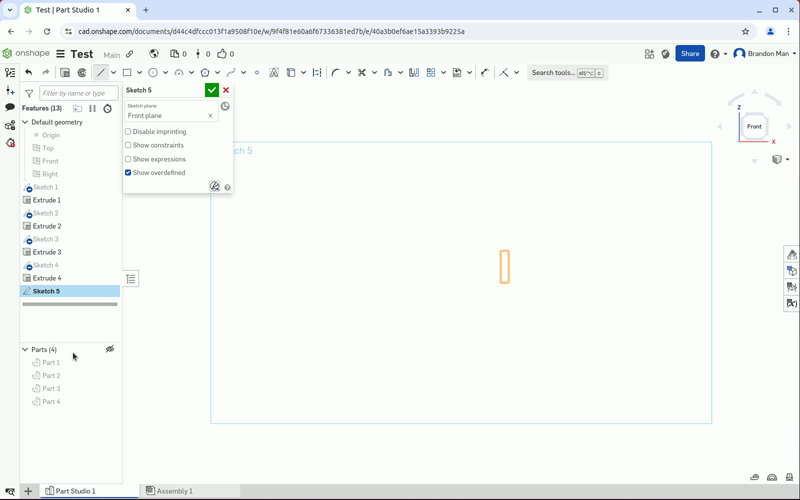
mouse_move(512, 282)
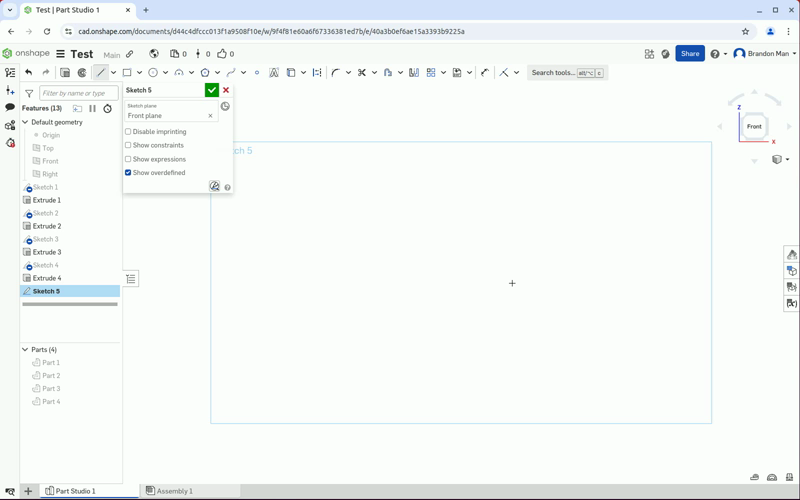
click(512, 282)
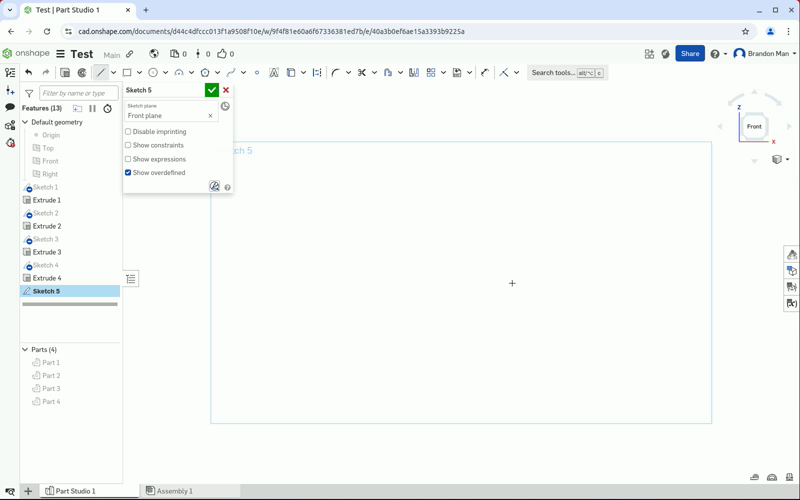
key_up(shift)
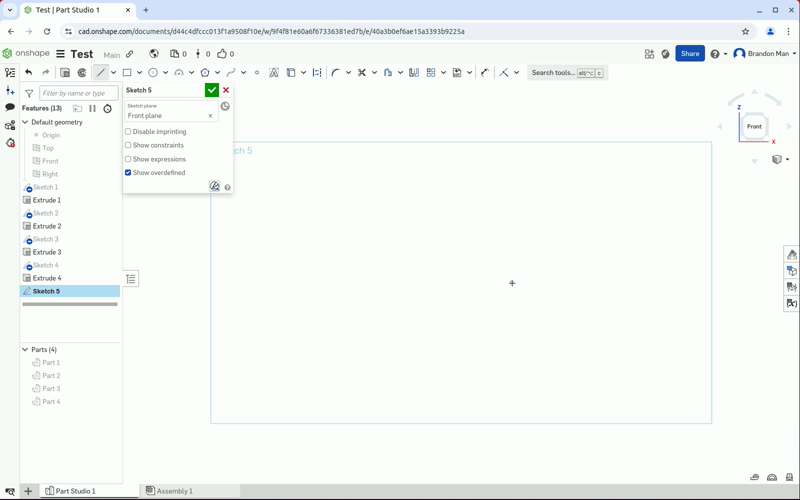
key_down(shift)
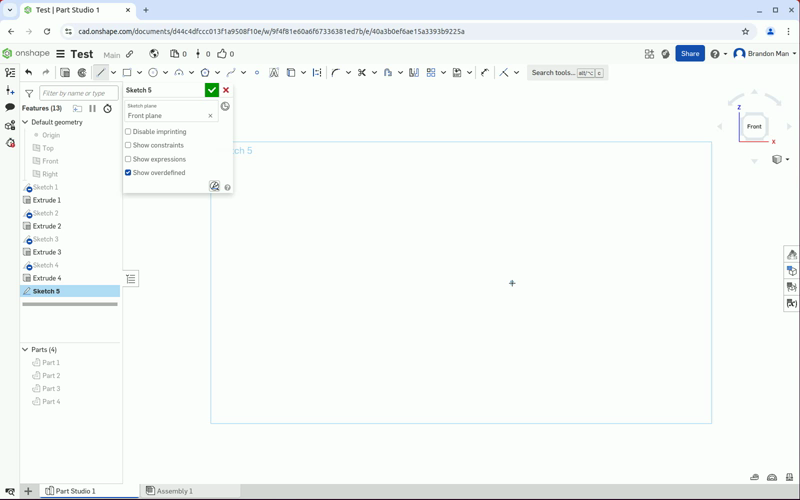
mouse_move(542, 282)
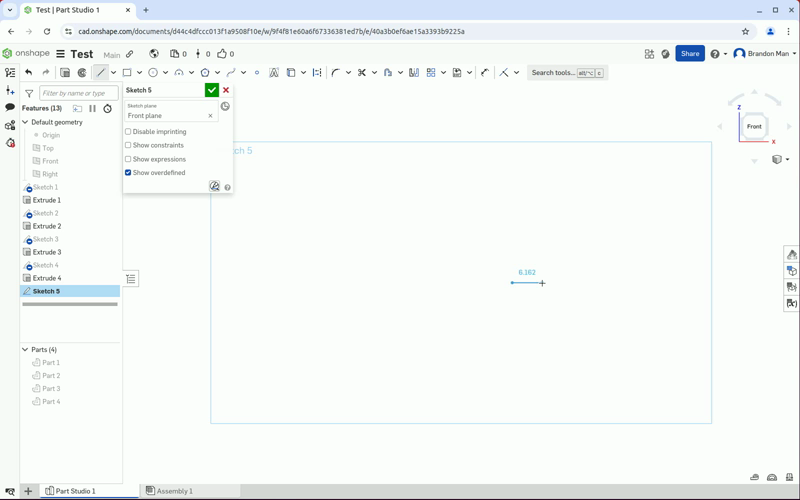
mouse_move(550, 282)
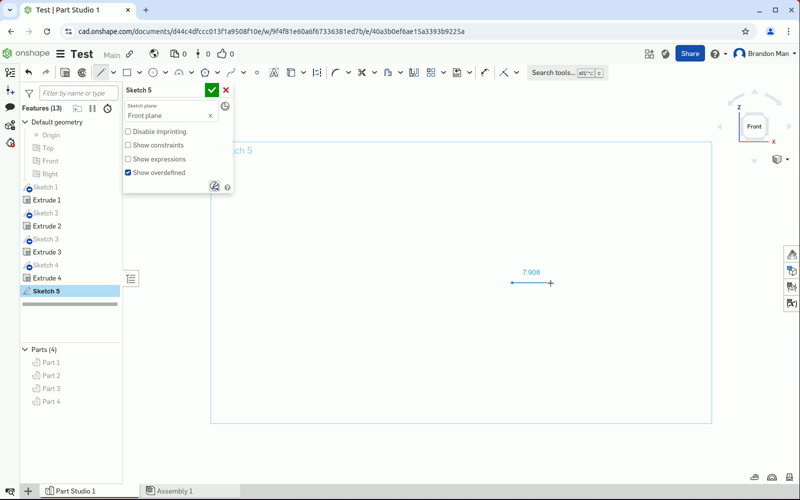
click(550, 282)
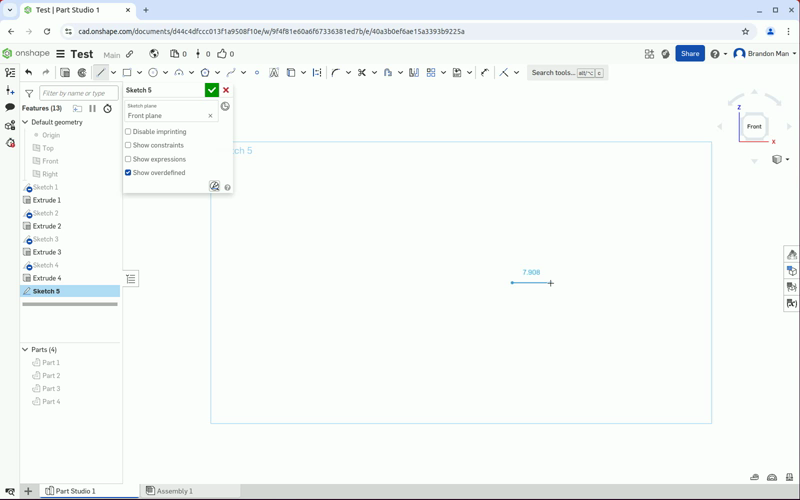
key_up(shift)
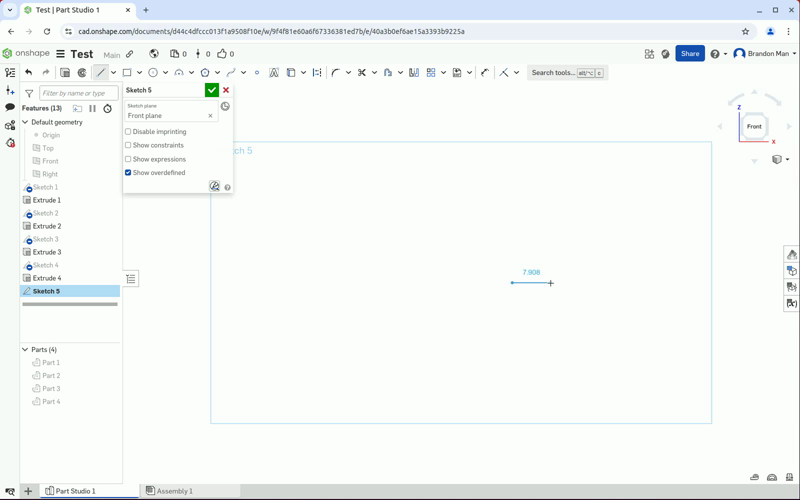
key_down(shift)
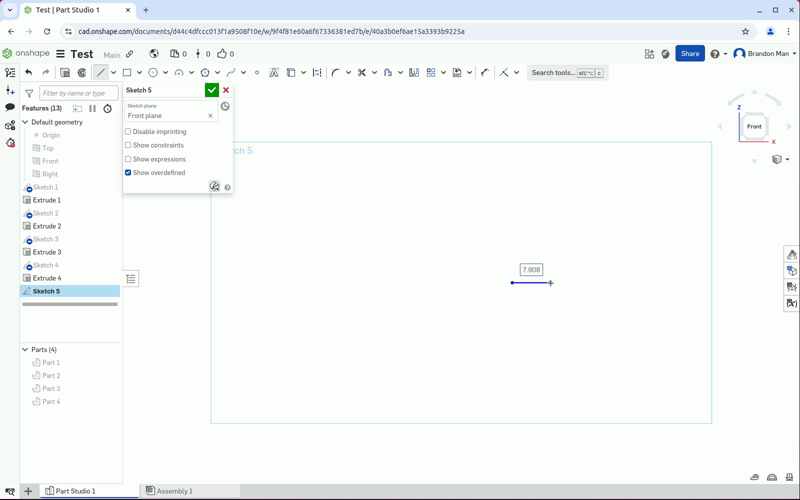
mouse_move(580, 282)
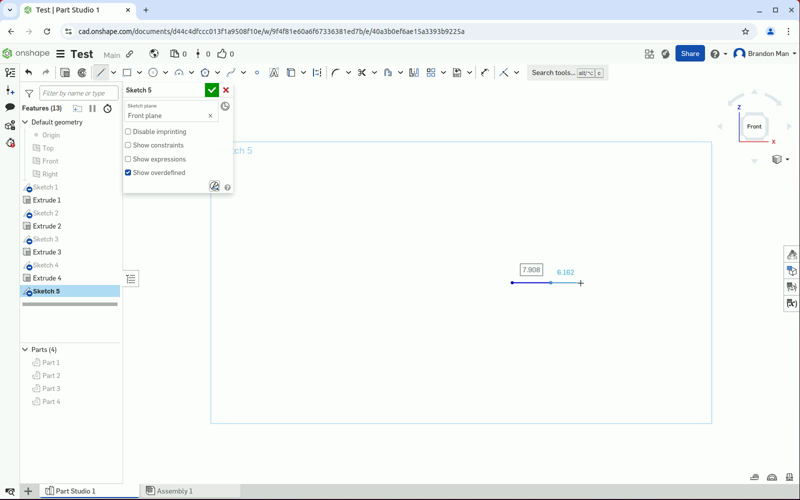
mouse_move(550, 253)
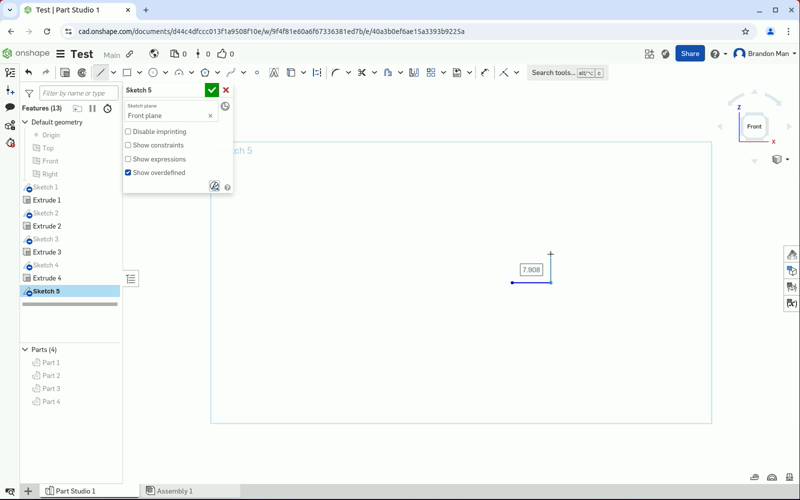
click(550, 253)
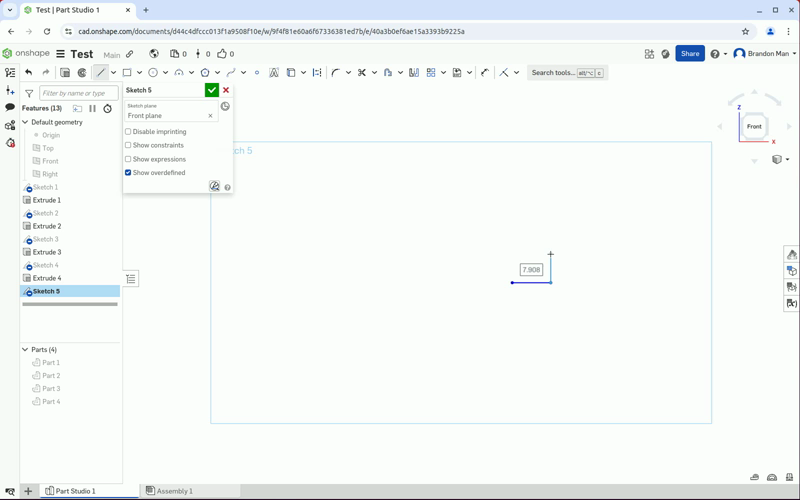
key_up(shift)
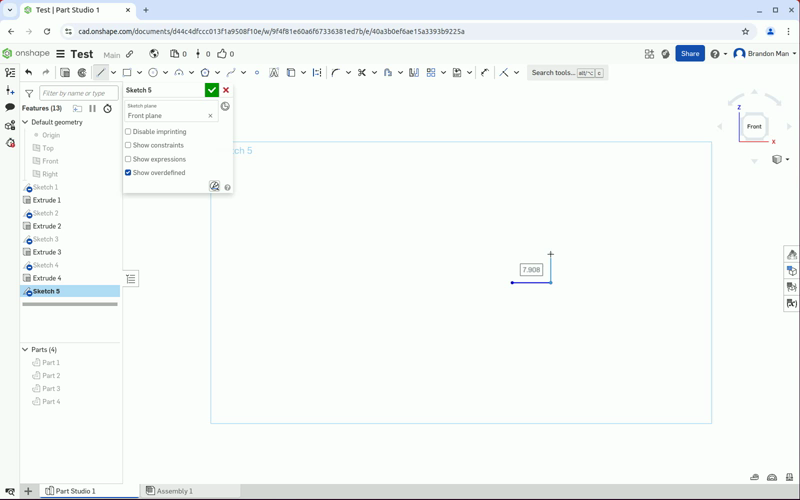
key_down(shift)
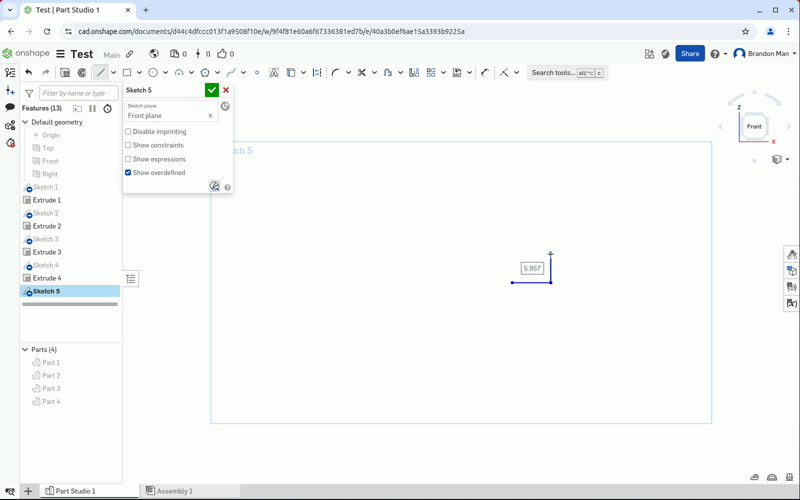
mouse_move(580, 253)
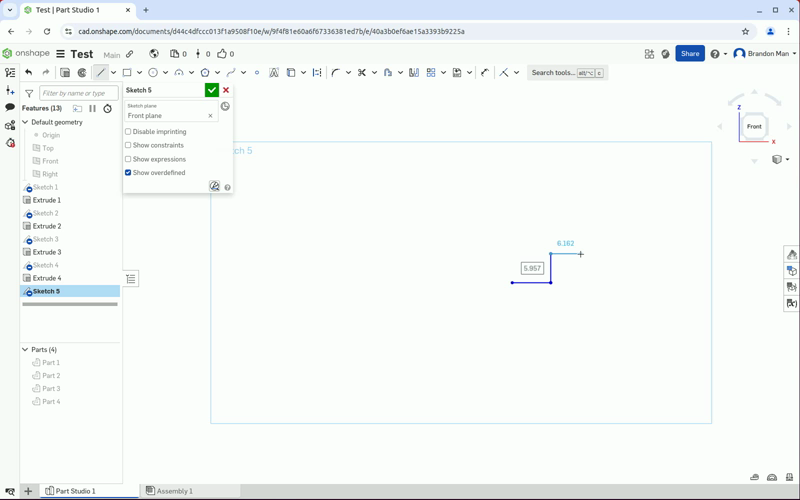
mouse_move(550, 251)
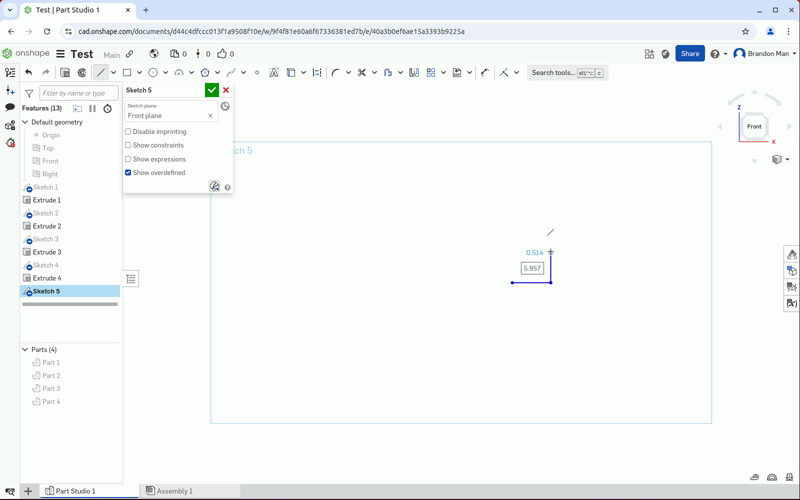
scroll(6)
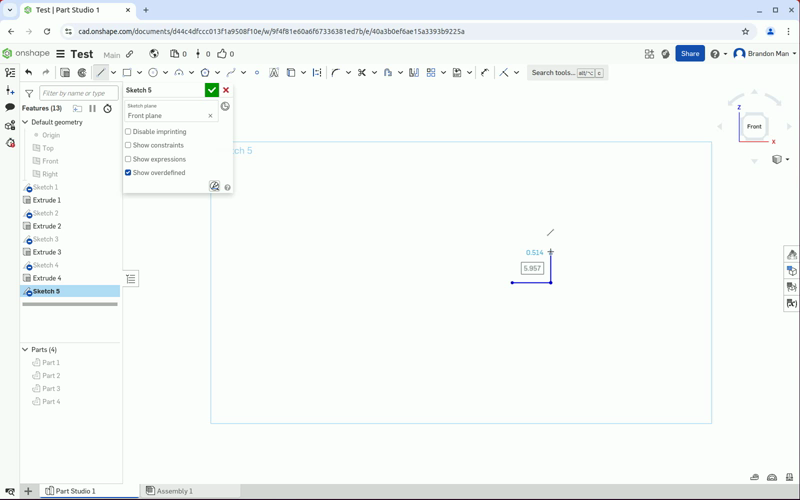
scroll(6)
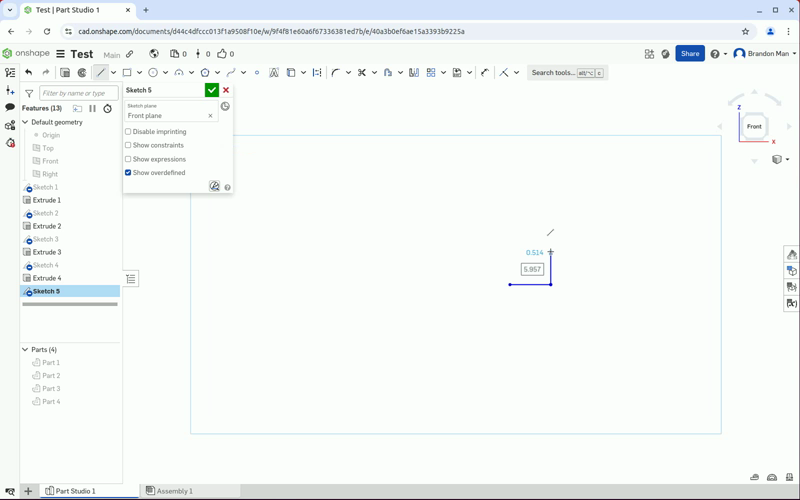
scroll(6)
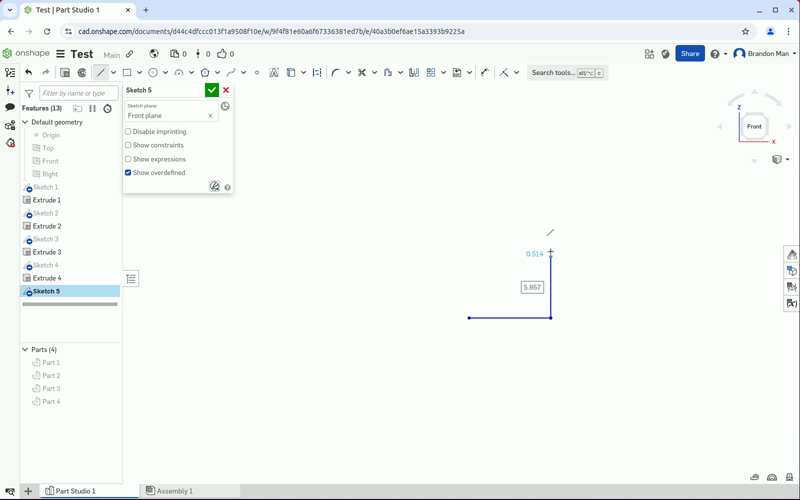
scroll(6)
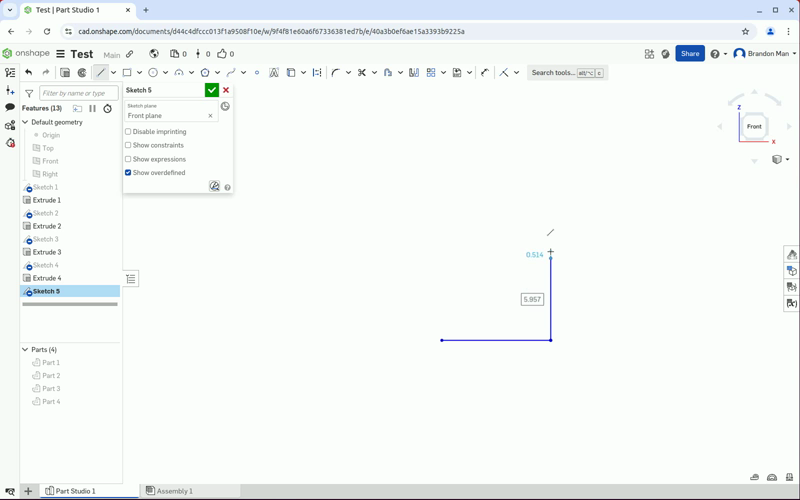
scroll(6)
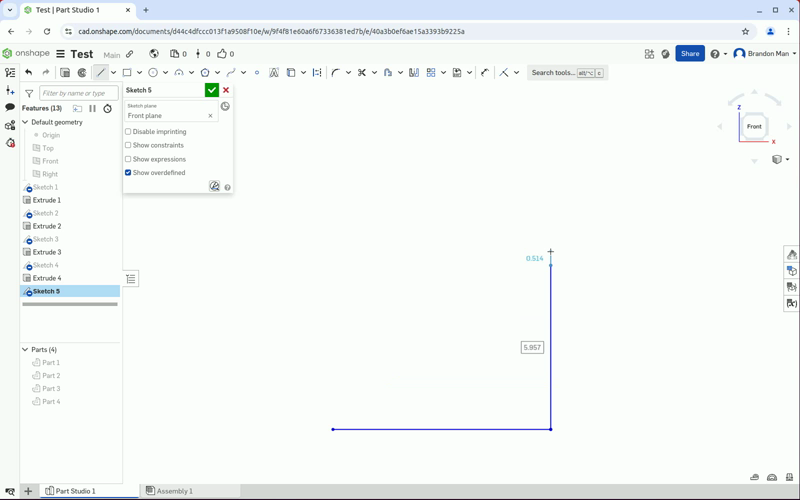
scroll(6)
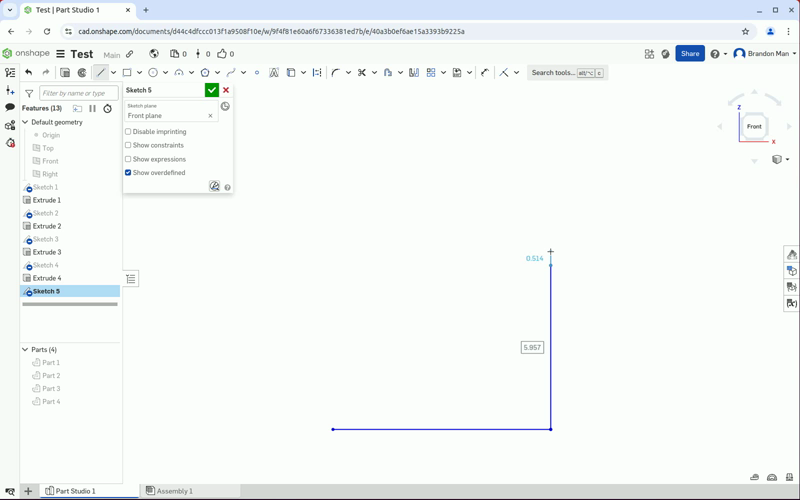
scroll(6)
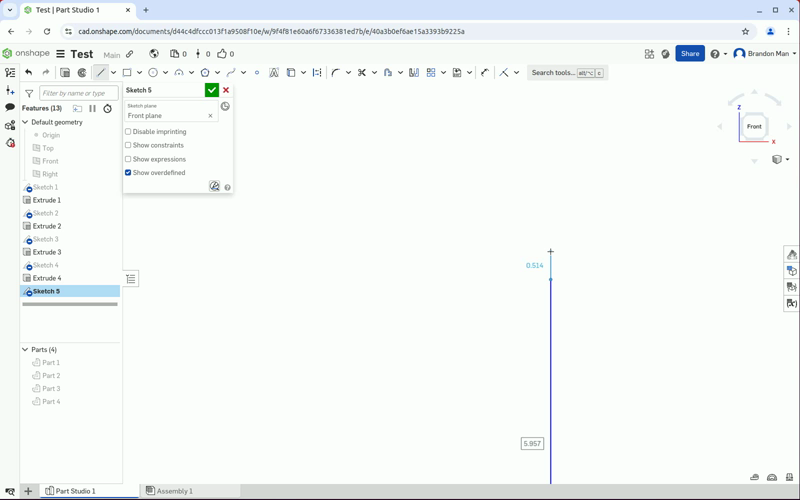
click(550, 251)
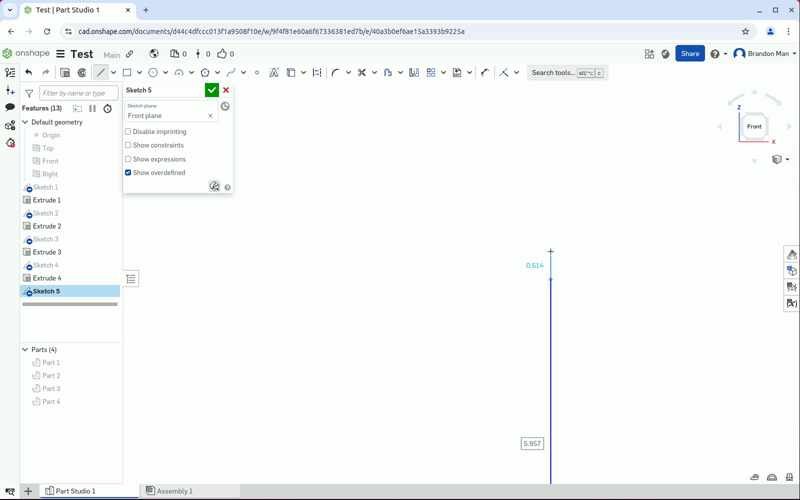
scroll(-6)
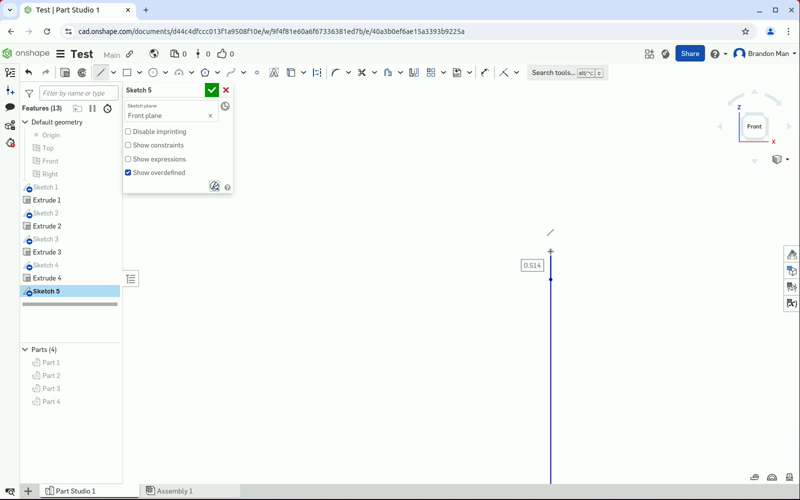
scroll(-6)
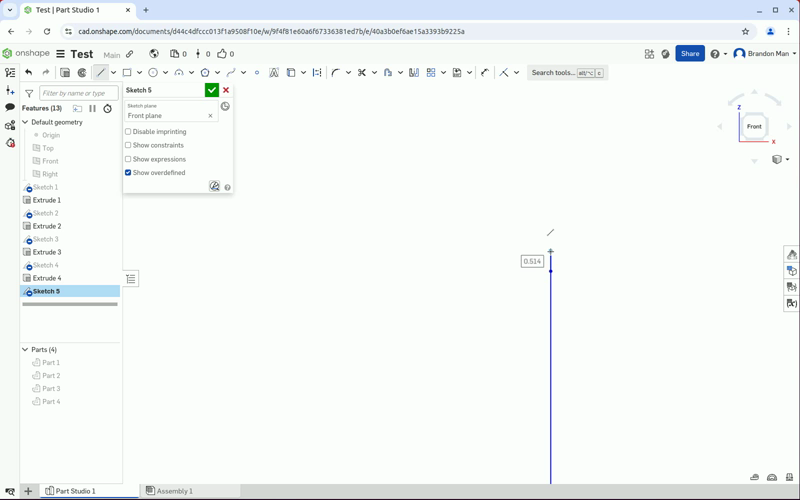
scroll(-6)
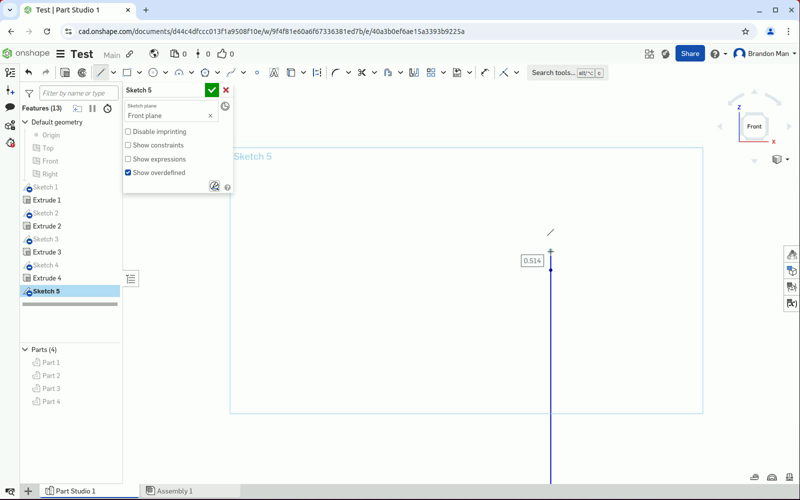
scroll(-6)
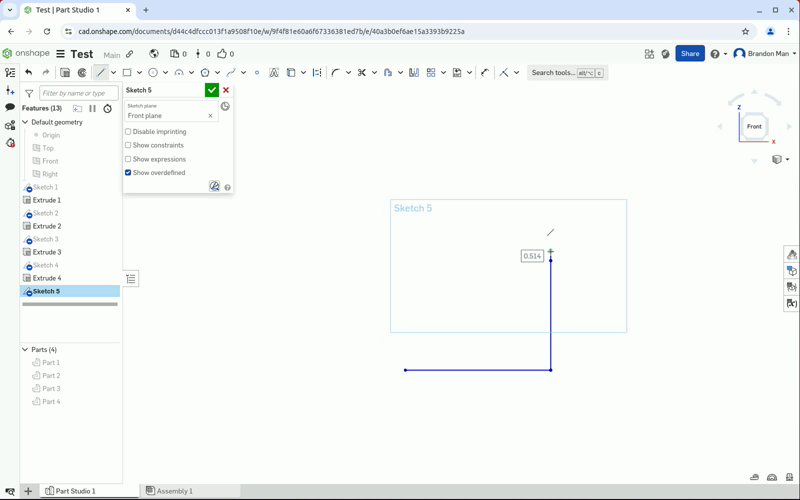
scroll(-6)
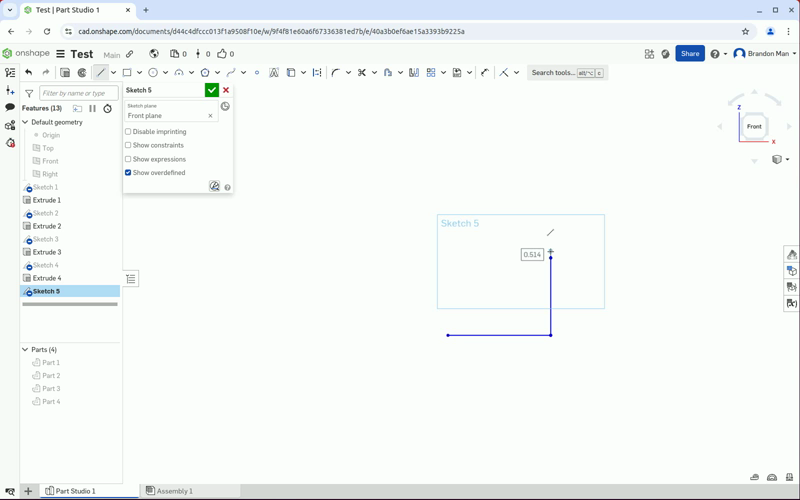
scroll(-6)
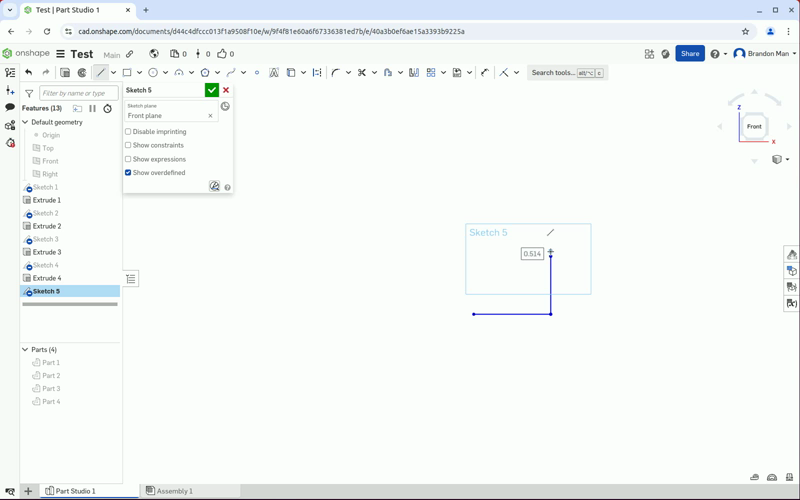
scroll(-6)
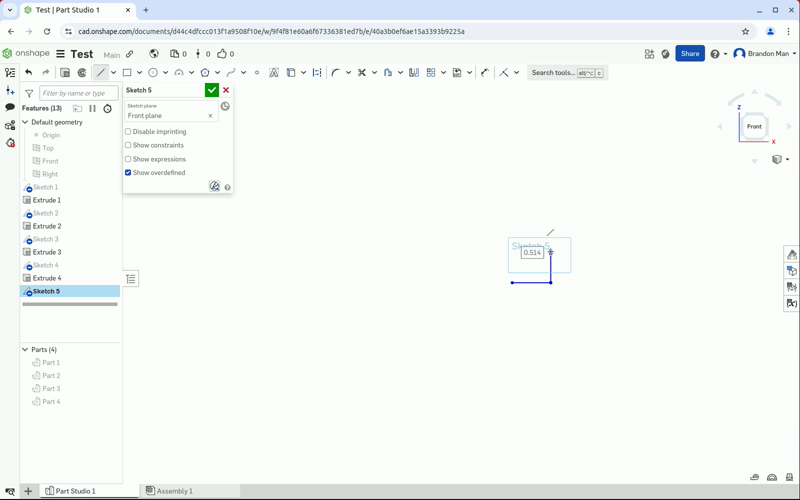
key_up(shift)
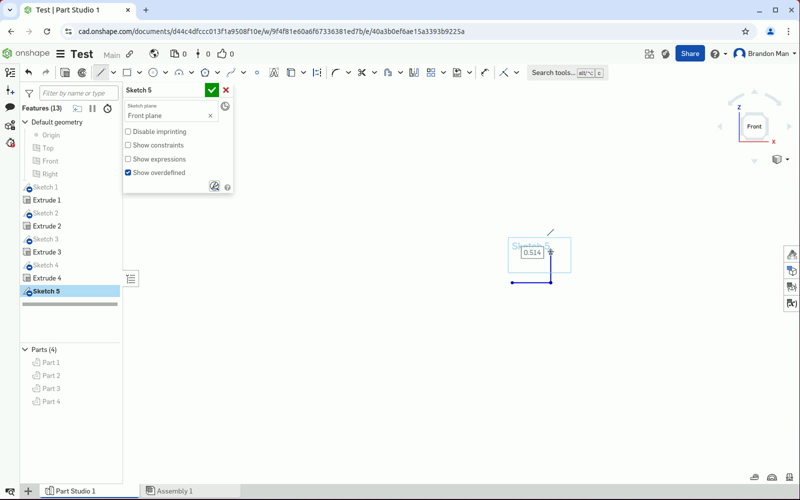
key_down(shift)
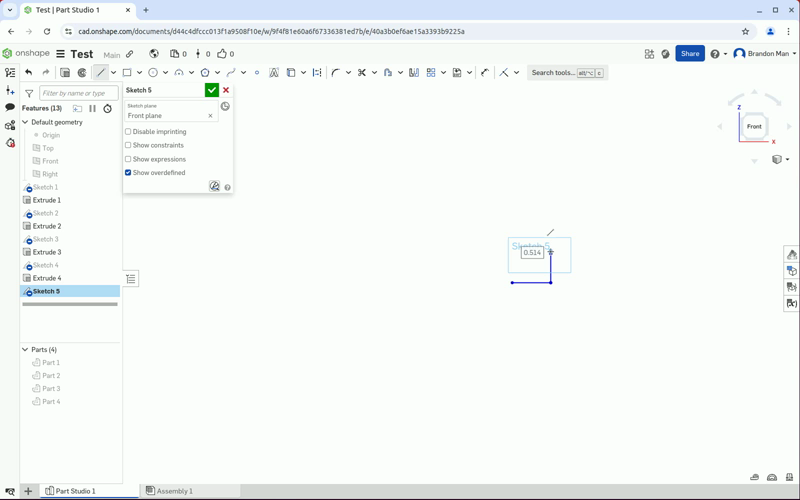
mouse_move(580, 251)
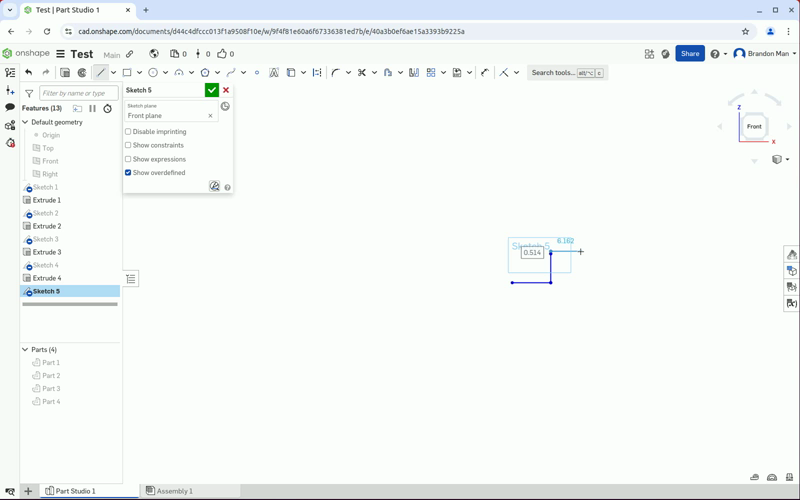
mouse_move(512, 251)
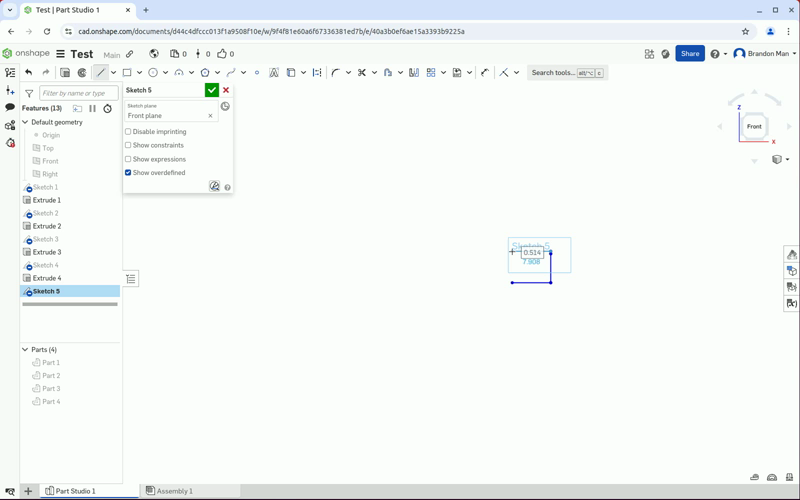
click(512, 251)
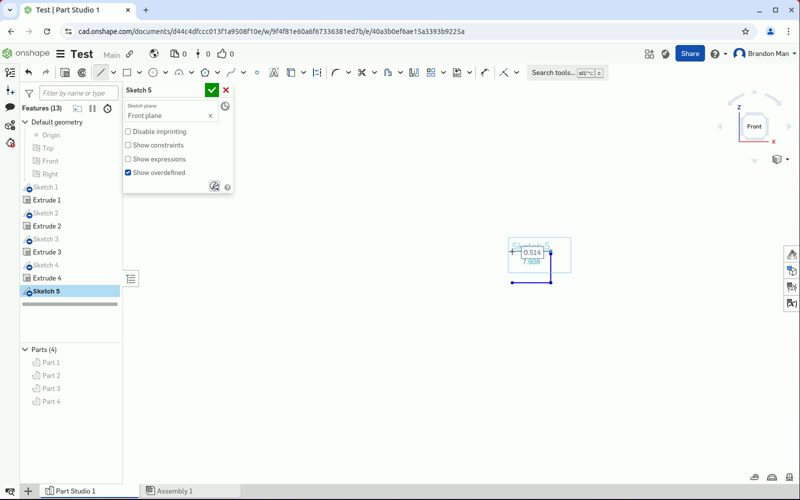
key_up(shift)
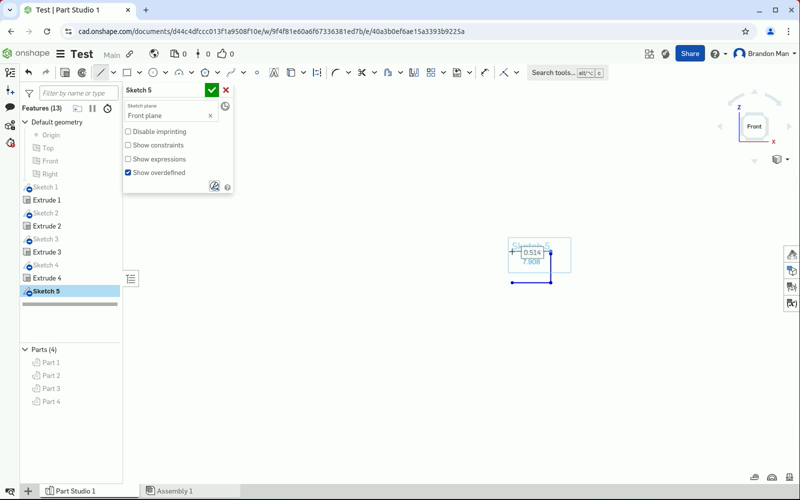
mouse_move(542, 251)
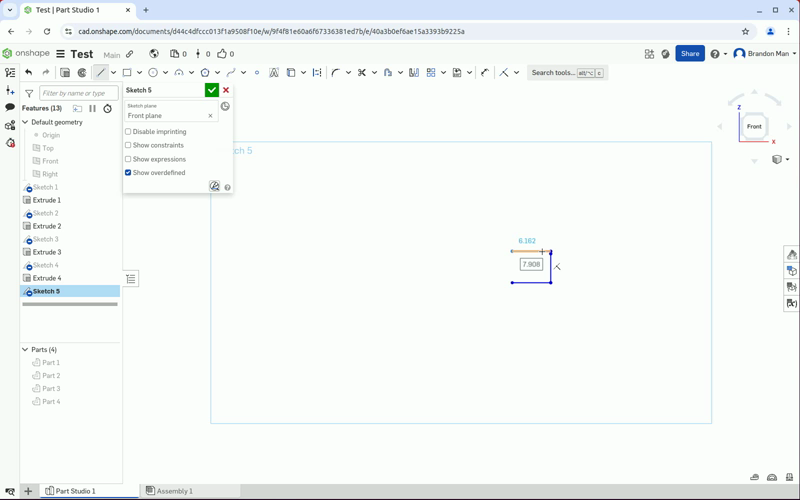
key_down(shift)
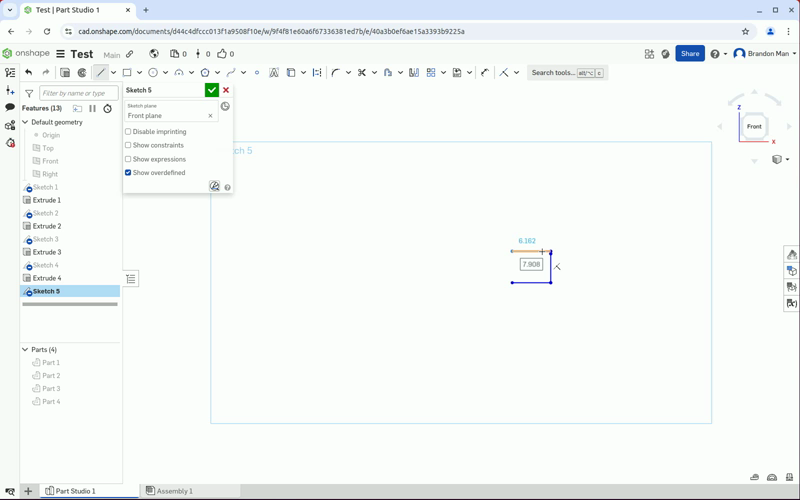
mouse_move(512, 282)
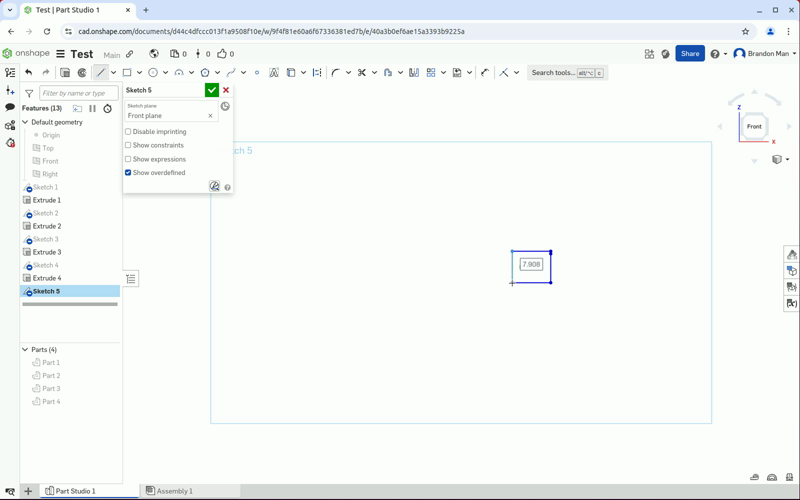
key_up(shift)
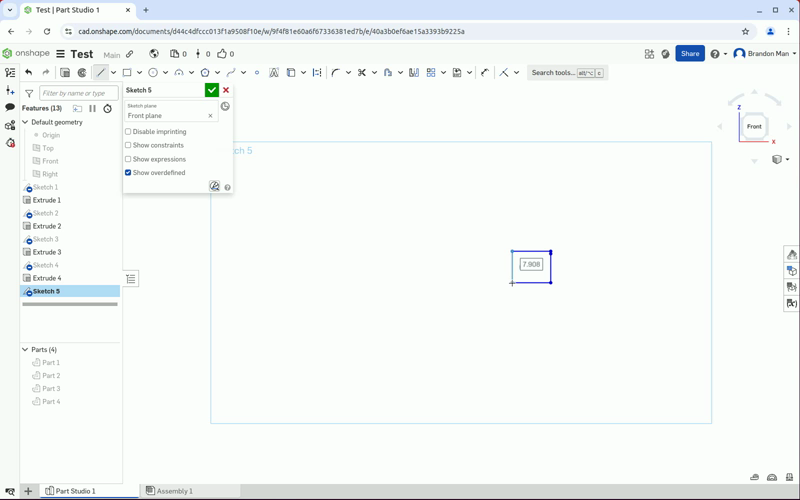
click(512, 282)
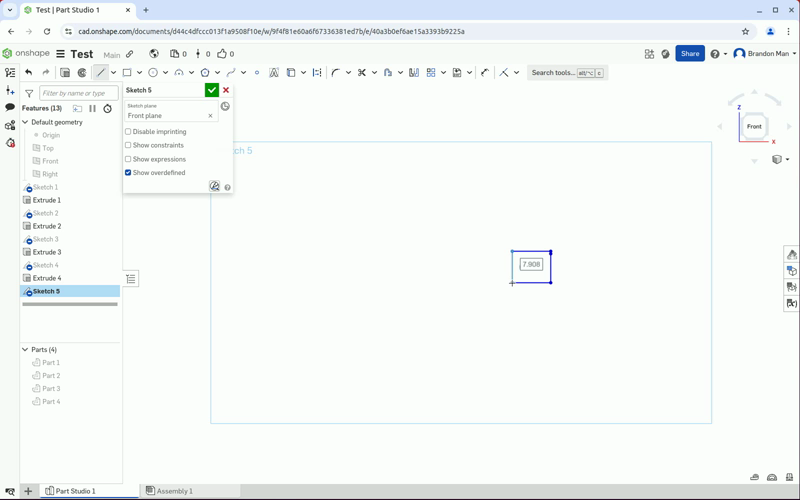
key(esc)
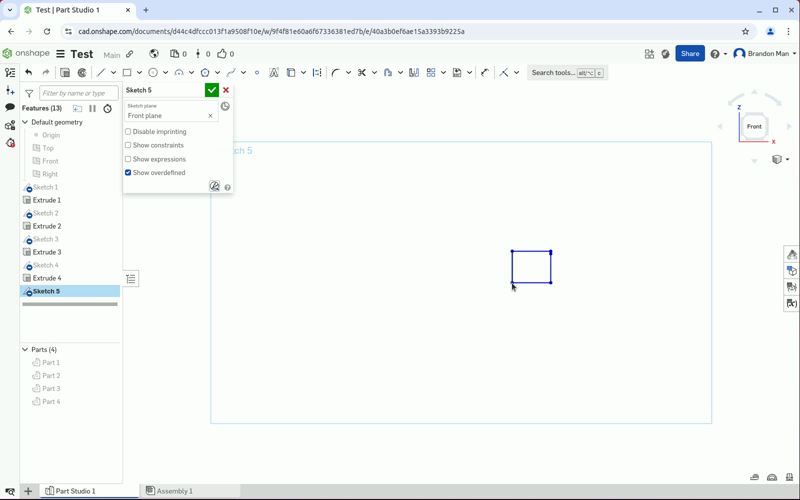
mouse_move(523, 266)
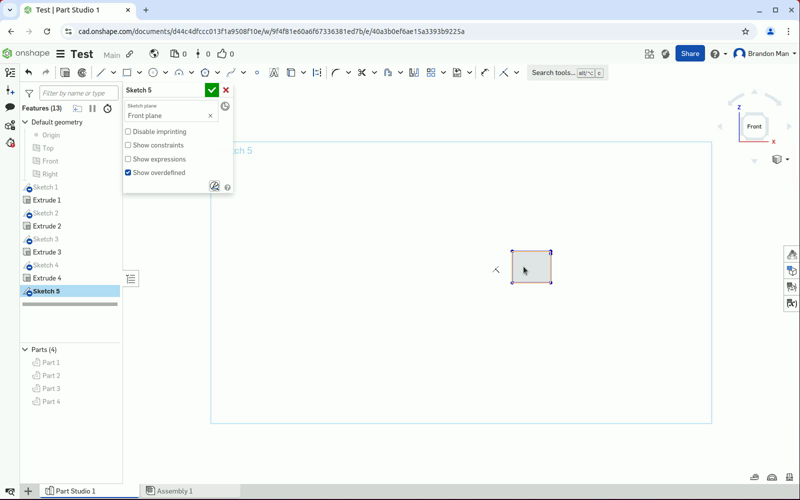
scroll(6)
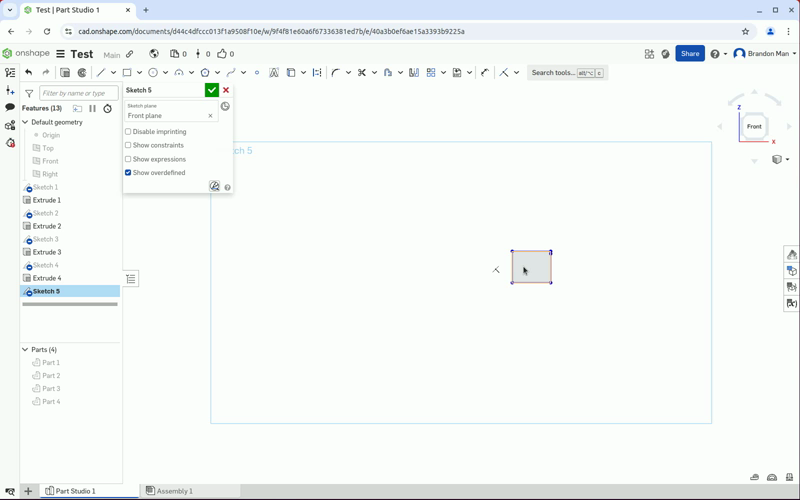
scroll(6)
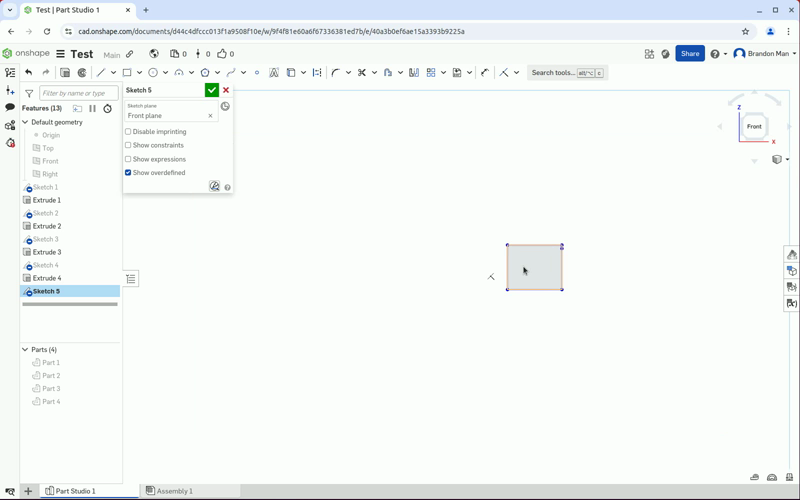
scroll(6)
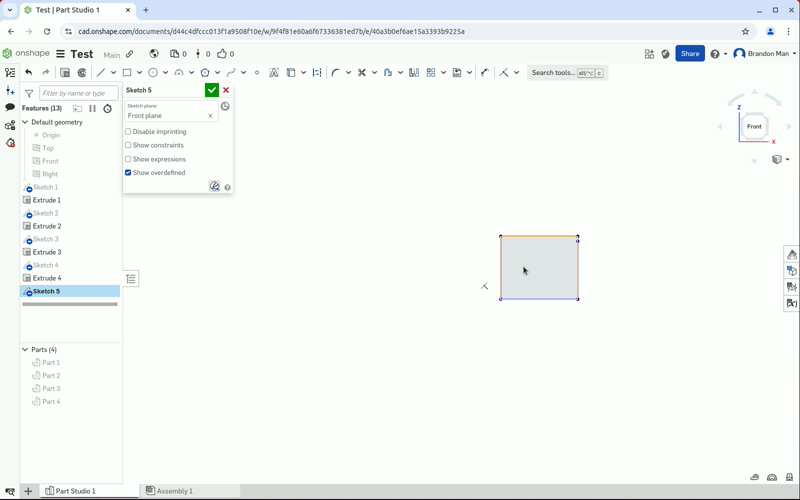
scroll(6)
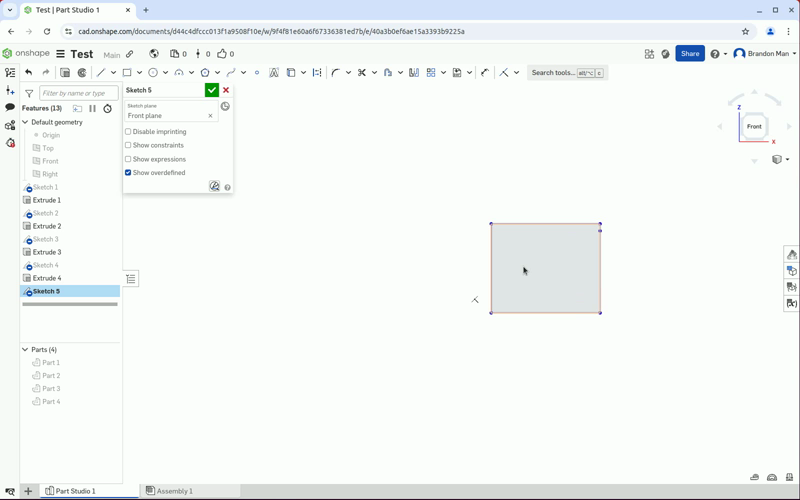
scroll(6)
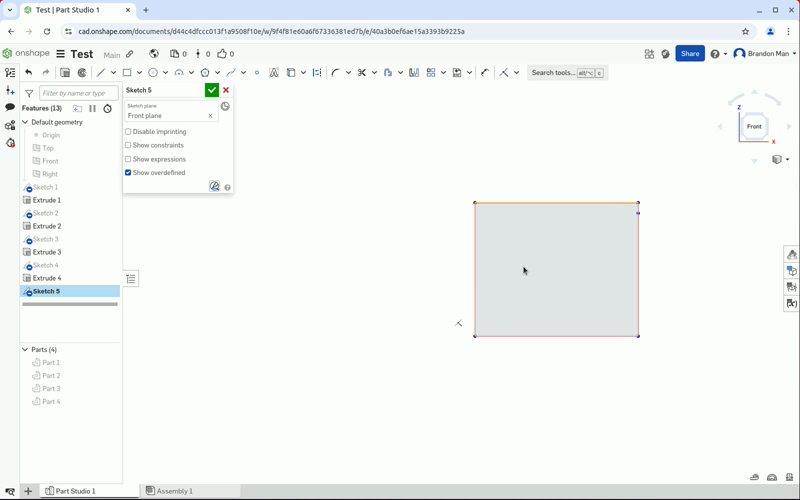
scroll(6)
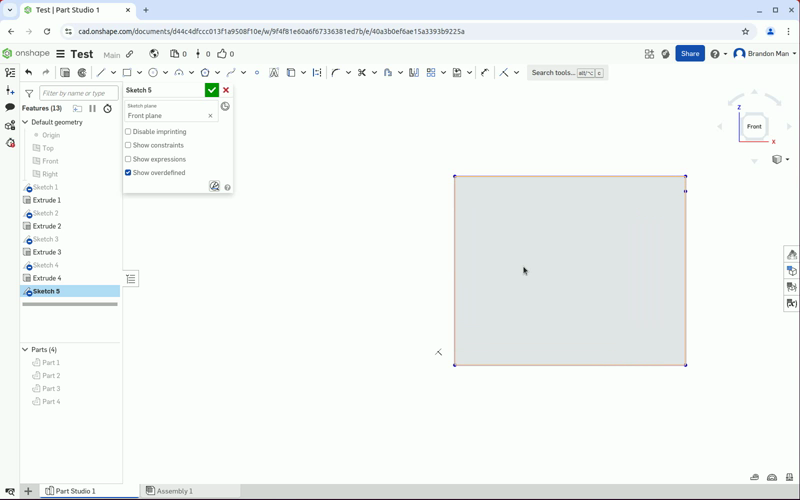
scroll(6)
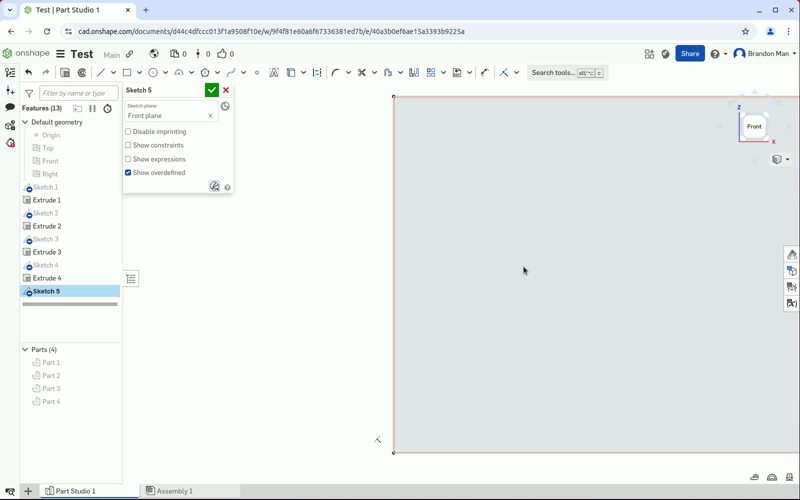
click(523, 266)
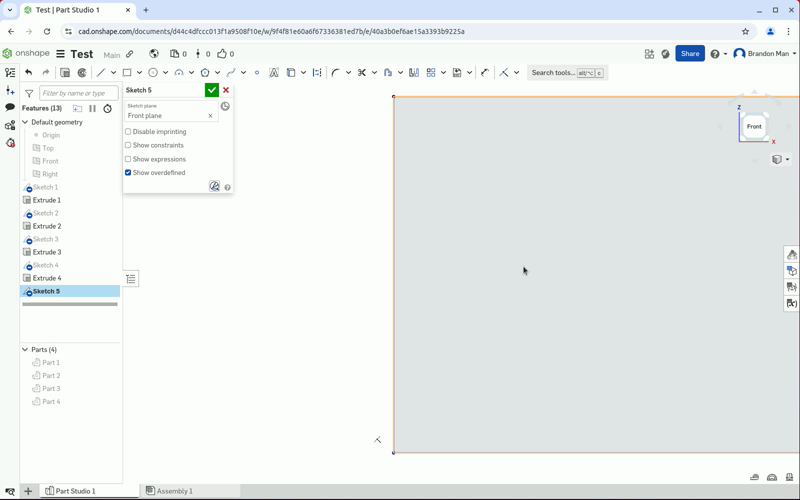
scroll(-6)
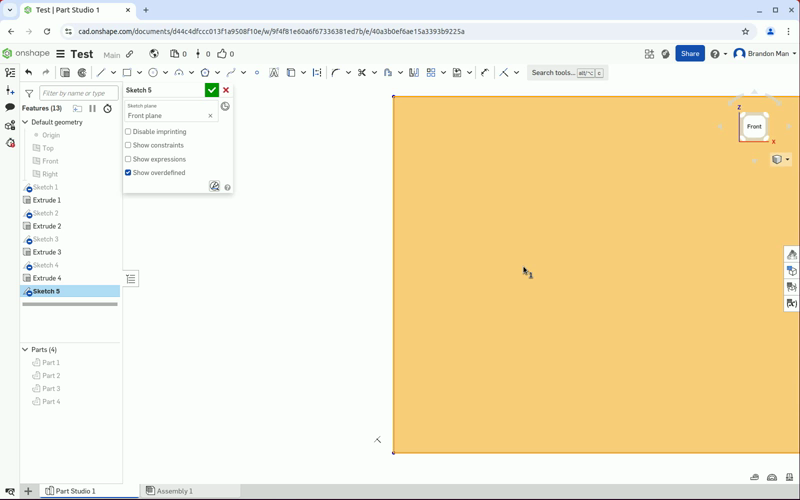
scroll(-6)
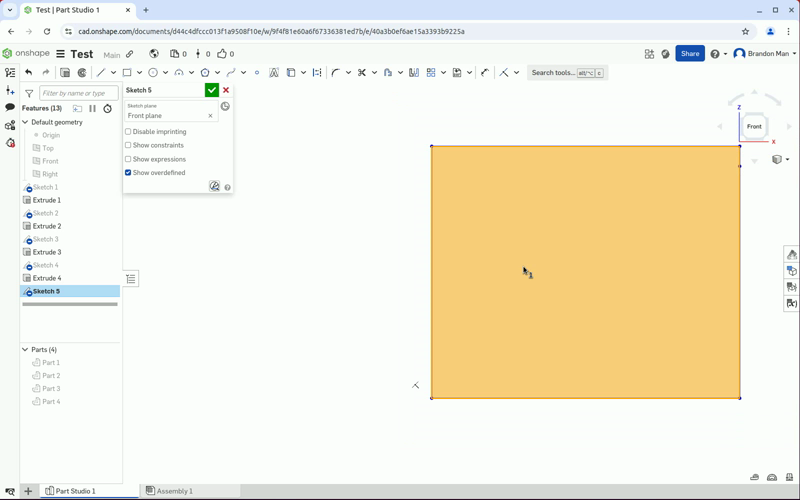
scroll(-6)
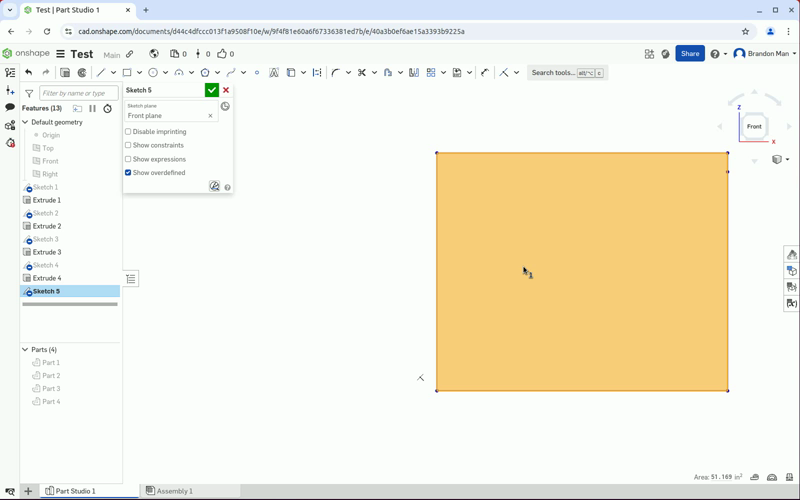
scroll(-6)
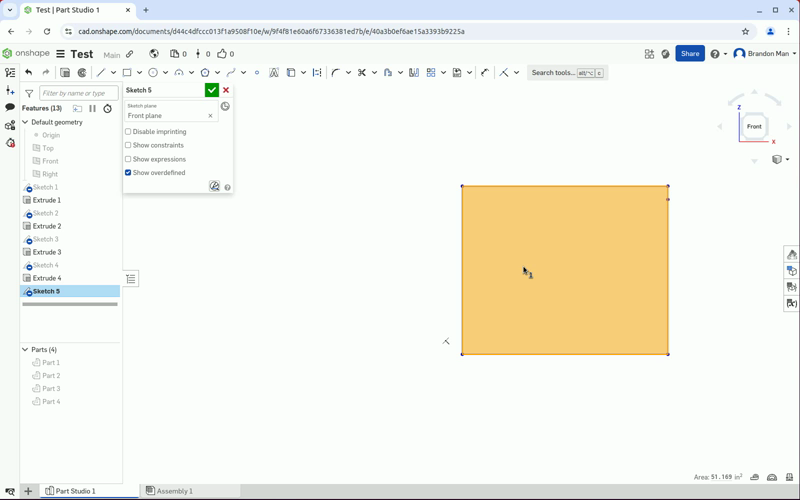
scroll(-6)
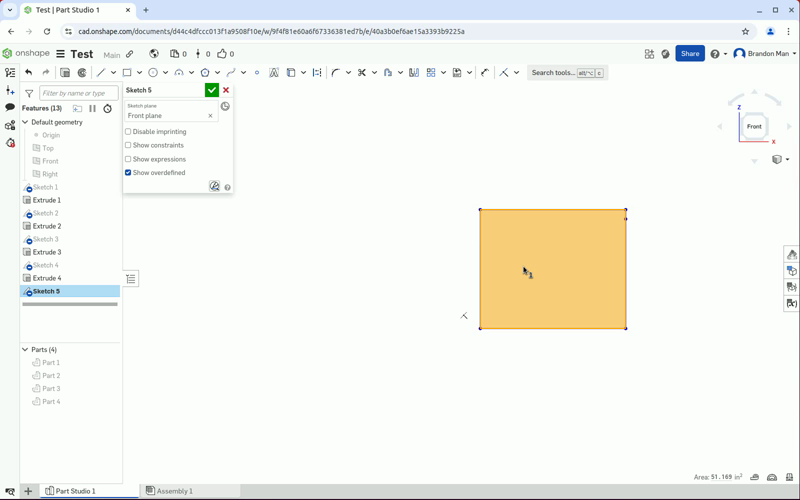
scroll(-6)
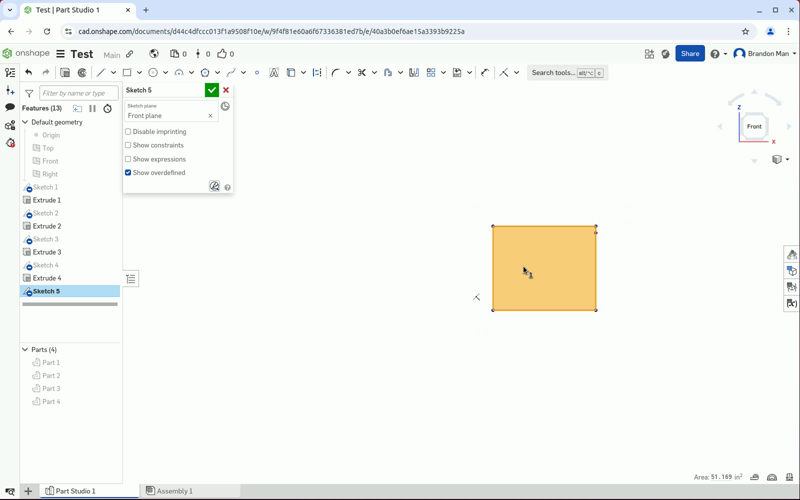
scroll(-6)
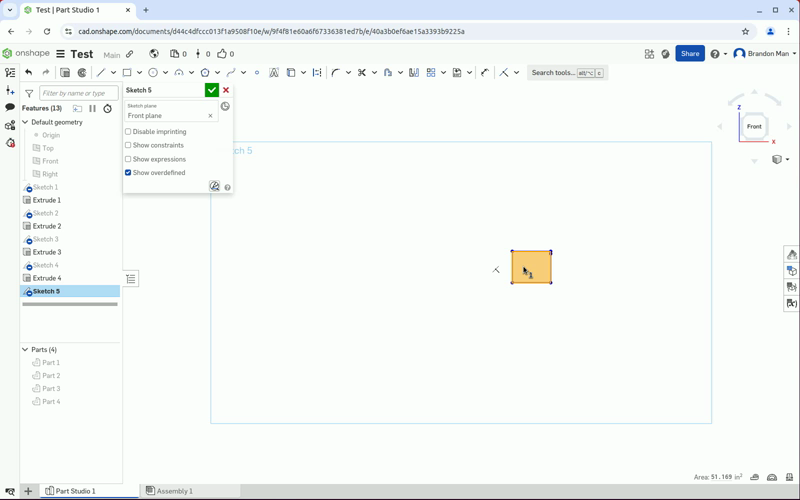
mouse_move(73, 352)
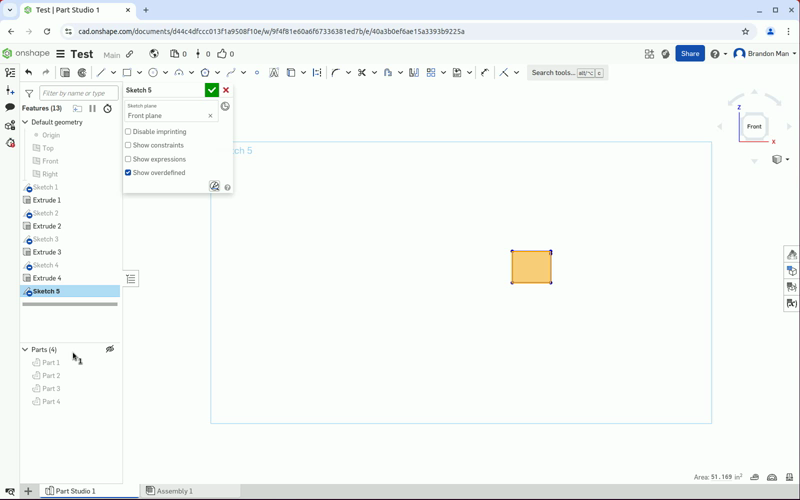
key(shift+y)
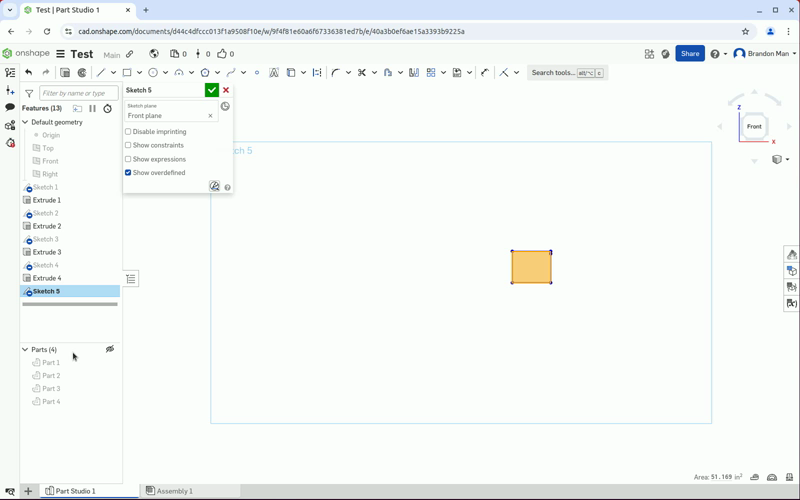
key(shift+e)
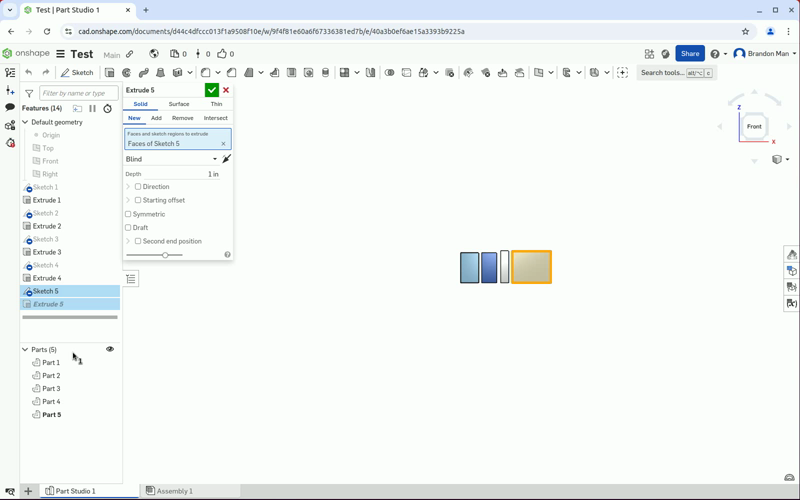
mouse_move(143, 106)
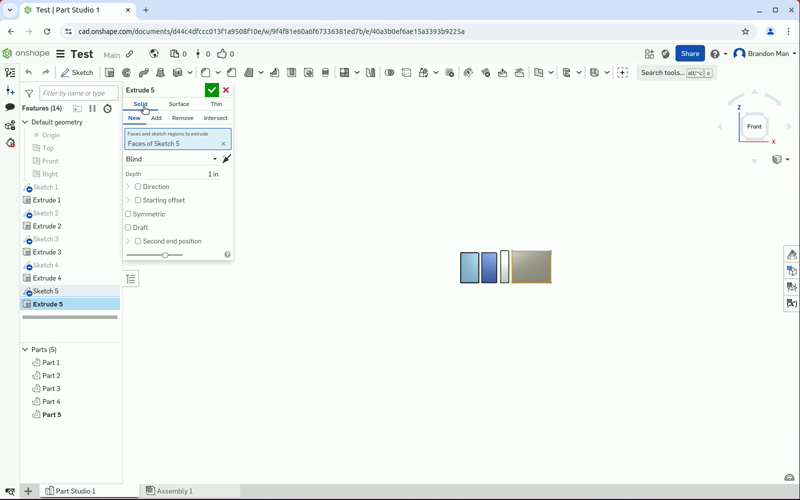
click(143, 106)
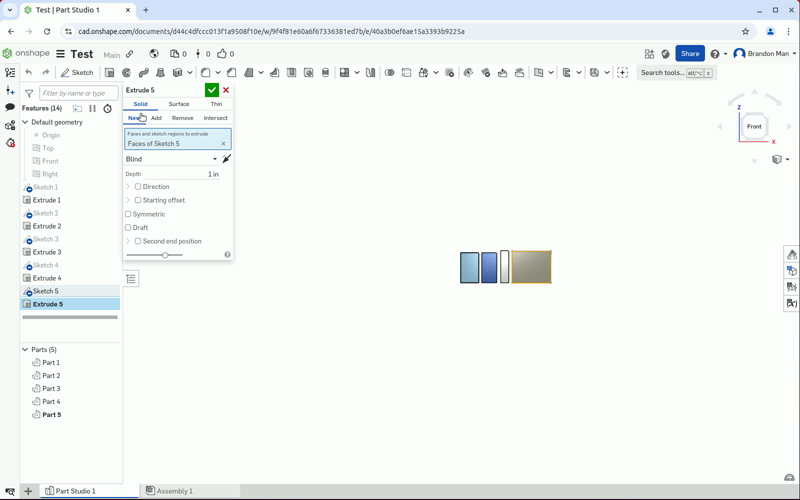
mouse_move(137, 120)
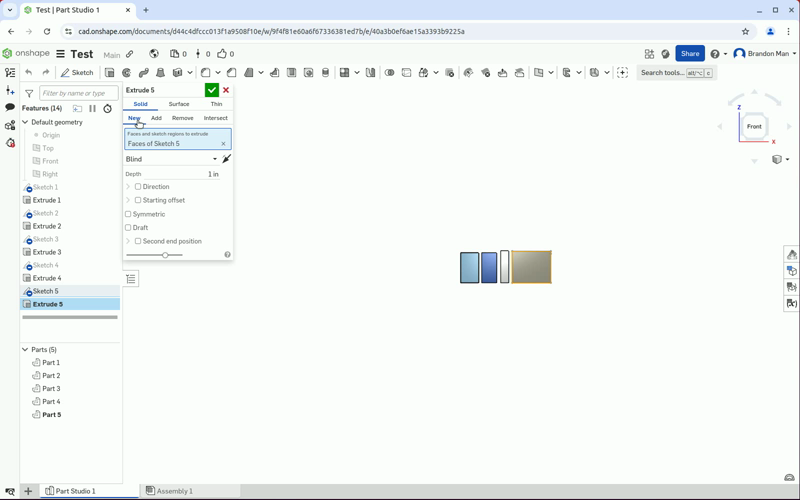
click(137, 120)
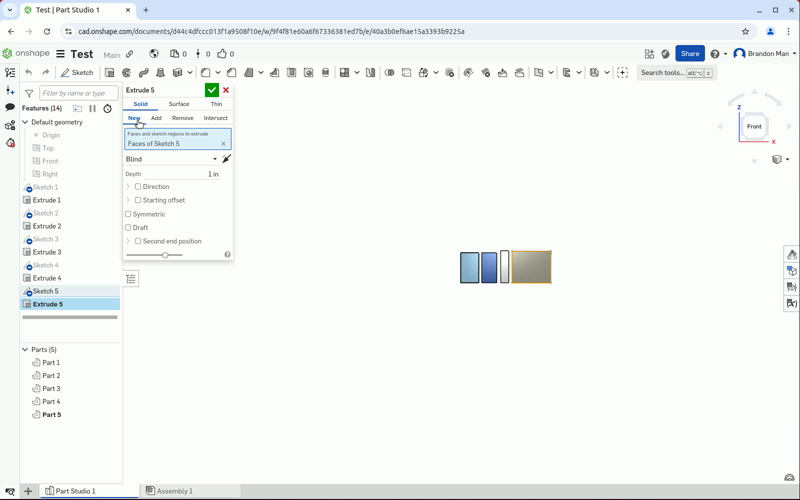
key(tab, 4)
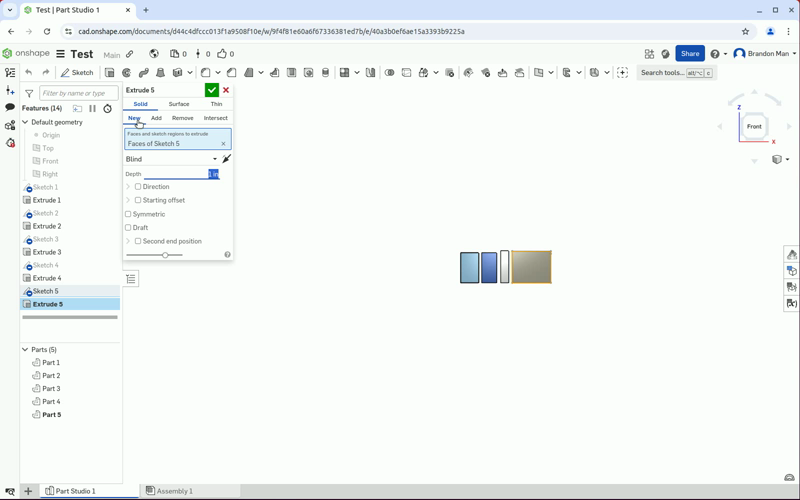
text(-0.241)
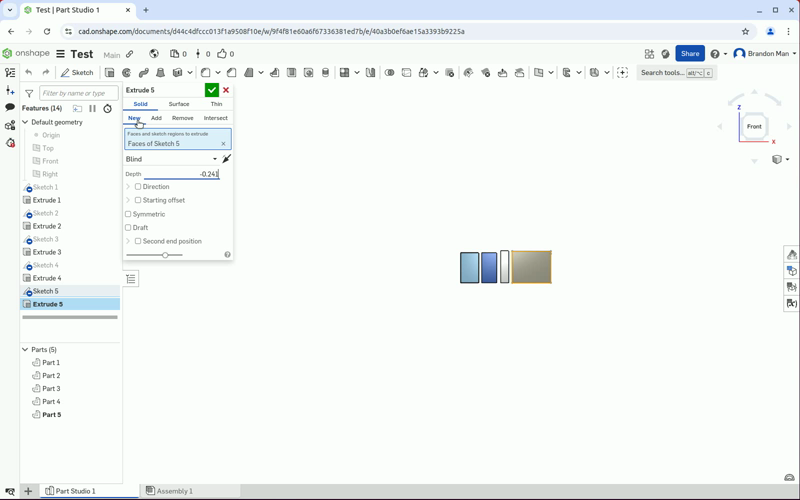
key(enter)
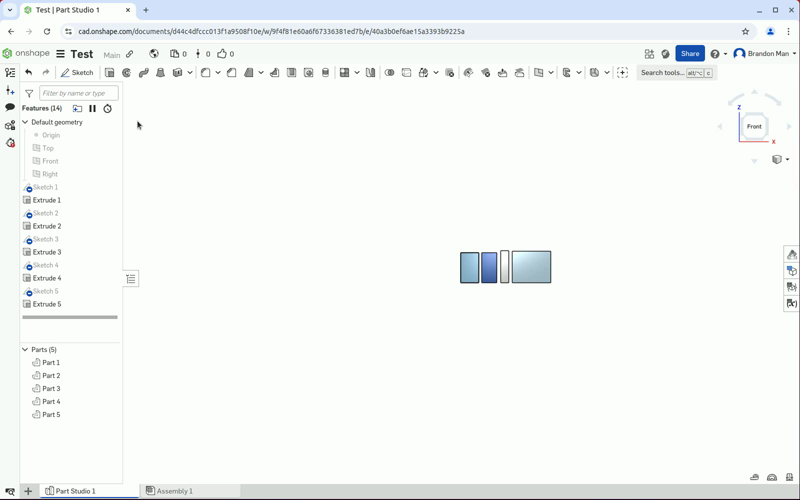
key(shift+h)
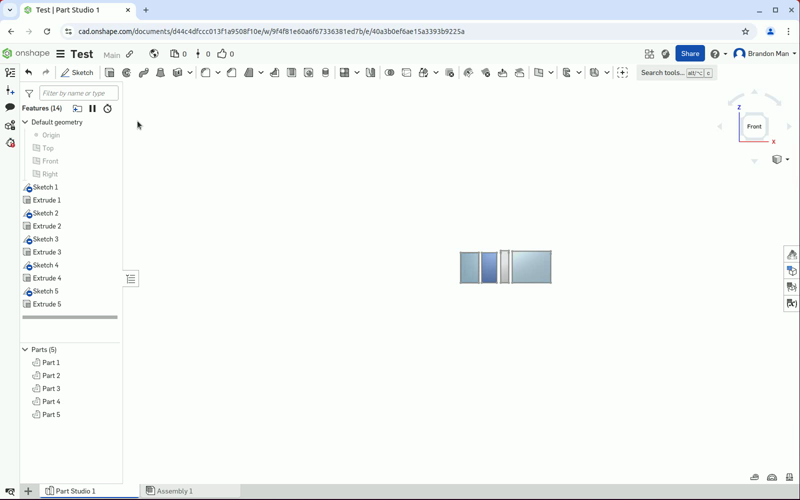
key(shift+h)
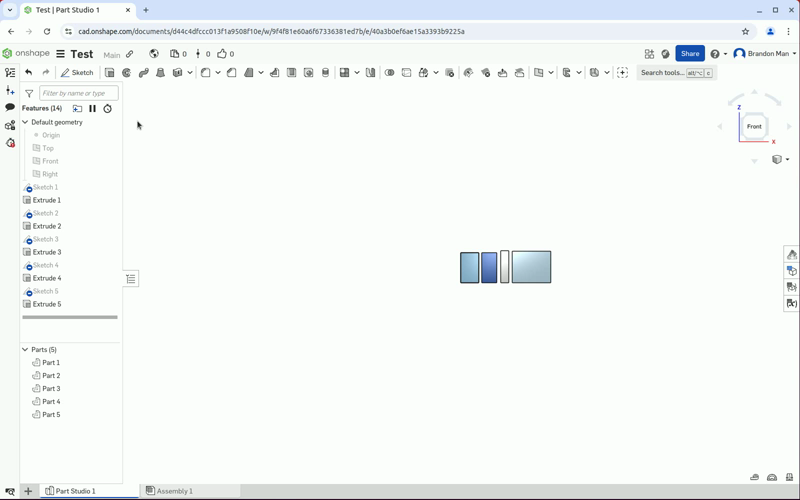
mouse_move(73, 189)
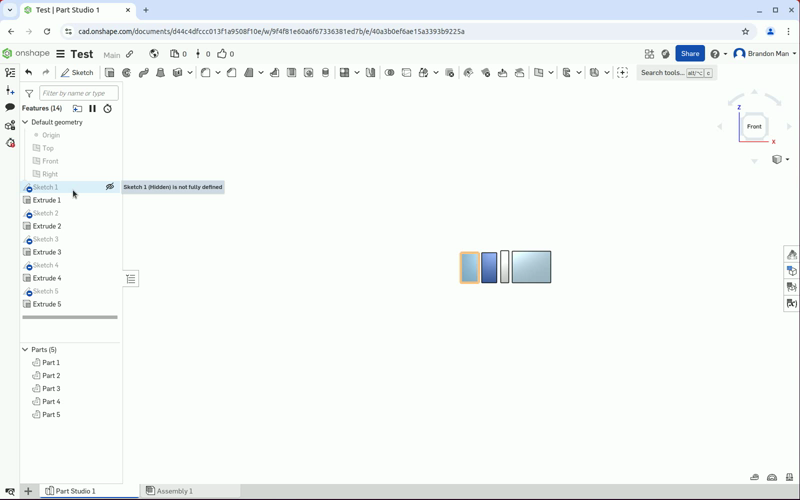
click(73, 189)
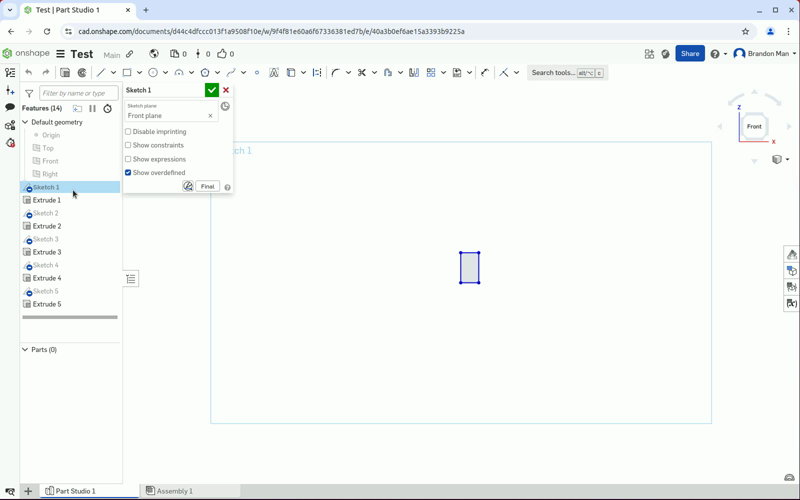
mouse_move(229, 92)
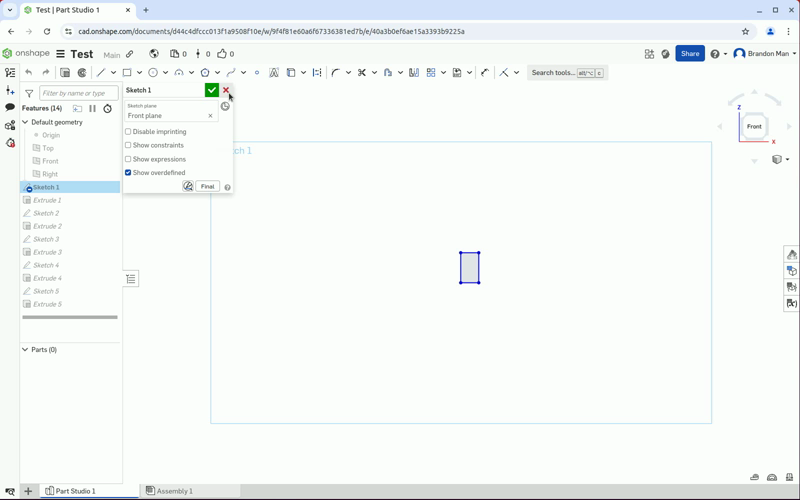
click(229, 92)
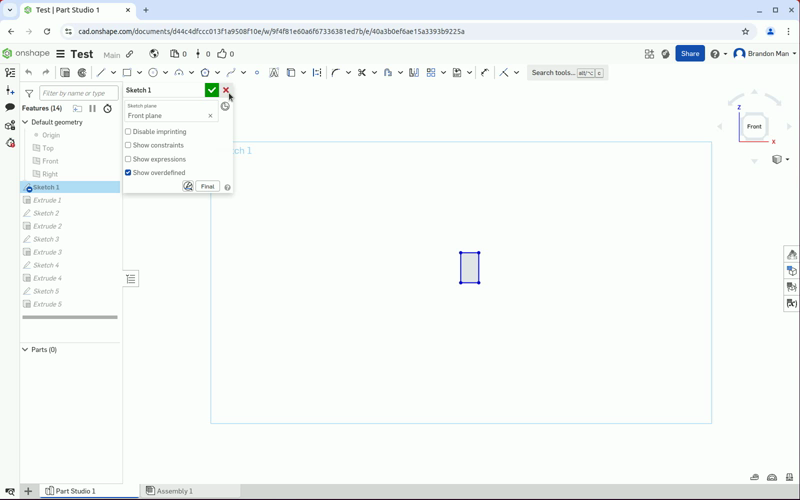
key(shift+s)
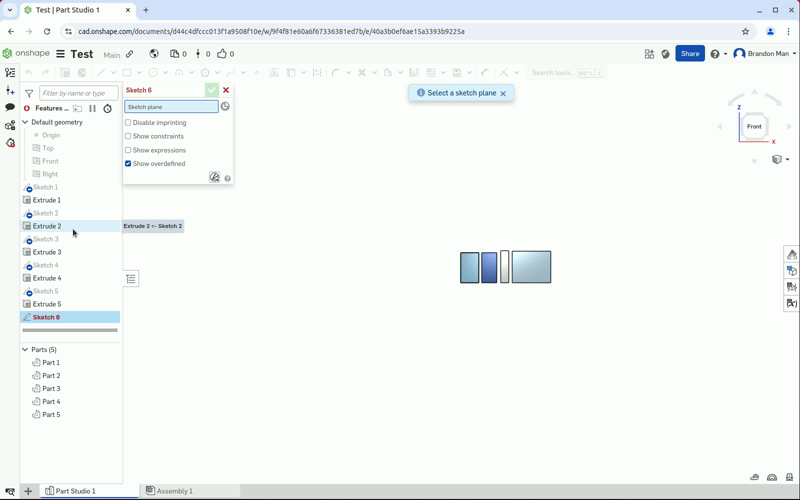
scroll(3)
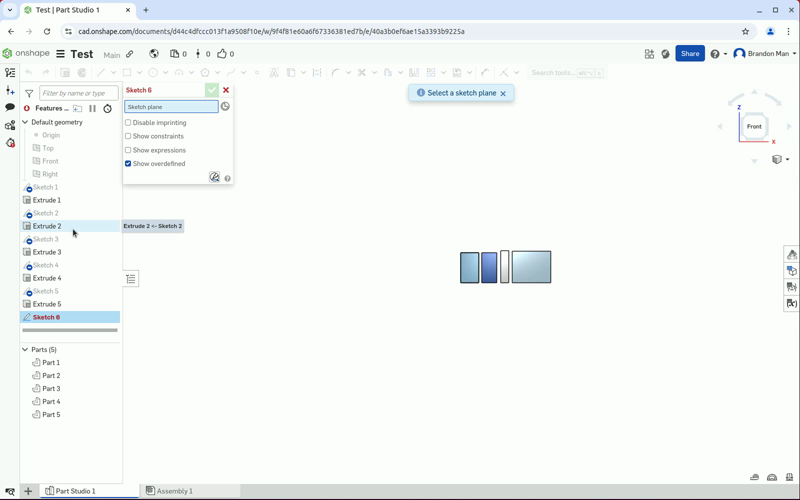
mouse_move(73, 163)
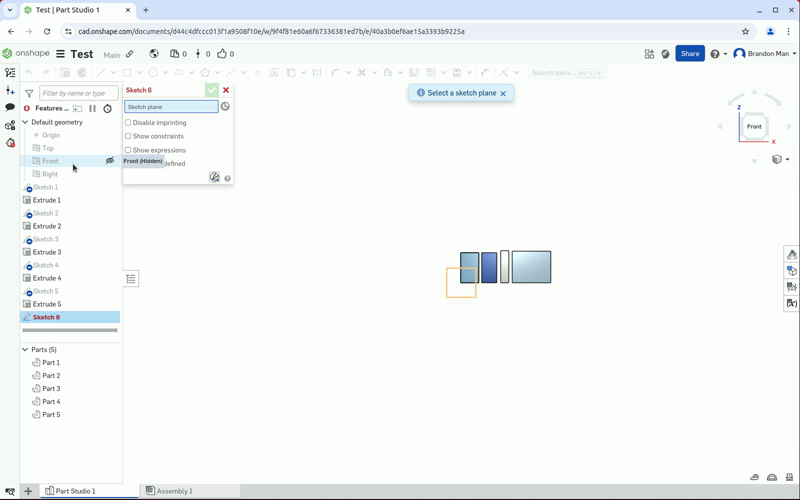
click(73, 163)
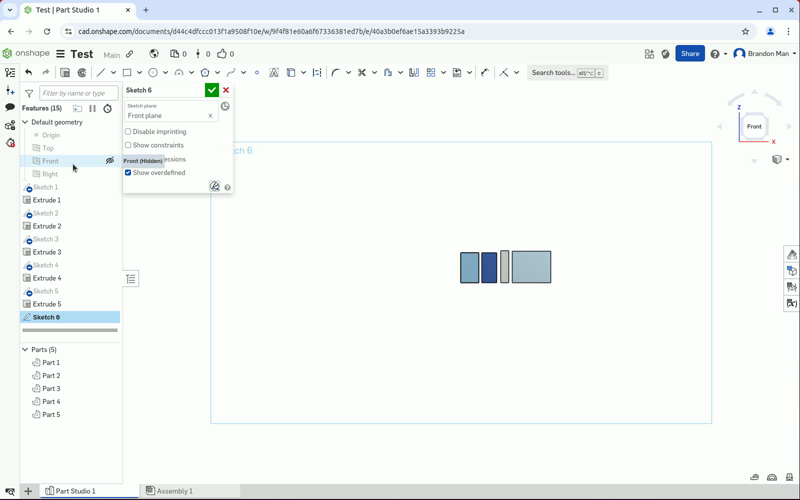
mouse_move(73, 352)
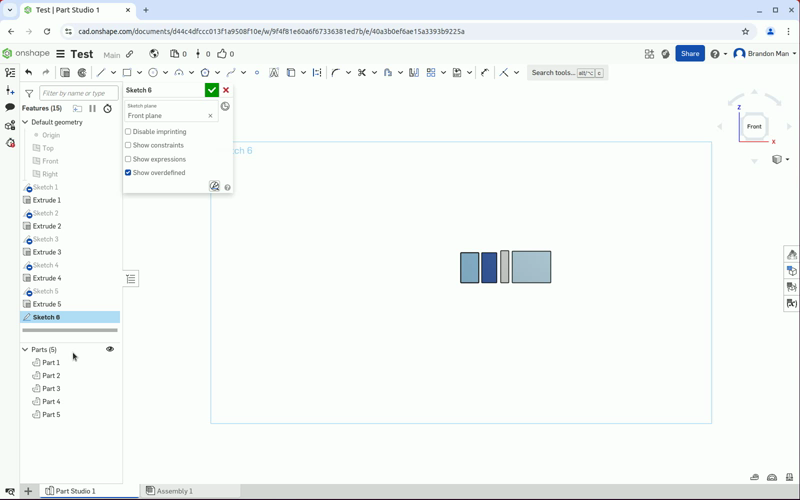
key(y)
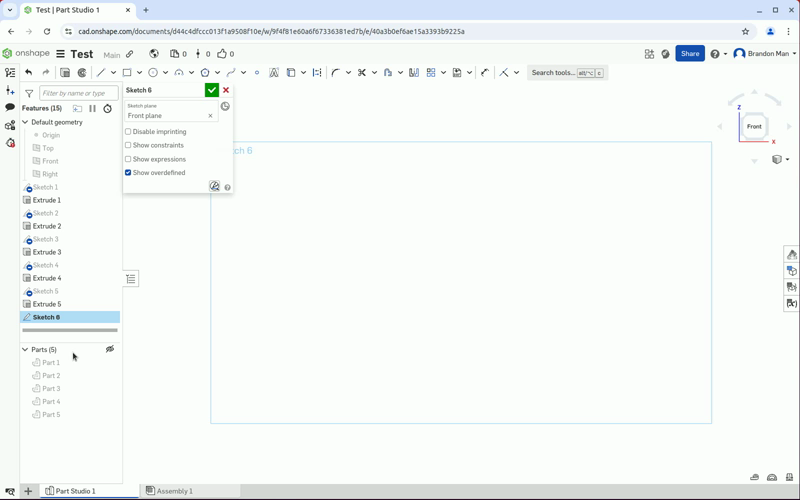
key(l)
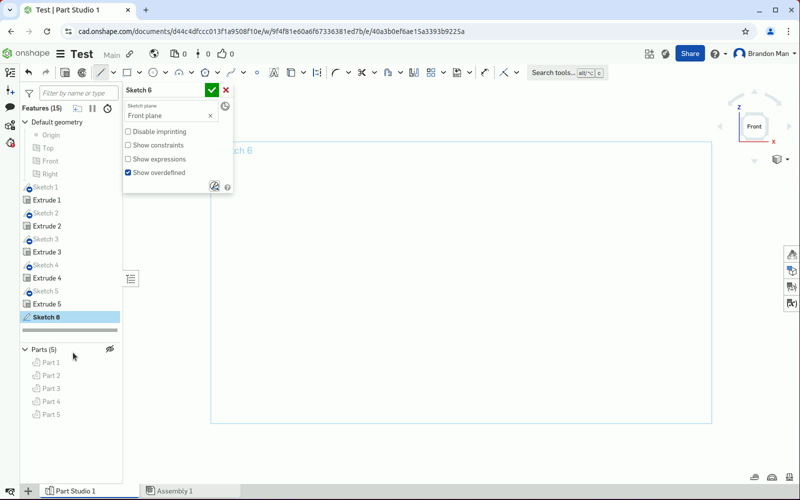
key_down(shift)
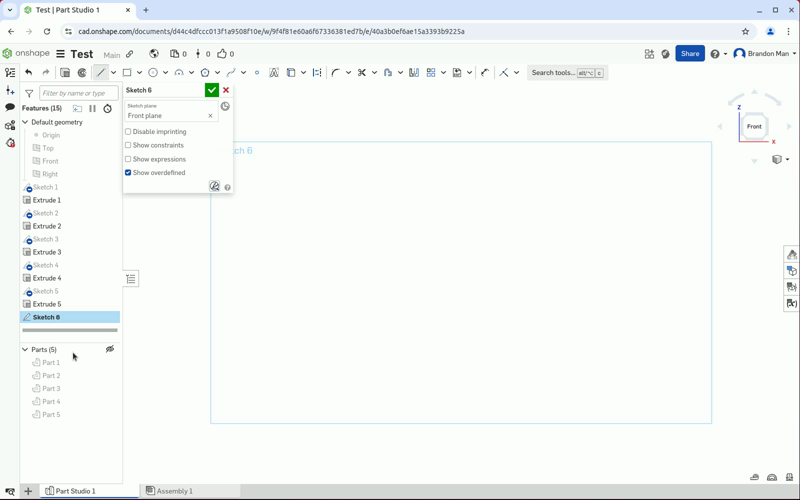
mouse_move(553, 282)
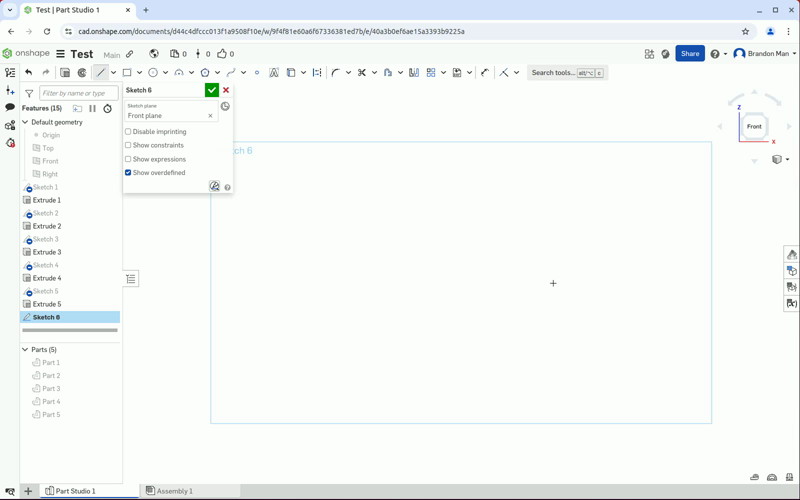
click(553, 282)
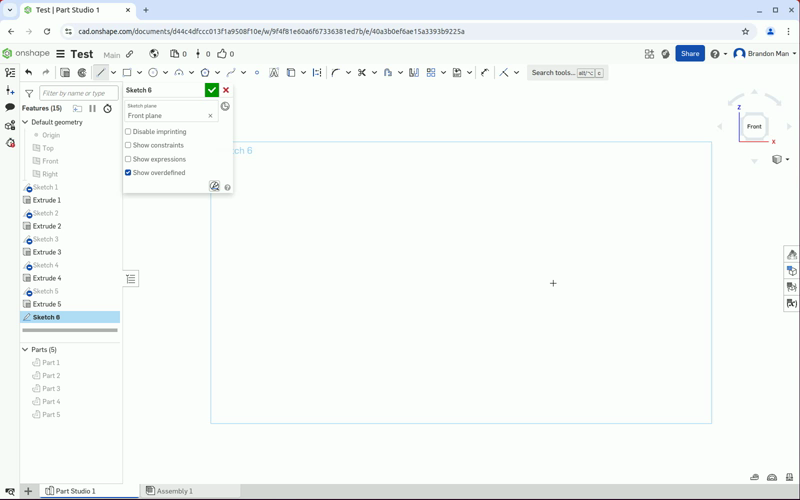
key_up(shift)
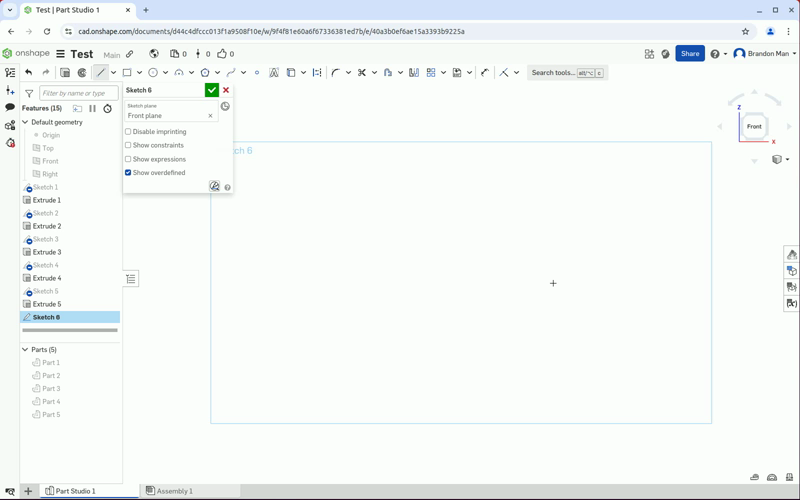
key_down(shift)
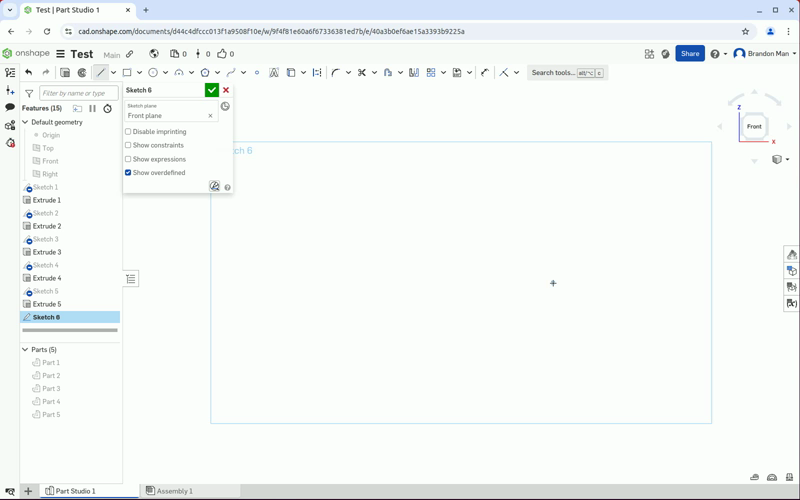
mouse_move(583, 282)
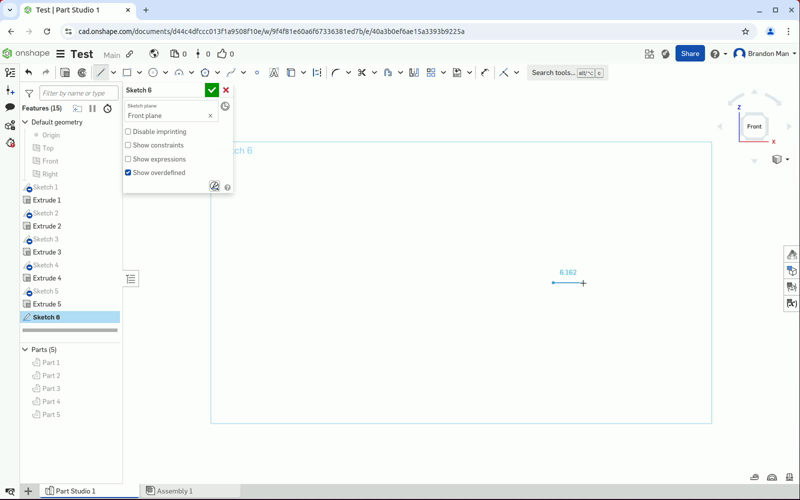
mouse_move(573, 282)
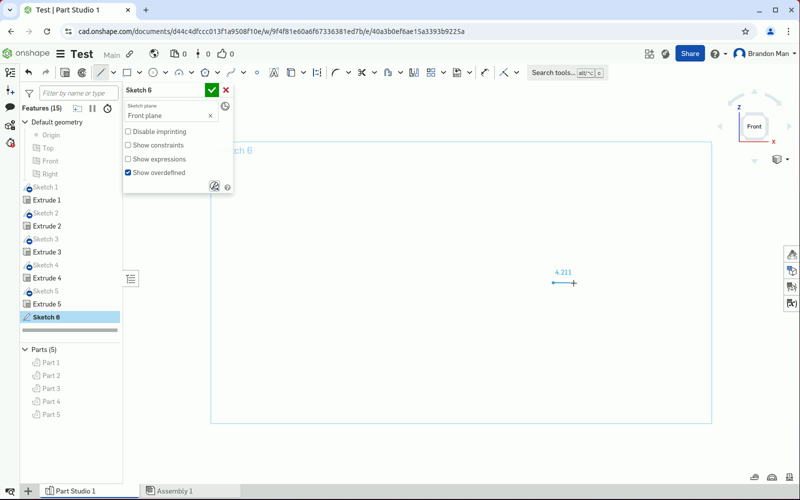
click(573, 282)
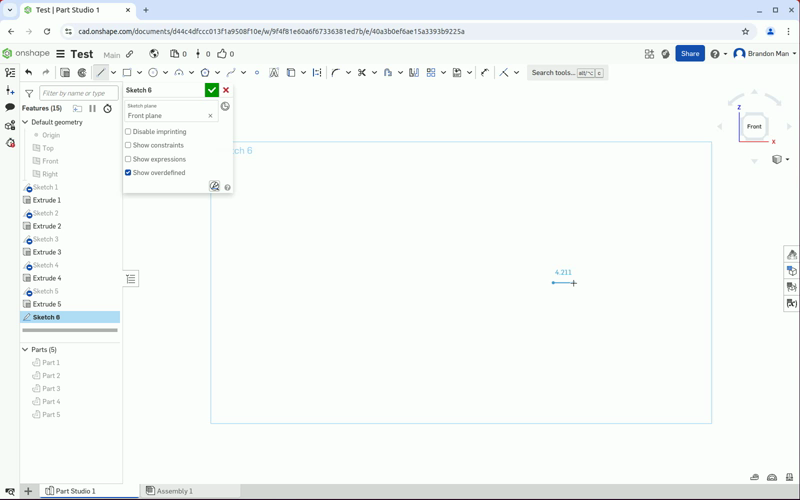
key_up(shift)
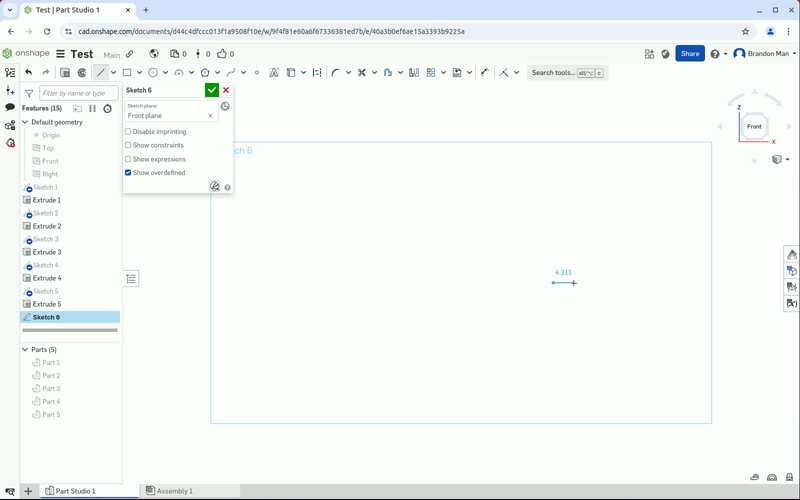
key_down(shift)
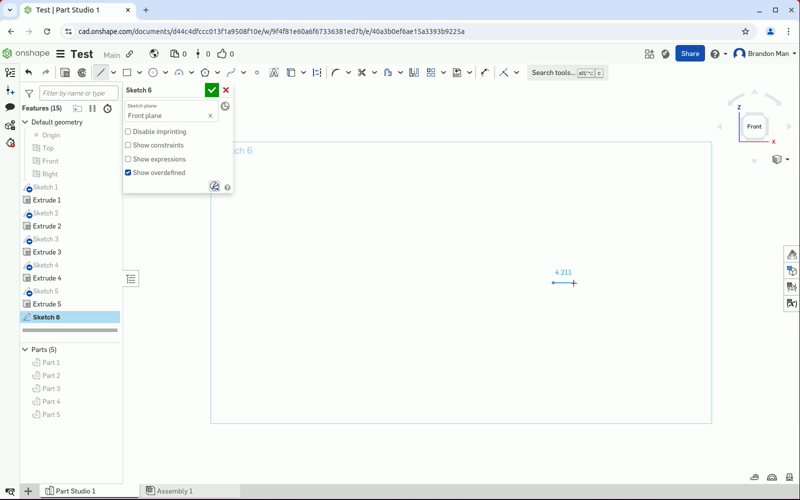
mouse_move(589, 282)
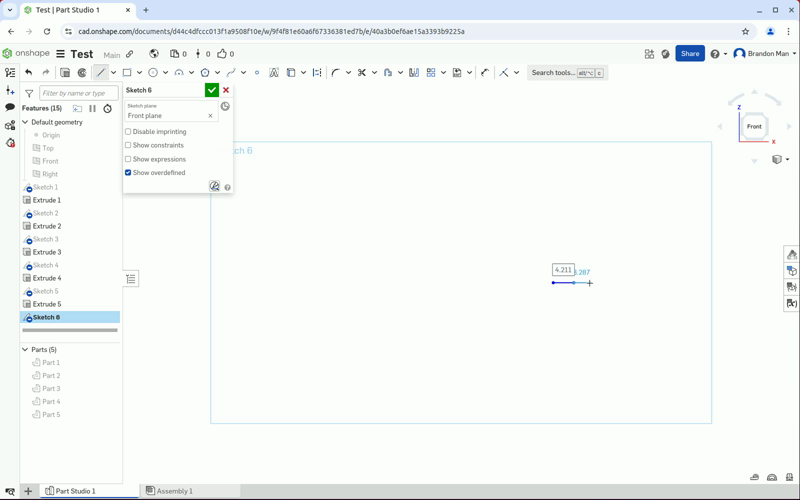
mouse_move(573, 252)
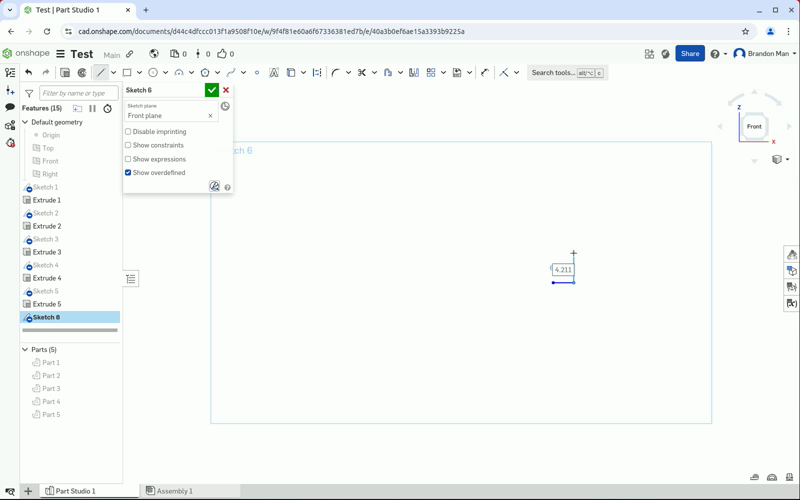
click(573, 252)
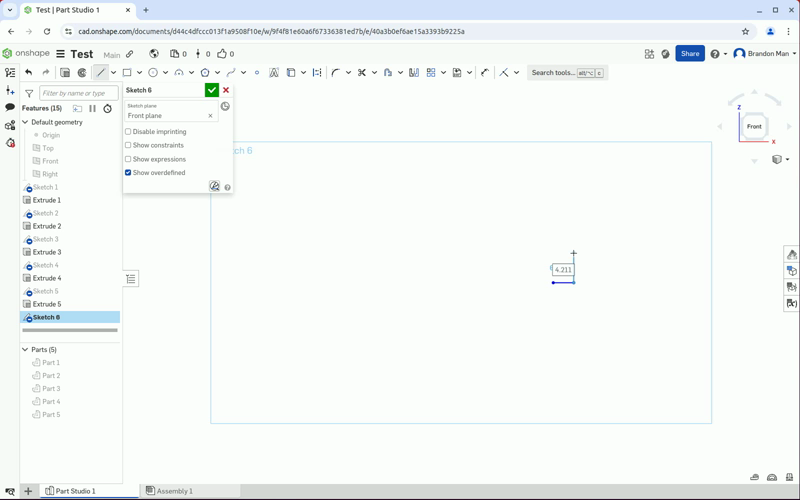
key_up(shift)
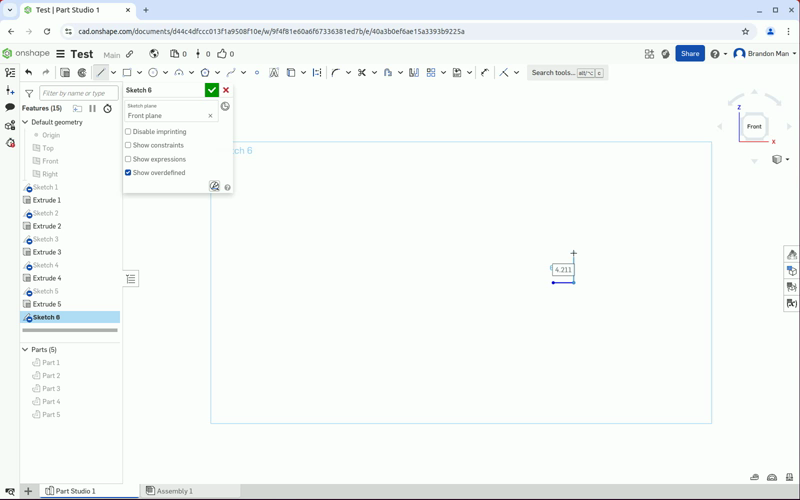
key_down(shift)
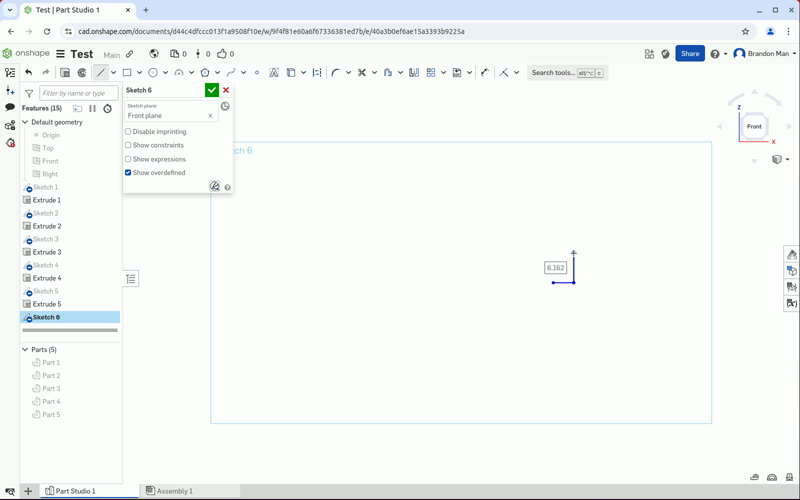
mouse_move(589, 252)
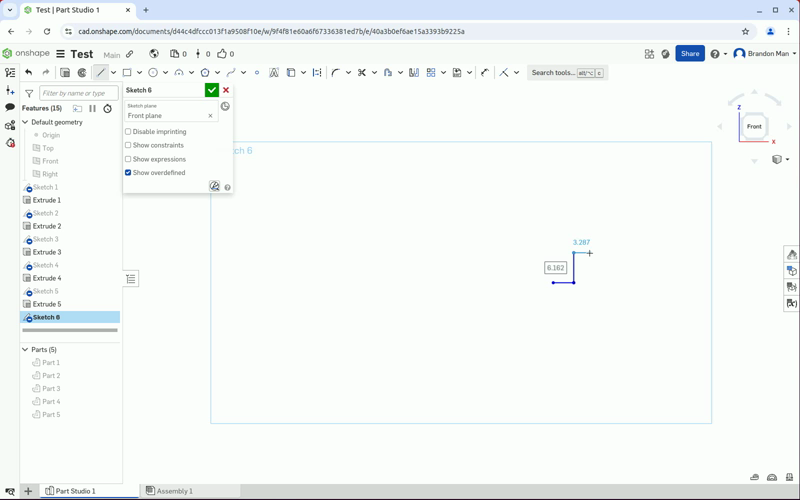
mouse_move(573, 250)
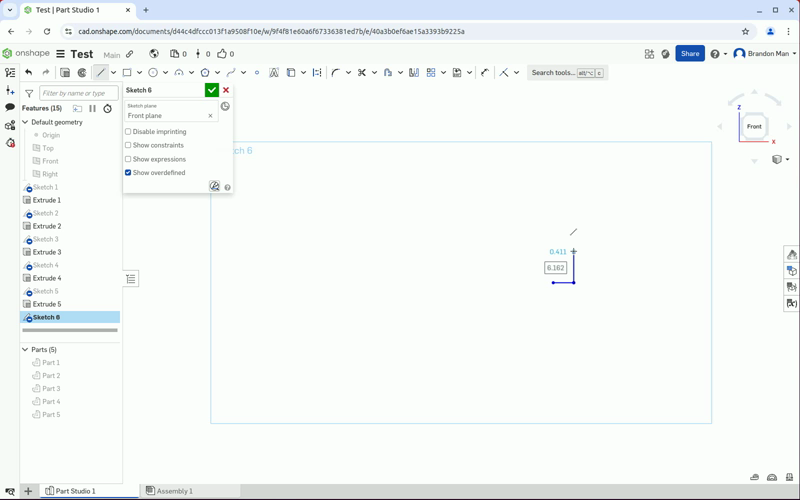
scroll(6)
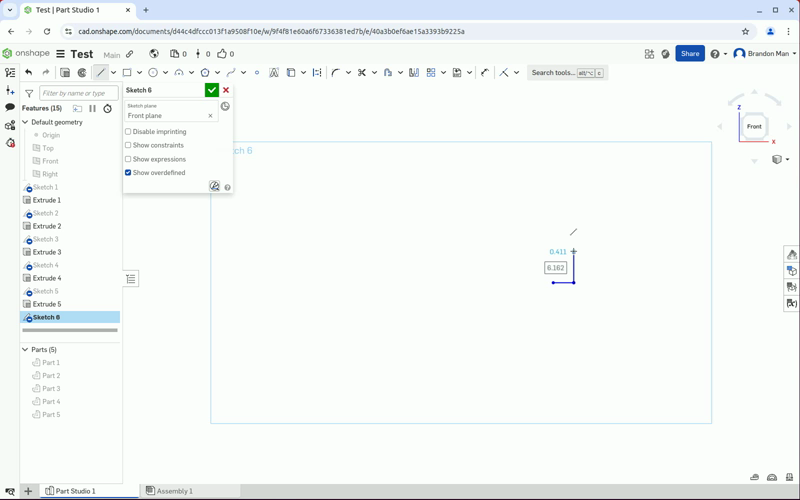
scroll(6)
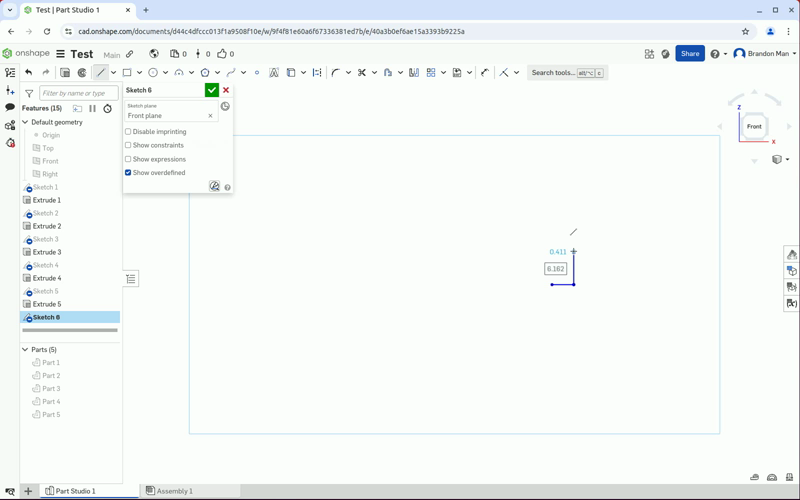
scroll(6)
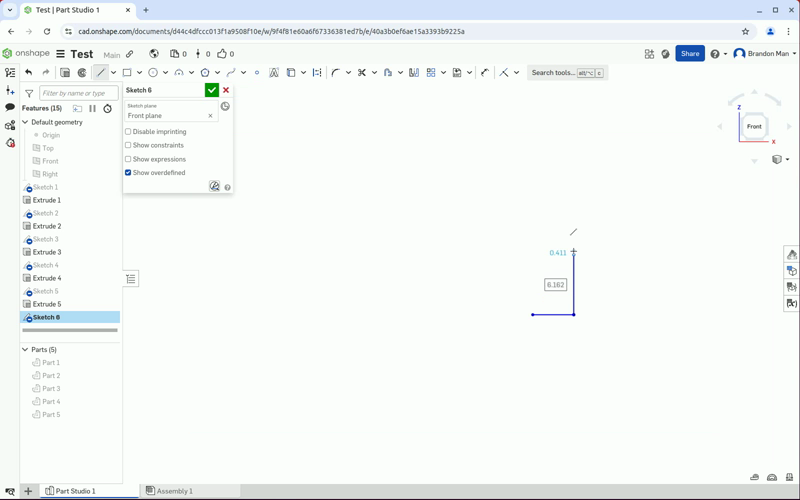
scroll(6)
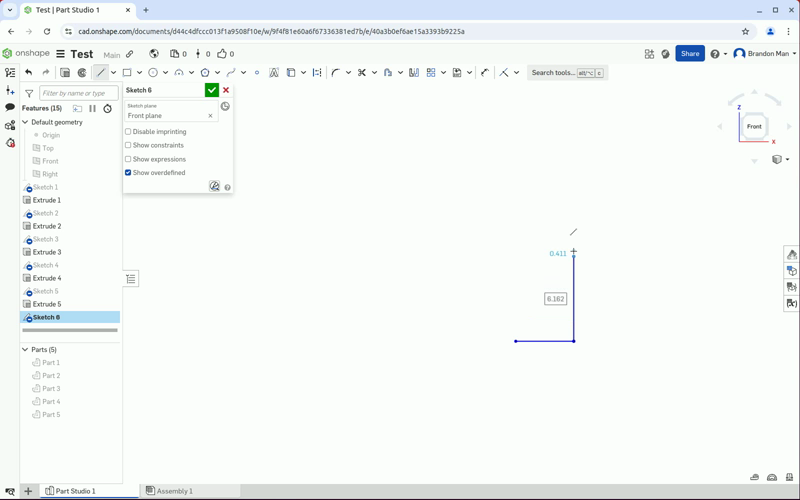
scroll(6)
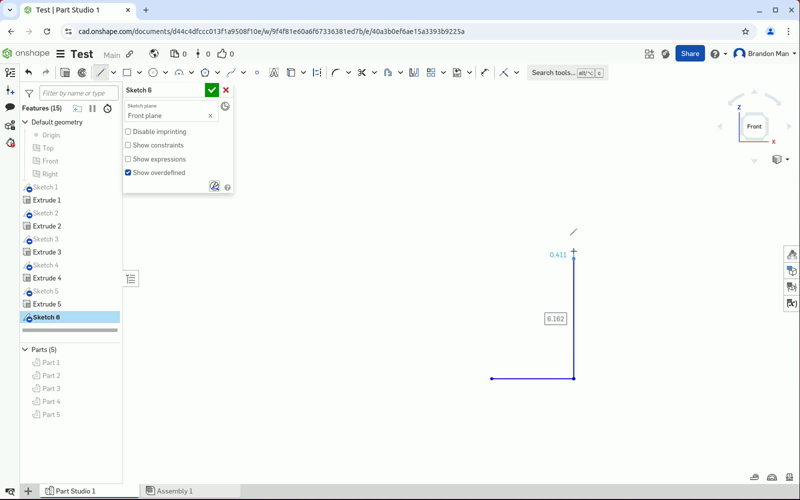
scroll(6)
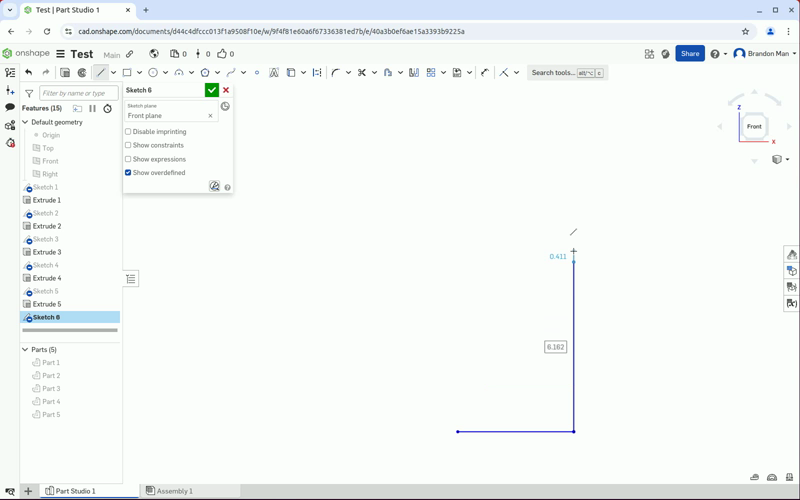
scroll(6)
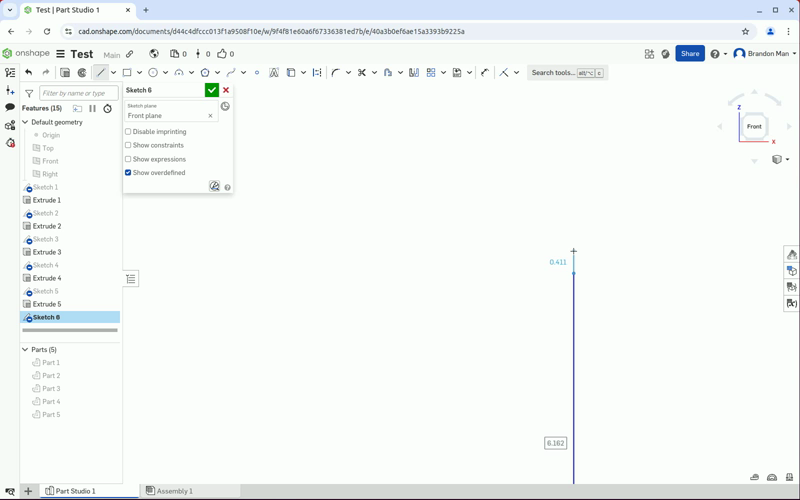
click(573, 250)
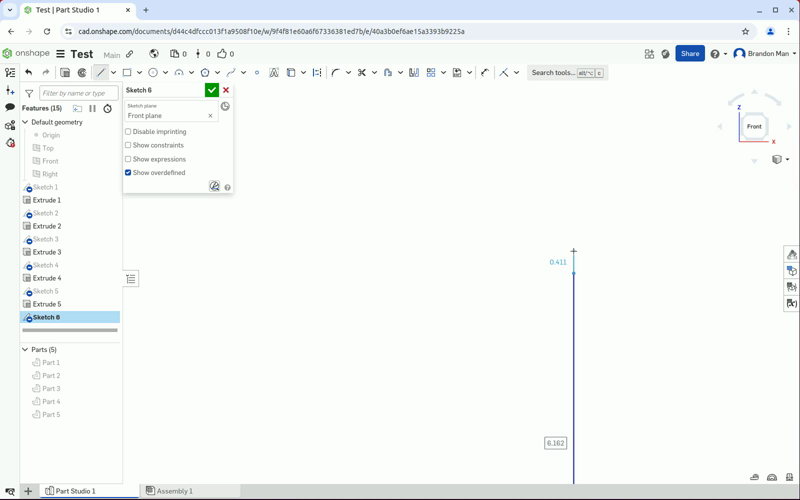
scroll(-6)
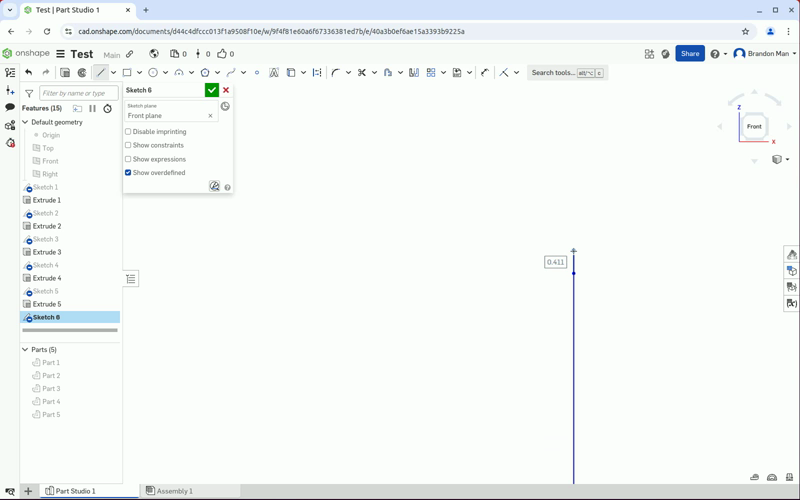
scroll(-6)
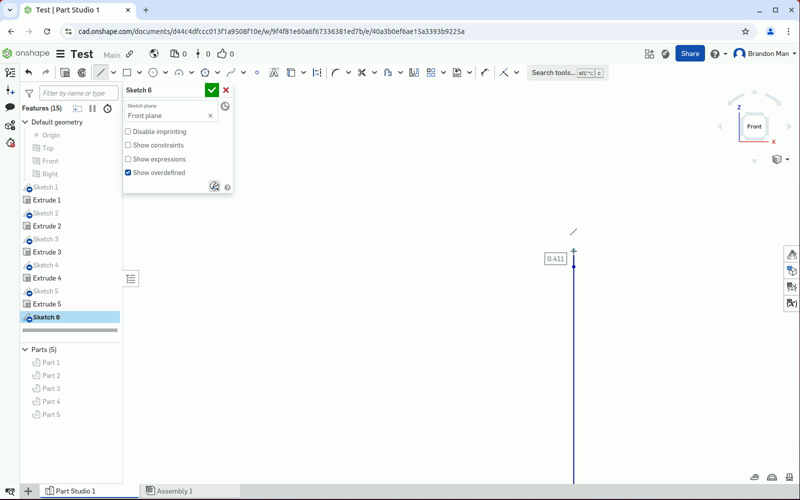
scroll(-6)
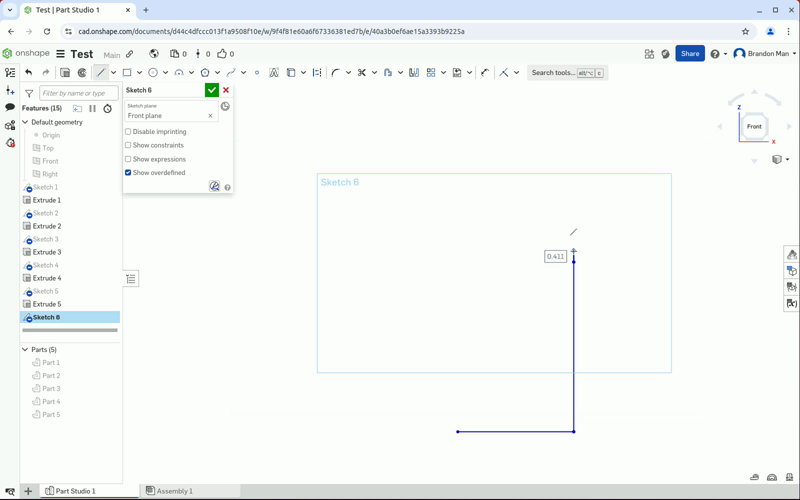
scroll(-6)
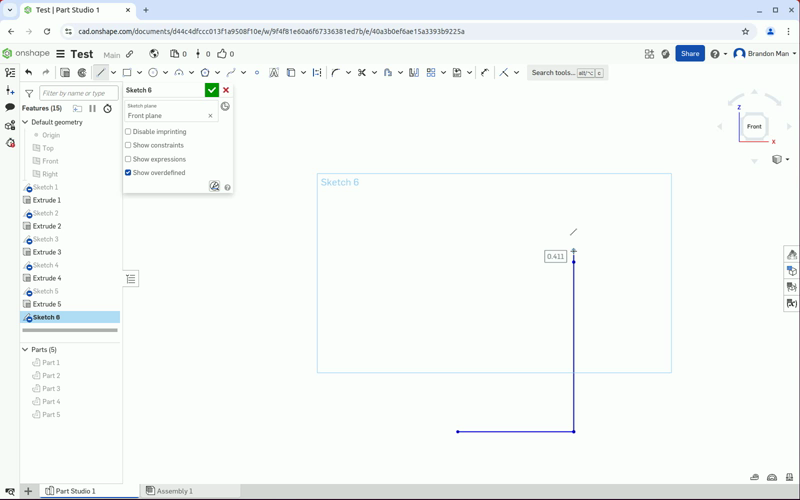
scroll(-6)
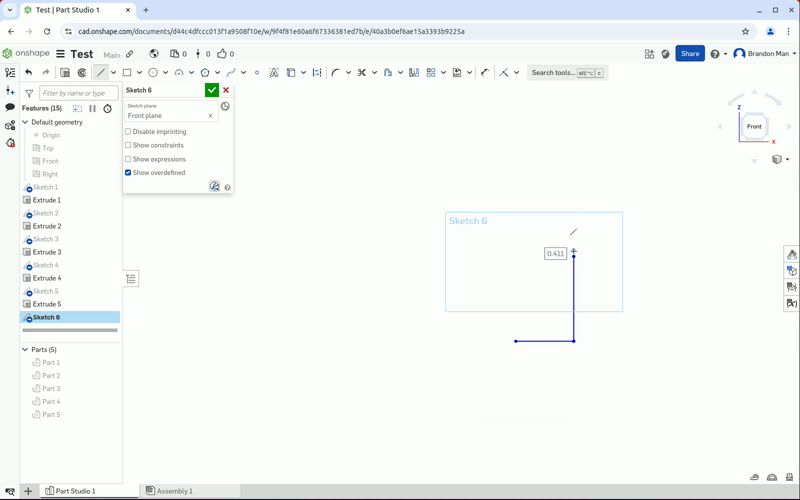
scroll(-6)
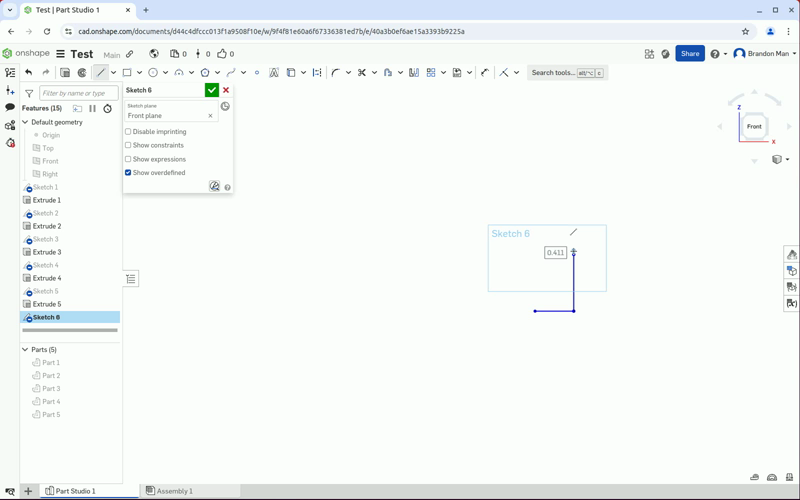
scroll(-6)
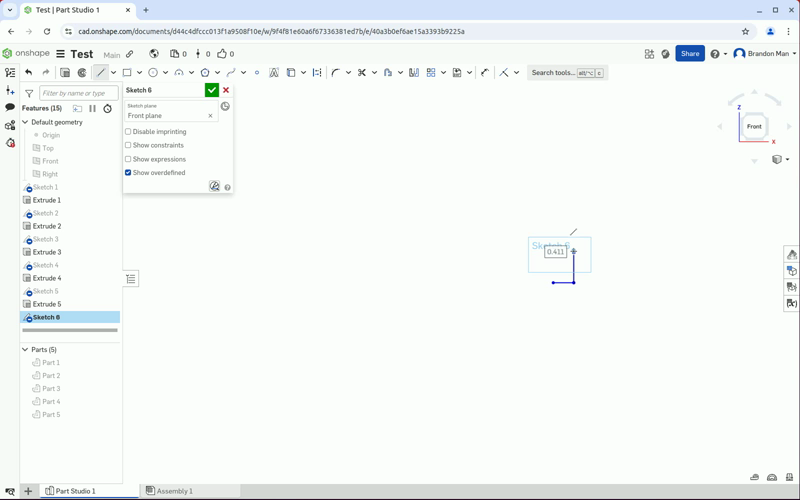
key_up(shift)
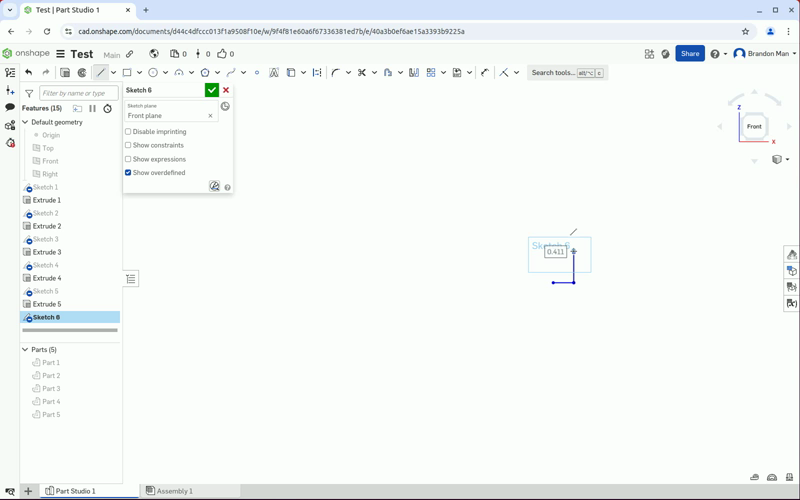
key_down(shift)
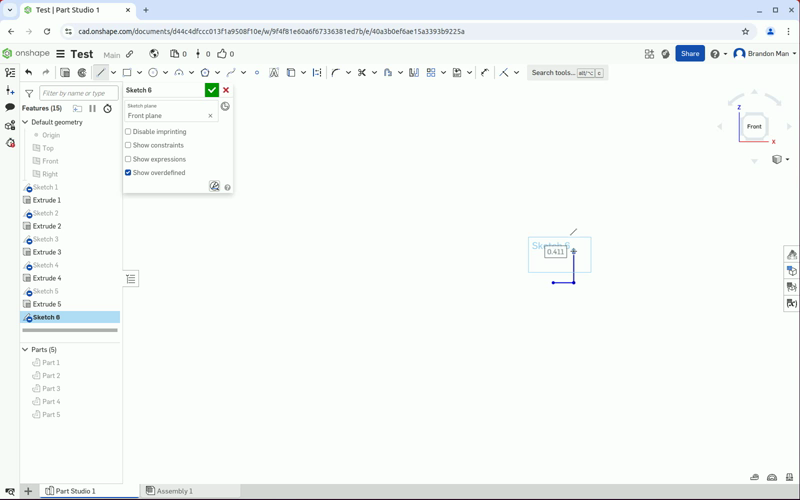
mouse_move(589, 250)
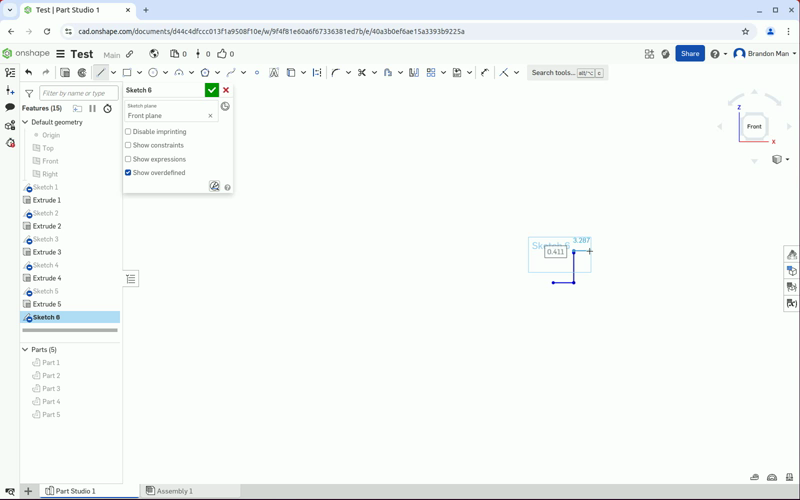
mouse_move(553, 250)
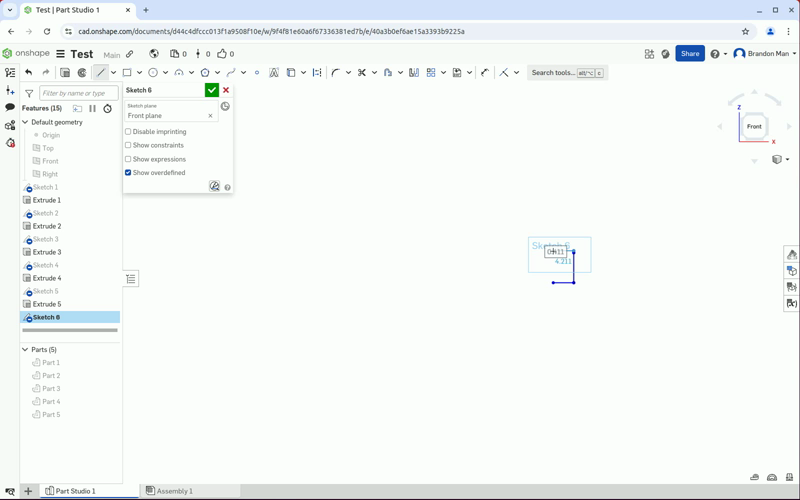
click(553, 250)
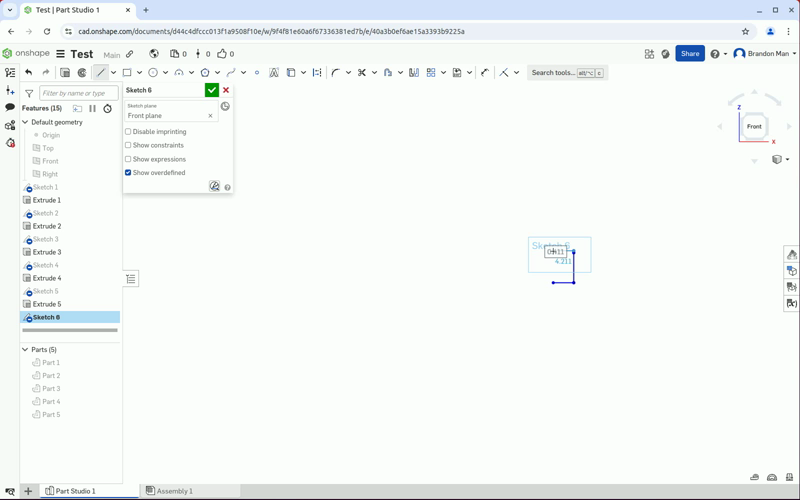
key_up(shift)
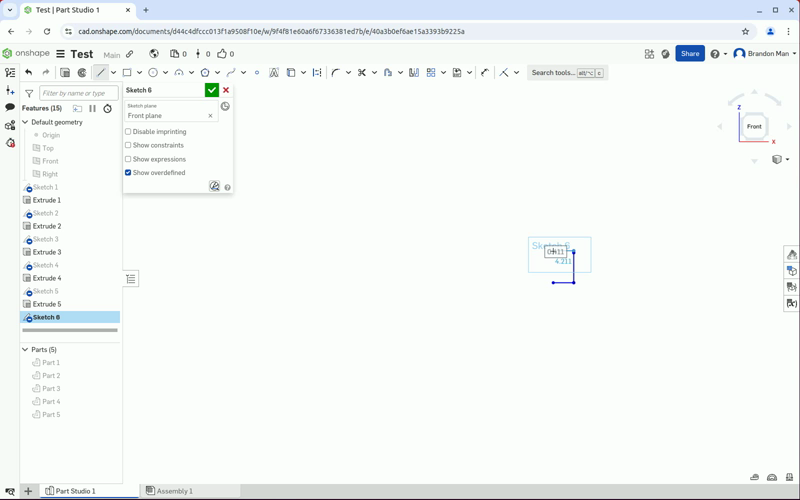
key_down(shift)
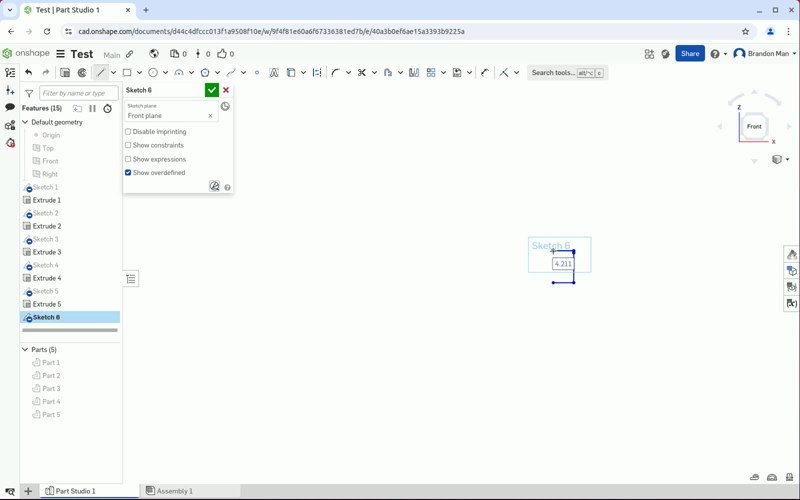
mouse_move(583, 250)
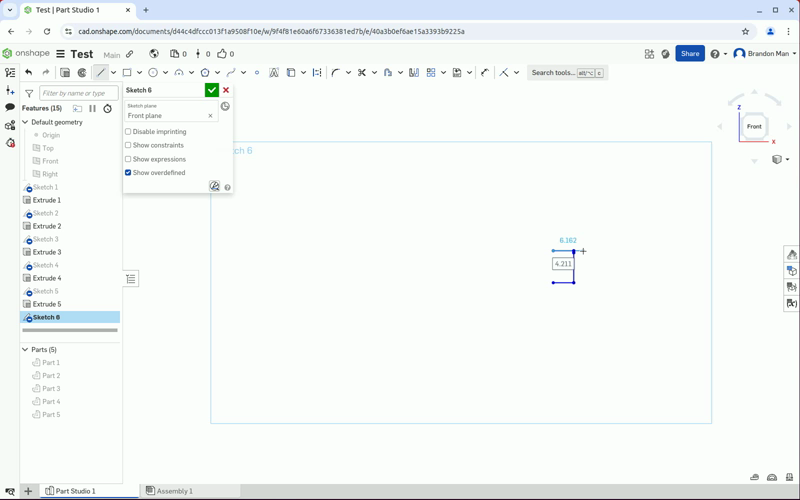
mouse_move(553, 252)
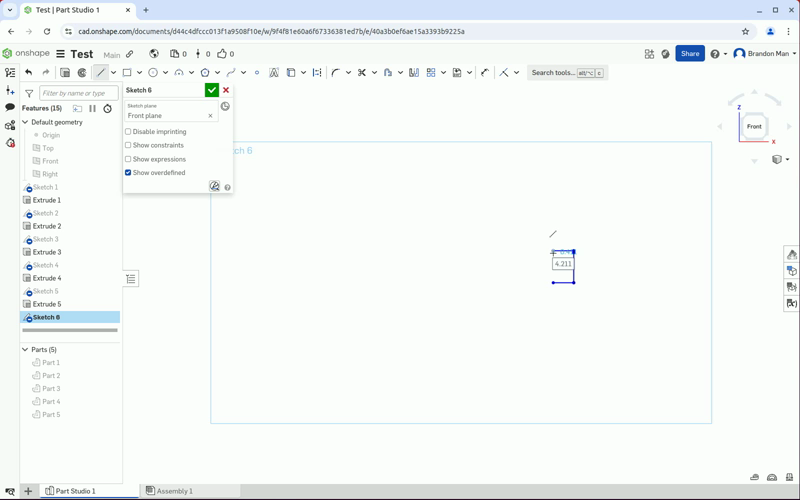
scroll(6)
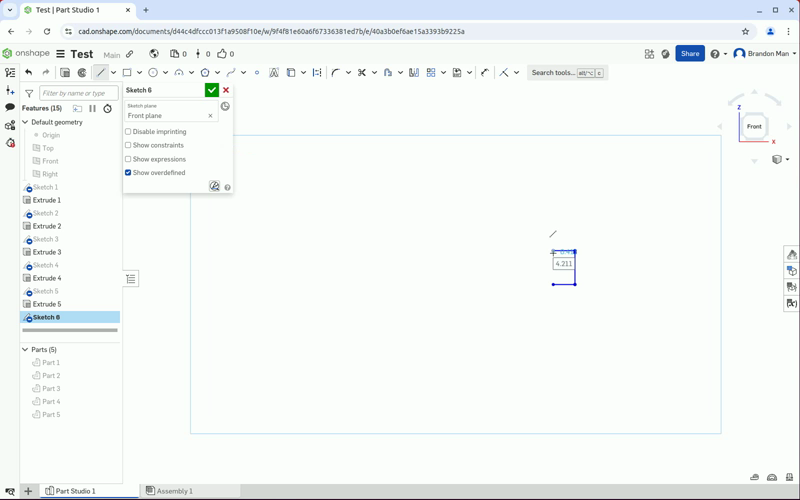
scroll(6)
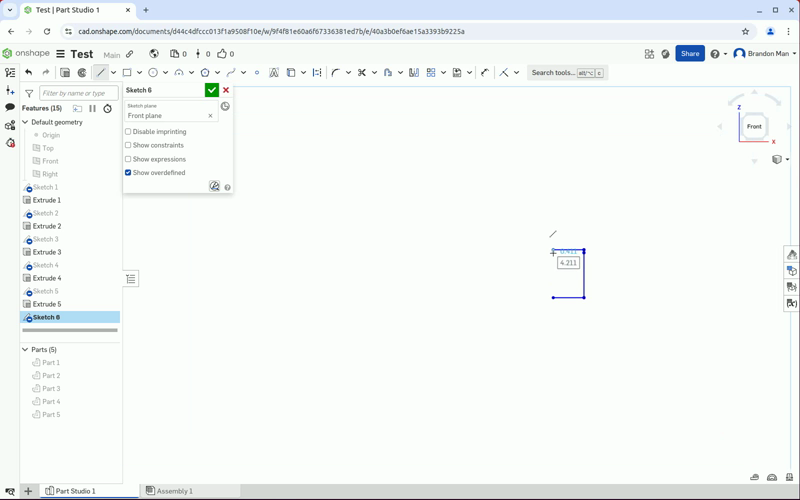
scroll(6)
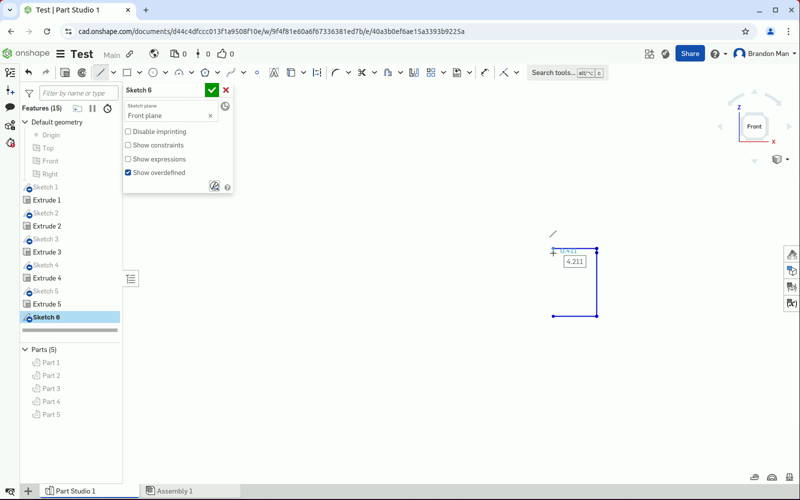
scroll(6)
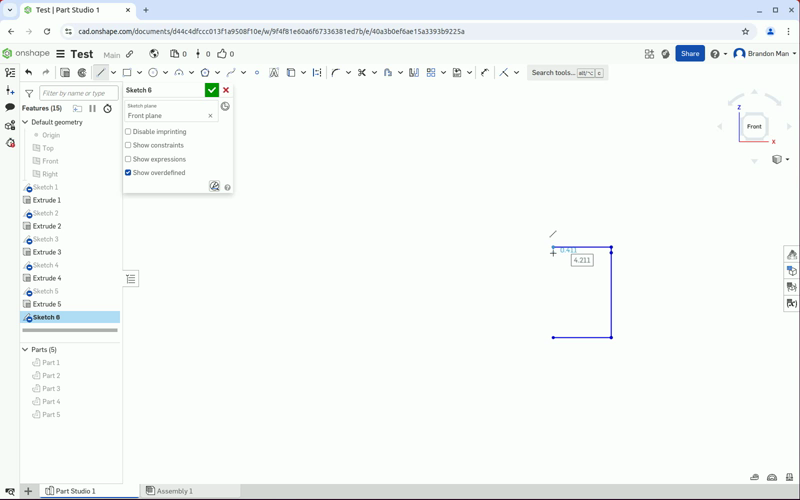
scroll(6)
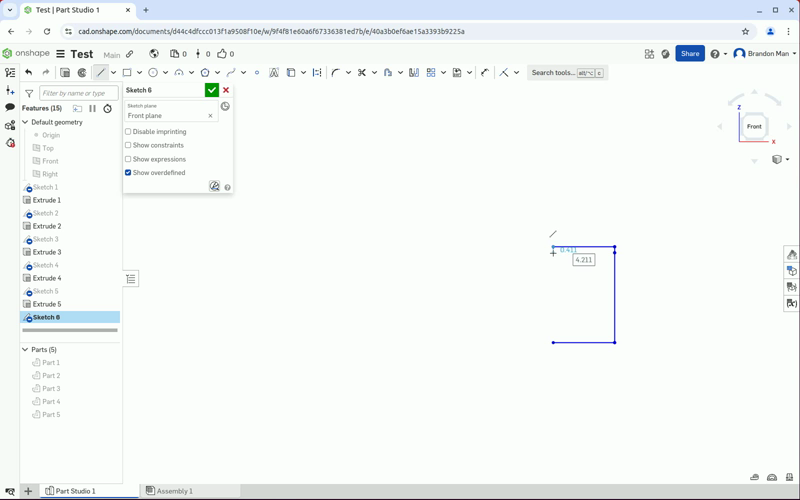
scroll(6)
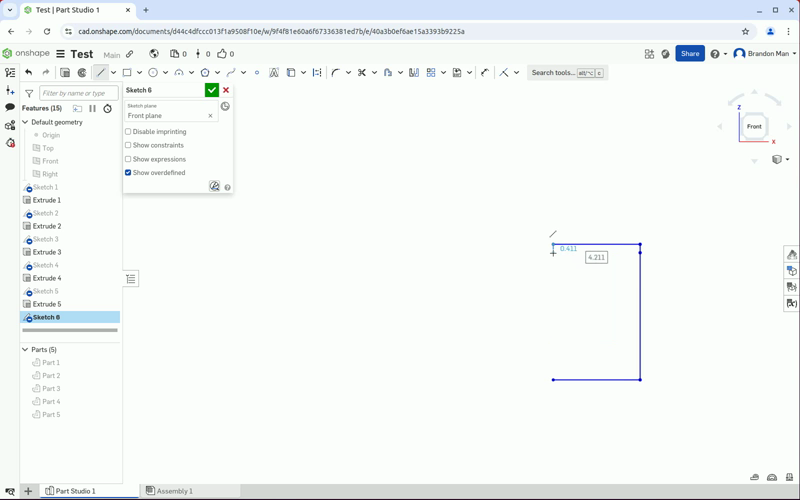
scroll(6)
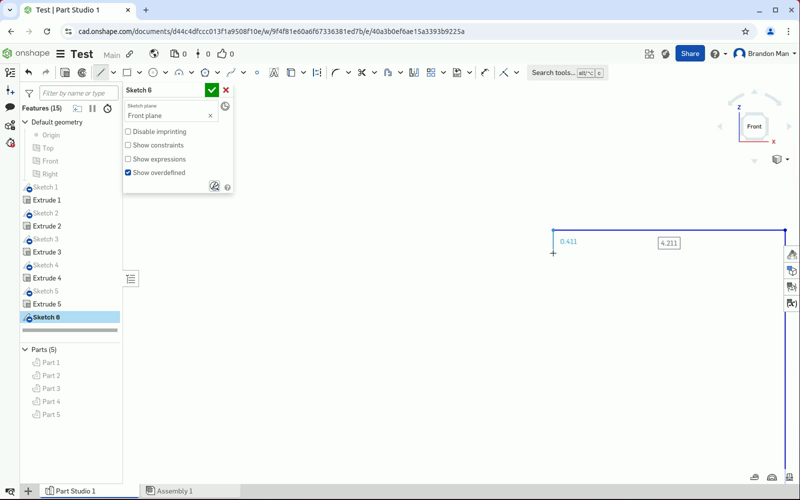
click(553, 252)
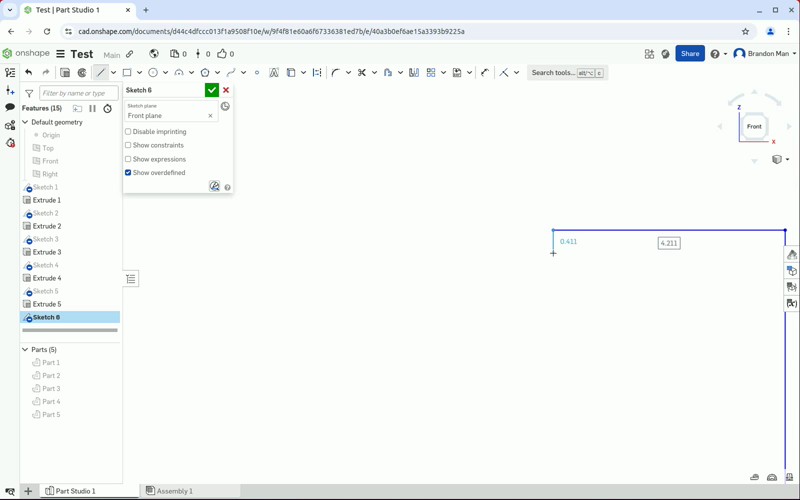
scroll(-6)
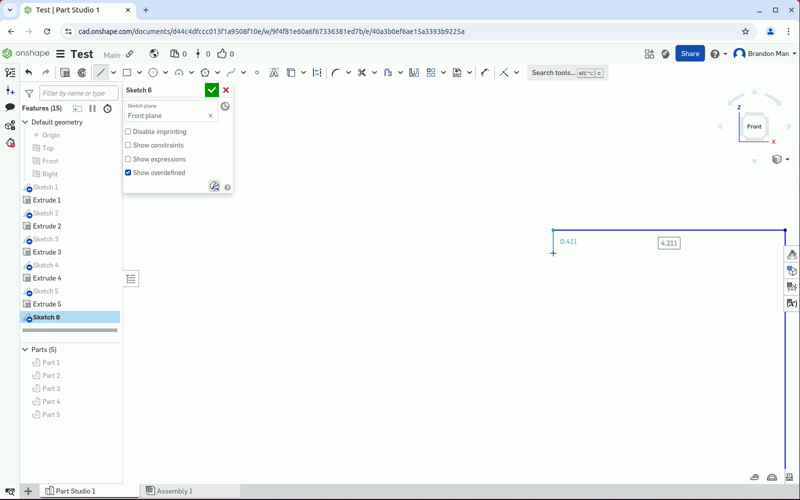
scroll(-6)
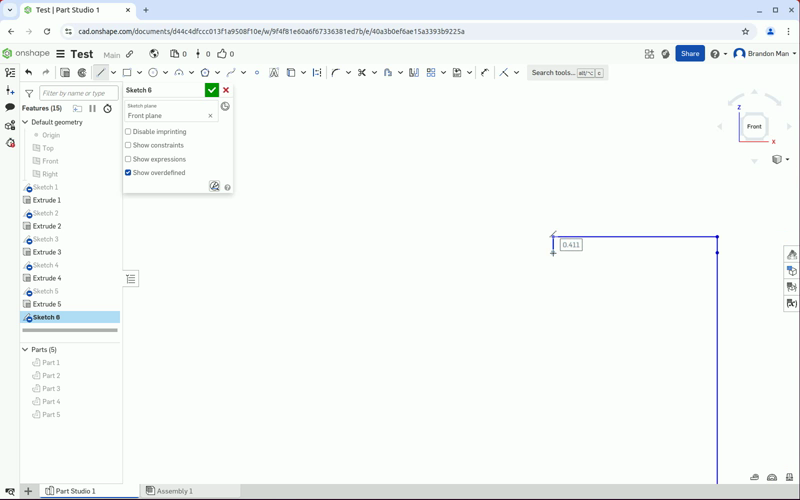
scroll(-6)
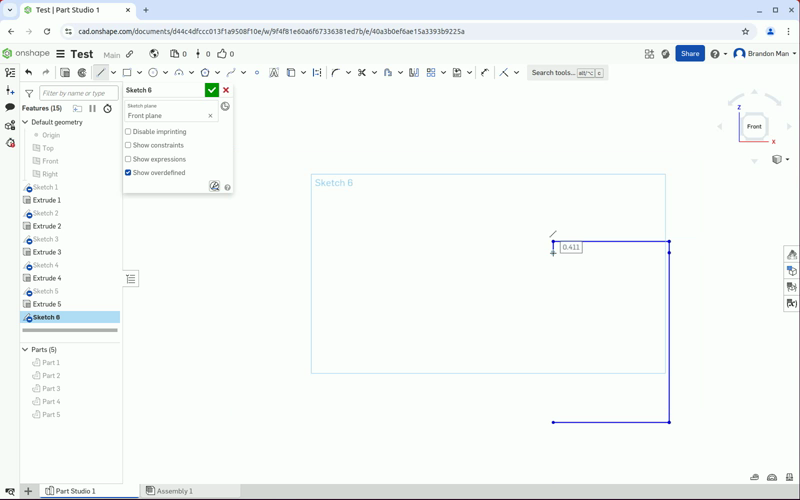
scroll(-6)
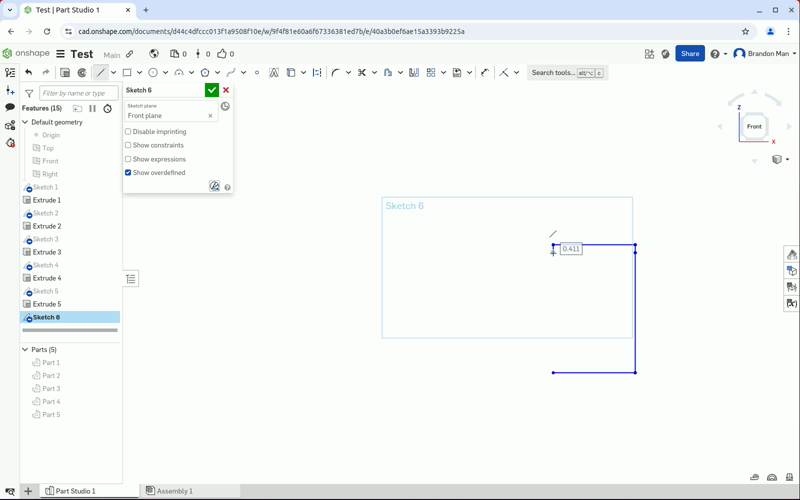
scroll(-6)
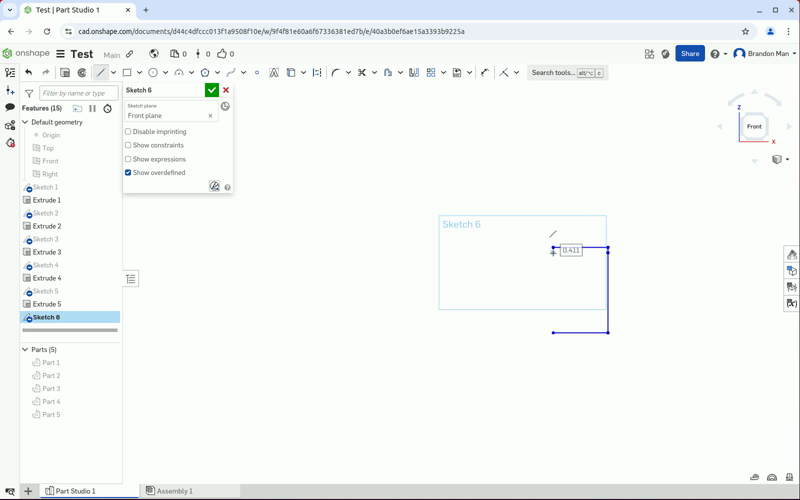
scroll(-6)
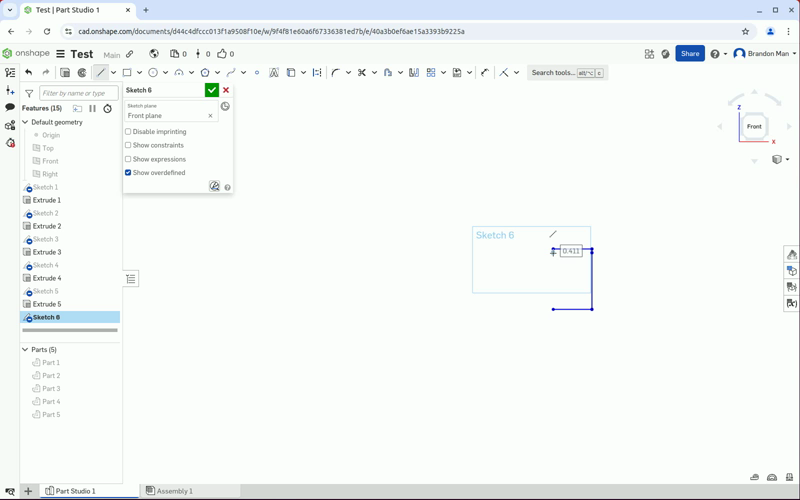
scroll(-6)
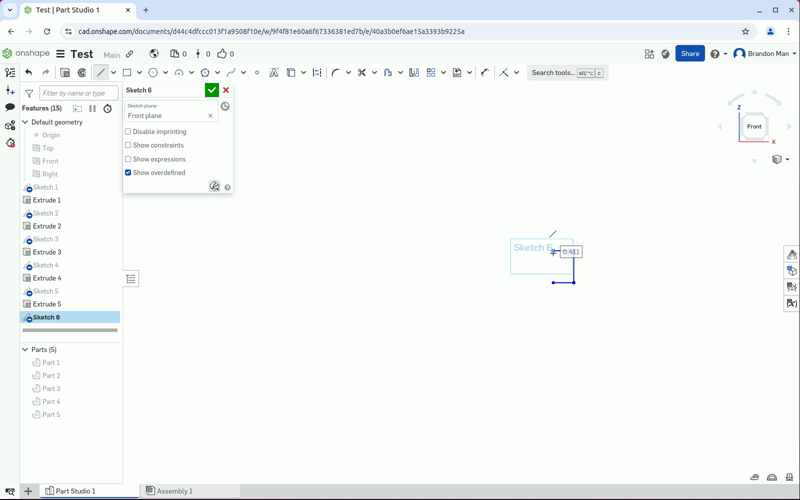
key_up(shift)
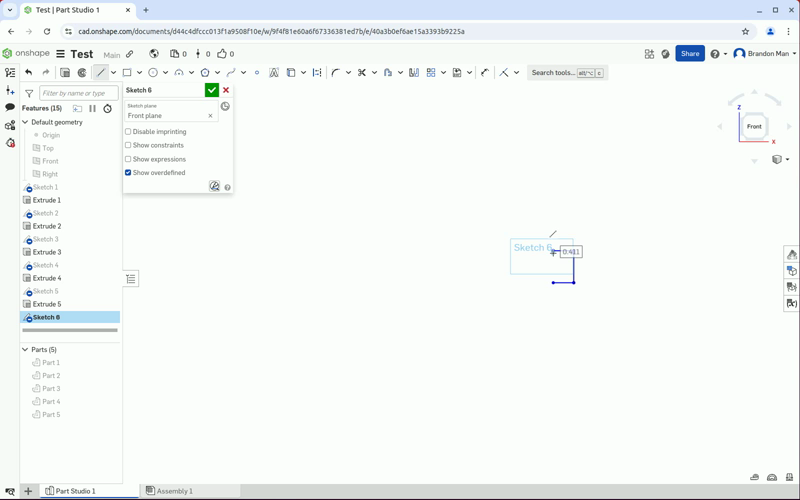
mouse_move(583, 252)
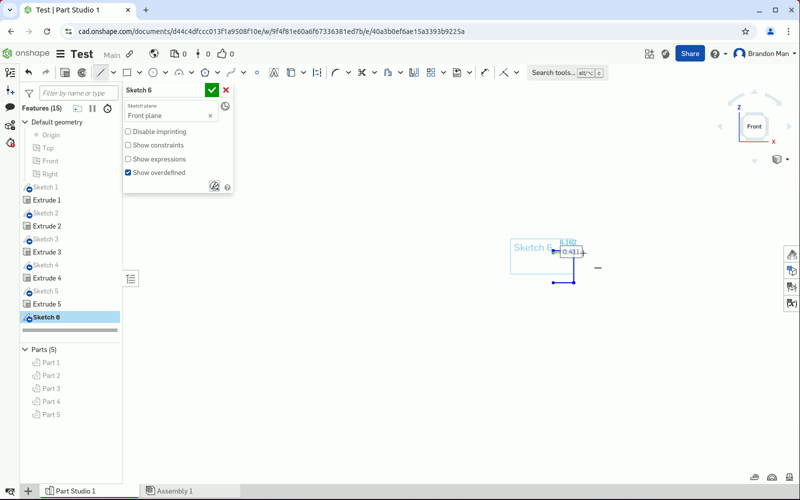
key_down(shift)
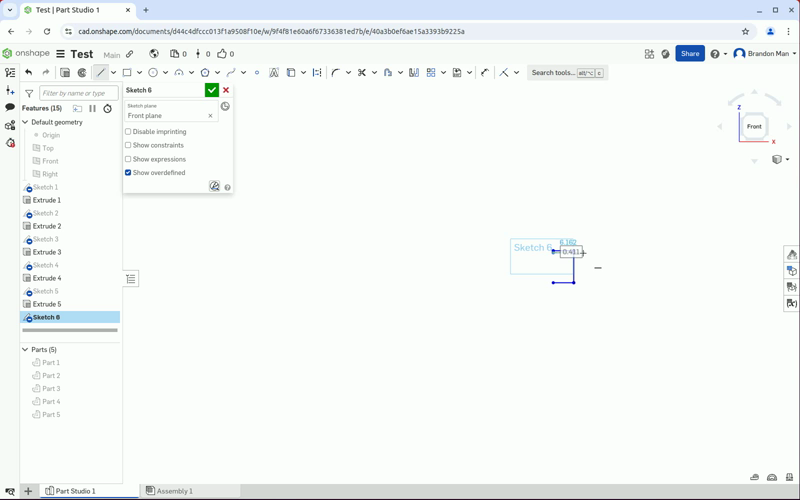
mouse_move(553, 282)
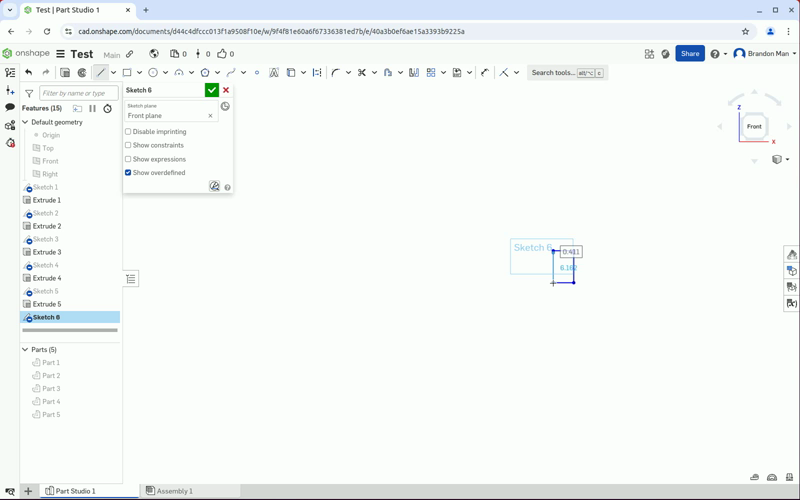
key_up(shift)
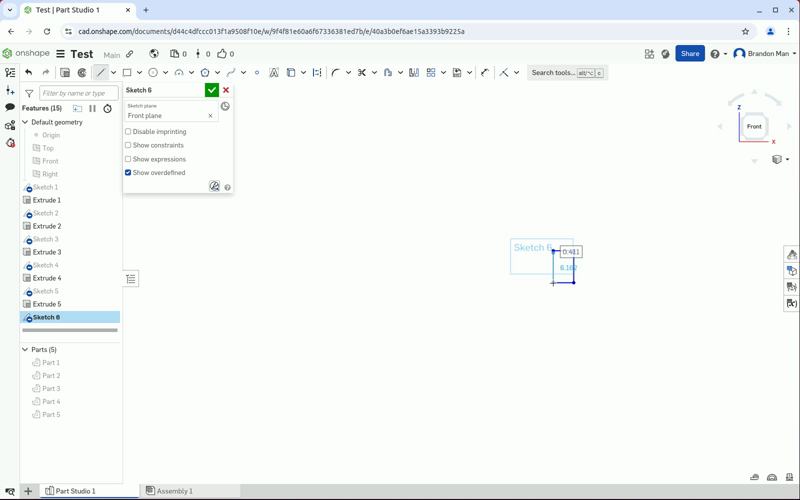
click(553, 282)
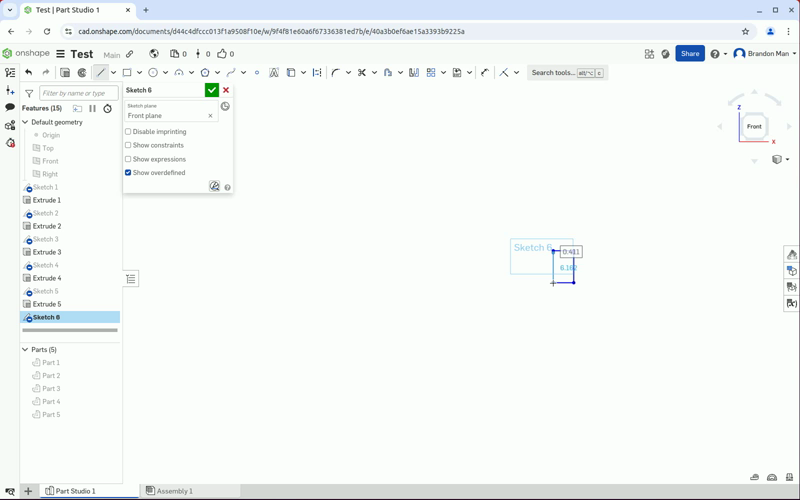
key(esc)
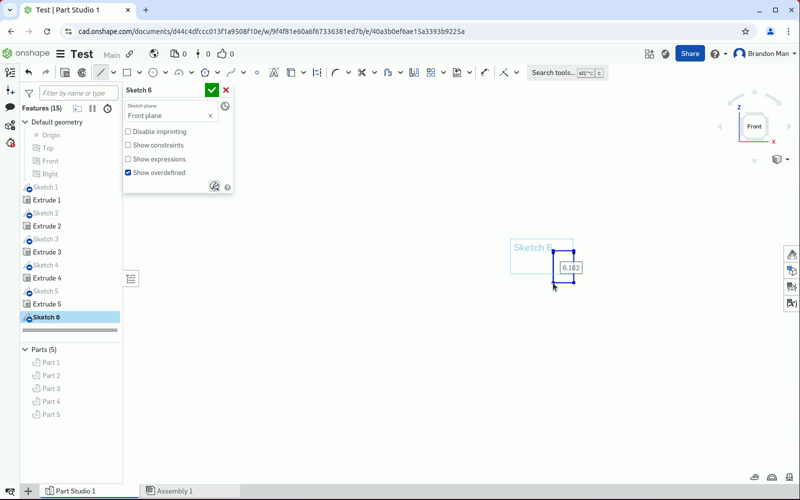
mouse_move(566, 277)
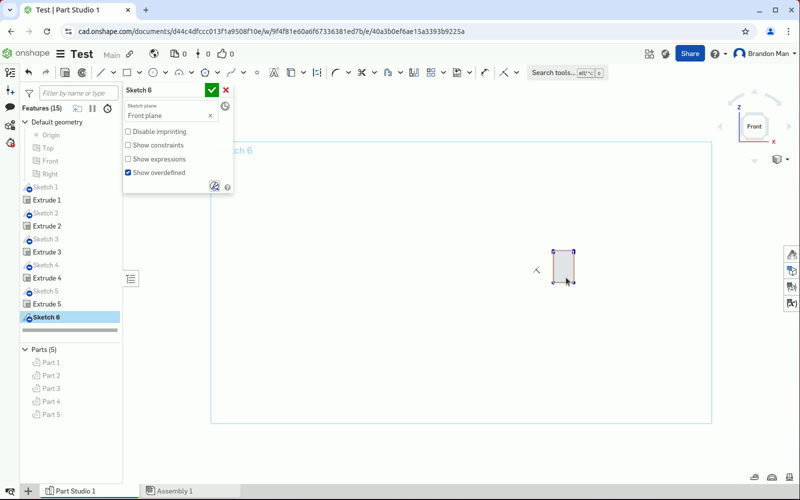
scroll(6)
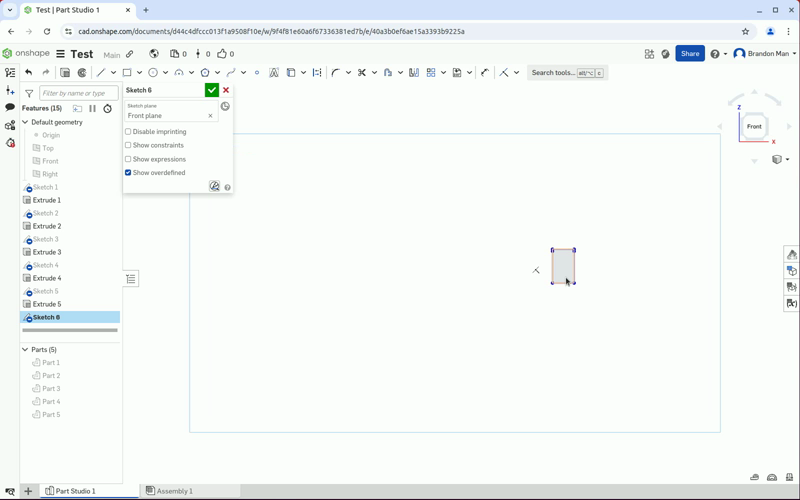
scroll(6)
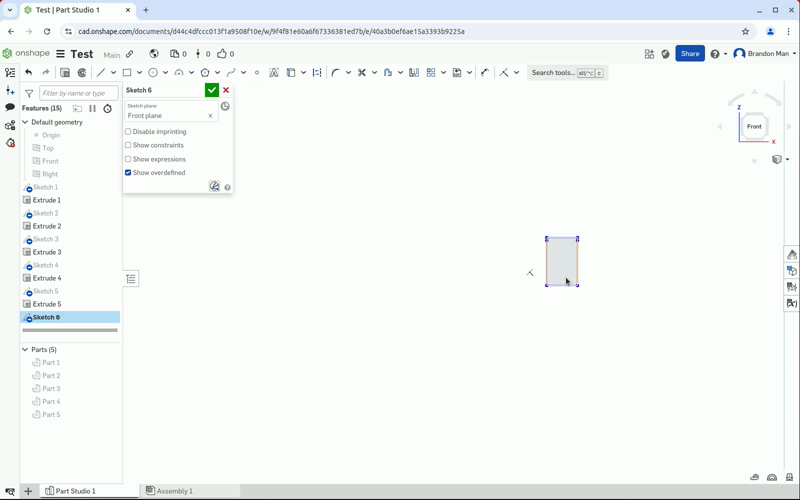
scroll(6)
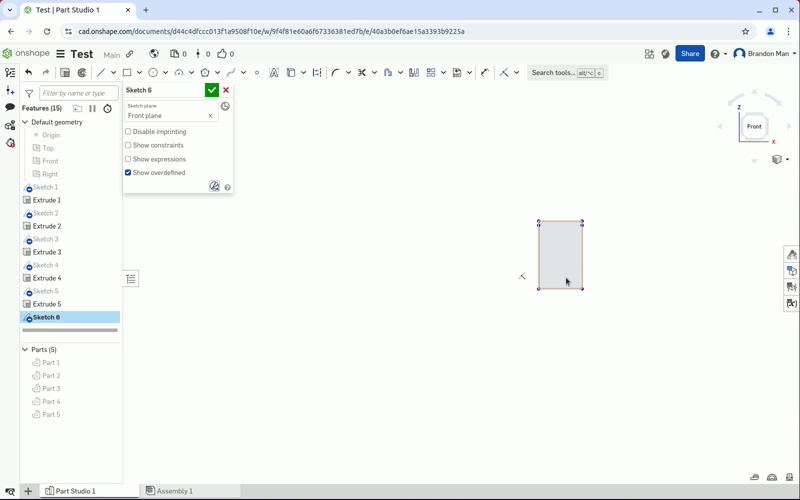
scroll(6)
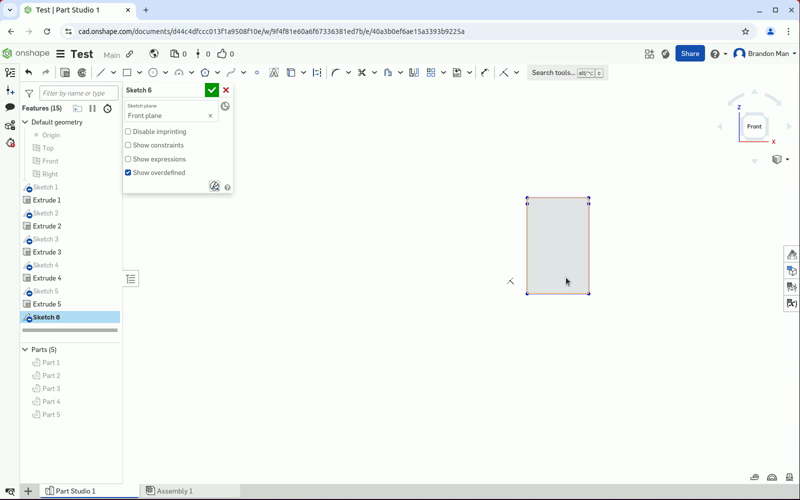
scroll(6)
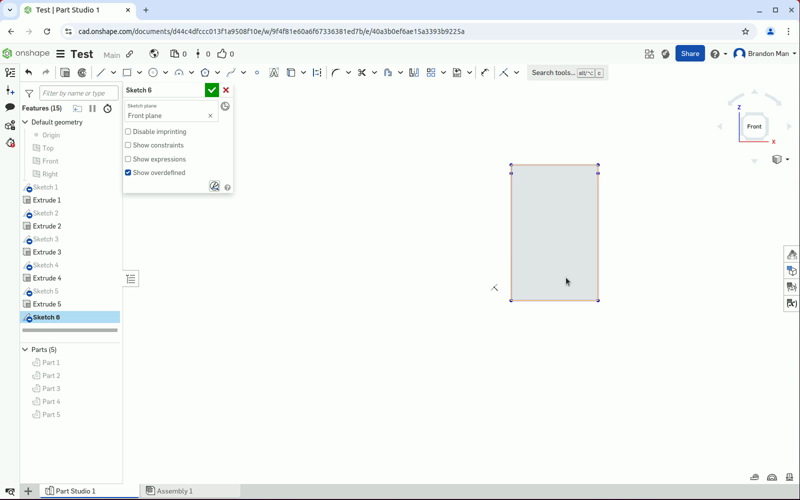
scroll(6)
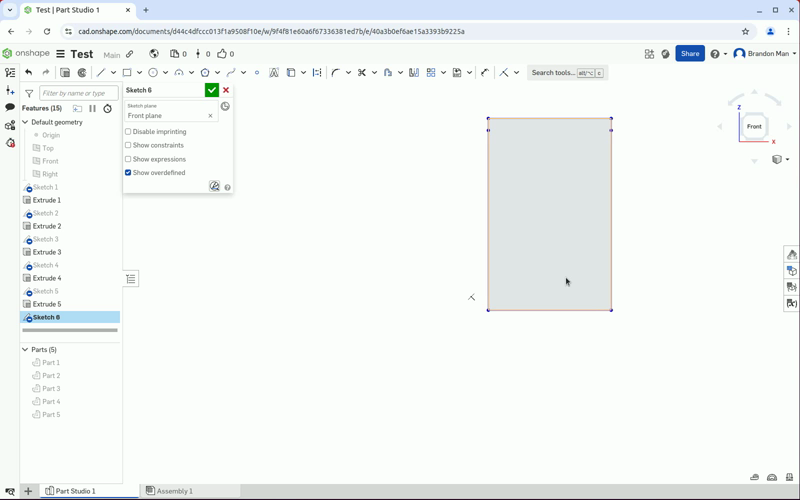
scroll(6)
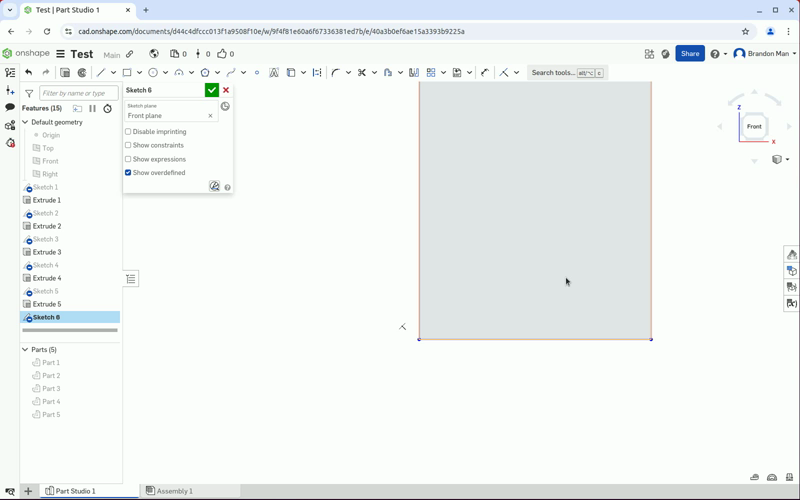
click(566, 277)
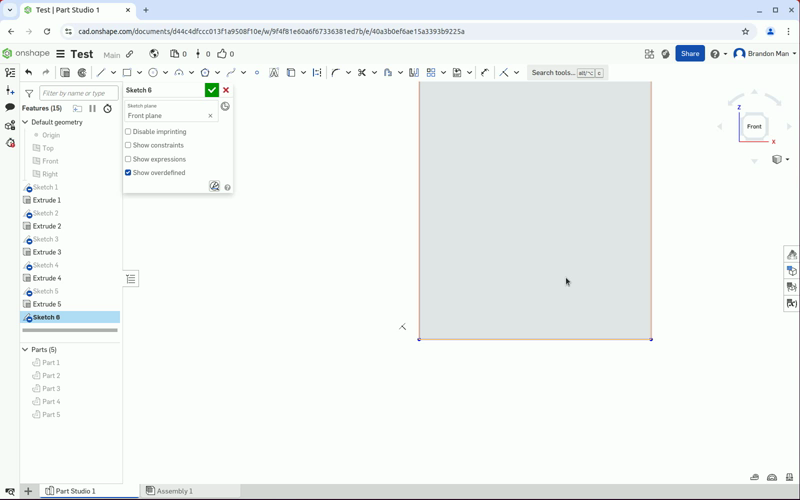
scroll(-6)
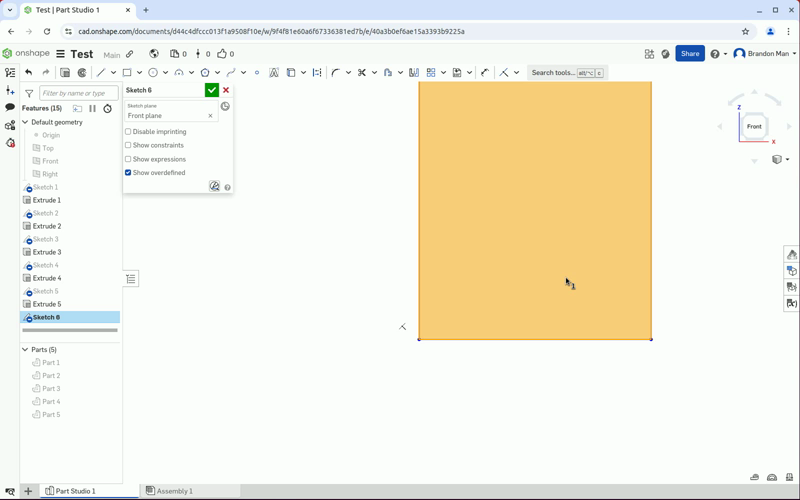
scroll(-6)
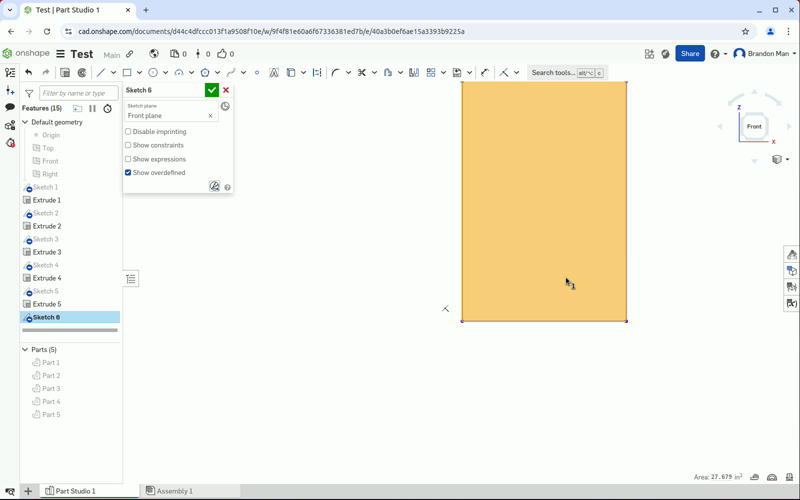
scroll(-6)
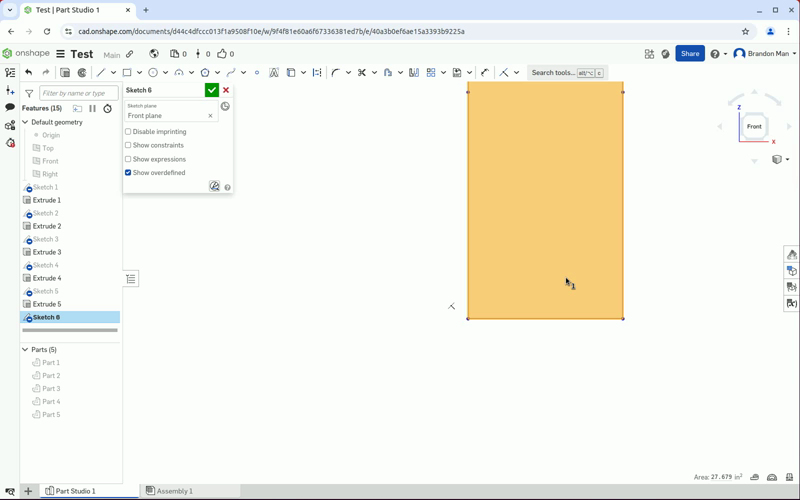
scroll(-6)
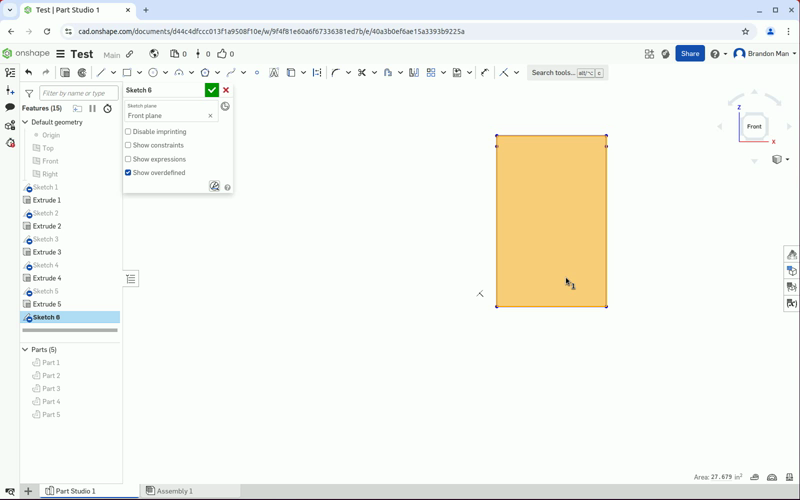
scroll(-6)
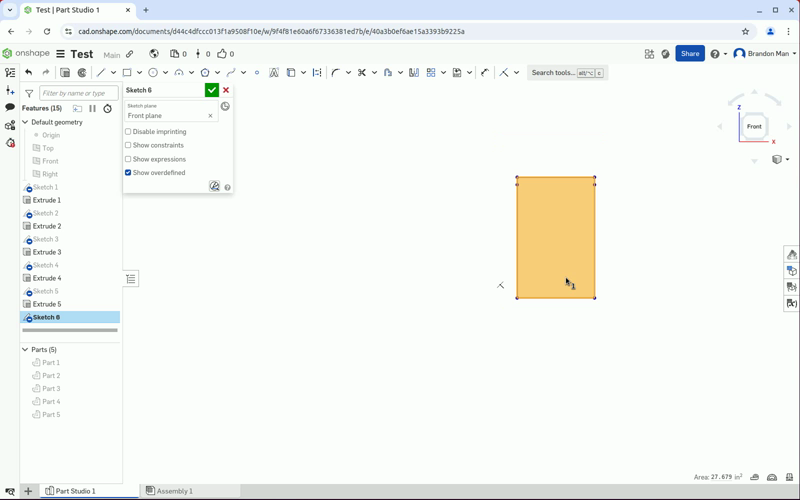
scroll(-6)
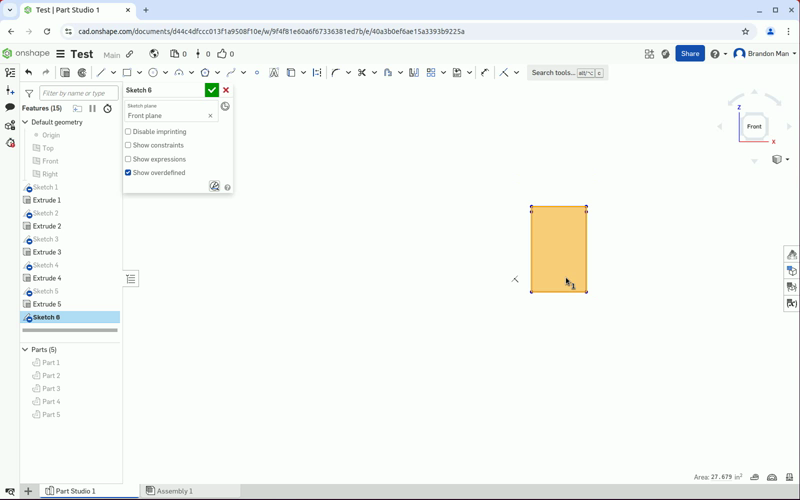
scroll(-6)
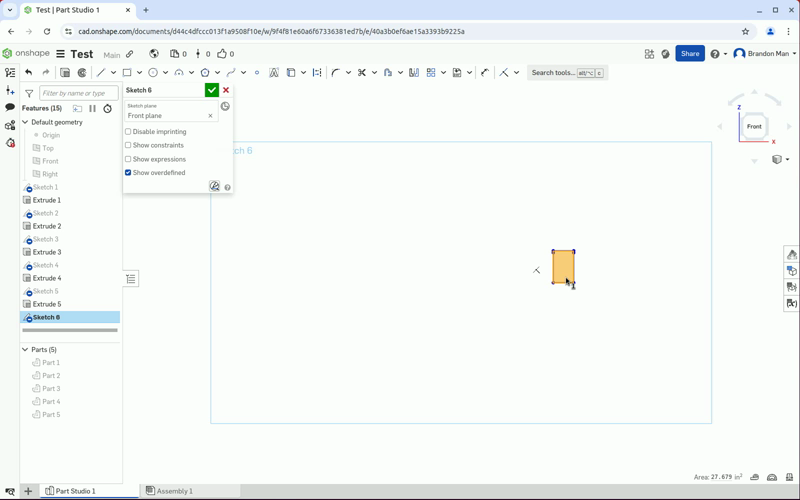
mouse_move(73, 352)
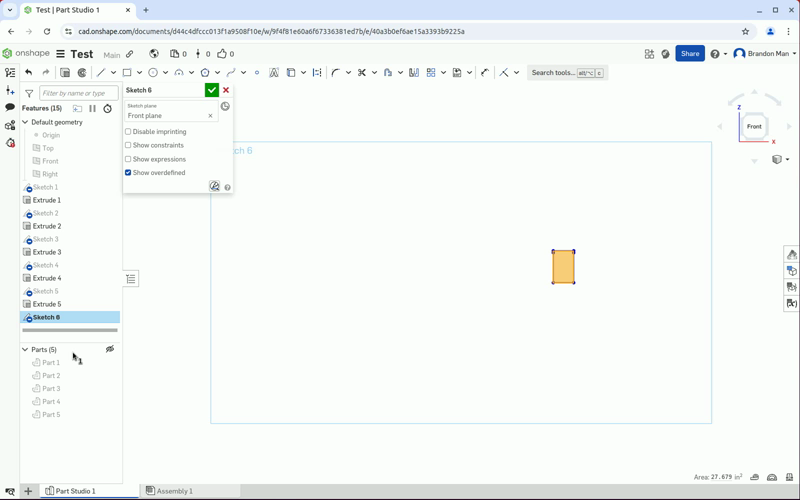
key(shift+y)
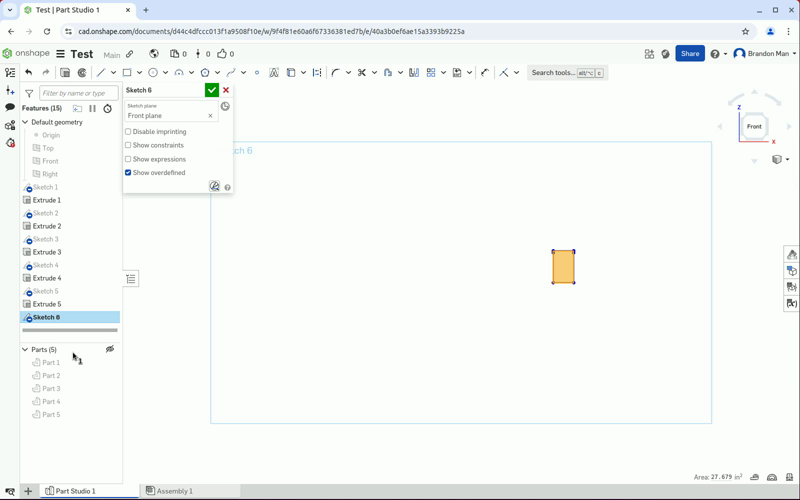
key(shift+e)
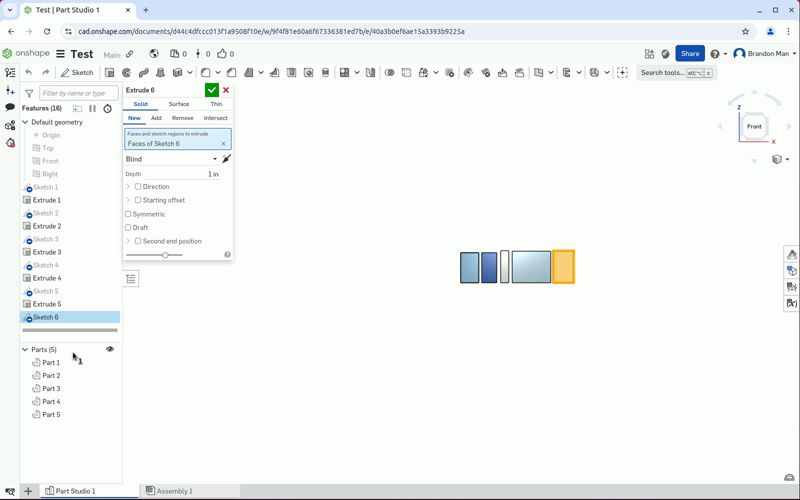
mouse_move(143, 106)
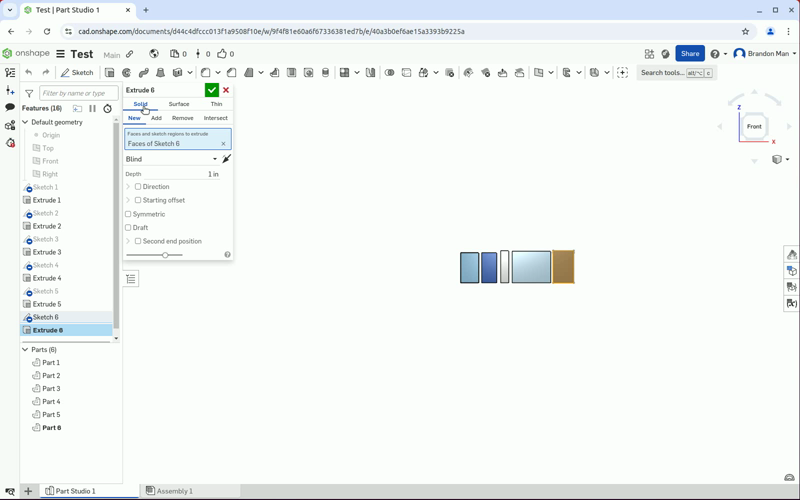
click(143, 106)
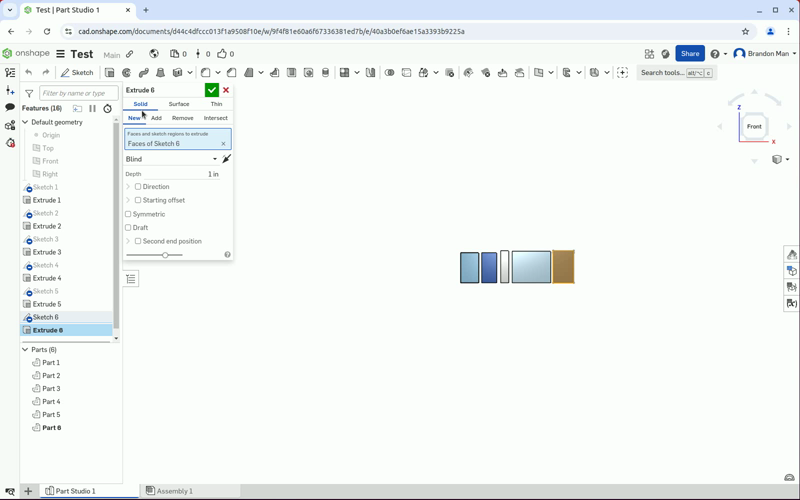
mouse_move(137, 120)
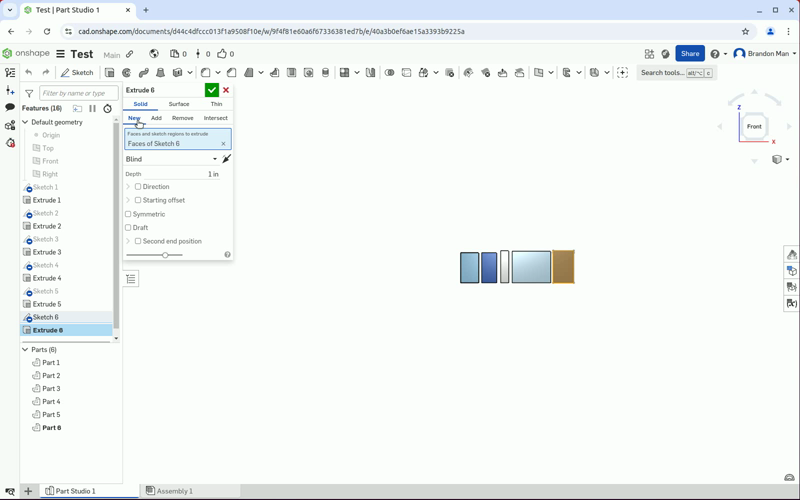
click(137, 120)
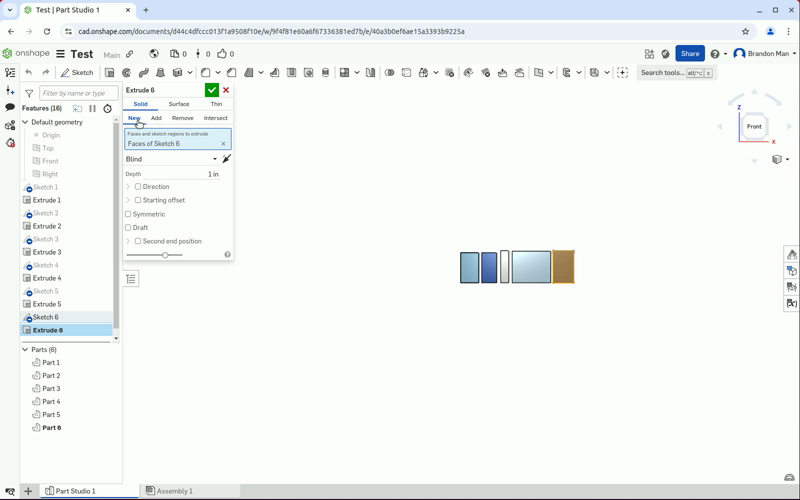
key(tab, 4)
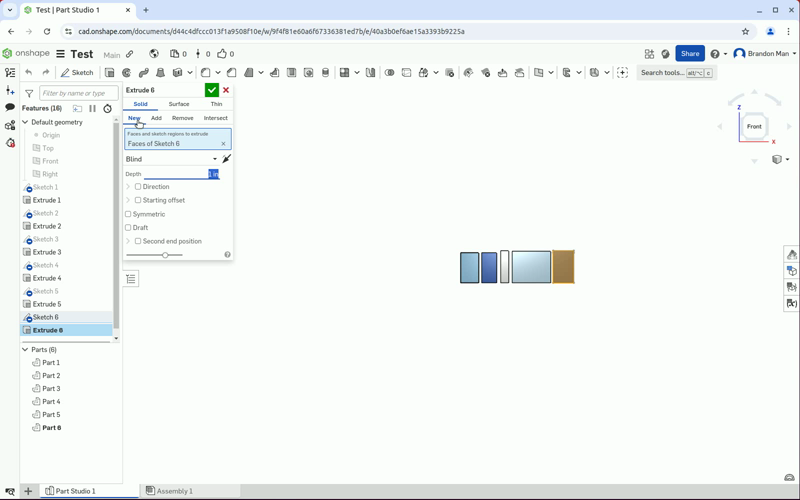
text(-0.241)
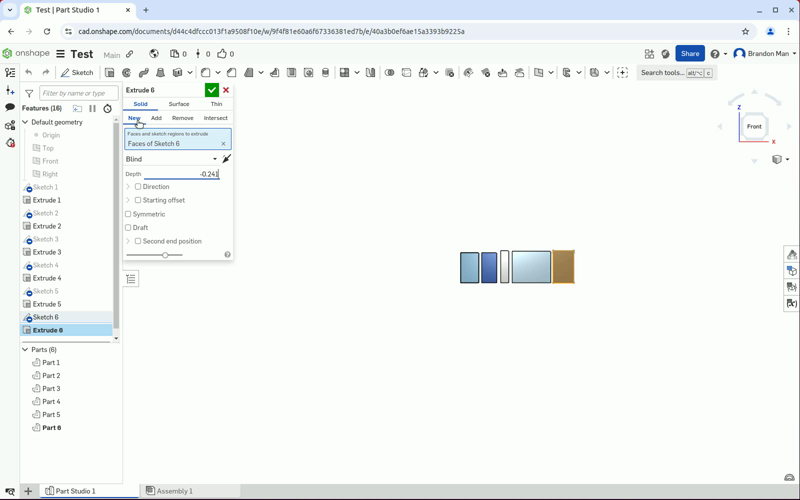
key(enter)
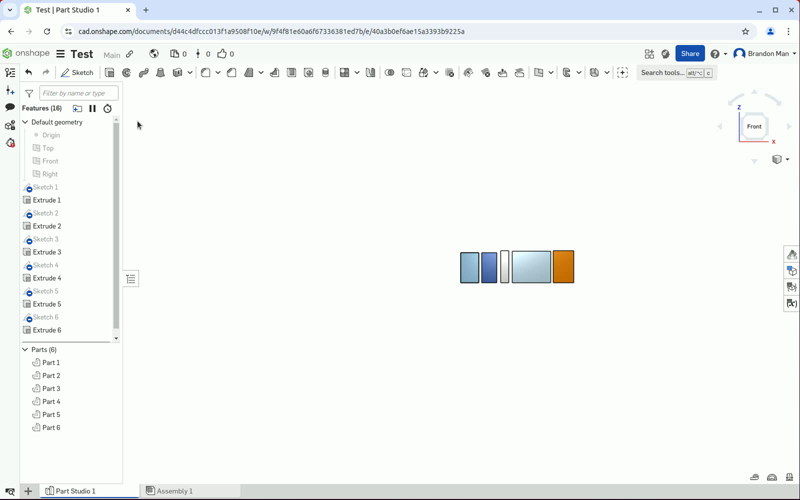
key(shift+h)
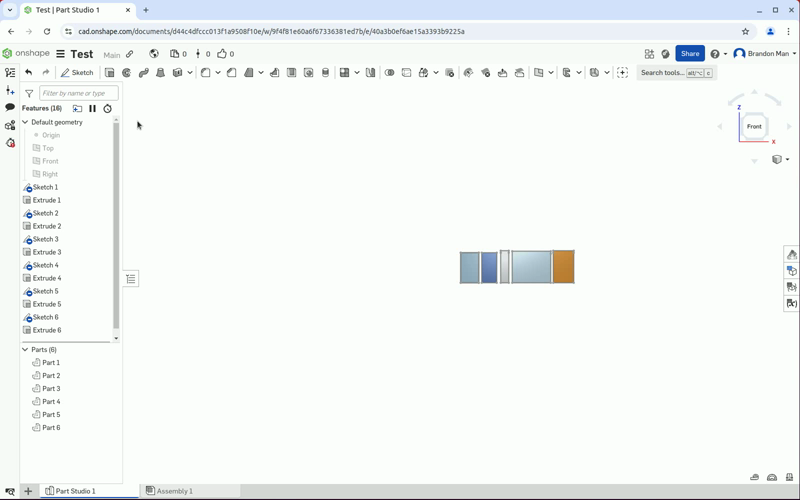
key(shift+h)
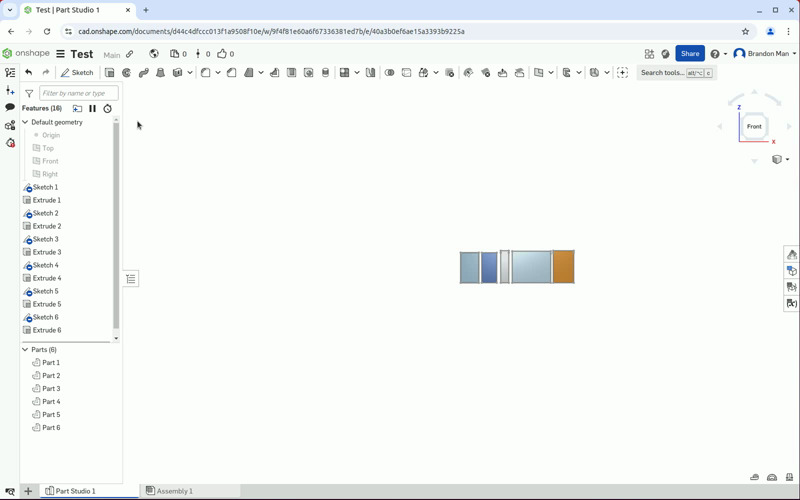
key(shift+7)
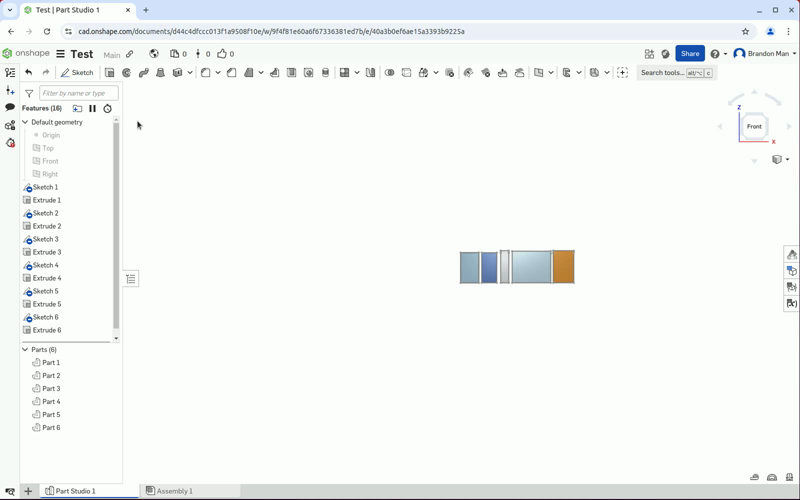
key(left, 2)
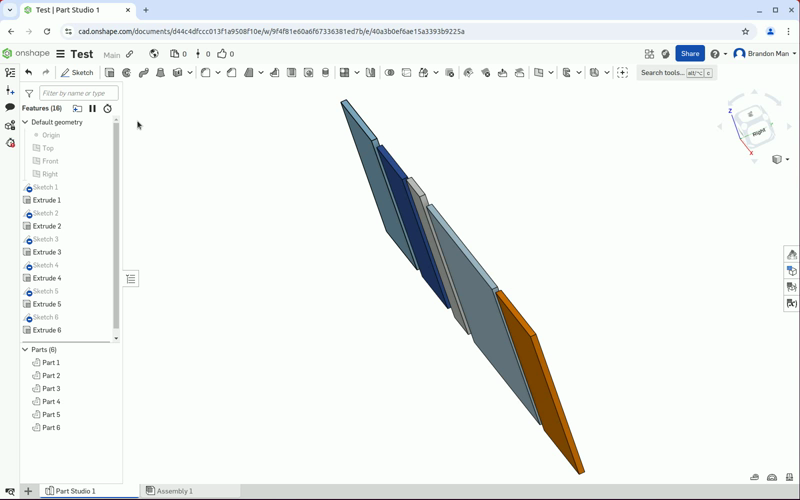
key(down, 2)
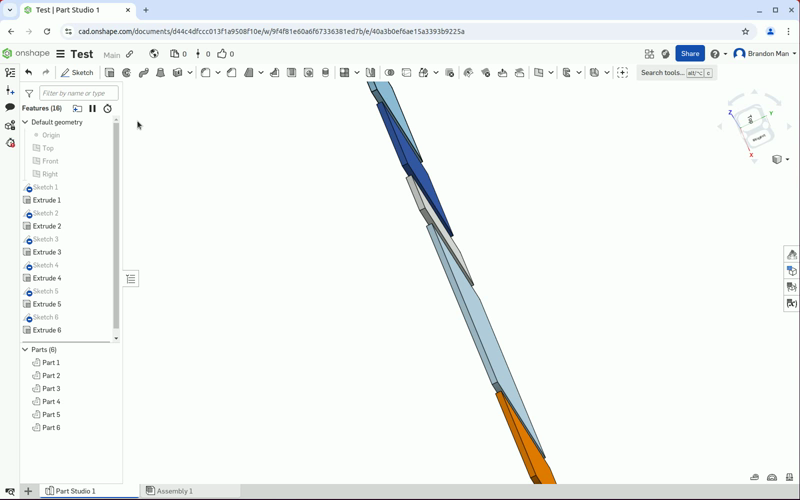
key(up, 2)
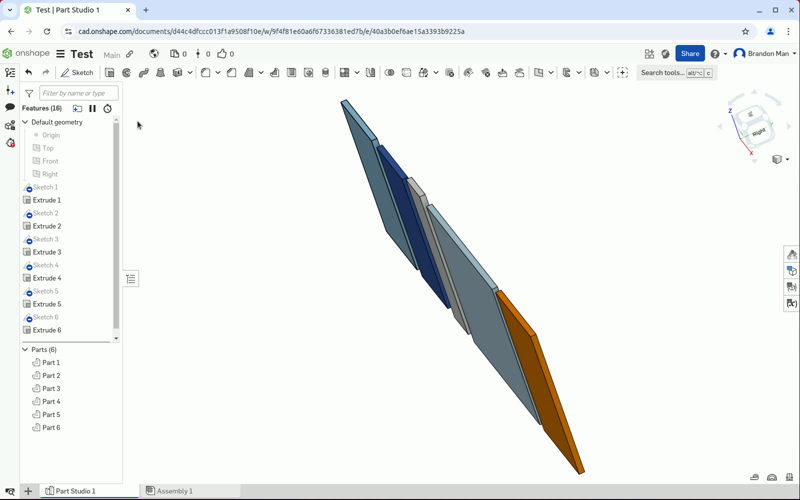
key(right, 2)
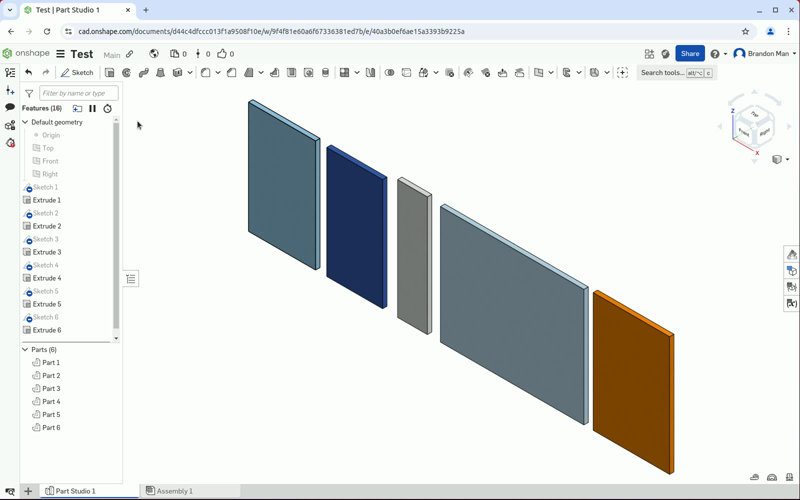
mouse_move(69, 189)
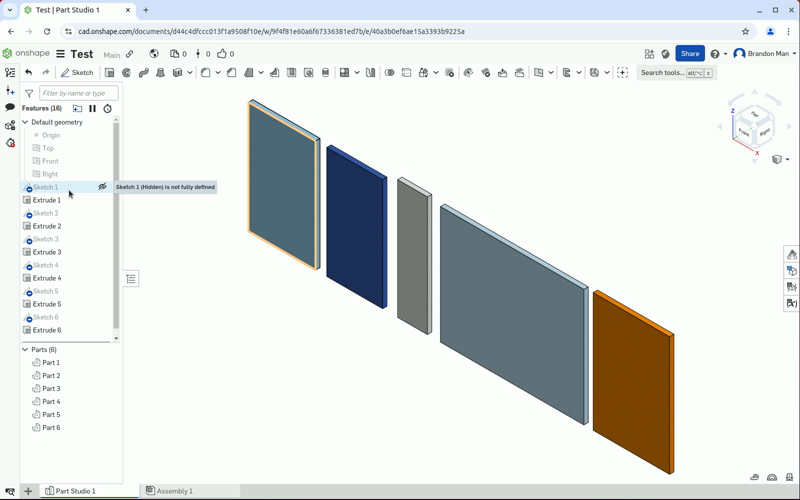
click(69, 189)